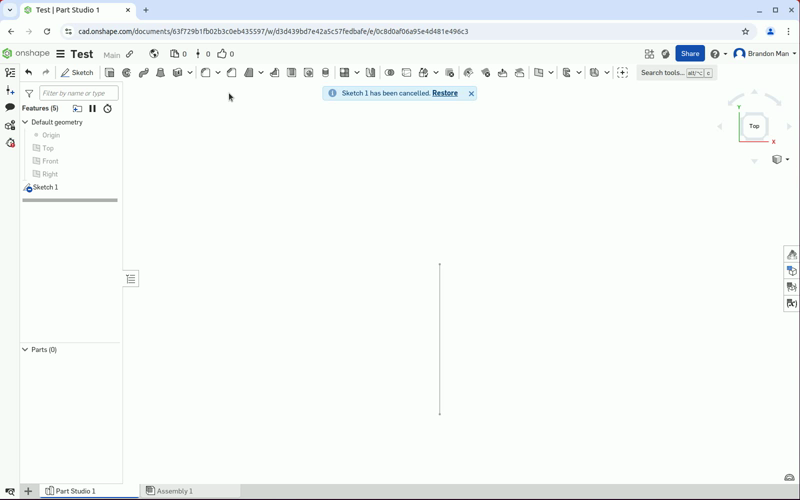
key(shift+h)
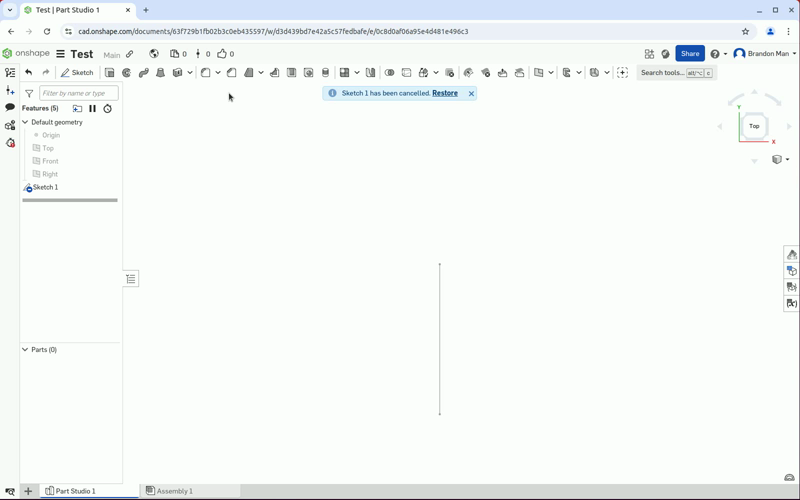
key(shift+s)
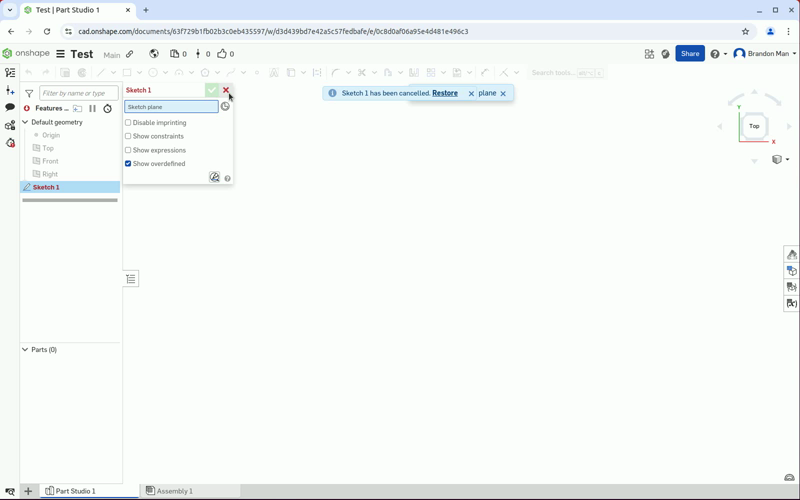
mouse_move(73, 150)
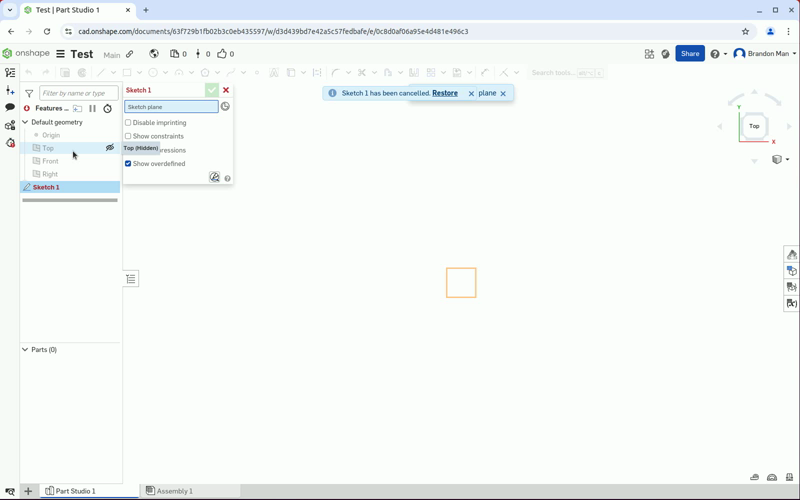
click(73, 150)
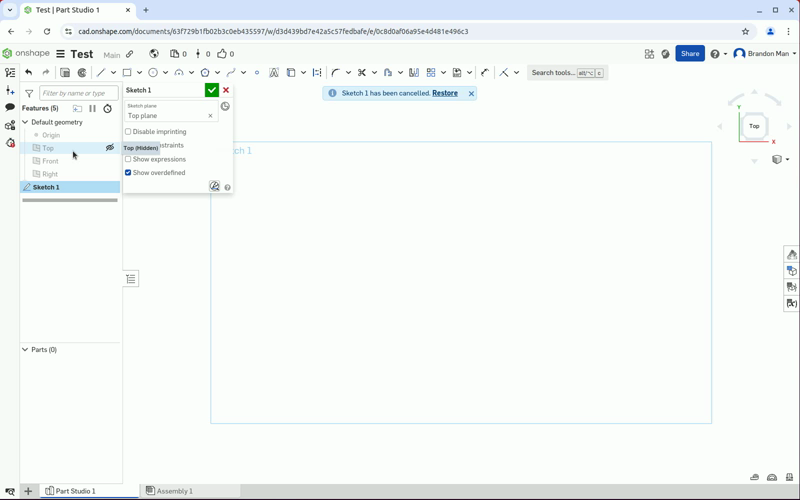
mouse_move(73, 352)
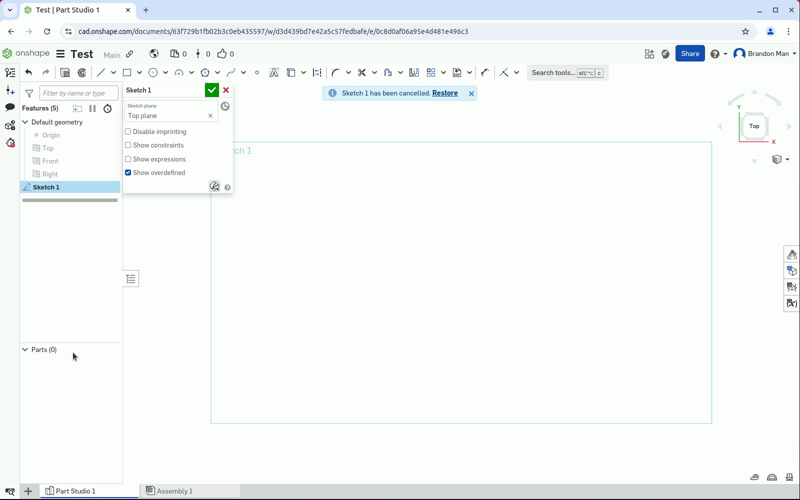
key(y)
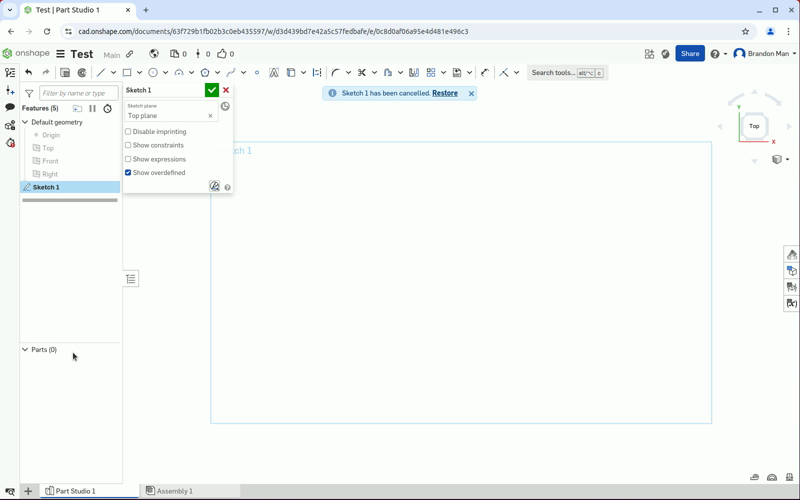
key(l)
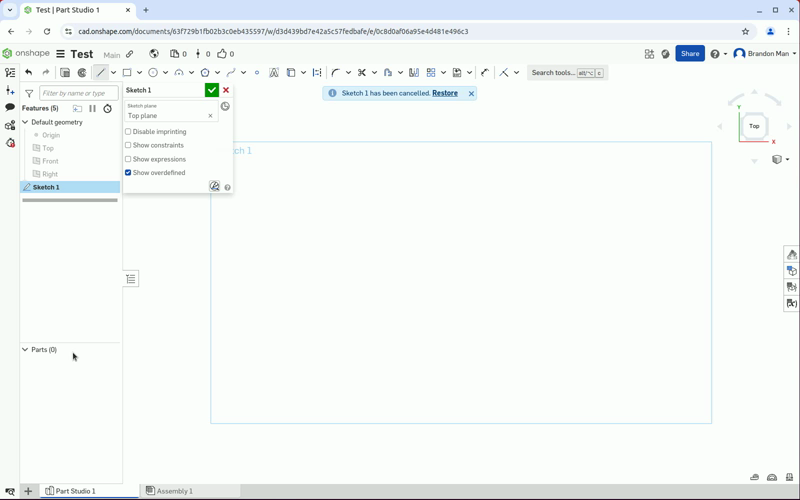
key_down(shift)
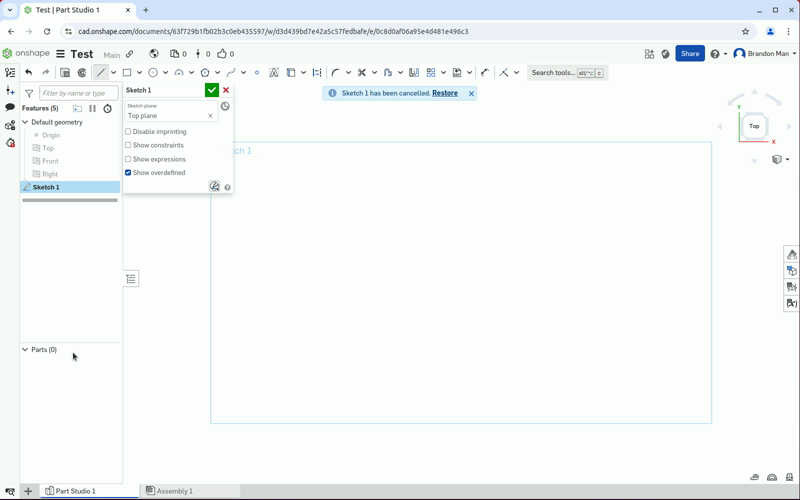
mouse_move(351, 335)
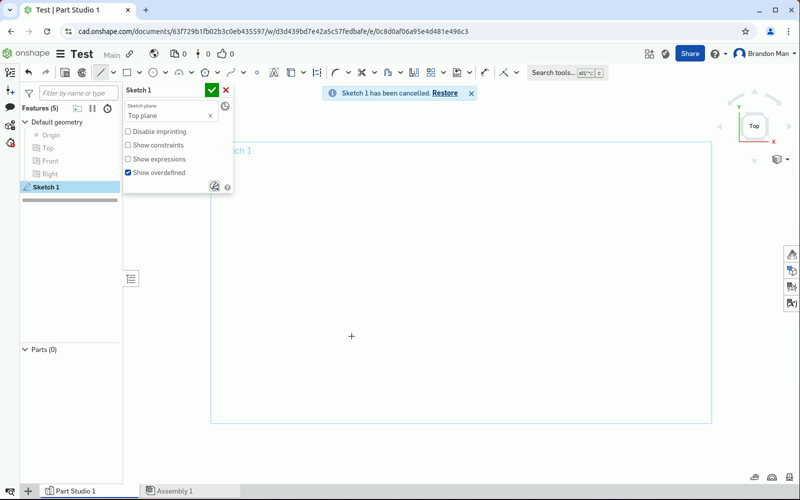
click(351, 335)
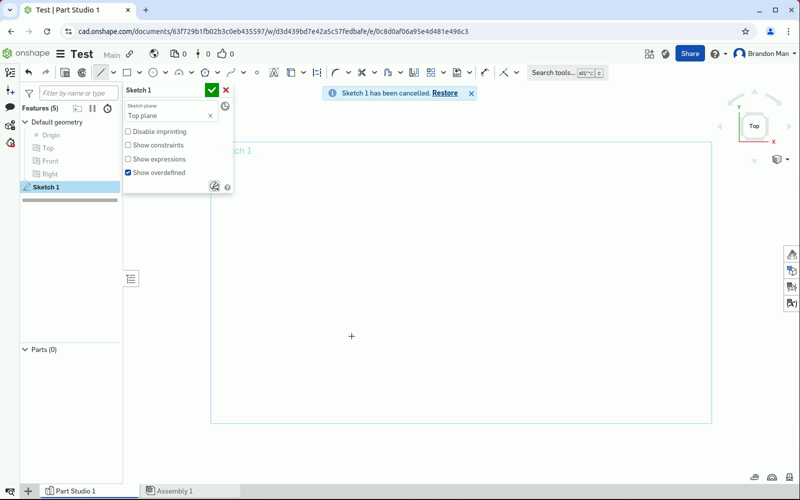
key_up(shift)
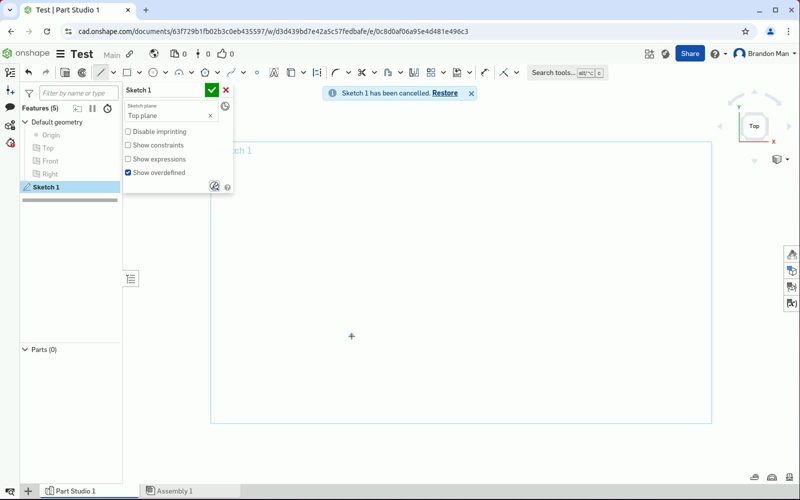
key_down(shift)
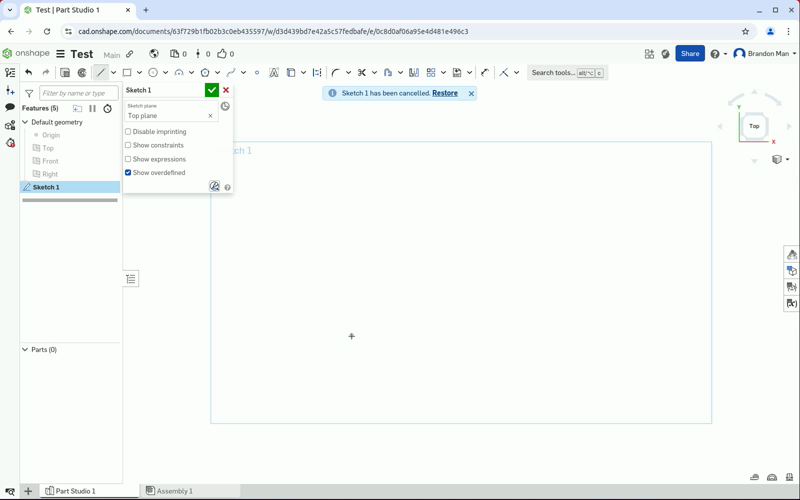
mouse_move(569, 335)
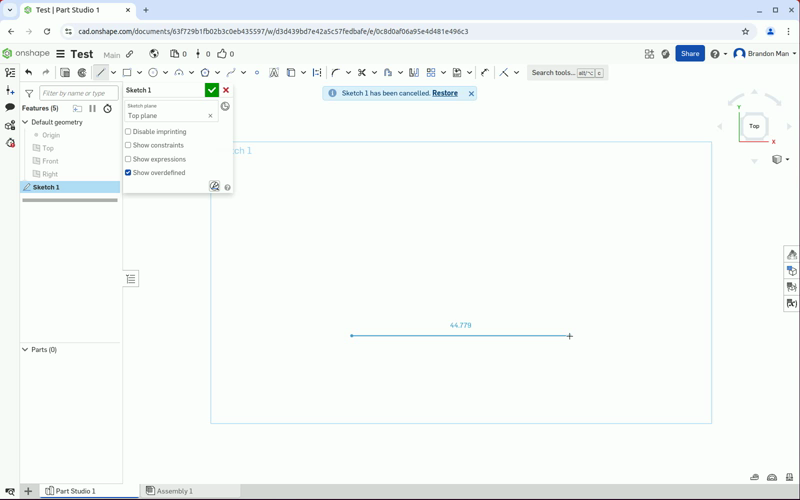
click(569, 335)
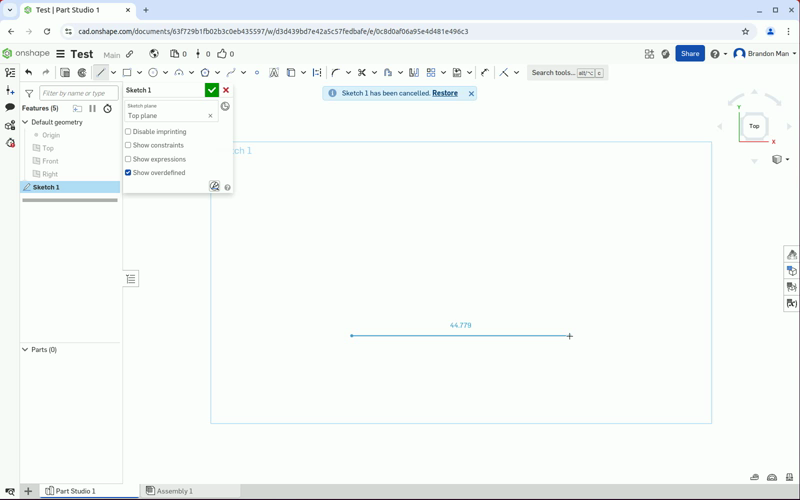
key_up(shift)
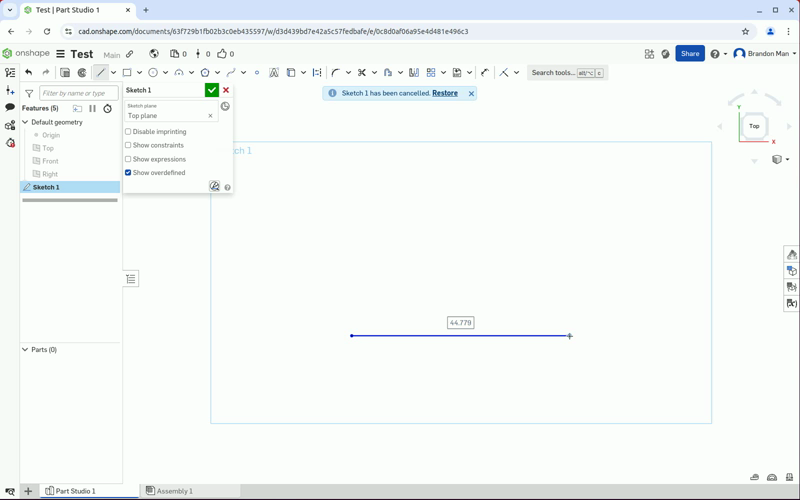
key_down(shift)
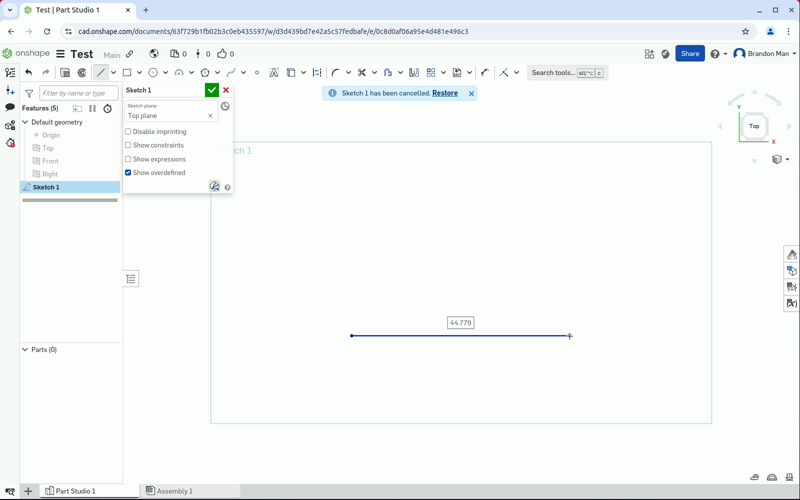
mouse_move(569, 230)
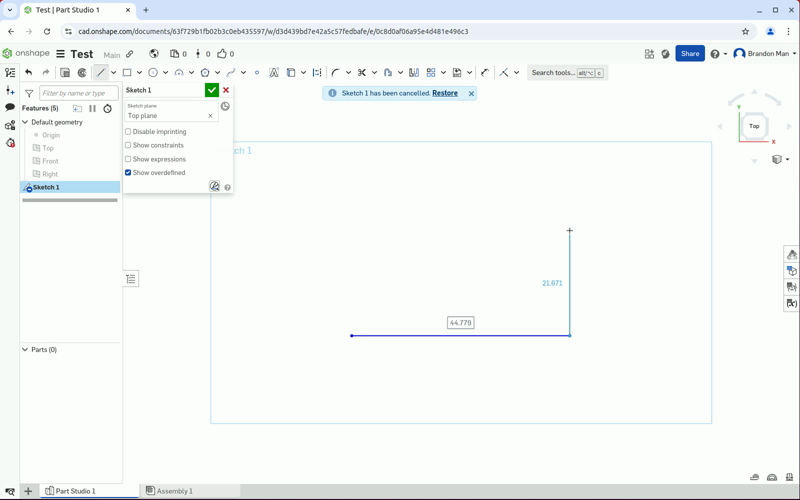
click(569, 230)
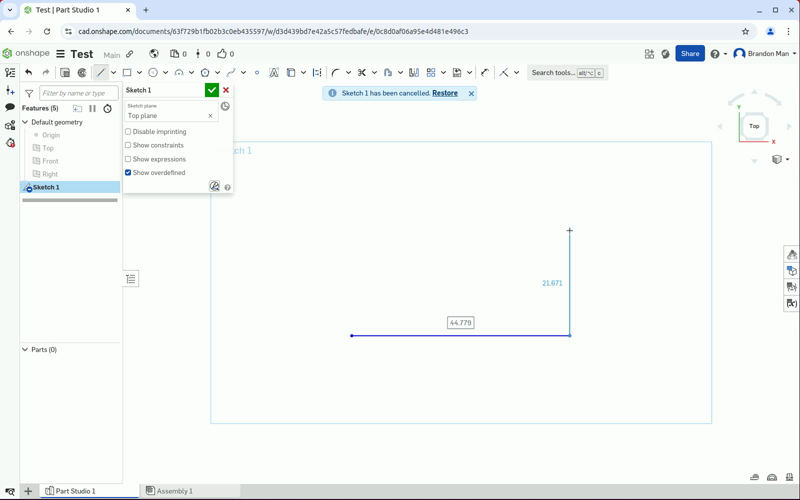
key_up(shift)
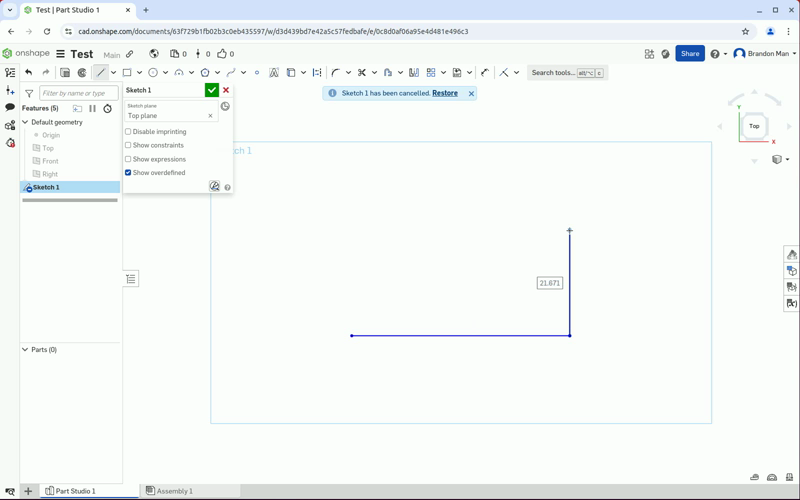
key_down(shift)
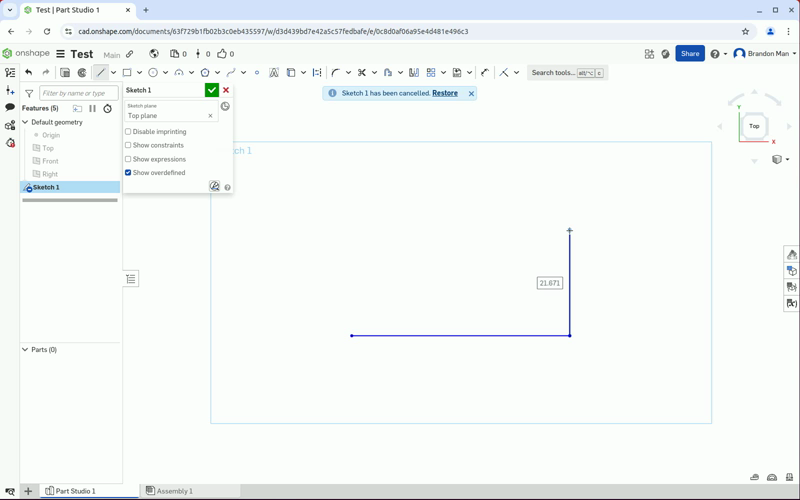
mouse_move(351, 230)
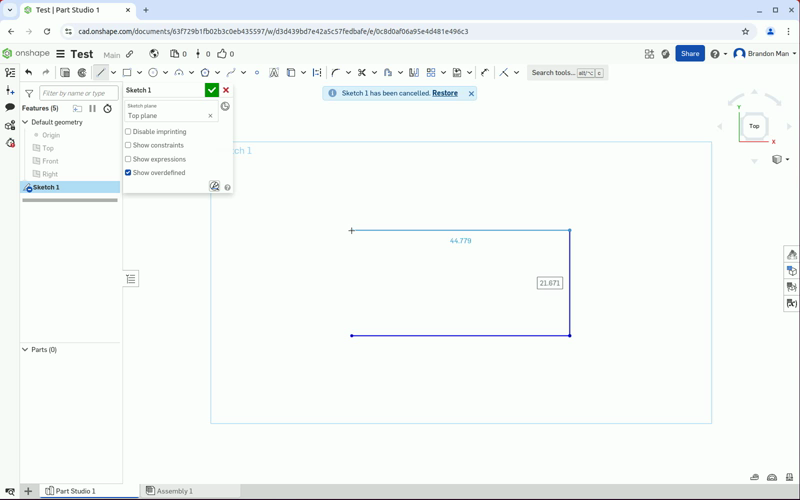
click(351, 230)
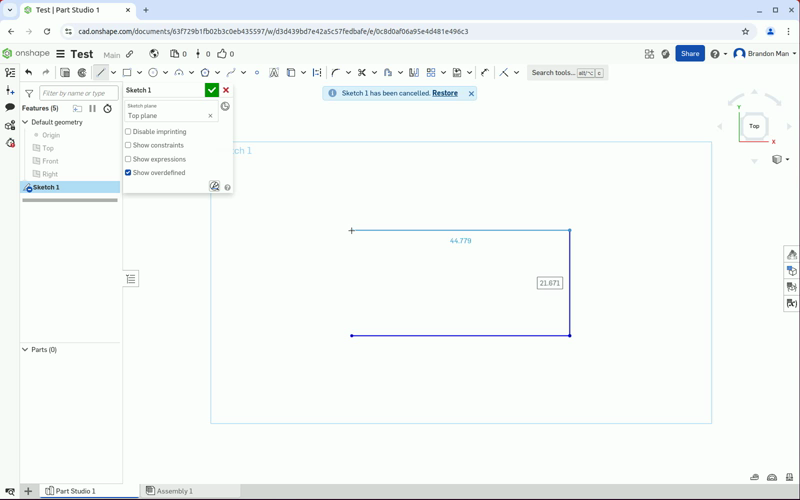
key_up(shift)
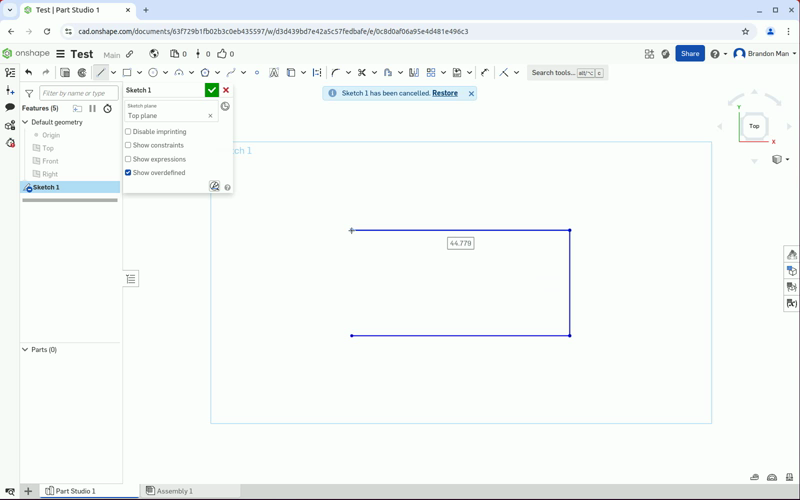
key_down(shift)
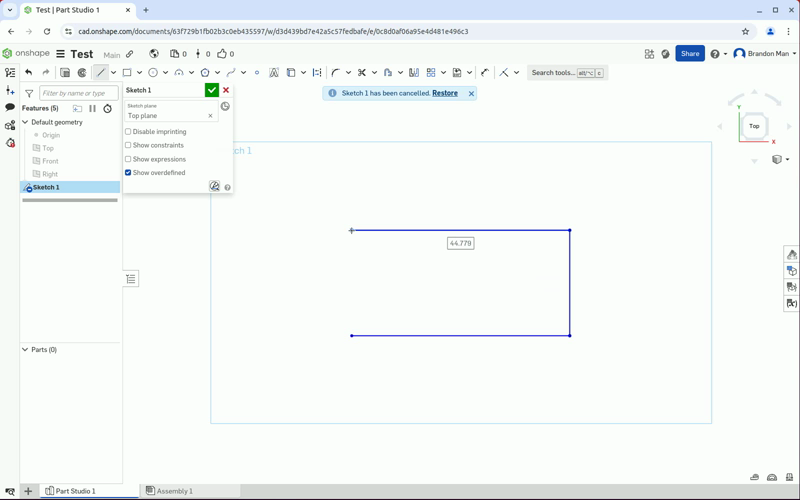
mouse_move(351, 335)
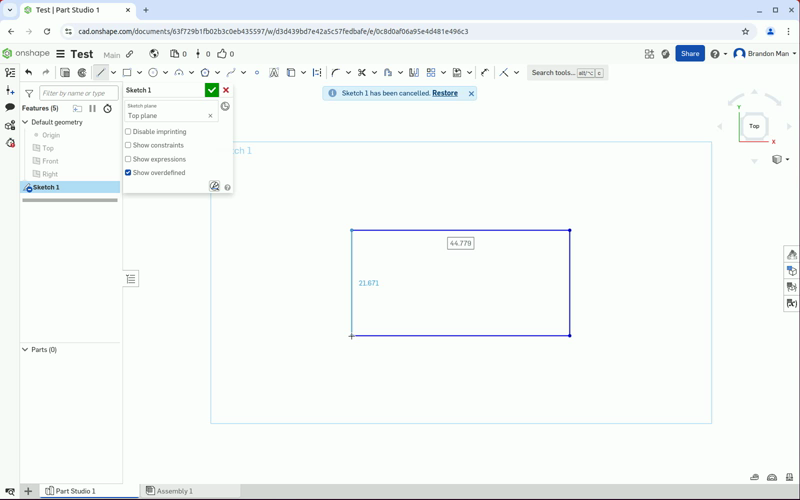
key_up(shift)
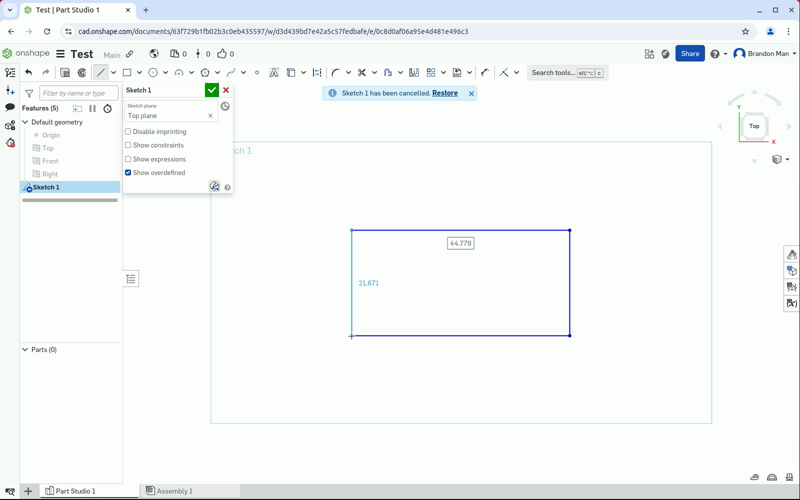
click(351, 335)
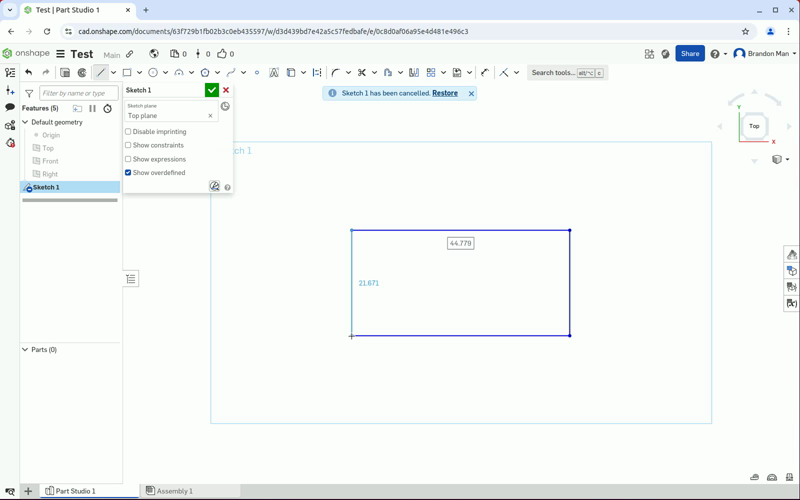
key(esc)
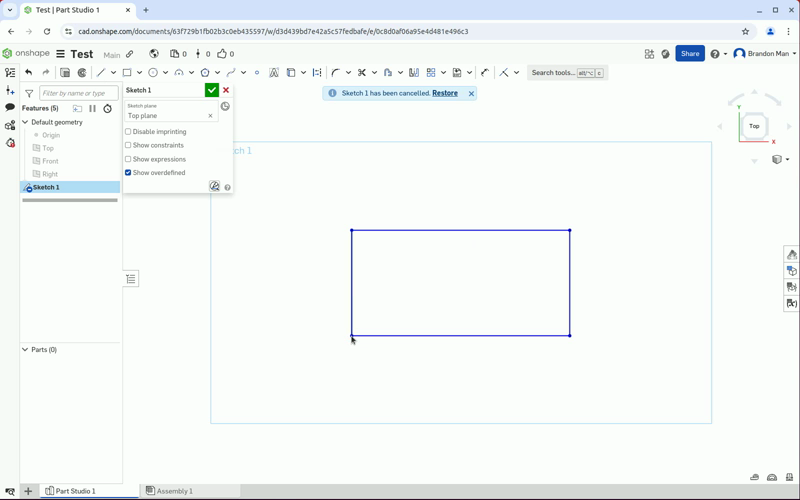
mouse_move(419, 260)
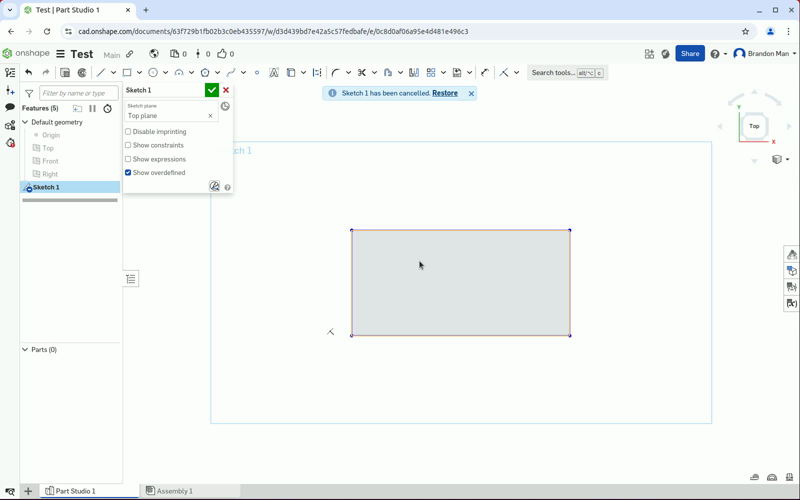
click(419, 260)
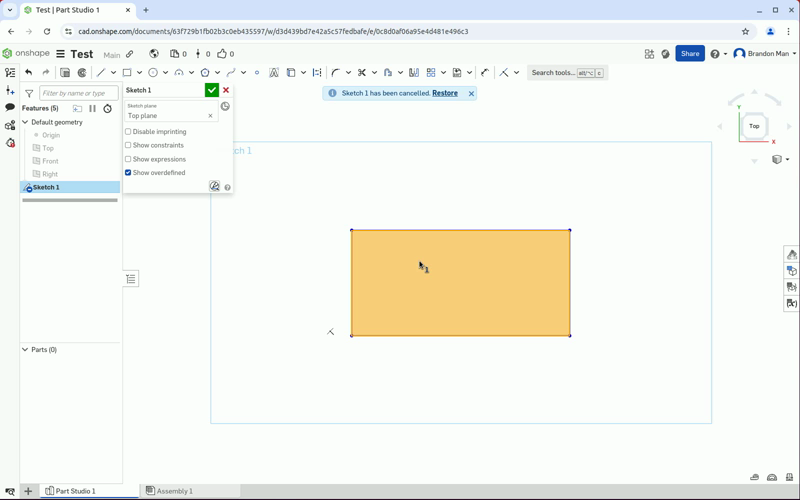
mouse_move(73, 352)
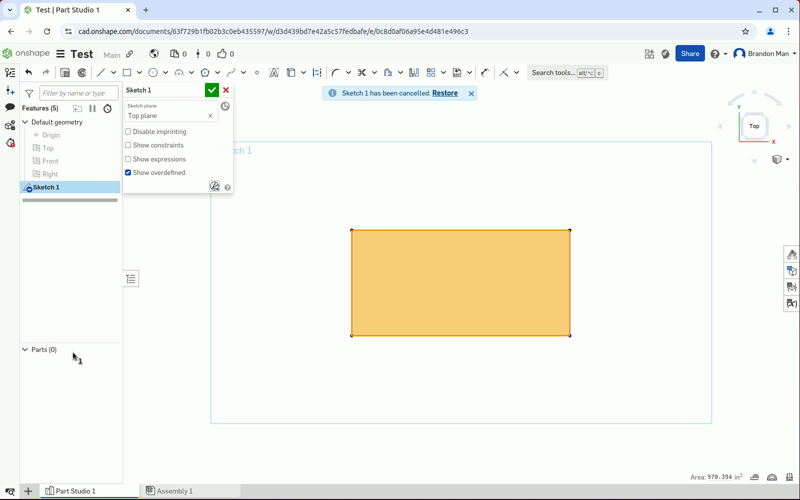
key(shift+y)
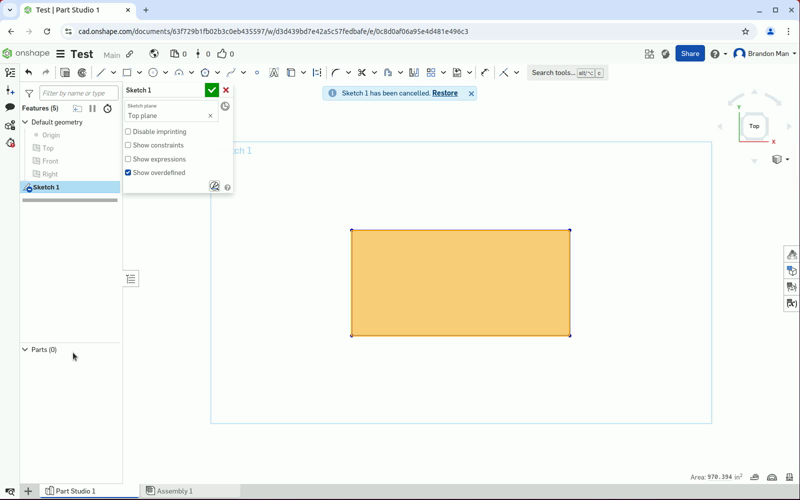
key(shift+e)
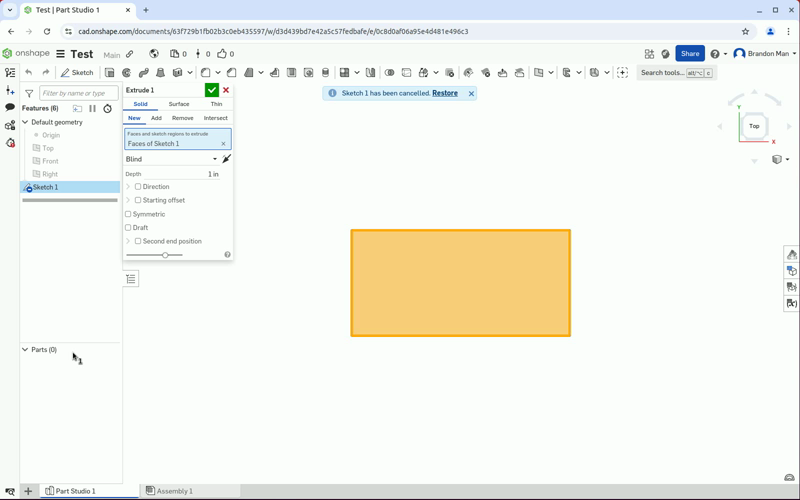
mouse_move(143, 106)
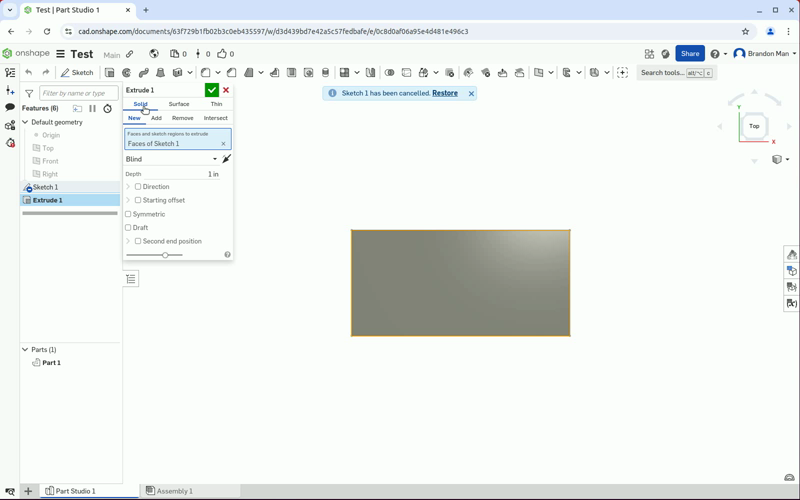
click(143, 106)
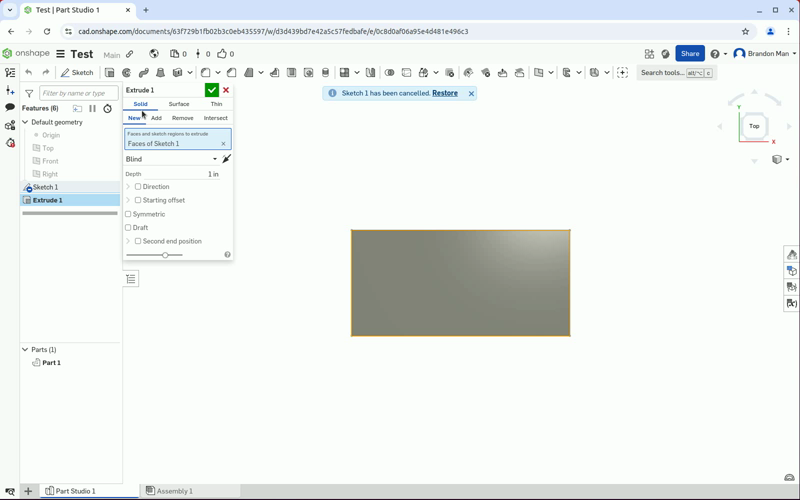
mouse_move(137, 120)
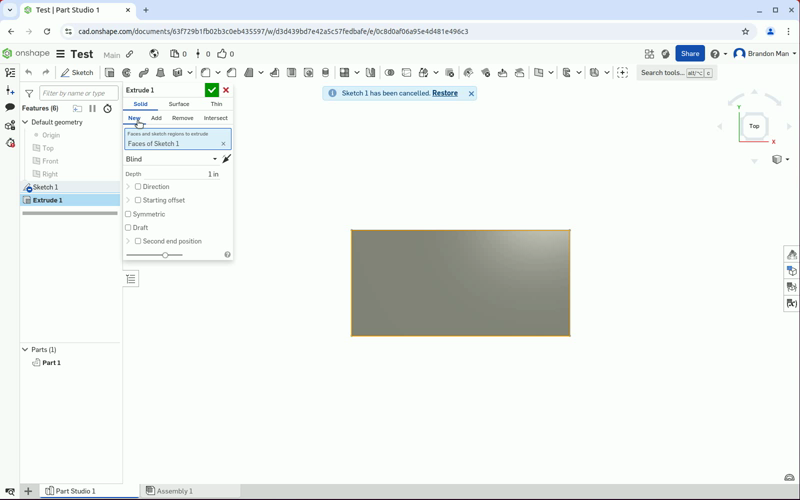
click(137, 120)
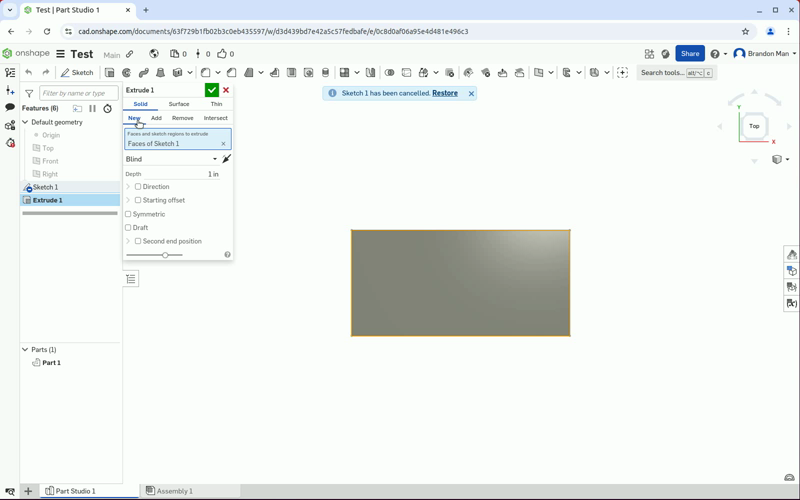
key(tab, 4)
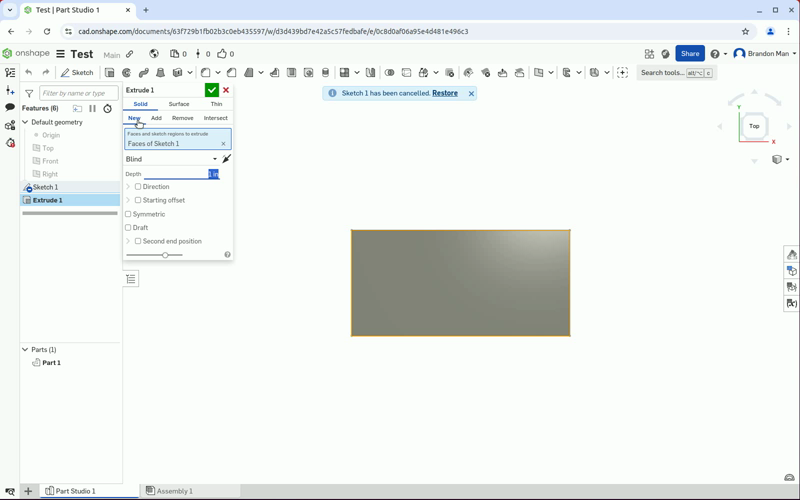
text(4.574)
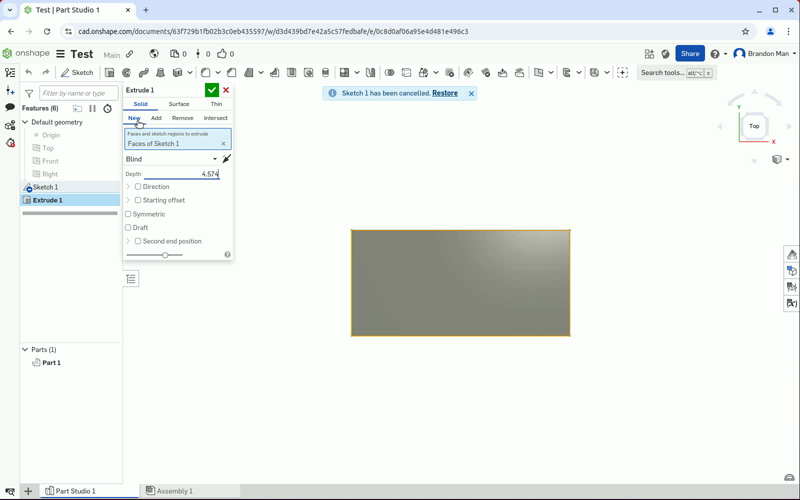
key(enter)
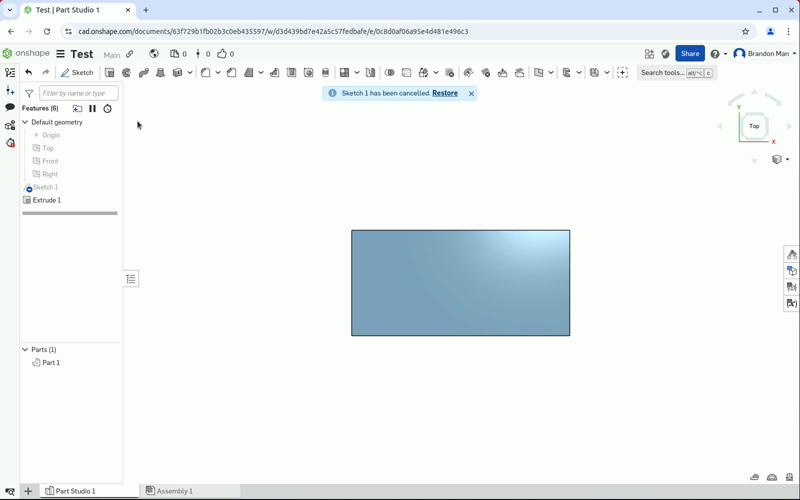
key(shift+h)
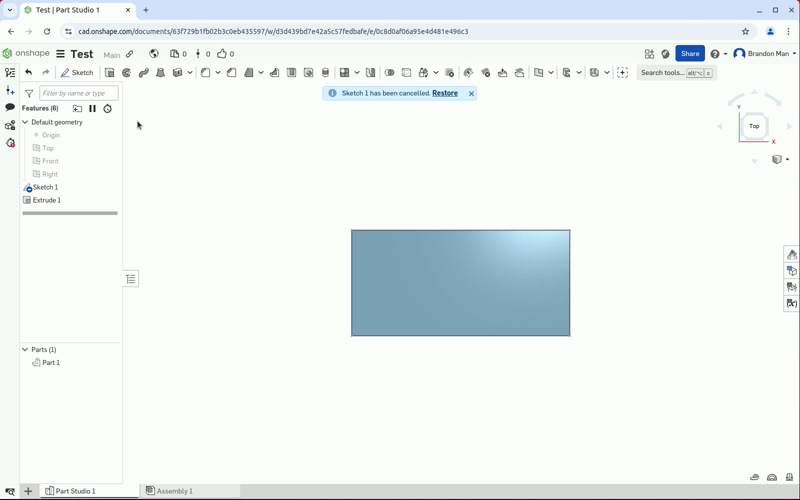
key(shift+h)
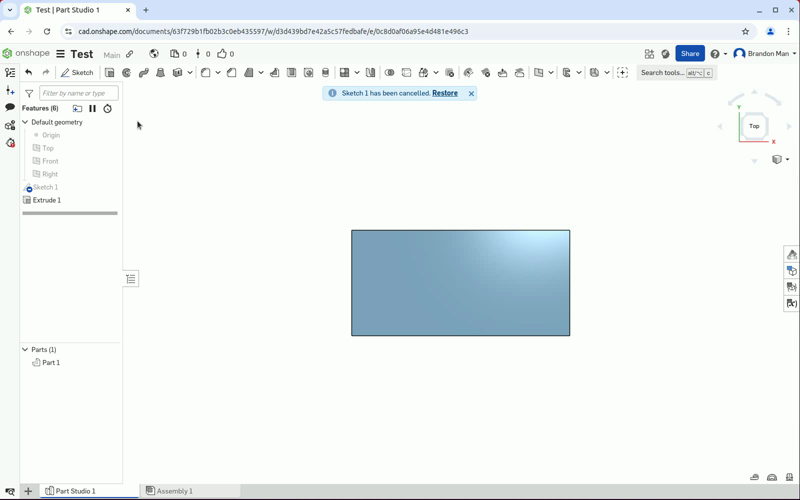
mouse_move(73, 189)
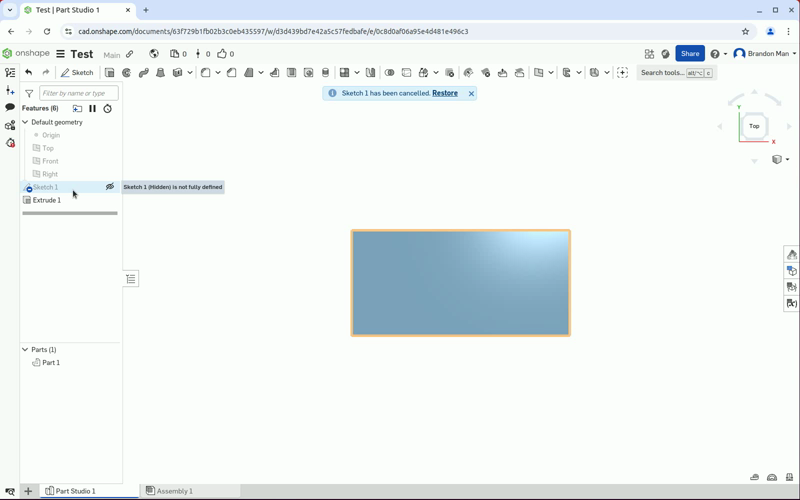
click(73, 189)
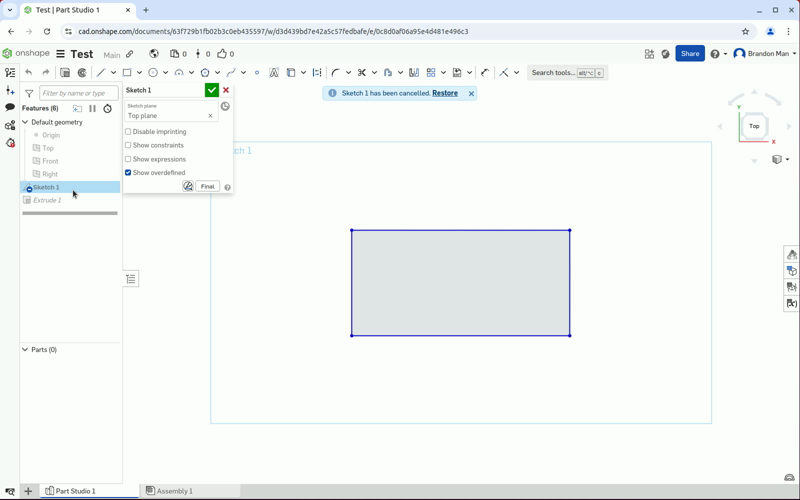
mouse_move(229, 92)
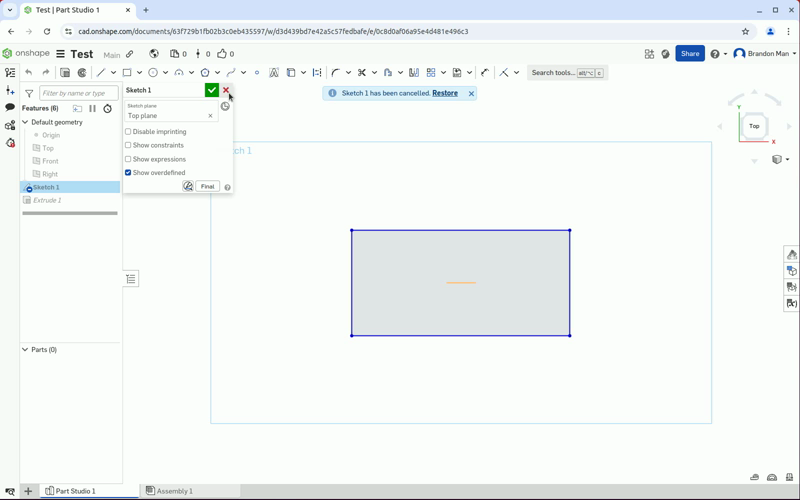
click(229, 92)
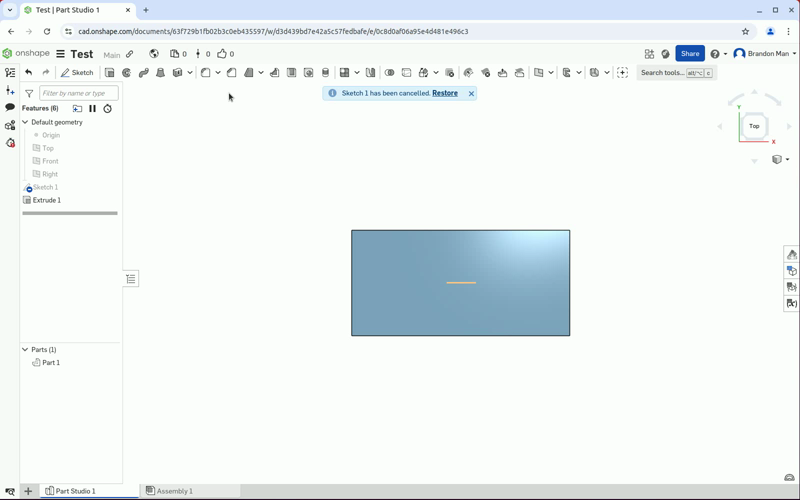
mouse_move(73, 352)
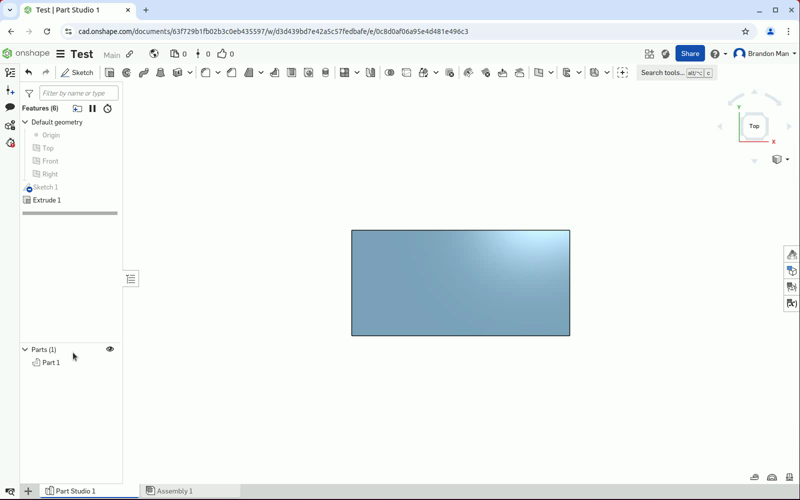
key(y)
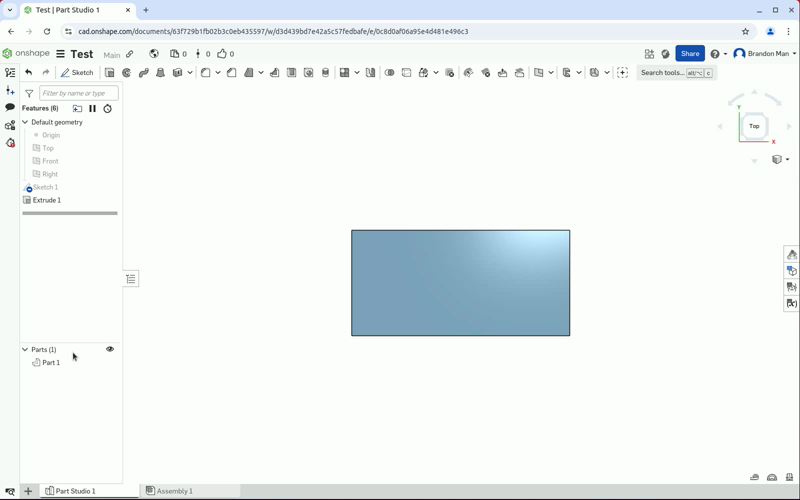
key(shift+p)
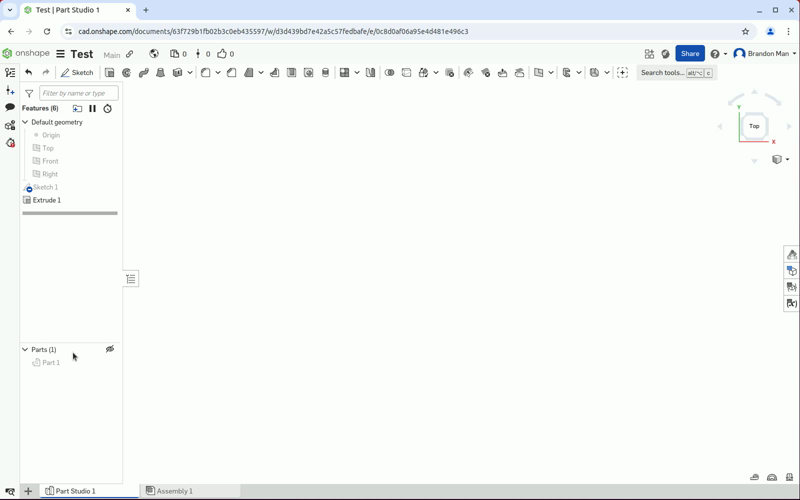
key(space)
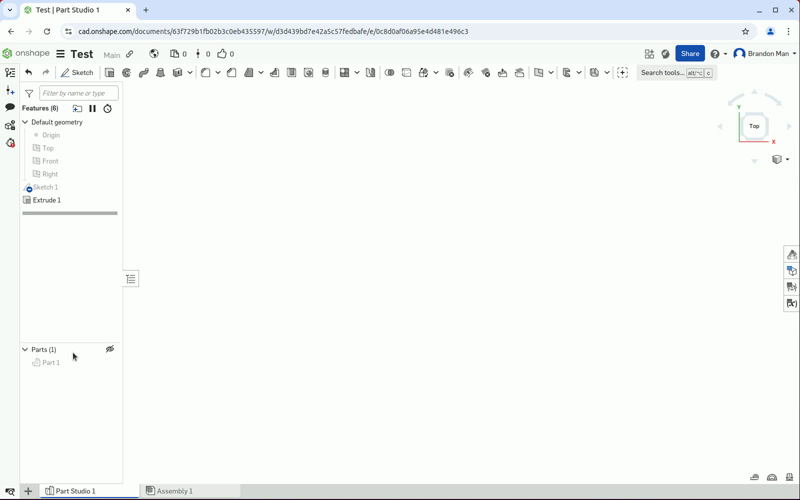
key_down(shift)
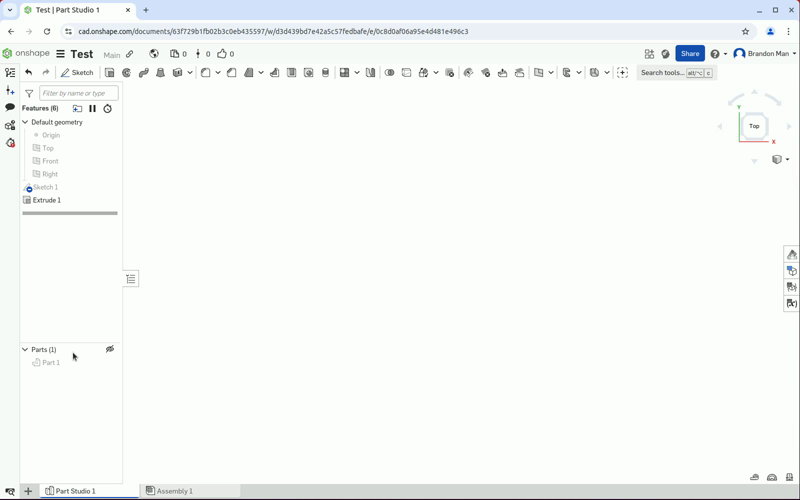
key(up)
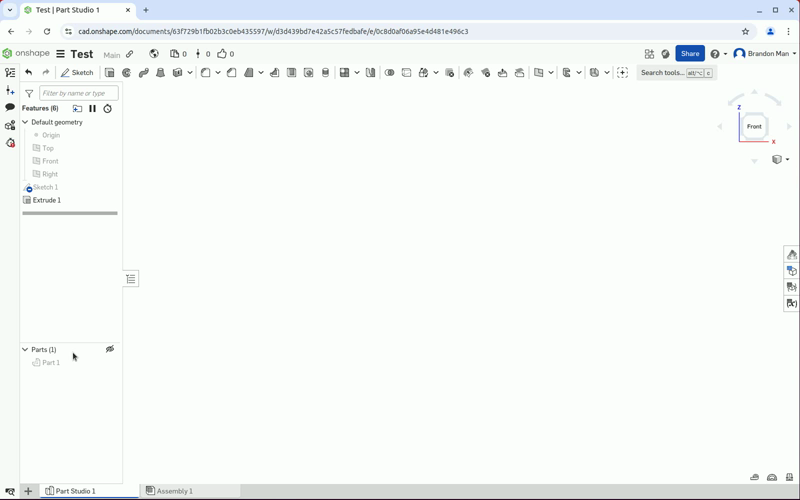
key_up(shift)
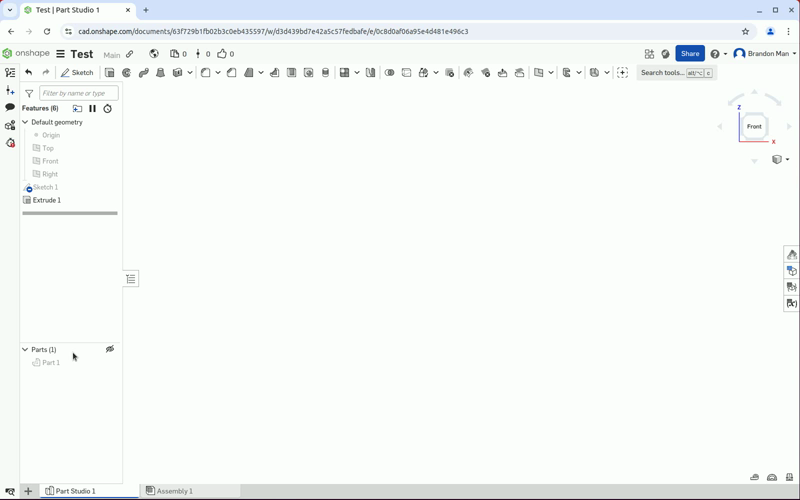
key(space)
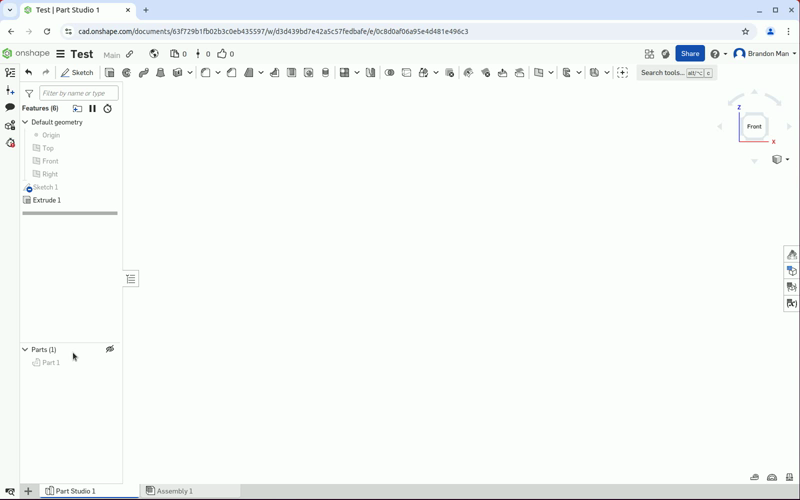
key_down(shift)
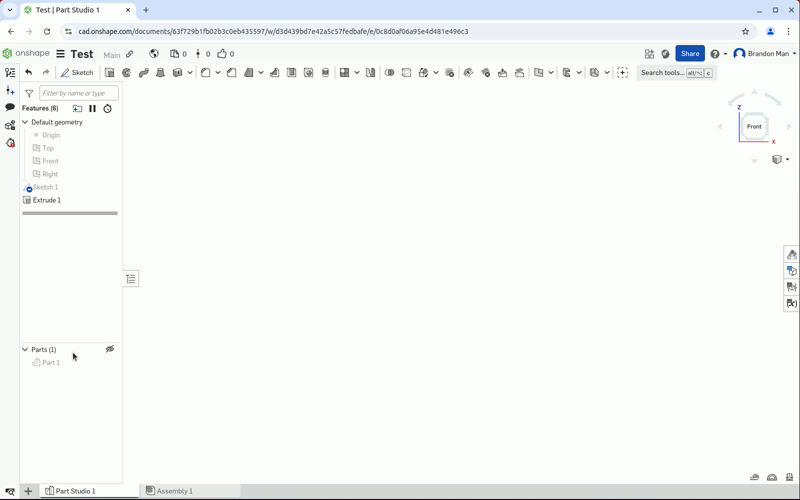
key(left)
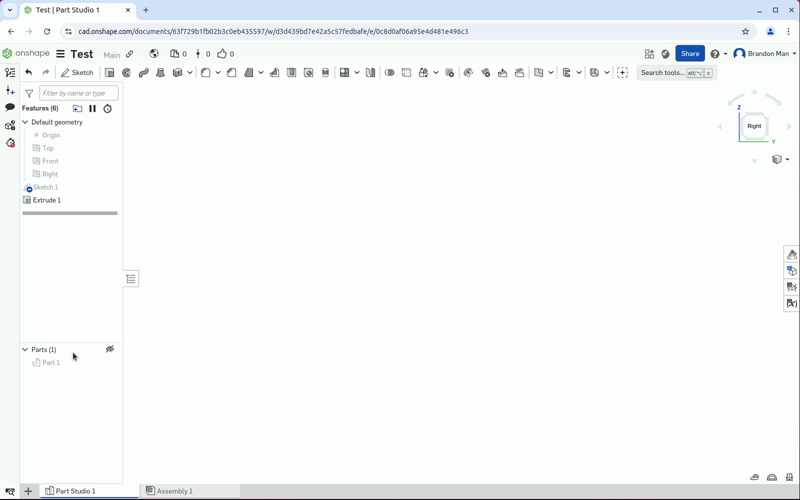
key_up(shift)
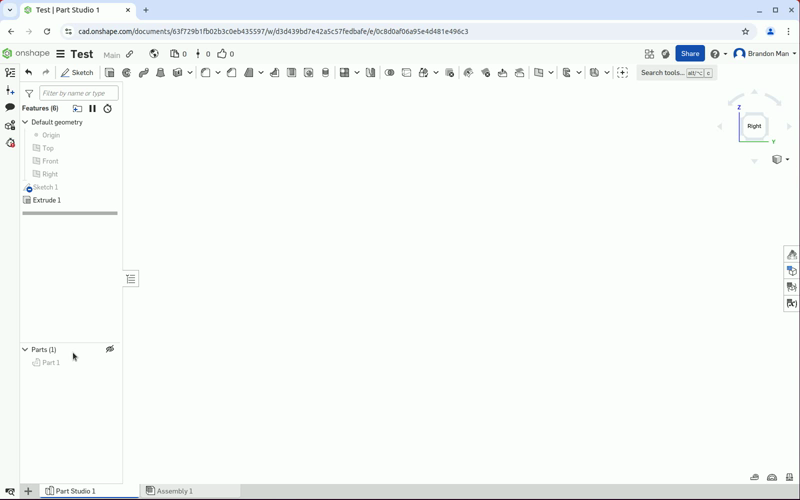
mouse_move(73, 352)
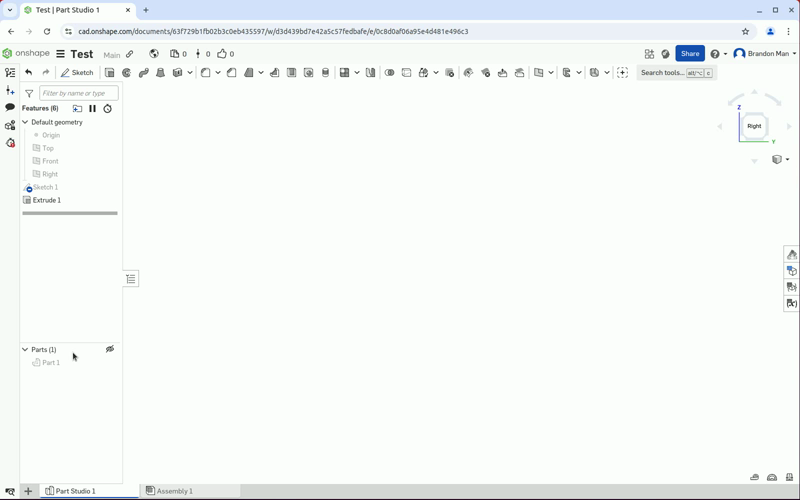
key(shift+y)
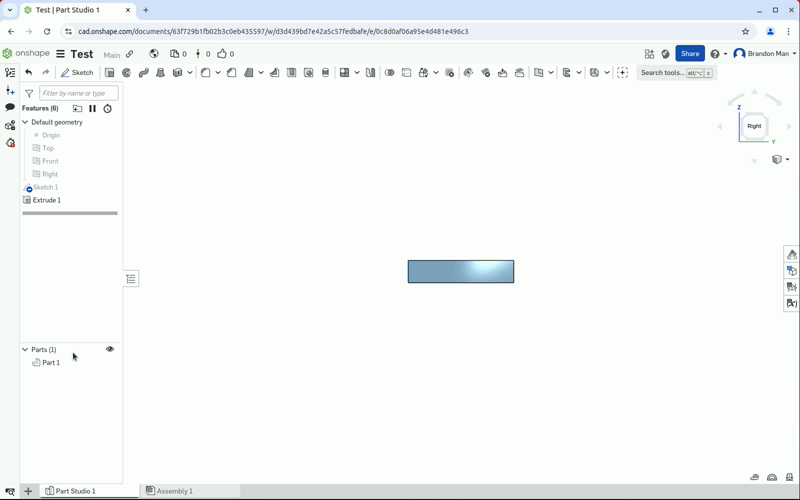
mouse_move(541, 75)
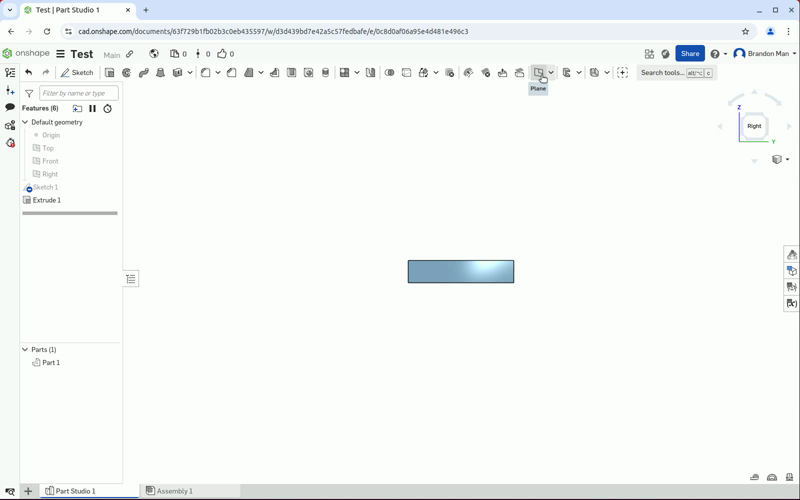
click(541, 75)
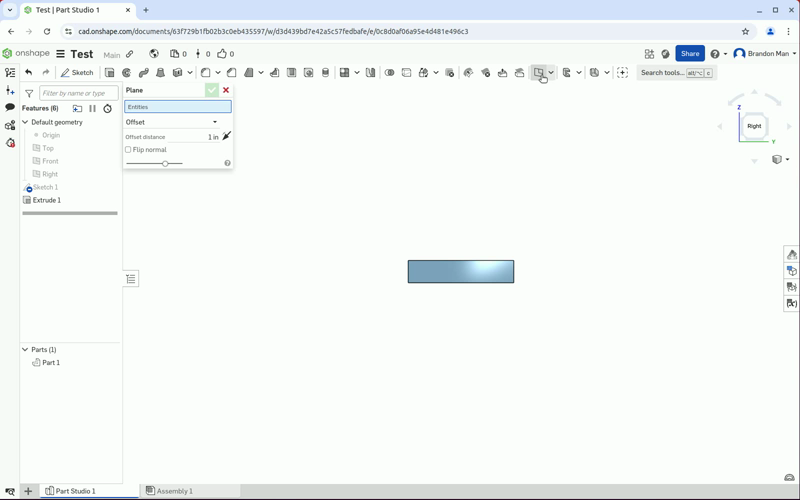
mouse_move(73, 176)
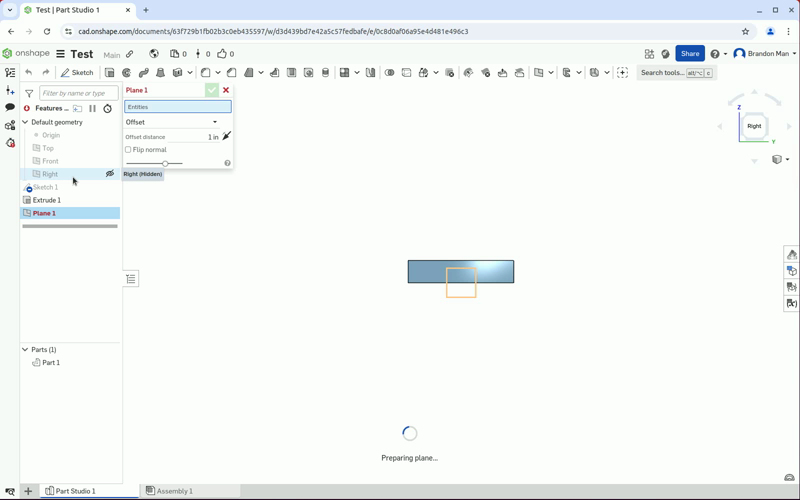
click(73, 176)
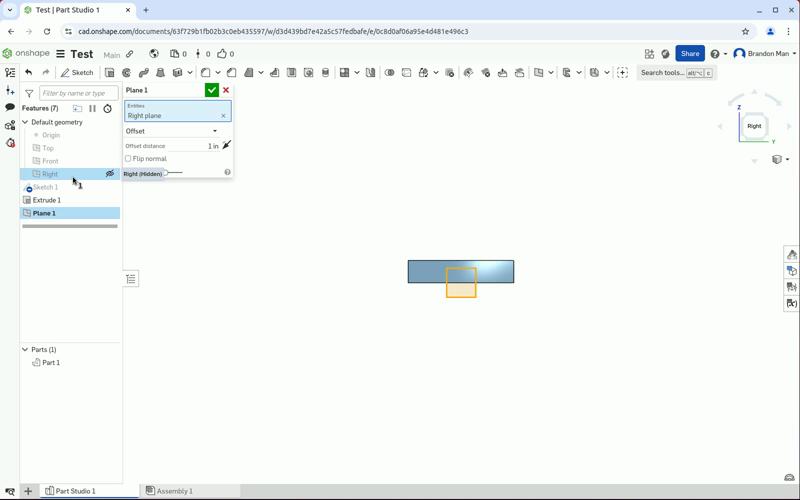
key(tab, 2)
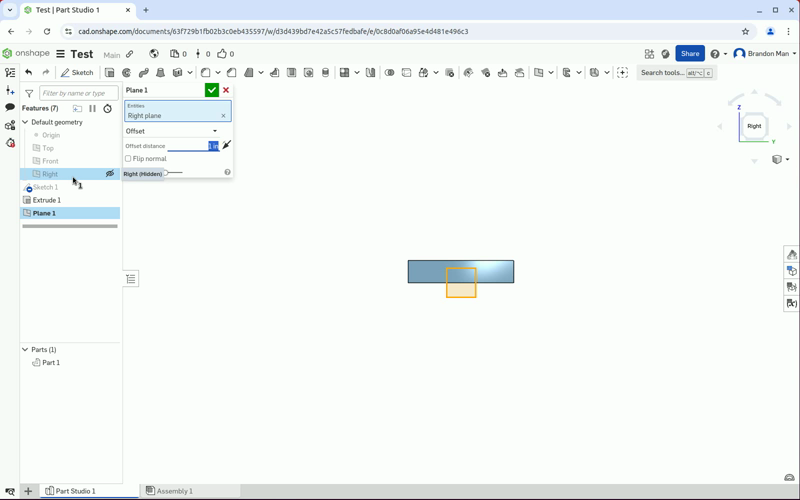
text(22.4)
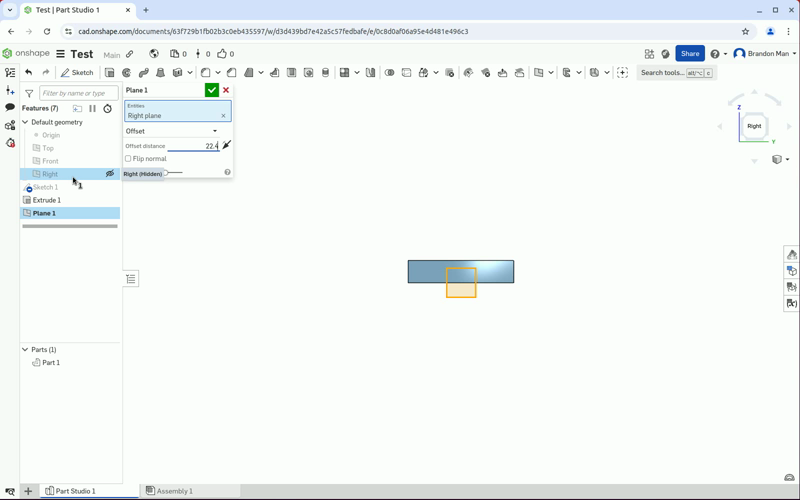
key(enter, 2)
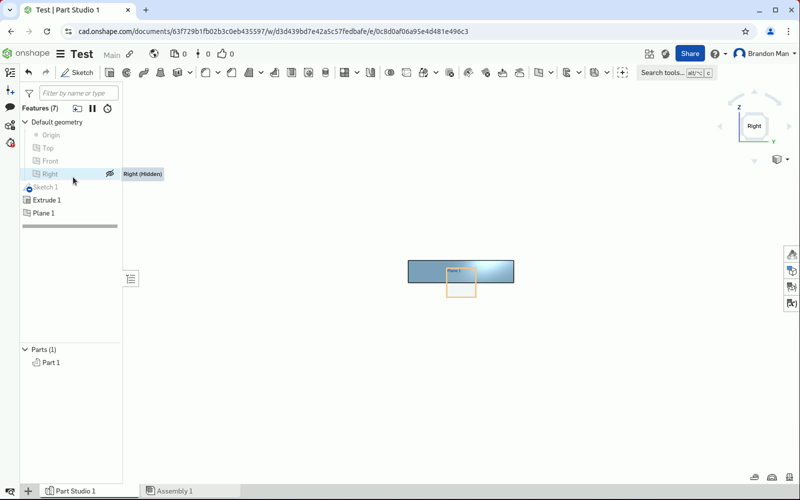
key(shift+s)
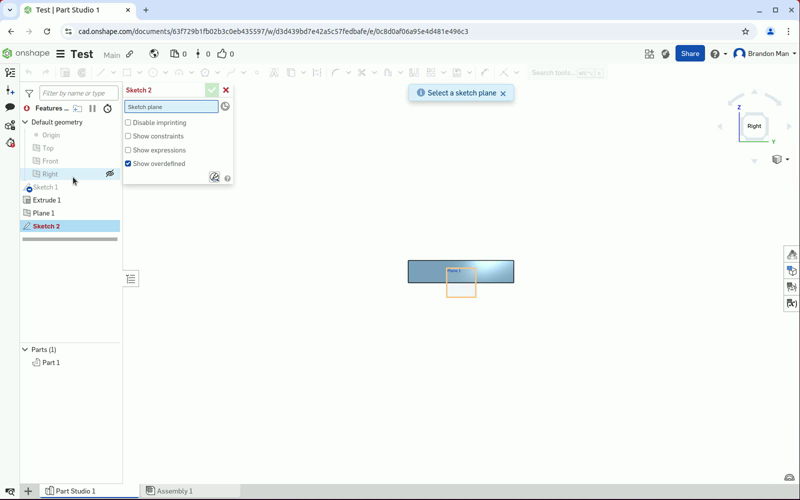
mouse_move(73, 215)
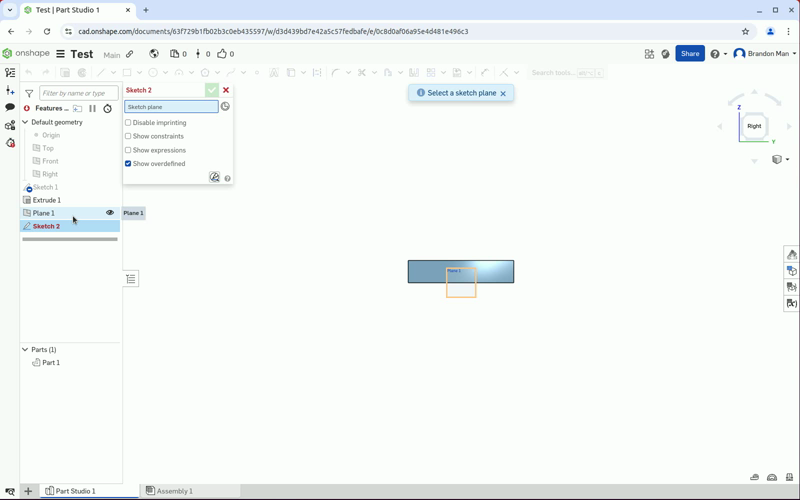
click(73, 215)
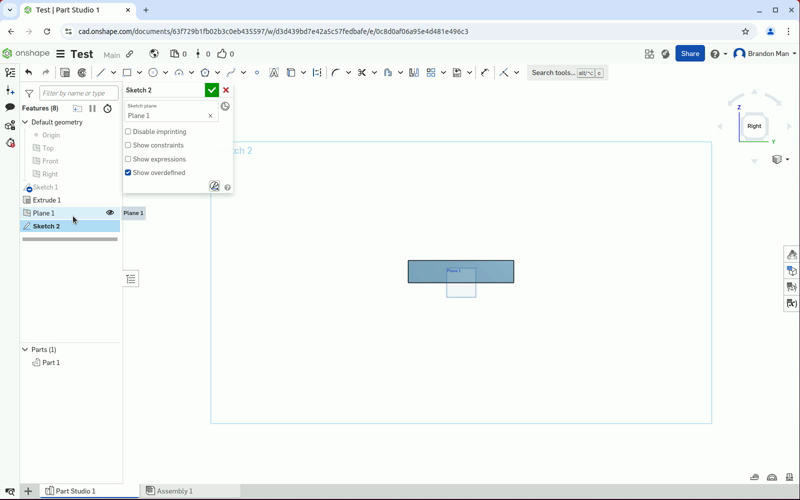
mouse_move(73, 352)
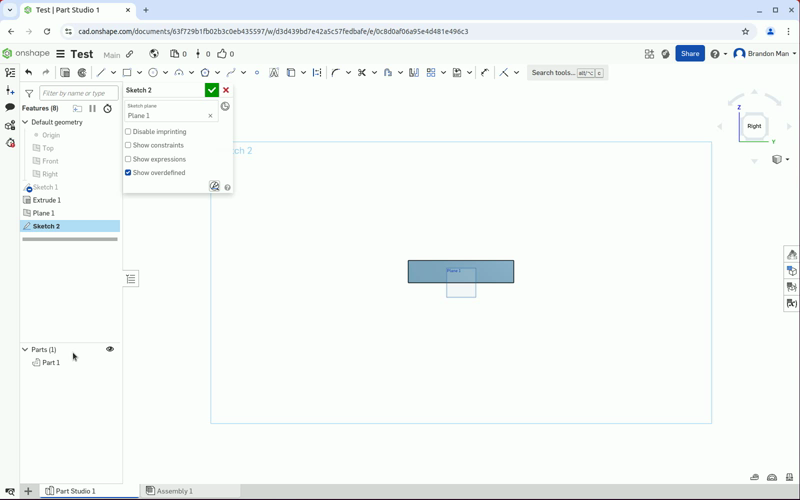
key(y)
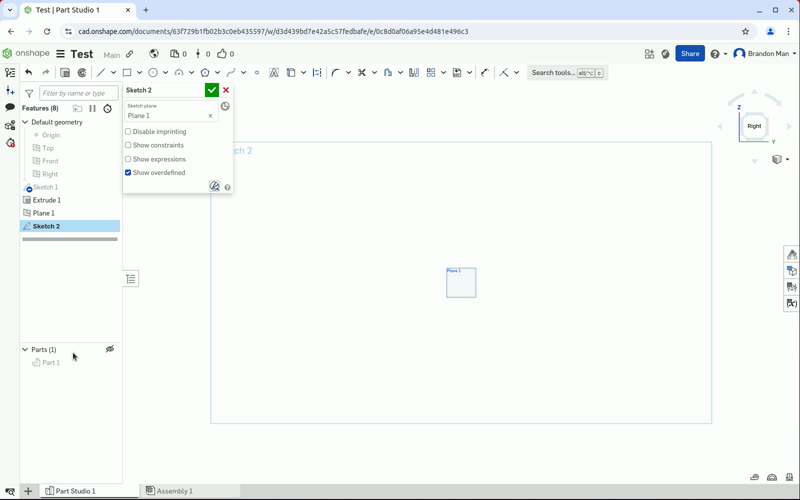
key(l)
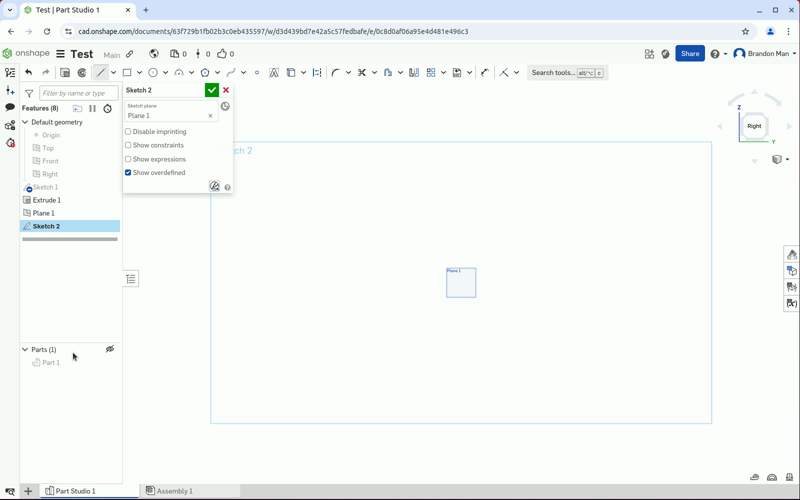
key_down(shift)
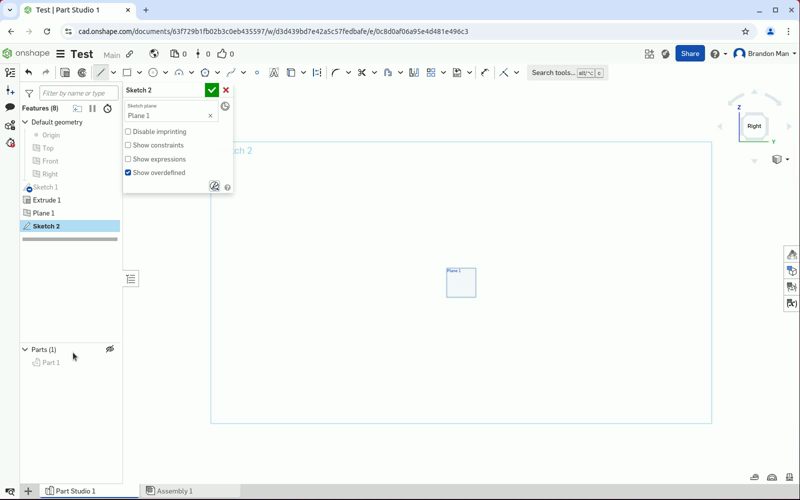
mouse_move(407, 282)
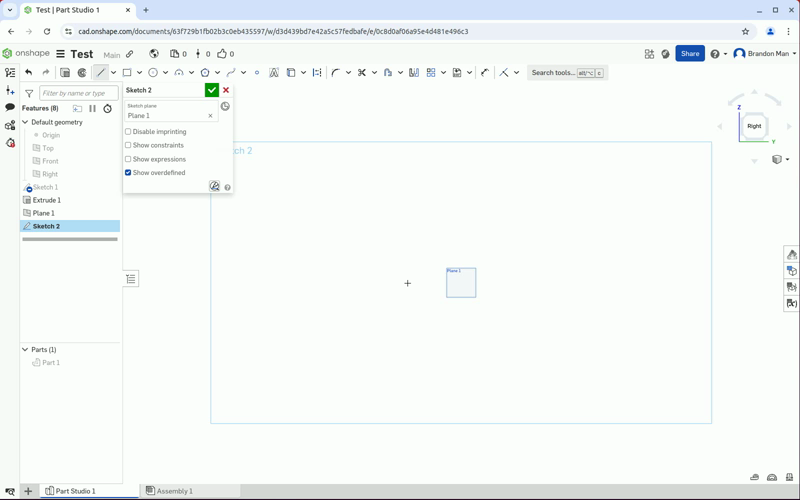
click(407, 282)
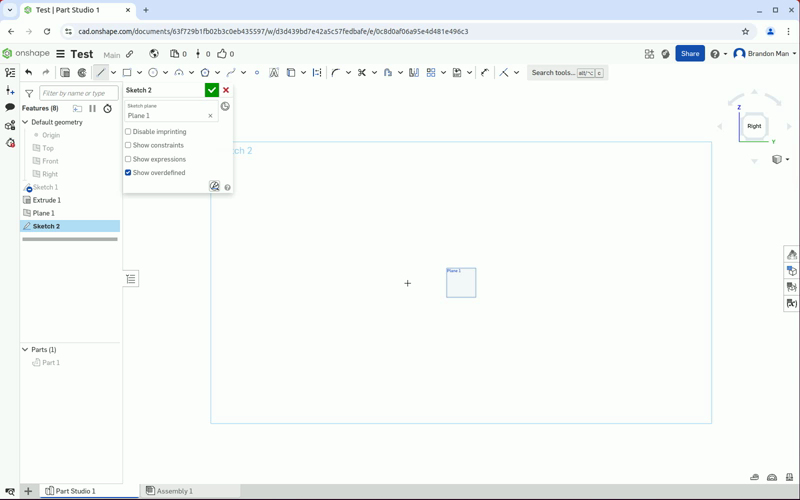
key_up(shift)
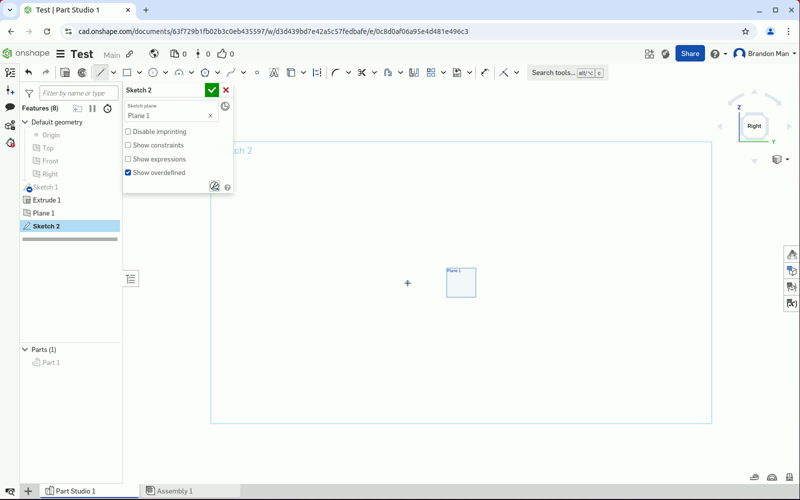
key_down(shift)
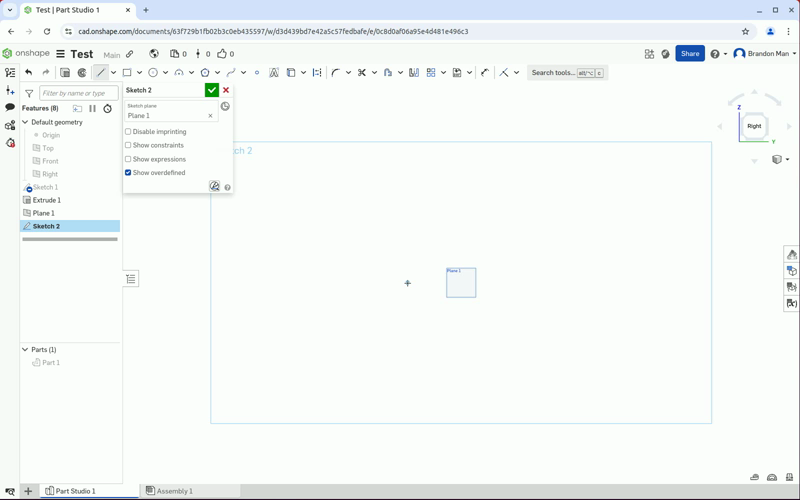
mouse_move(513, 282)
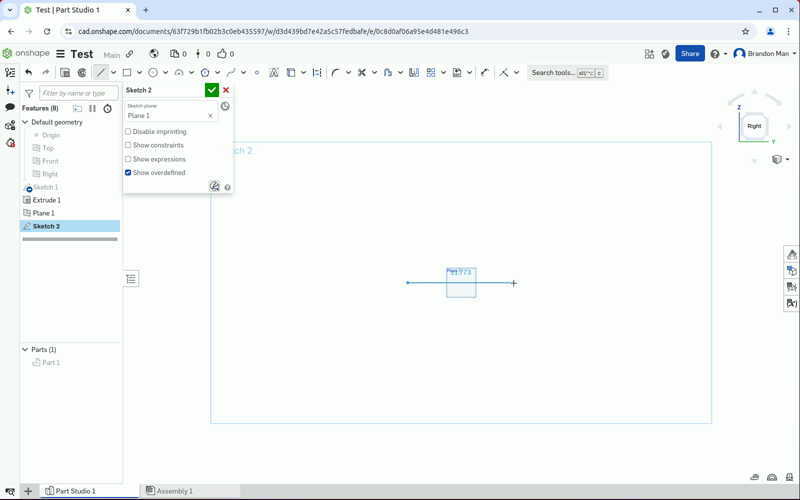
click(513, 282)
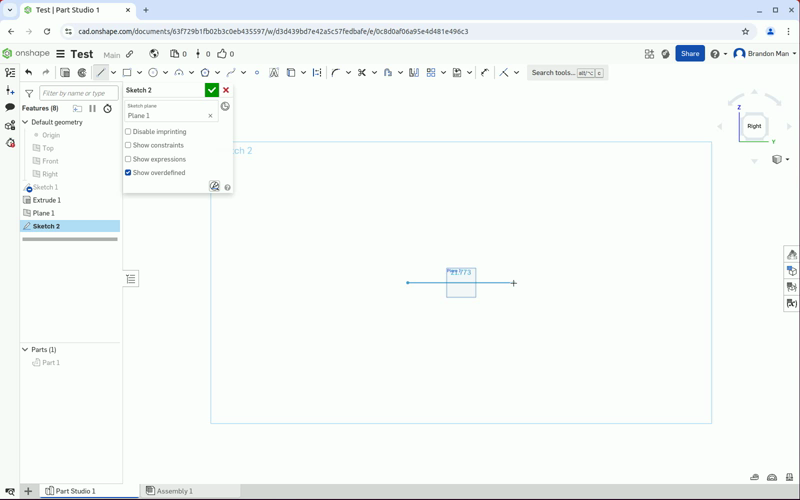
key_up(shift)
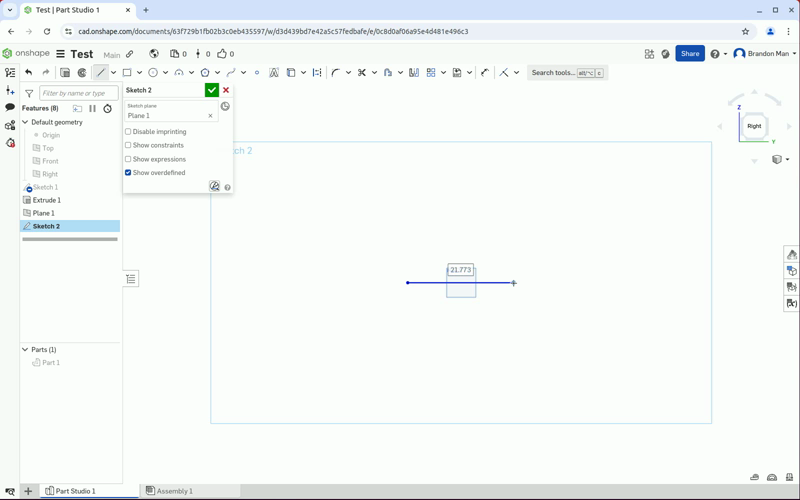
key_down(shift)
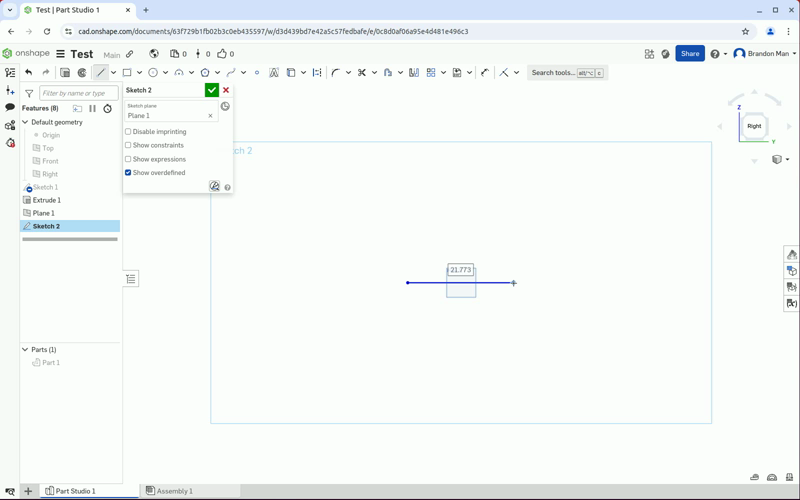
mouse_move(543, 282)
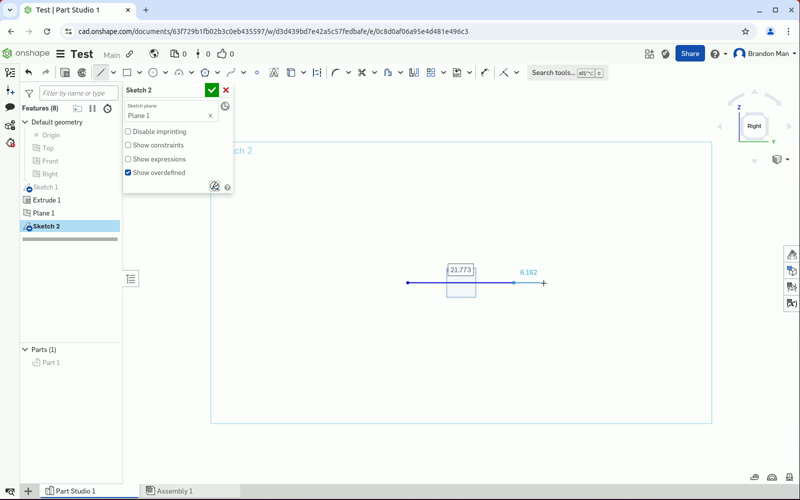
mouse_move(513, 260)
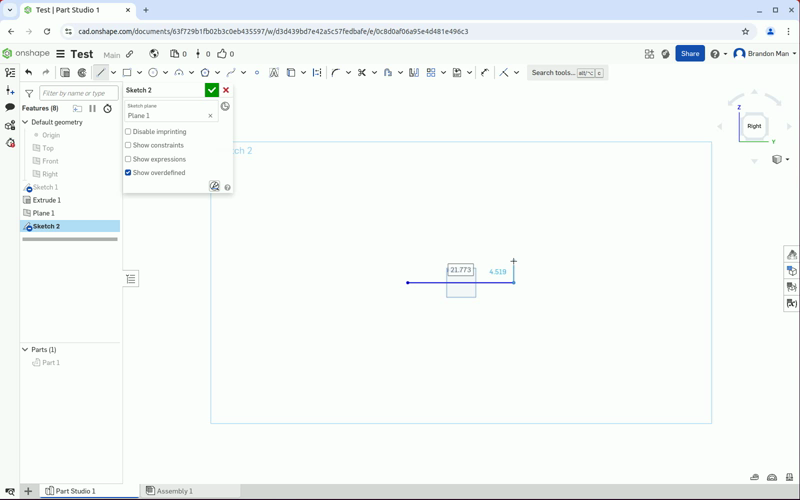
click(513, 260)
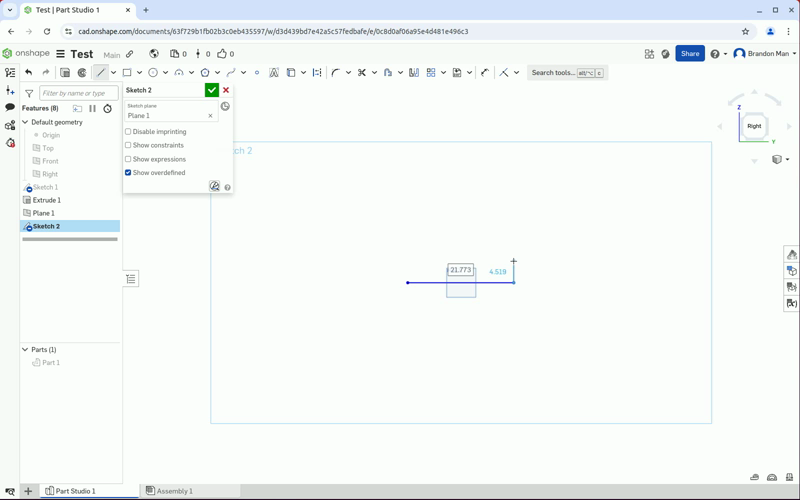
key_up(shift)
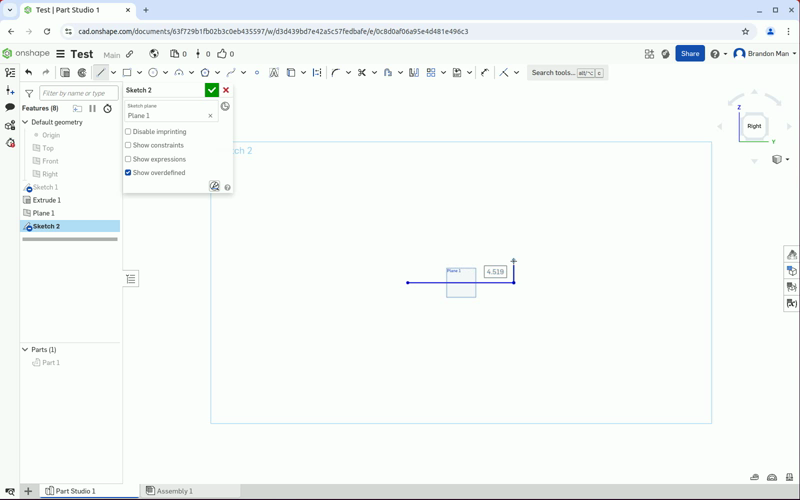
key_down(shift)
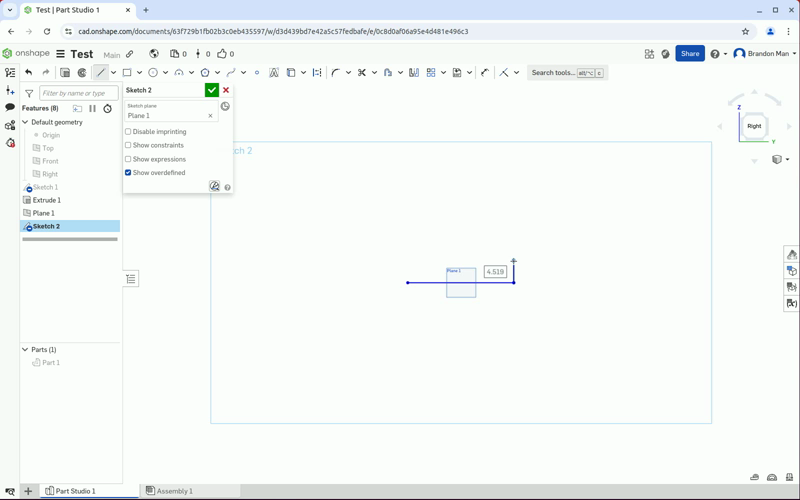
mouse_move(407, 260)
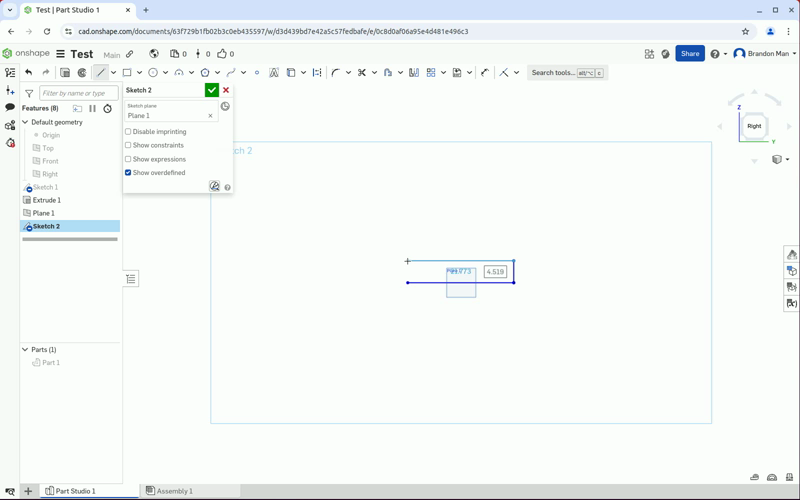
click(407, 260)
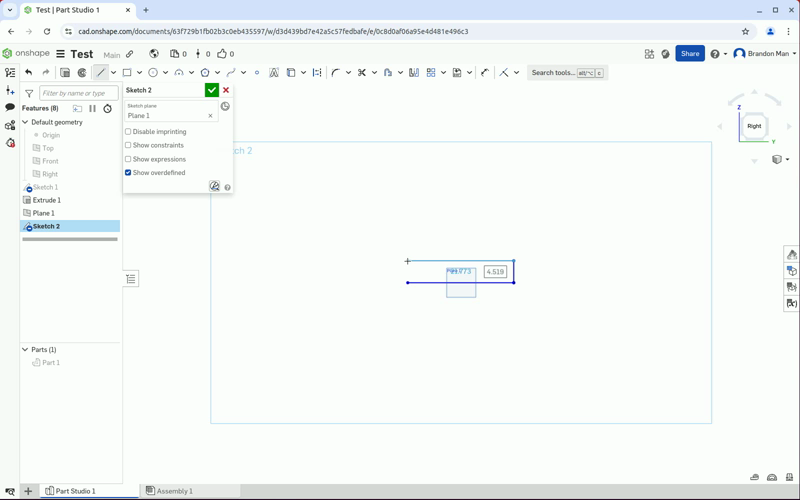
key_up(shift)
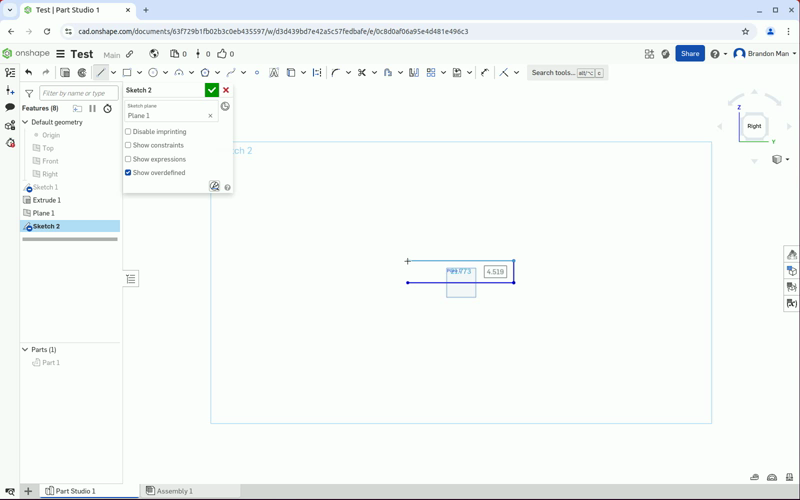
mouse_move(437, 260)
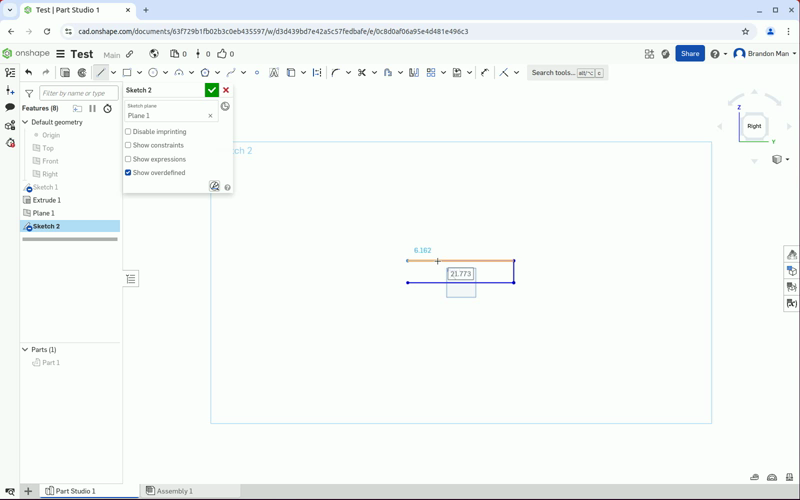
key_down(shift)
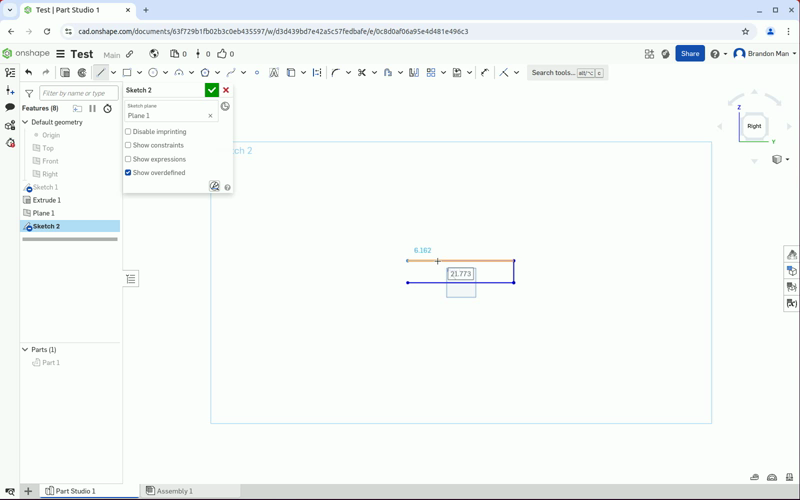
mouse_move(407, 282)
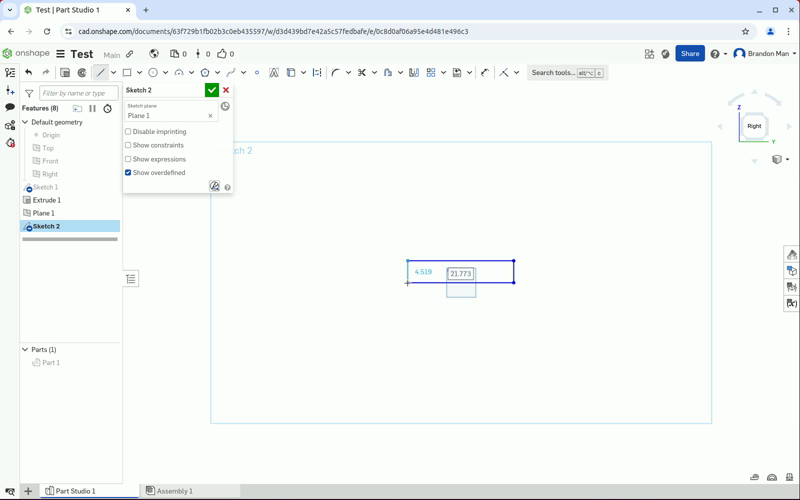
key_up(shift)
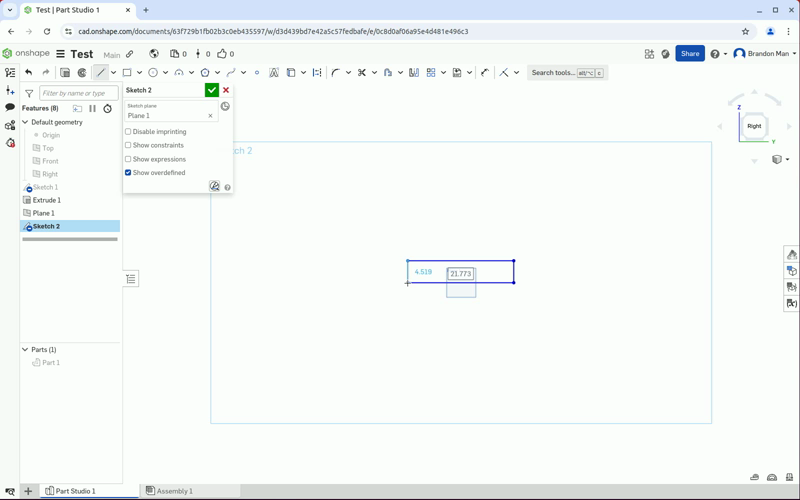
click(407, 282)
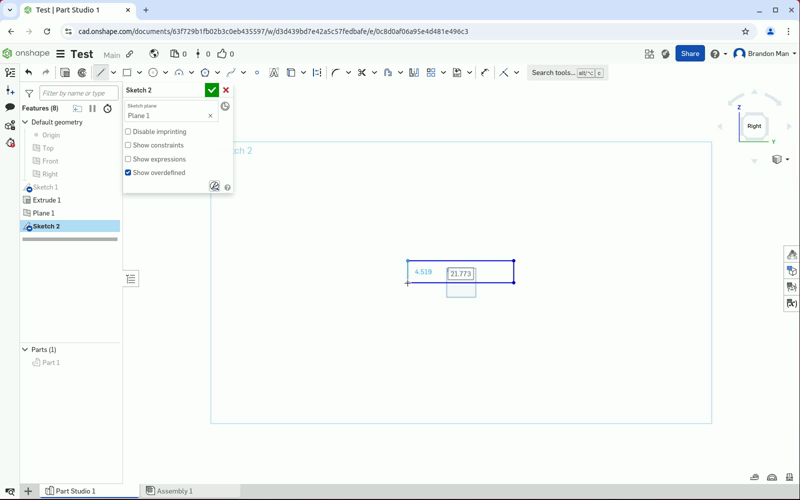
key(esc)
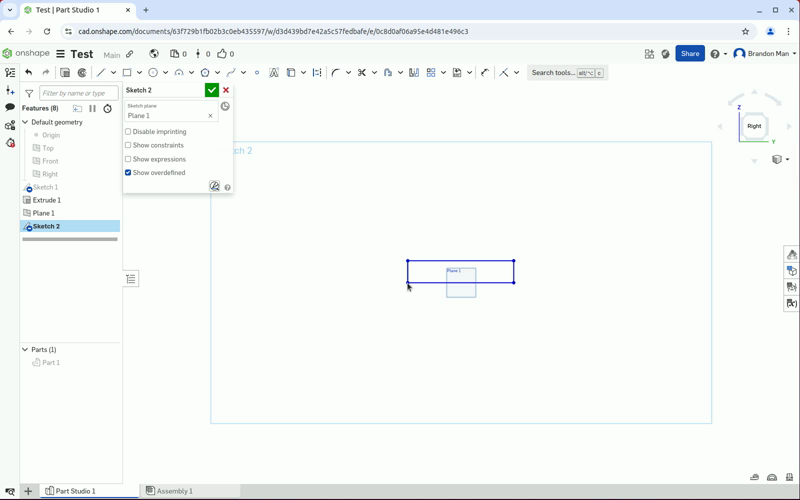
mouse_move(460, 268)
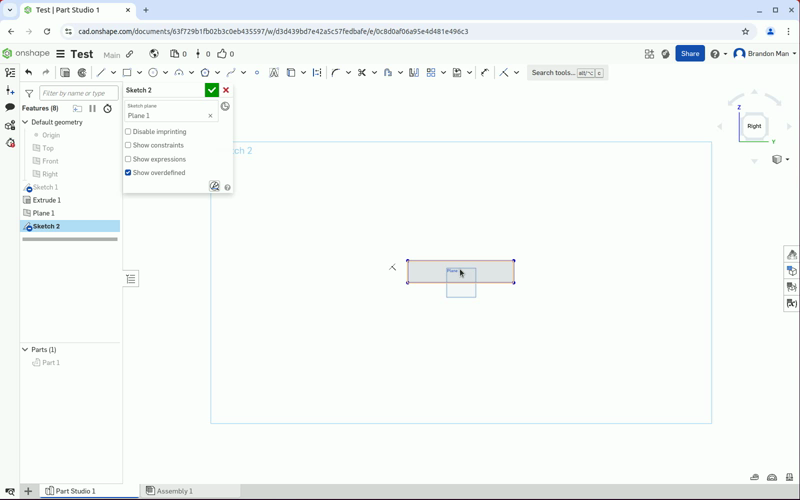
click(460, 268)
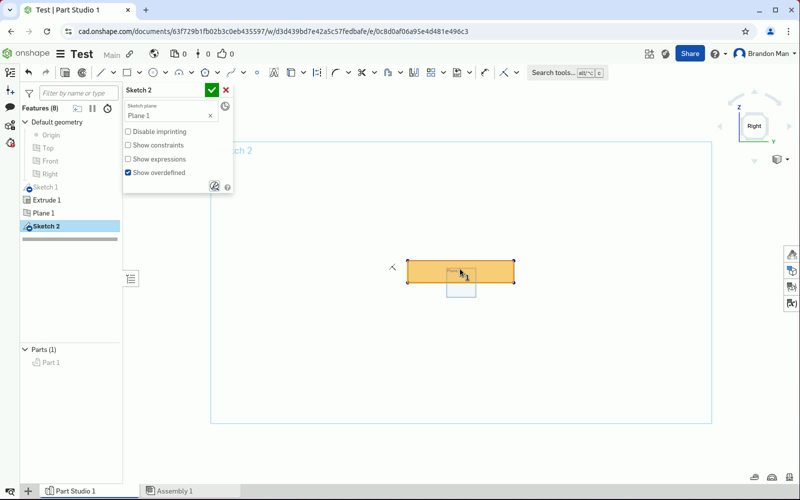
mouse_move(73, 352)
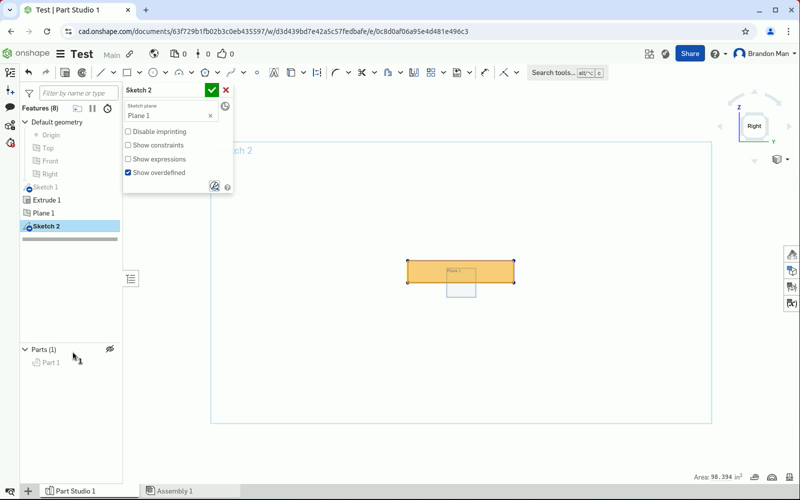
key(shift+y)
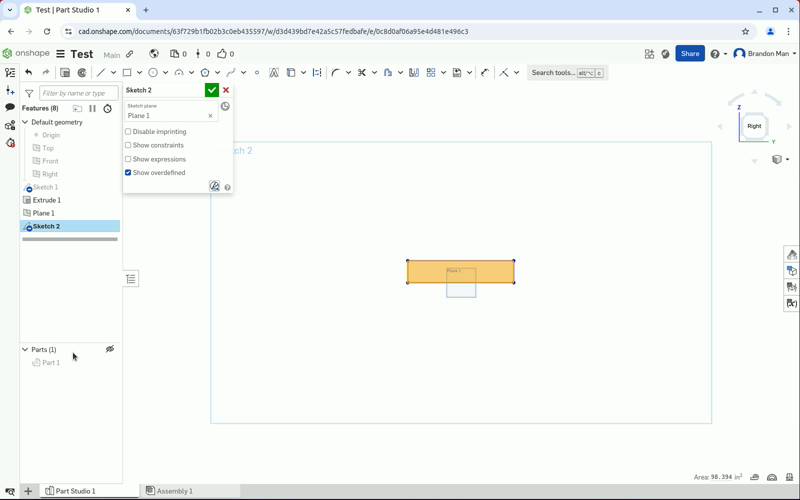
key(shift+e)
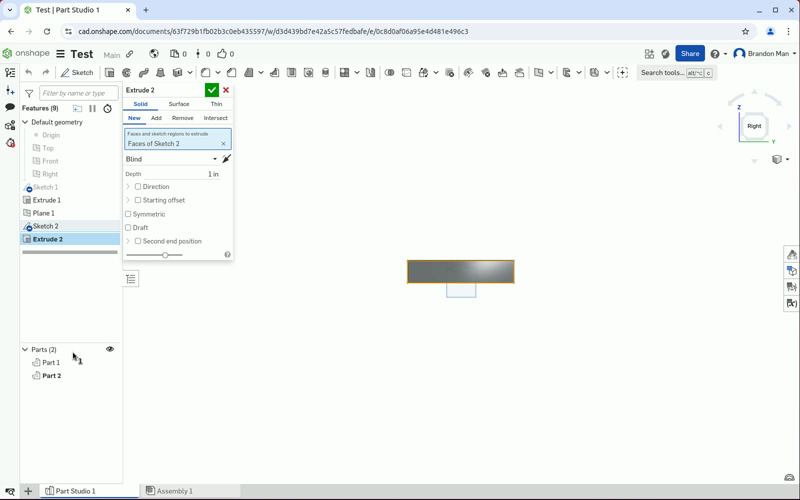
mouse_move(143, 106)
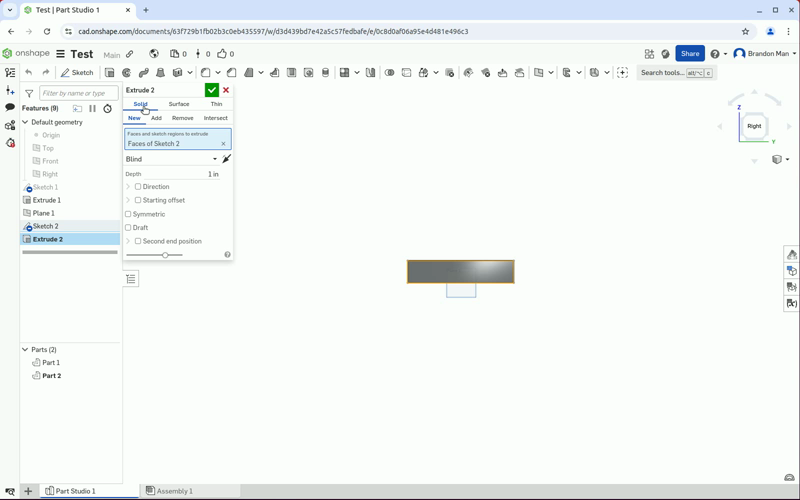
click(143, 106)
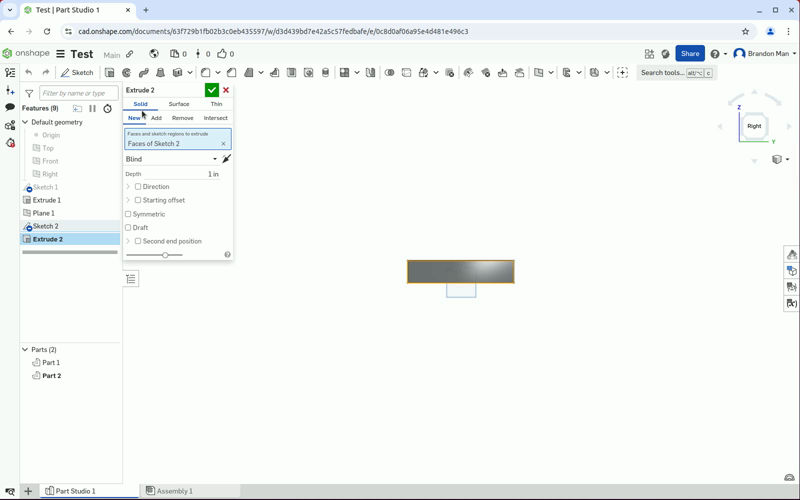
mouse_move(137, 120)
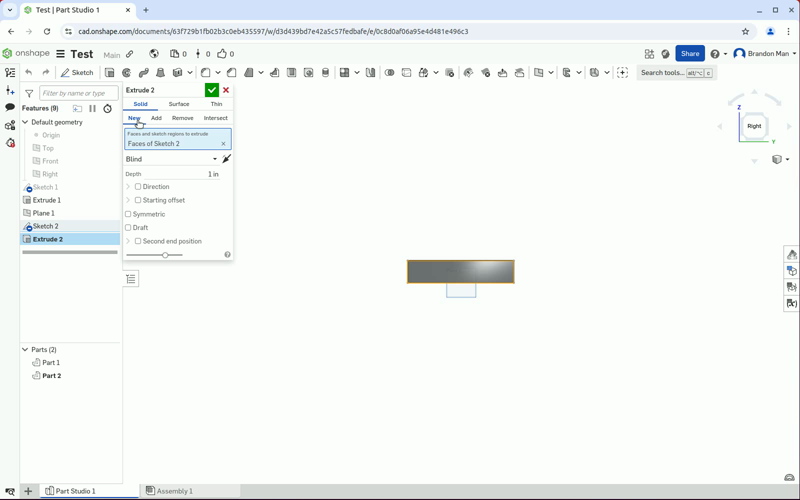
click(137, 120)
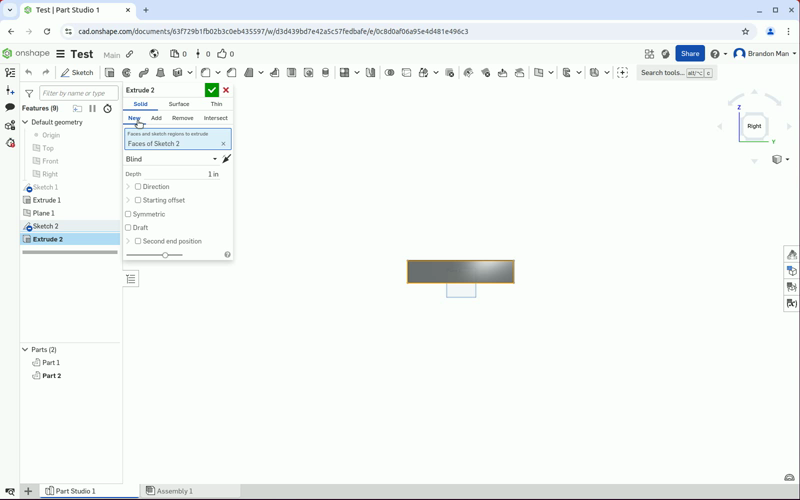
key(tab, 4)
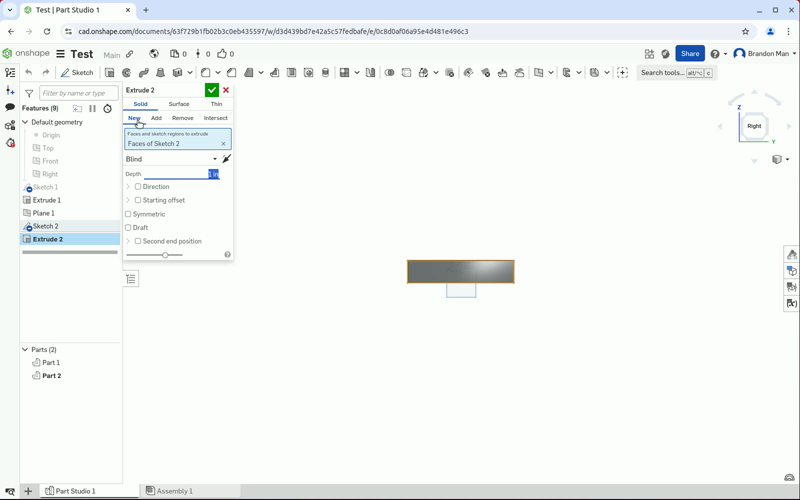
text(0.722)
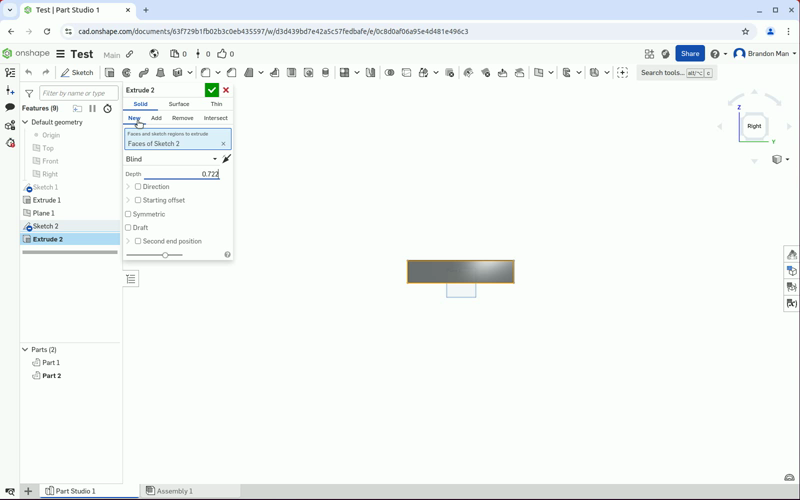
key(enter)
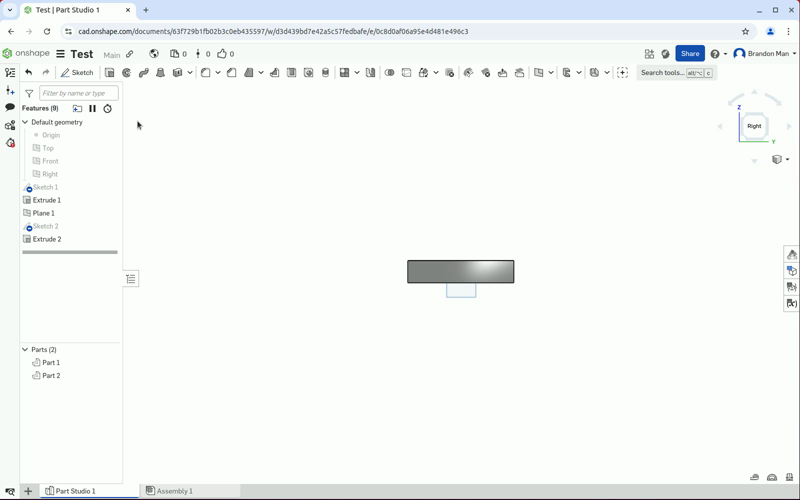
key(shift+h)
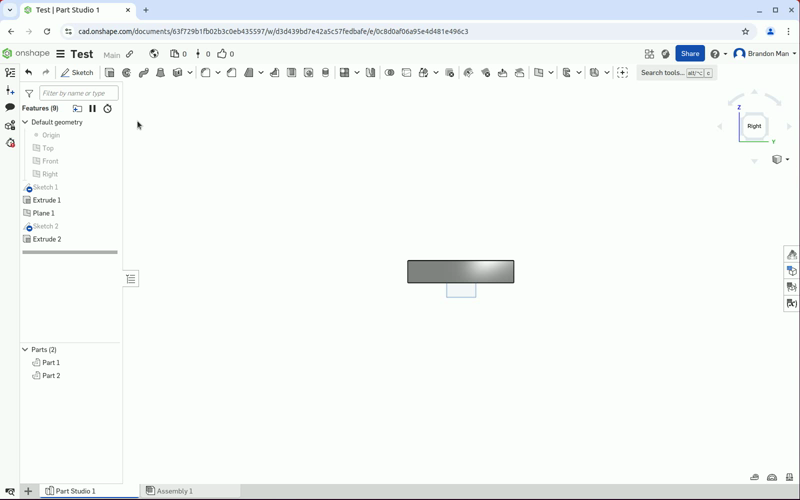
key(shift+h)
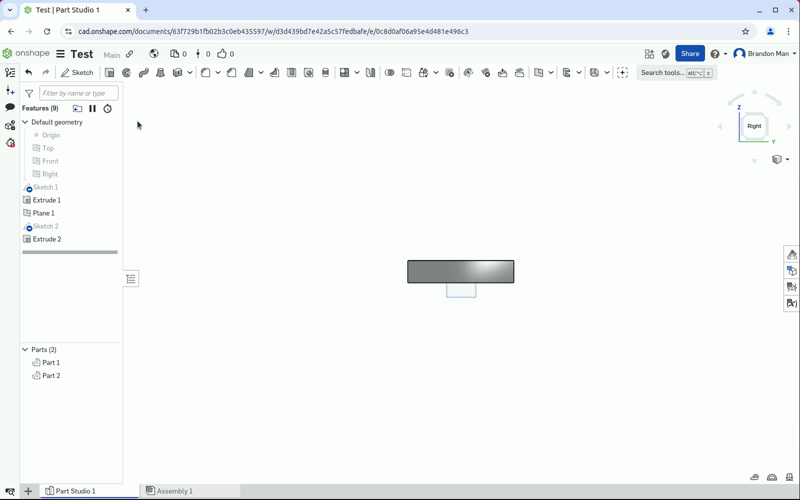
mouse_move(73, 189)
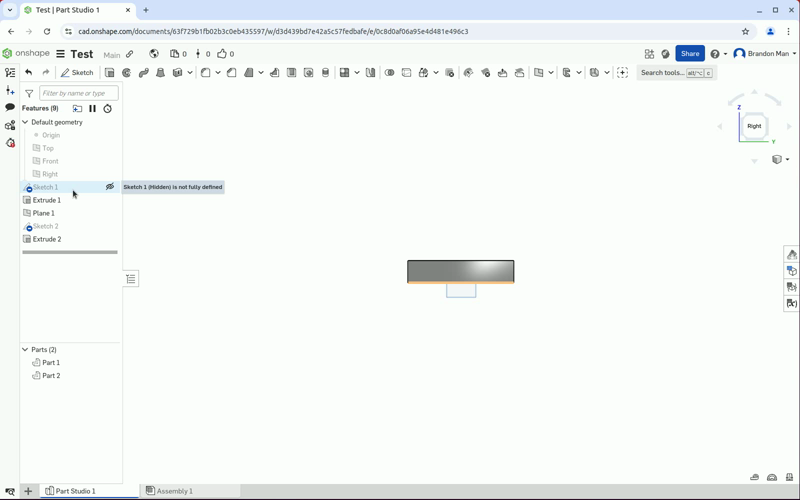
click(73, 189)
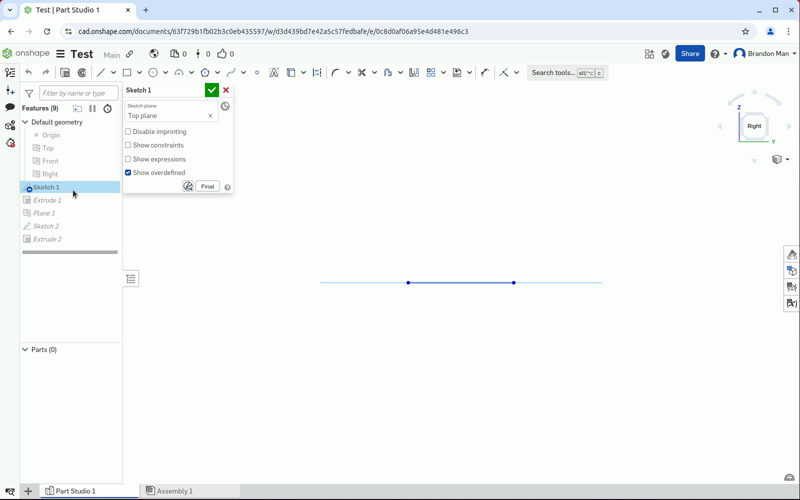
mouse_move(229, 92)
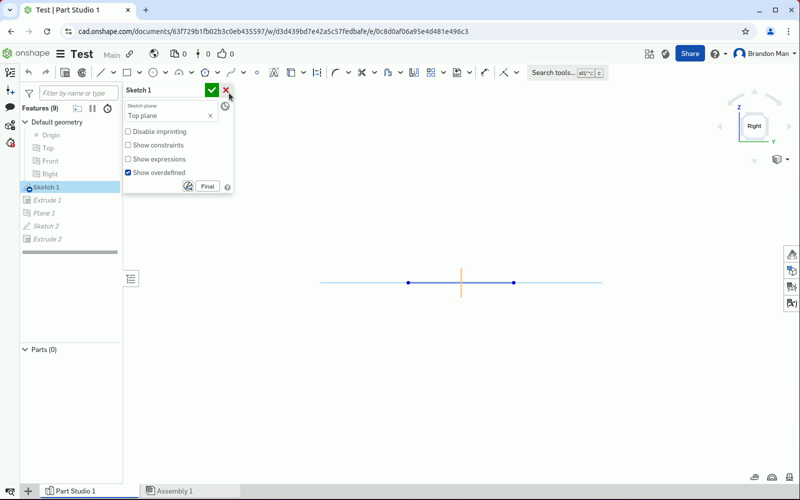
click(229, 92)
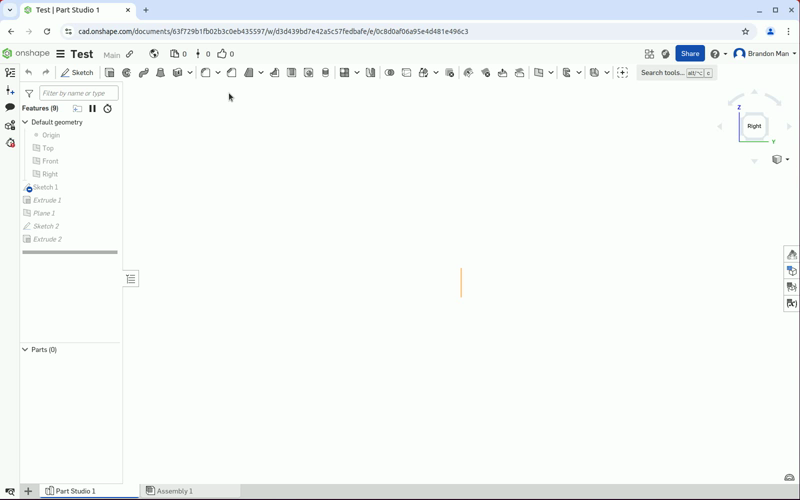
key(shift+s)
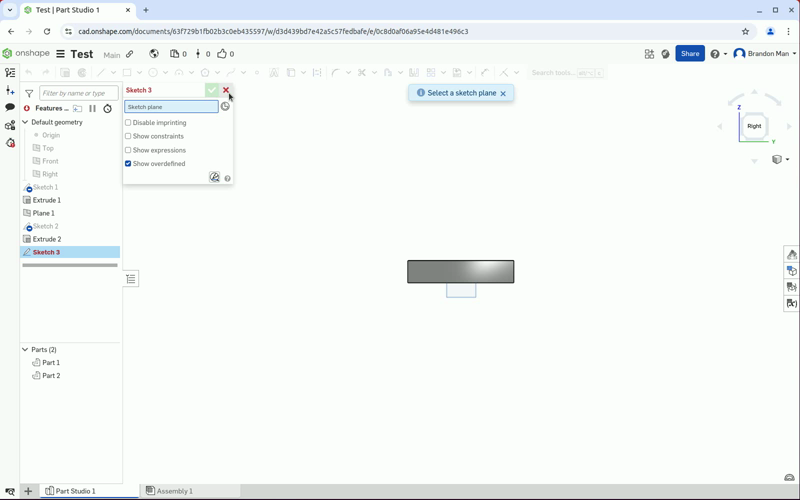
mouse_move(73, 215)
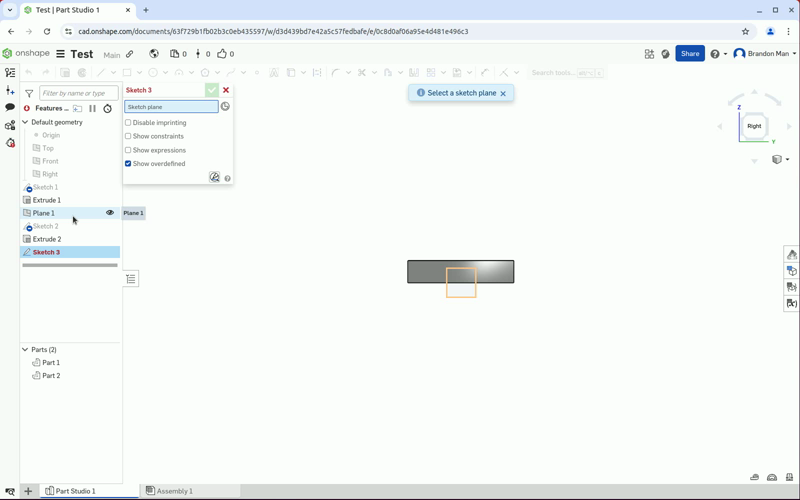
click(73, 215)
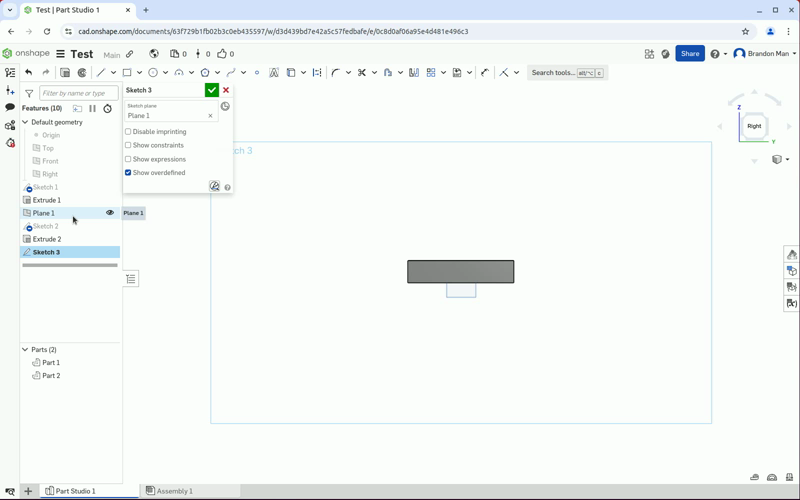
mouse_move(73, 352)
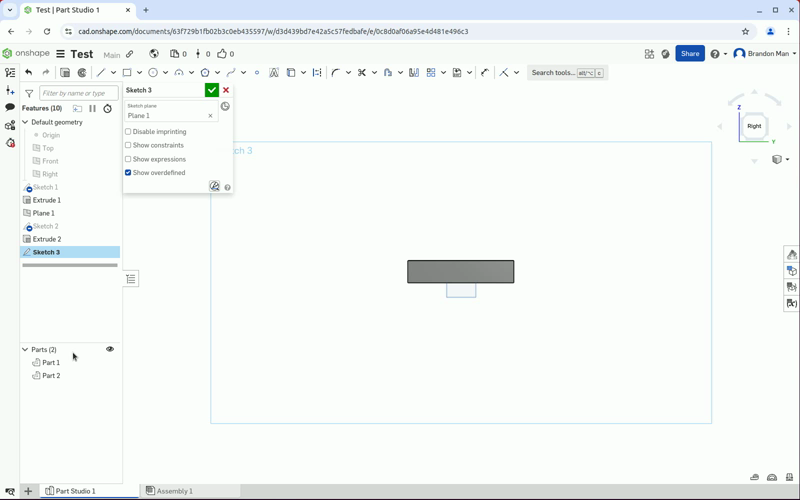
key(y)
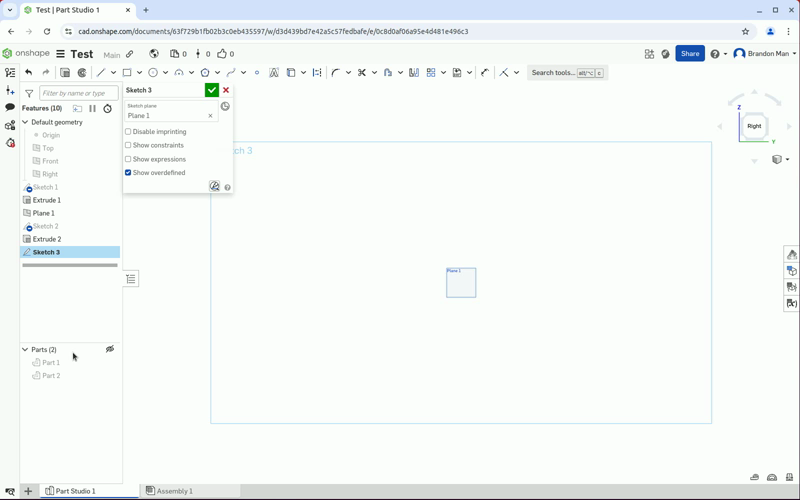
key(l)
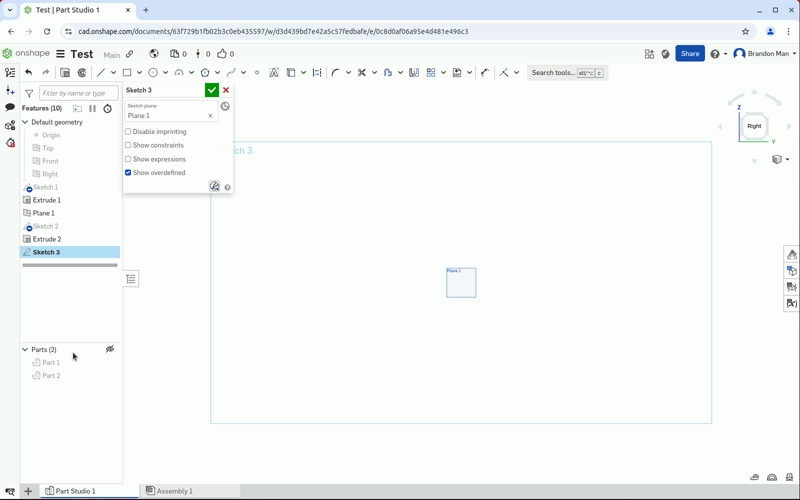
key_down(shift)
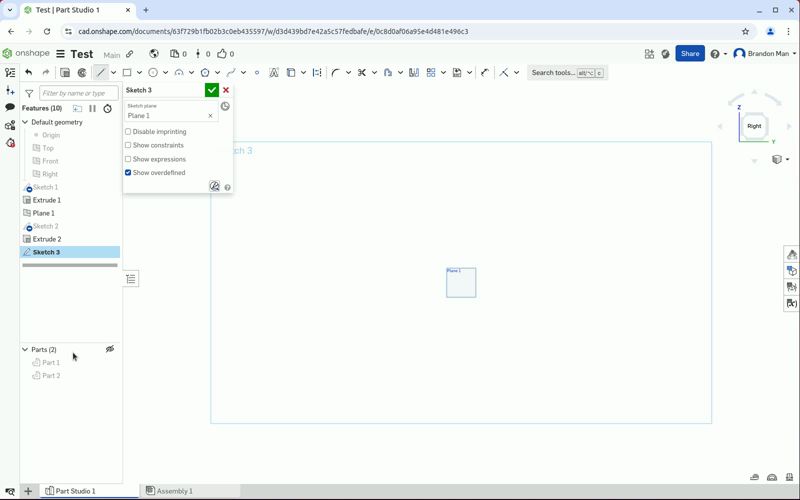
mouse_move(407, 260)
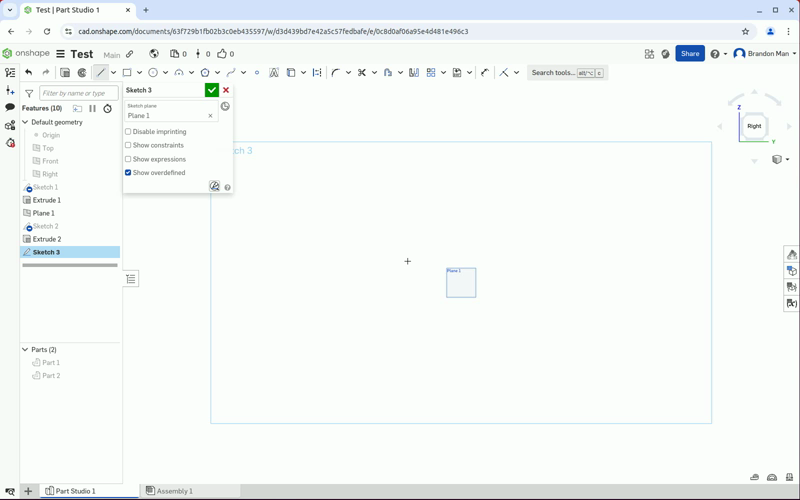
click(407, 260)
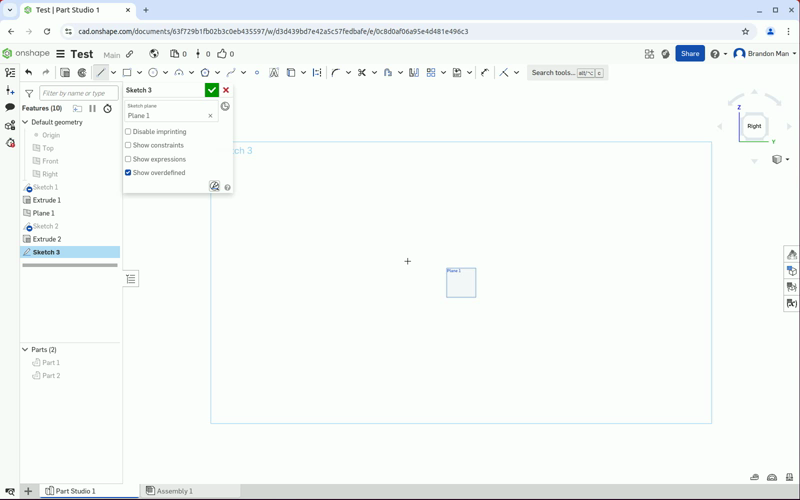
key_up(shift)
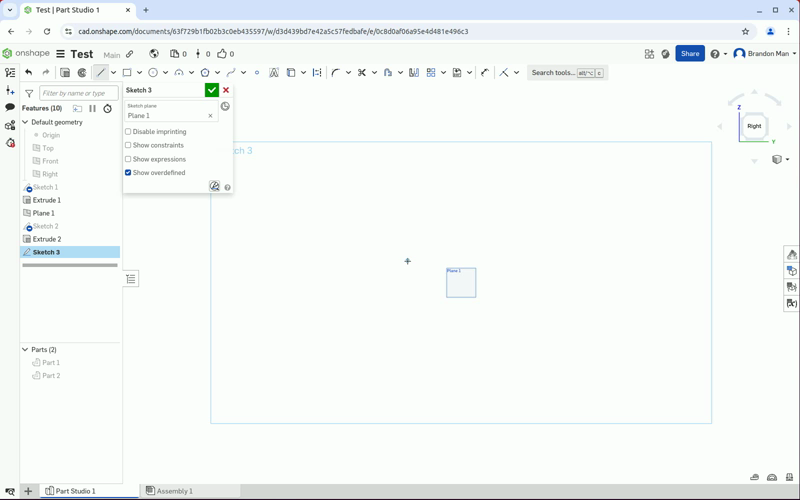
key_down(shift)
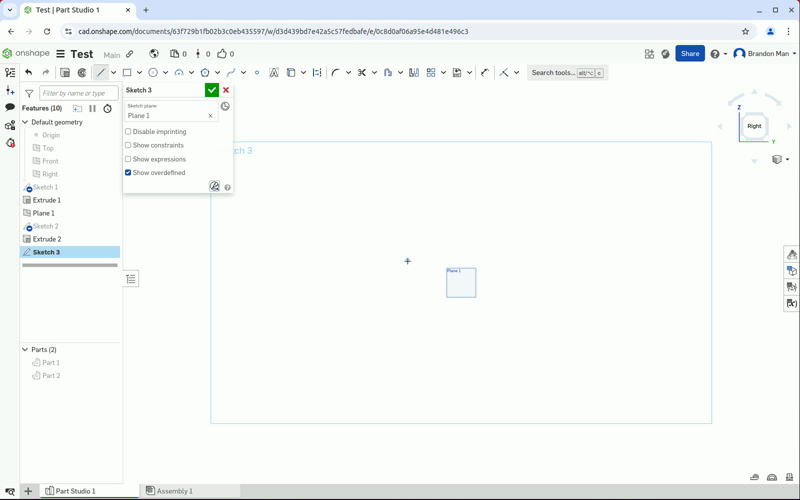
mouse_move(513, 260)
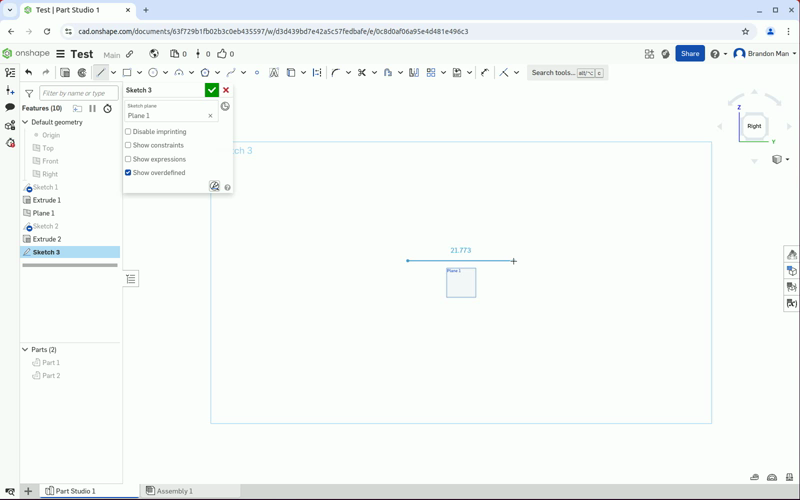
click(513, 260)
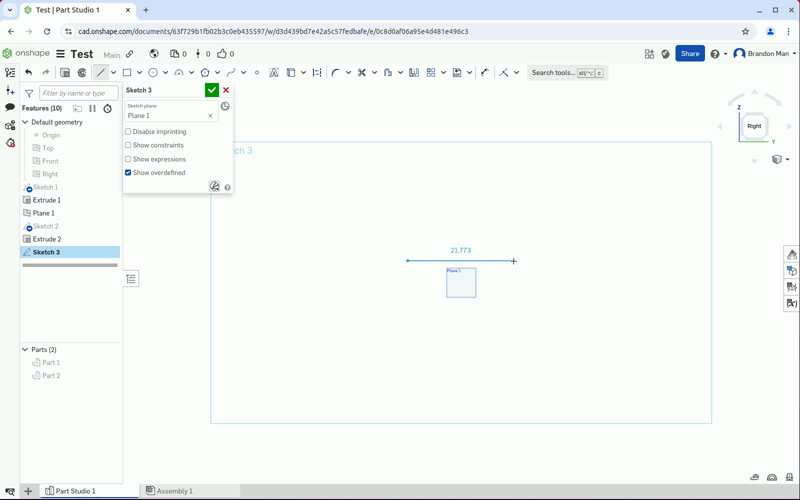
key_up(shift)
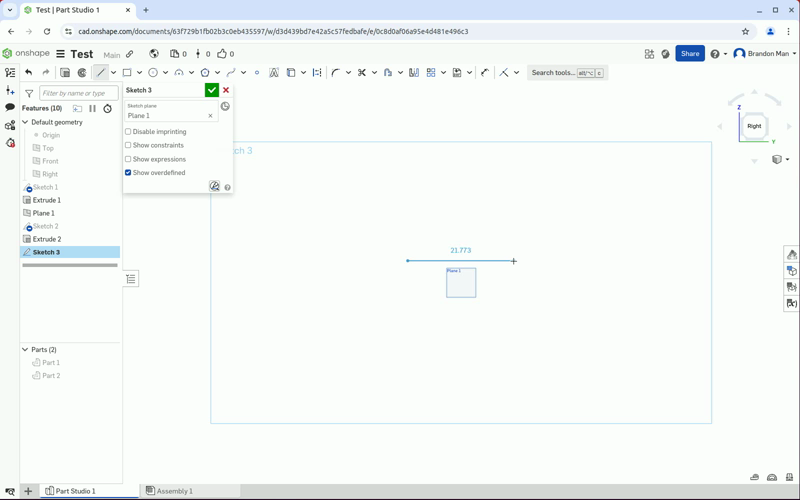
key_down(shift)
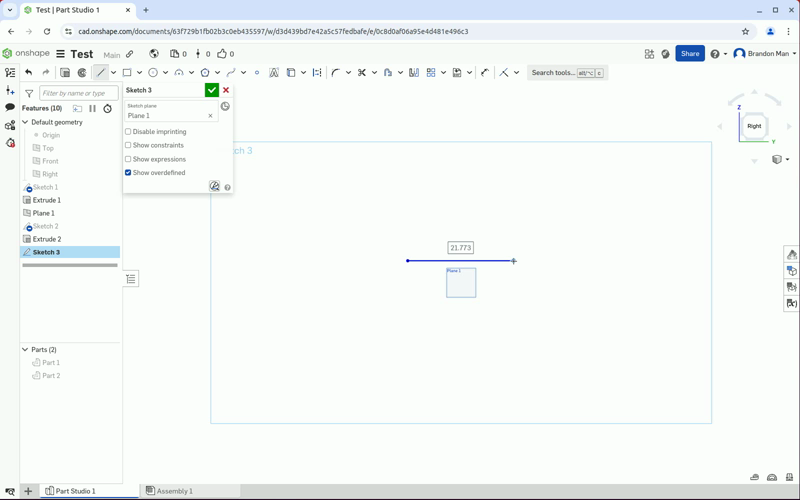
mouse_move(543, 260)
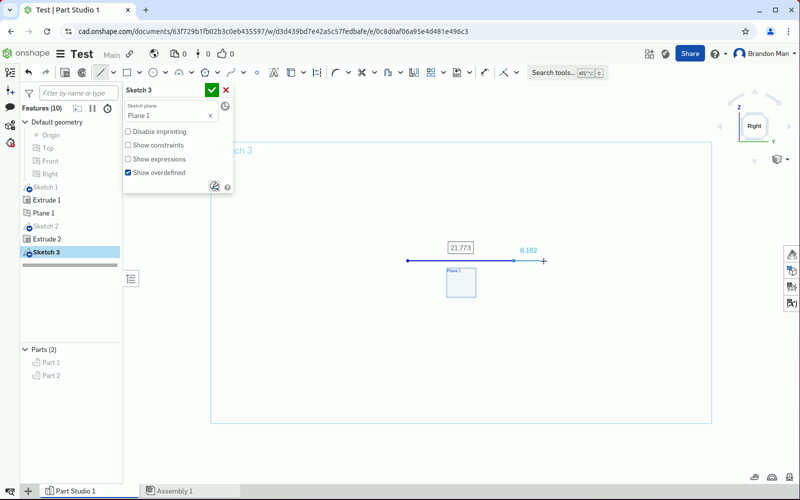
mouse_move(513, 257)
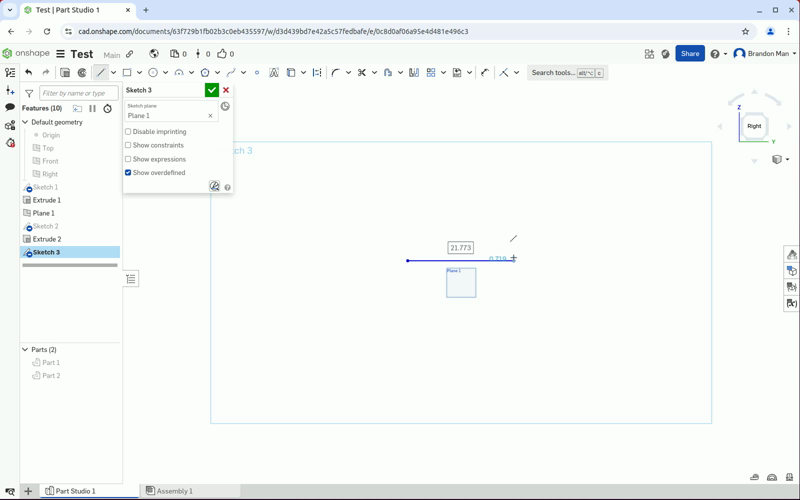
scroll(6)
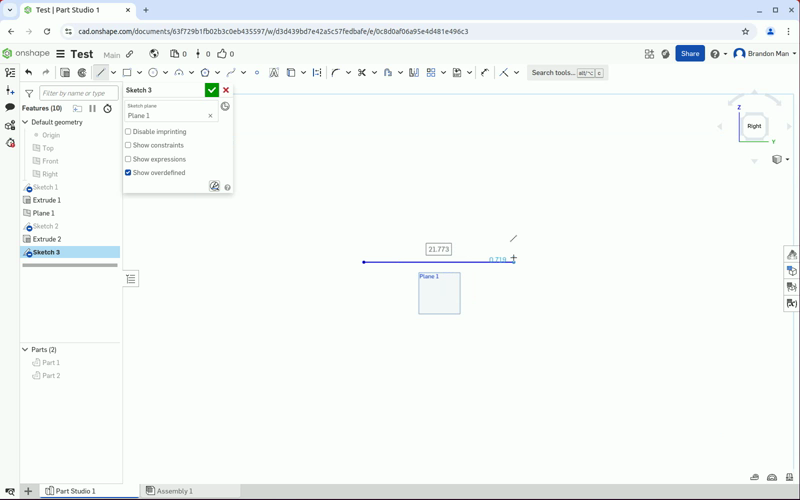
scroll(6)
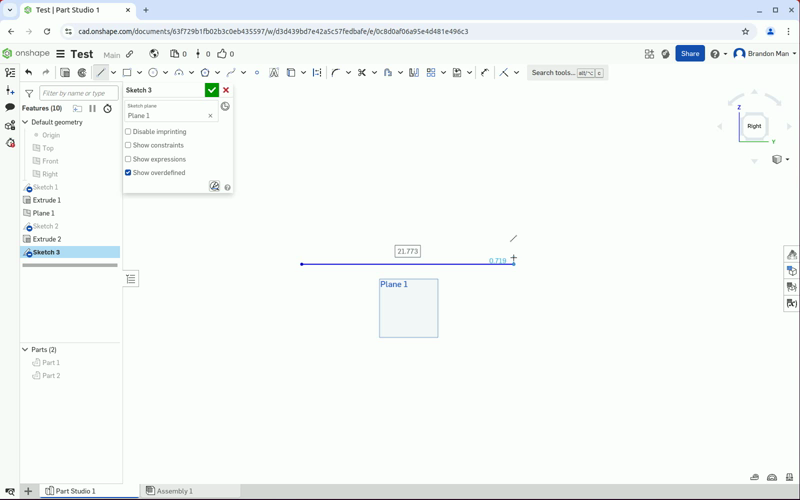
scroll(6)
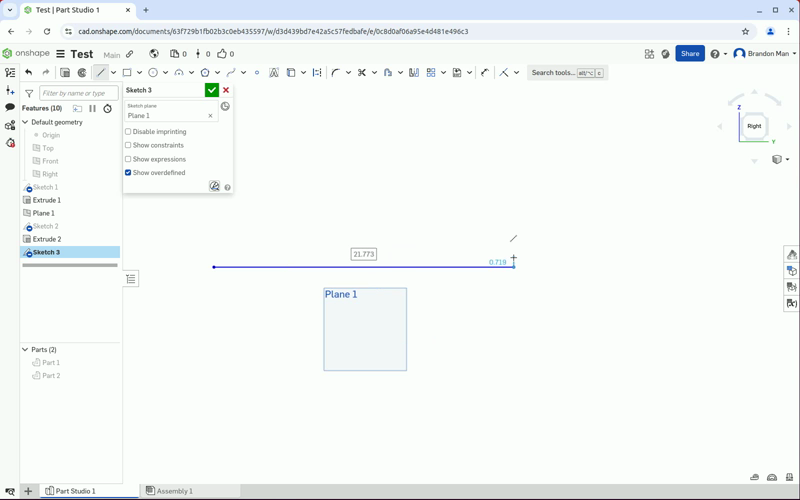
scroll(6)
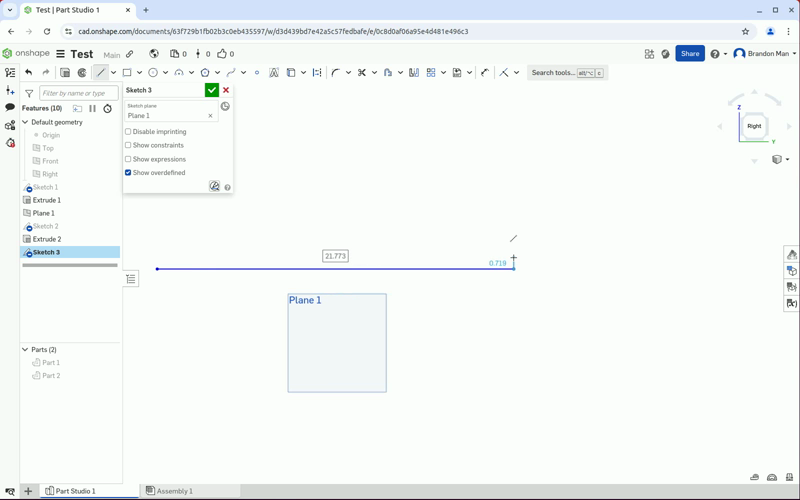
scroll(6)
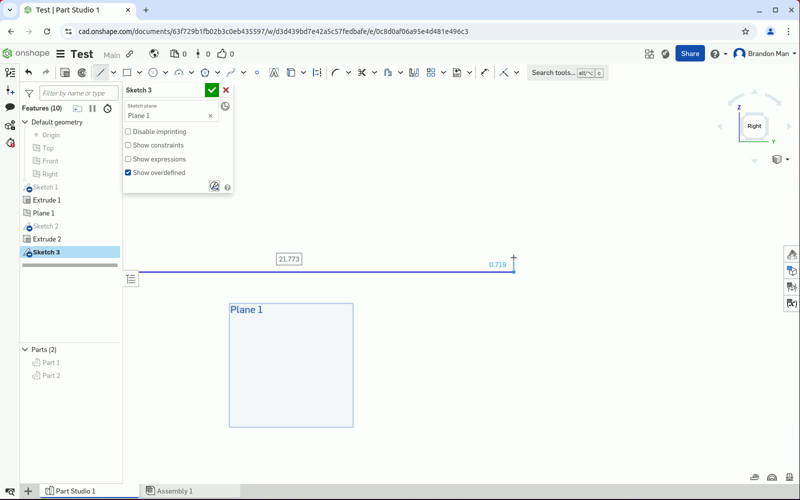
scroll(6)
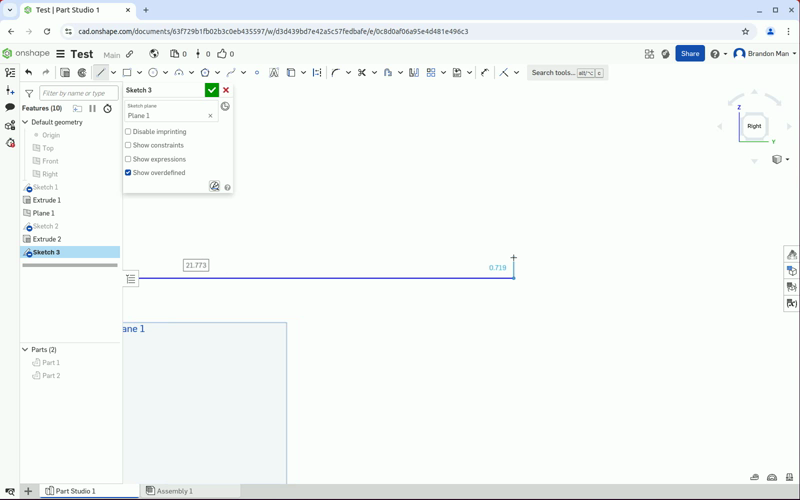
scroll(6)
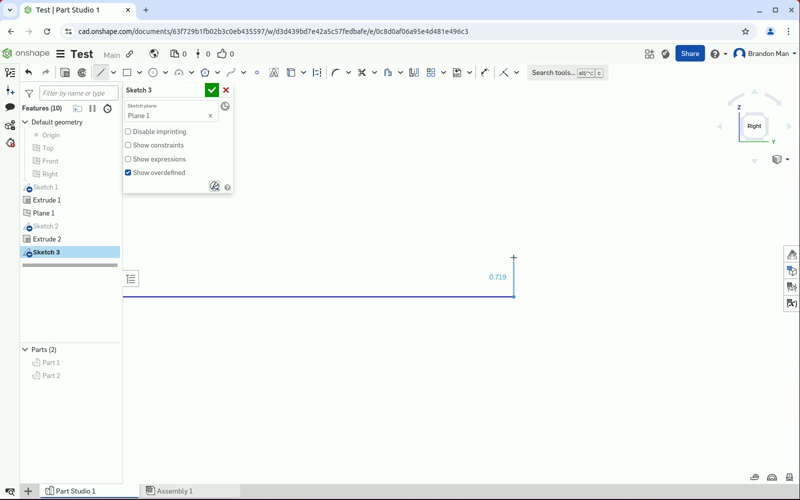
click(513, 257)
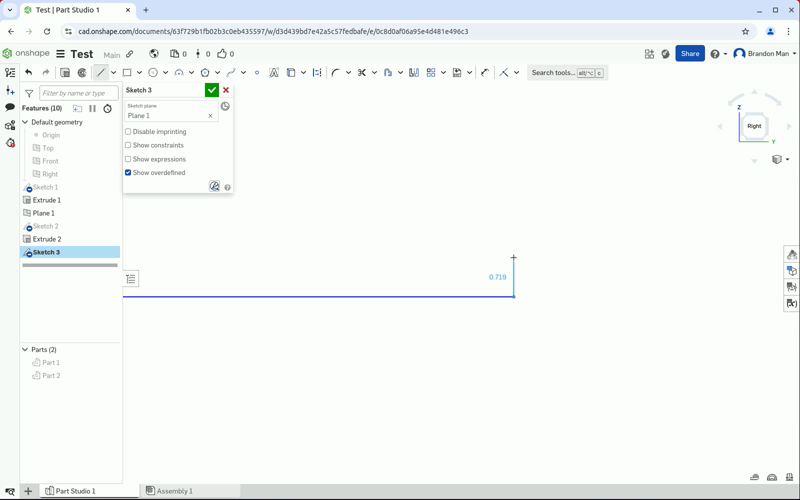
scroll(-6)
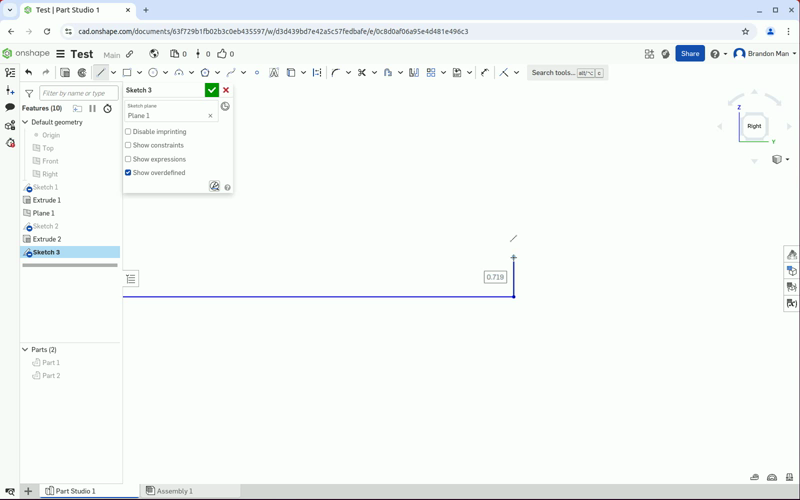
scroll(-6)
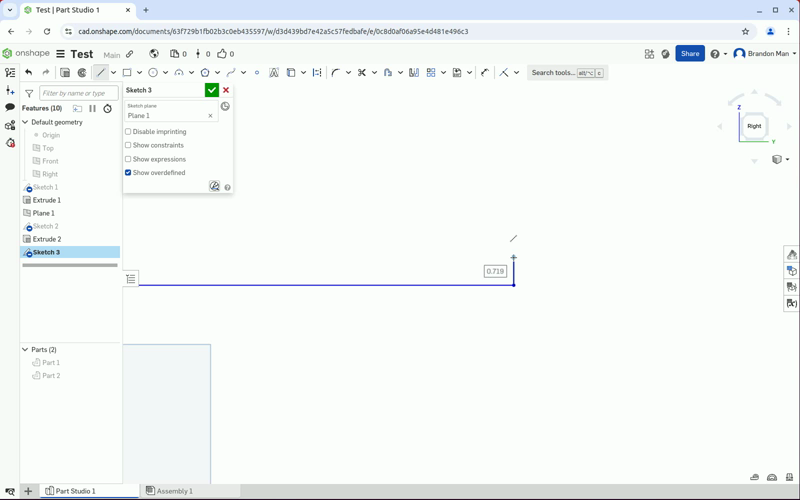
scroll(-6)
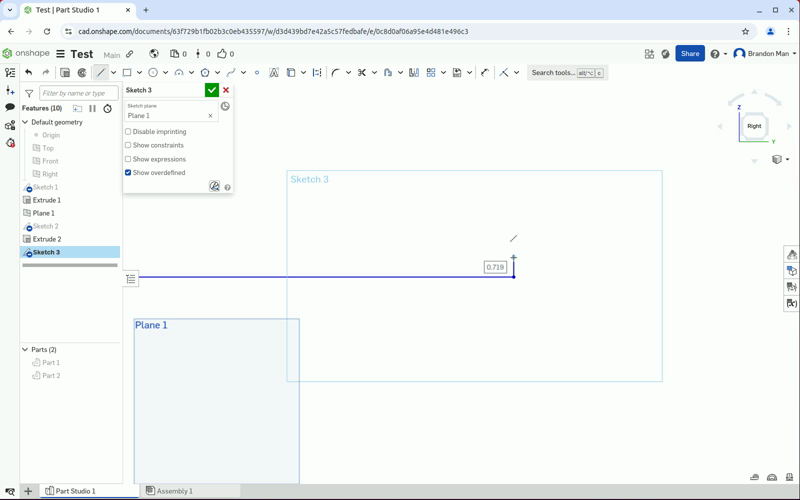
scroll(-6)
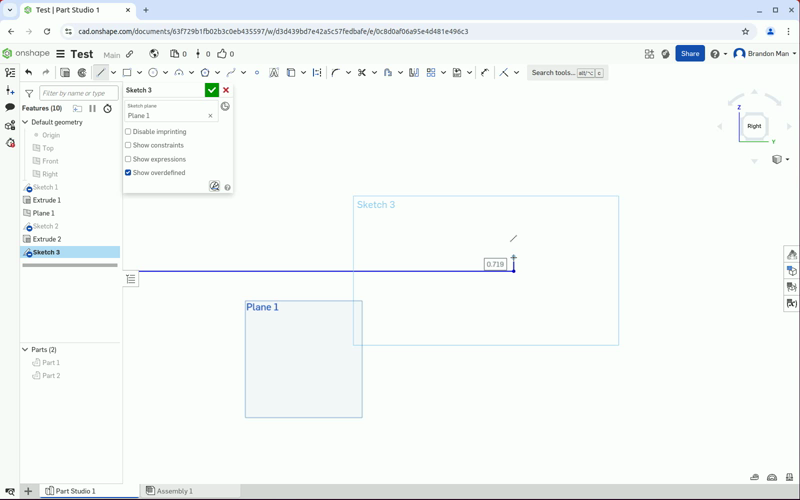
scroll(-6)
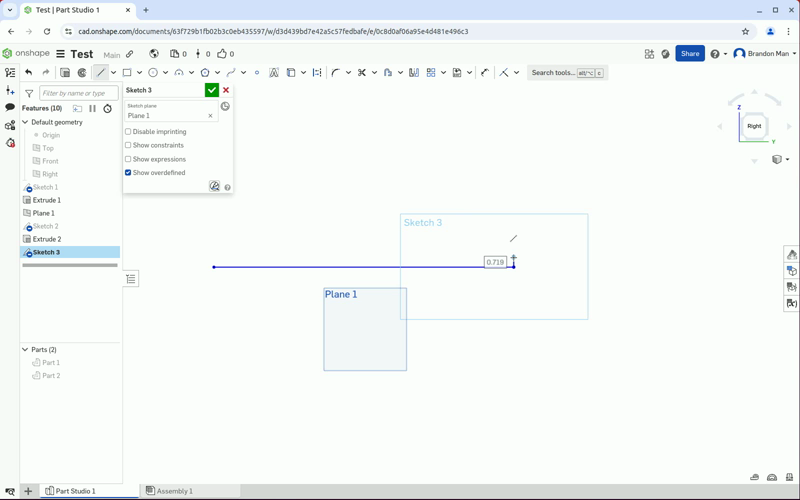
scroll(-6)
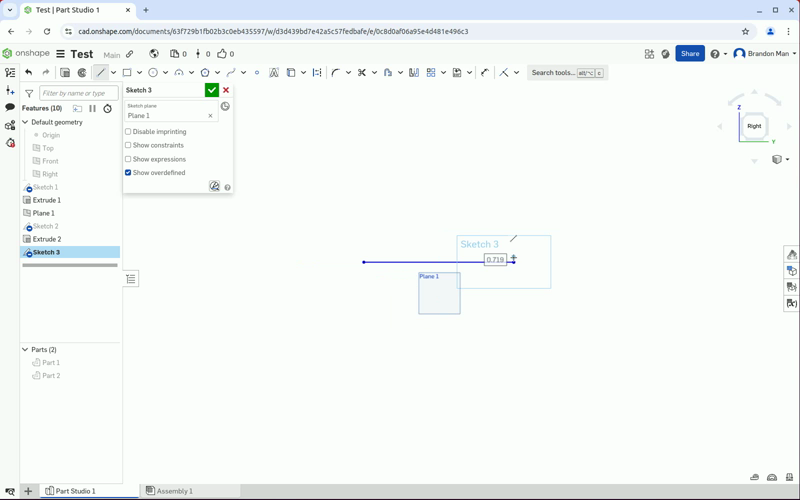
scroll(-6)
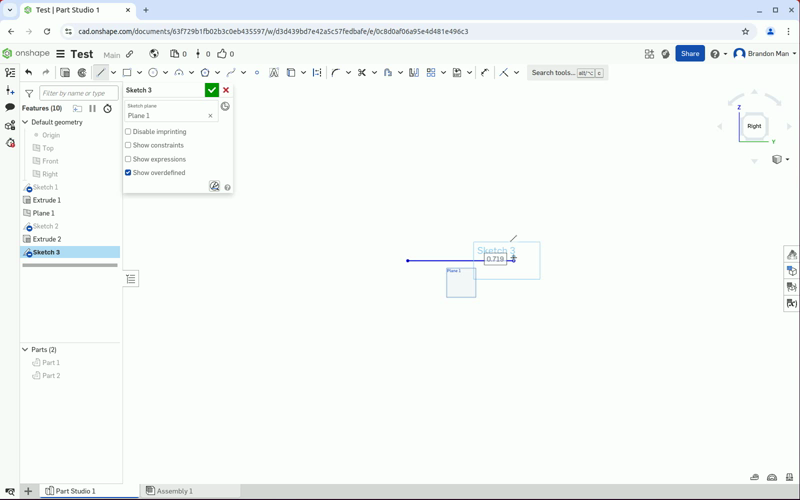
key_up(shift)
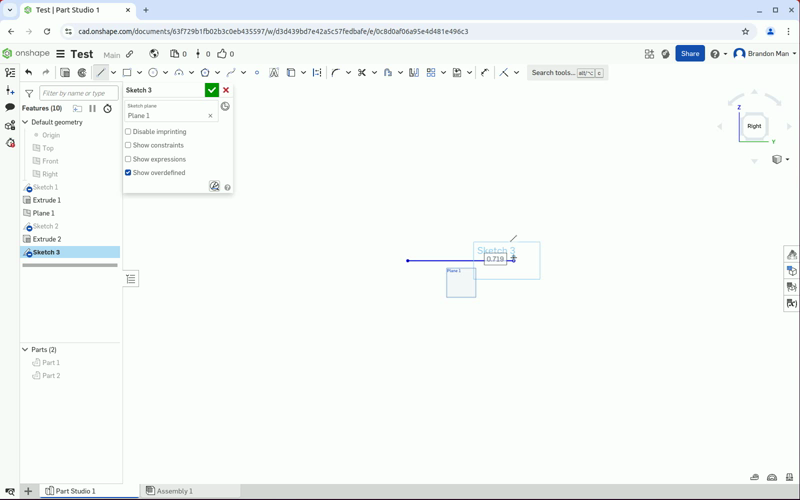
key_down(shift)
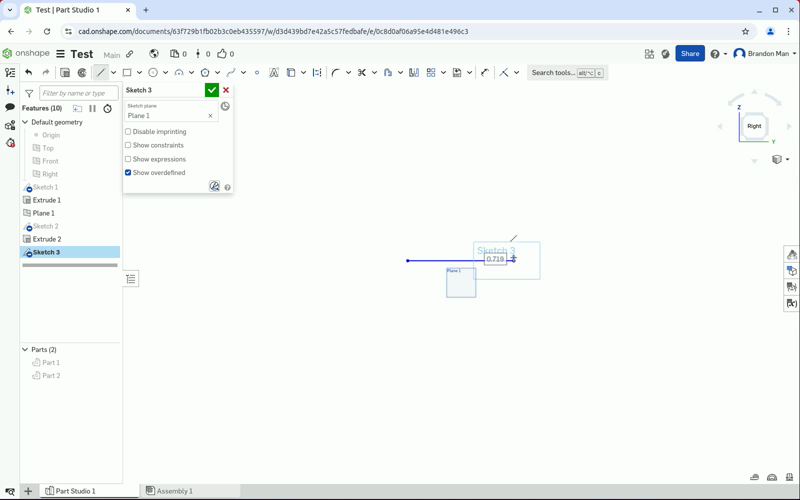
mouse_move(407, 257)
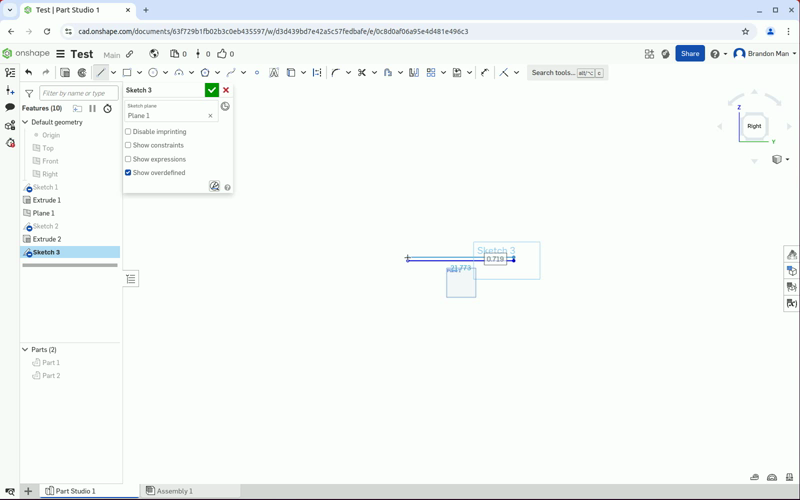
scroll(6)
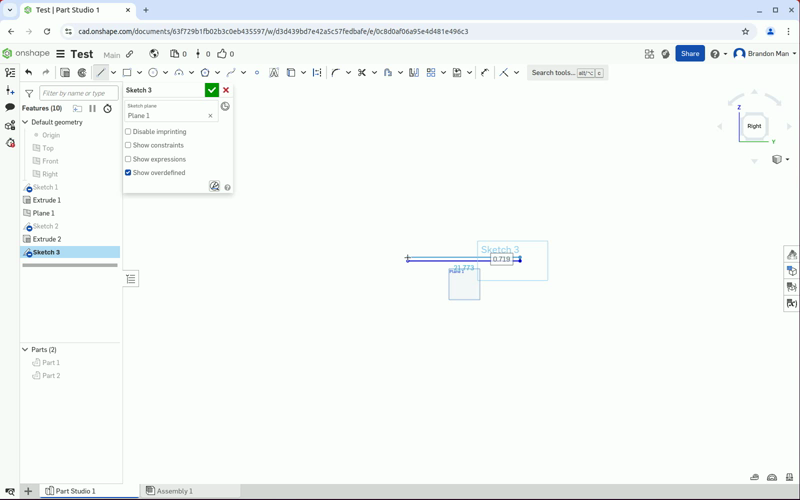
scroll(6)
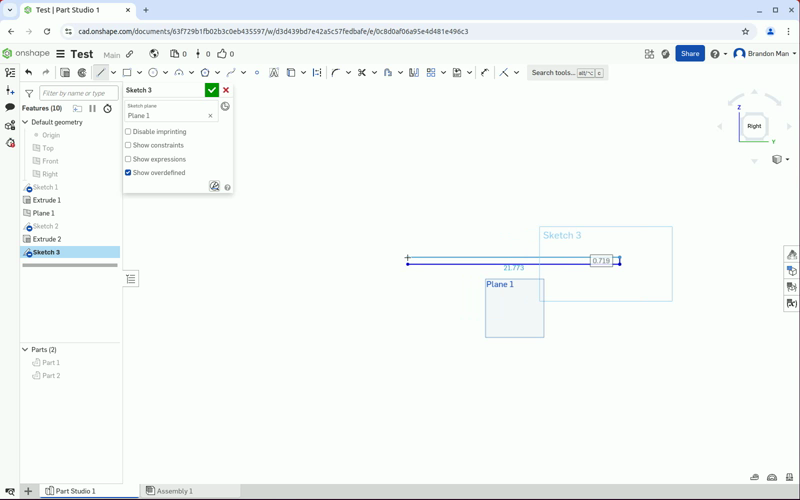
scroll(6)
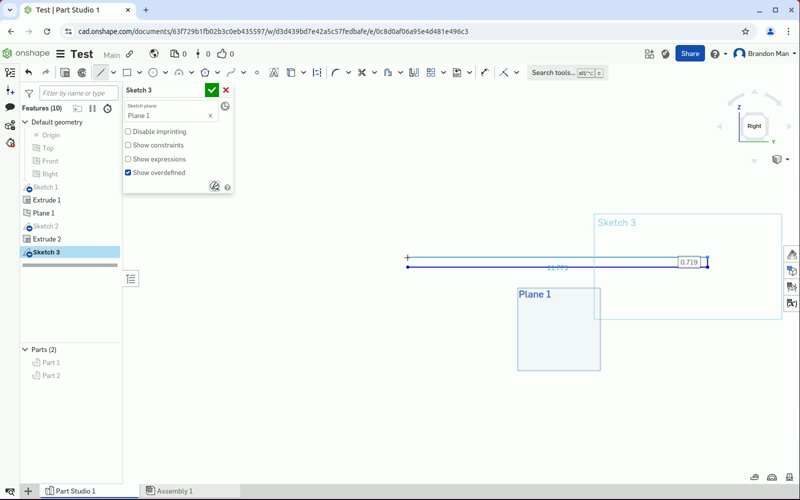
scroll(6)
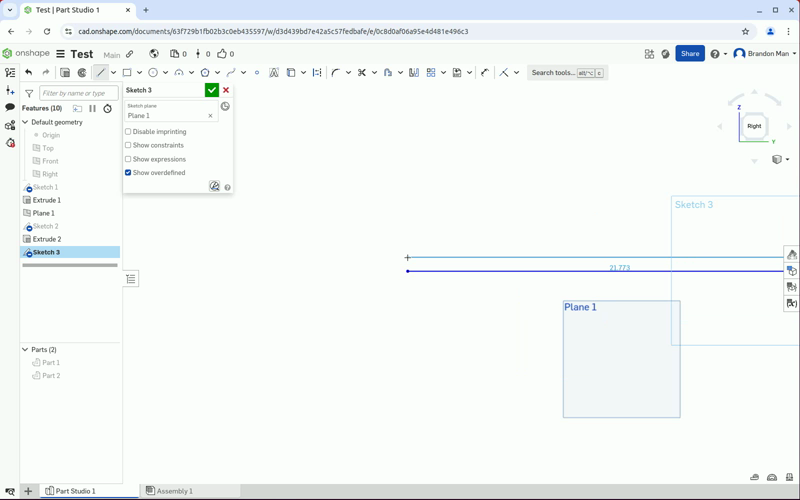
scroll(6)
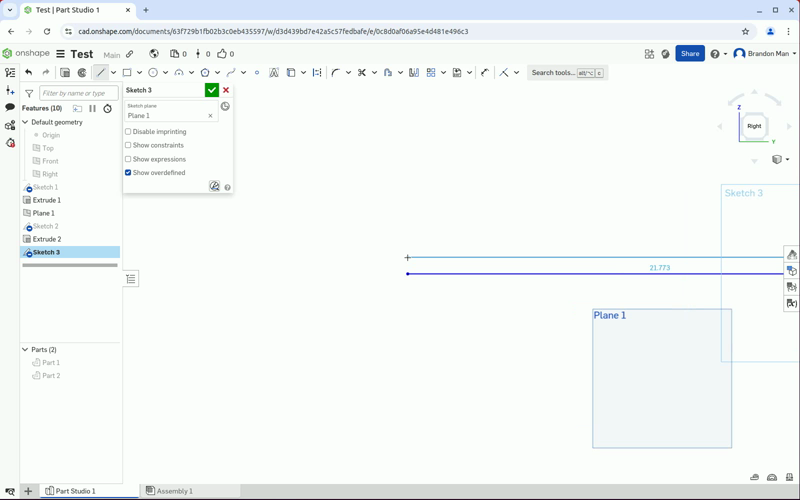
scroll(6)
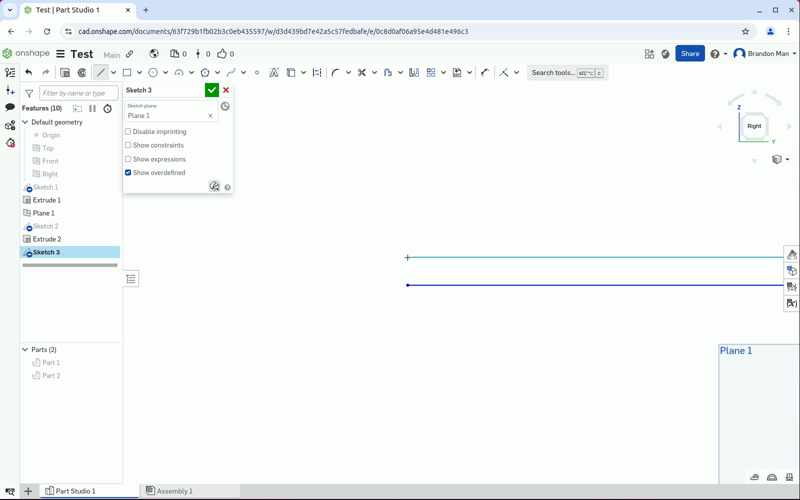
scroll(6)
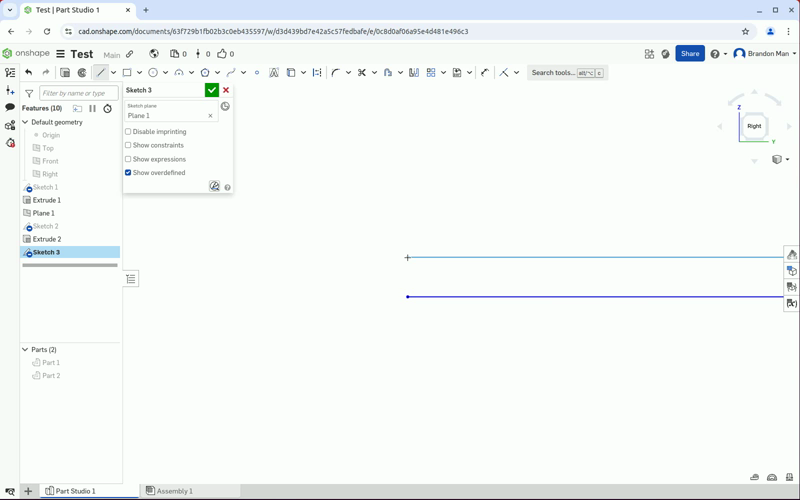
click(407, 257)
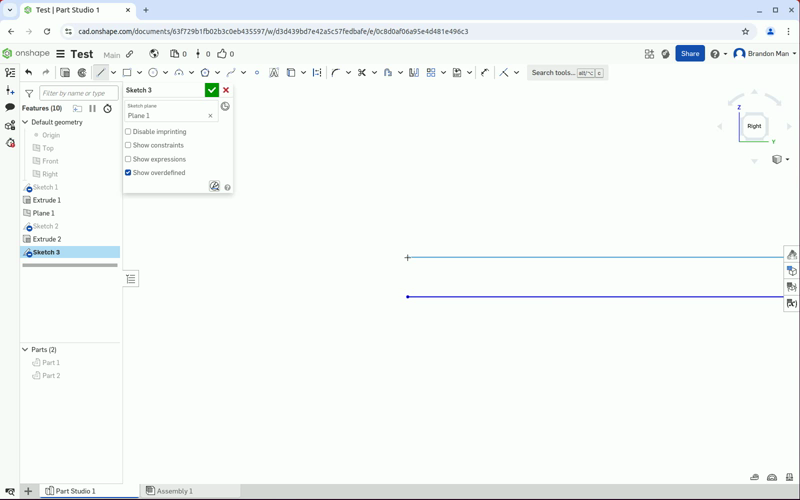
scroll(-6)
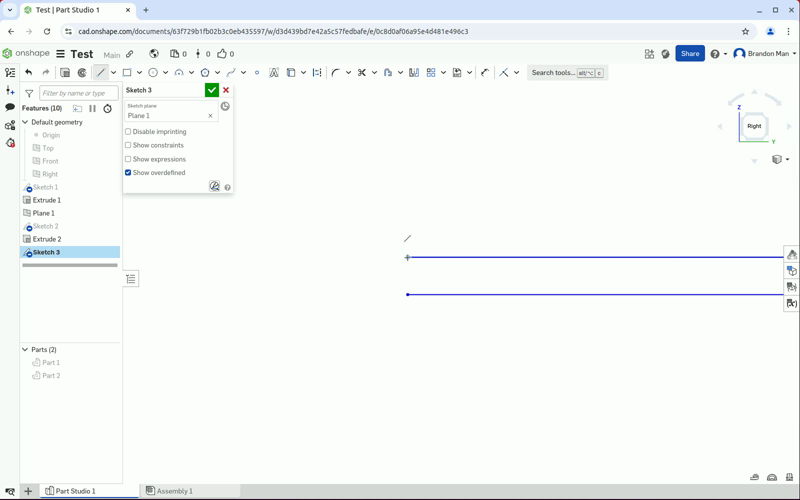
scroll(-6)
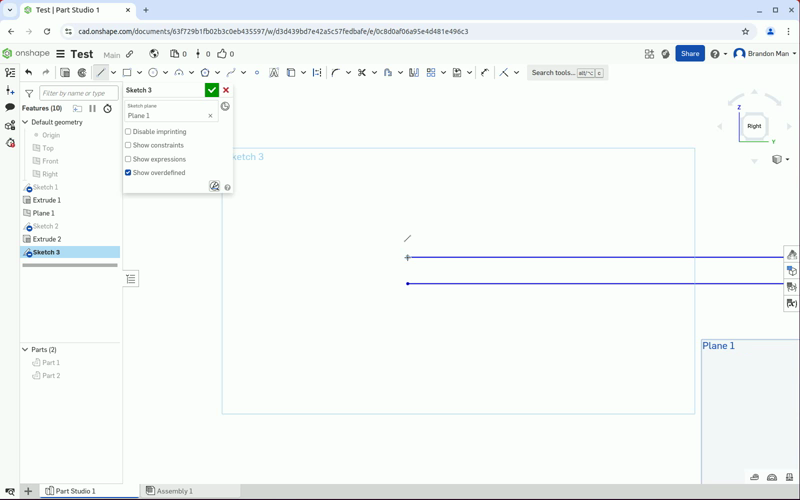
scroll(-6)
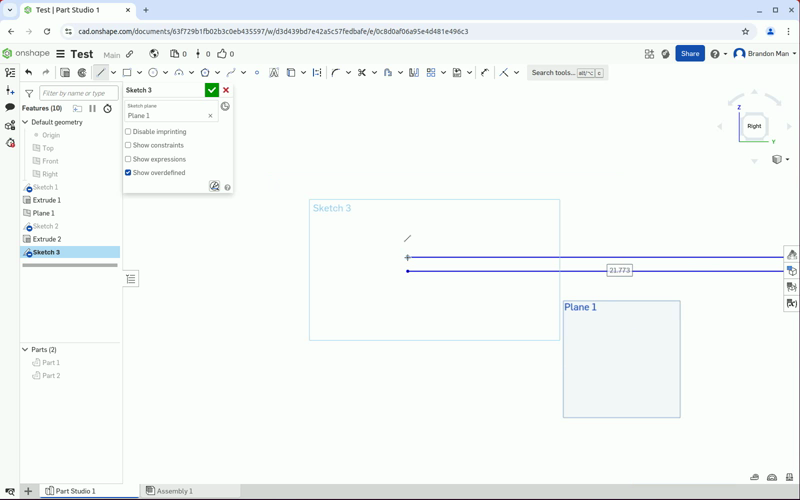
scroll(-6)
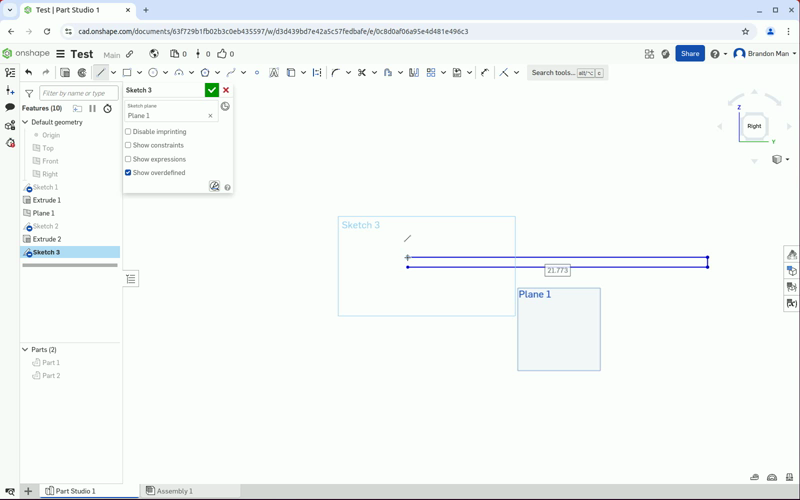
scroll(-6)
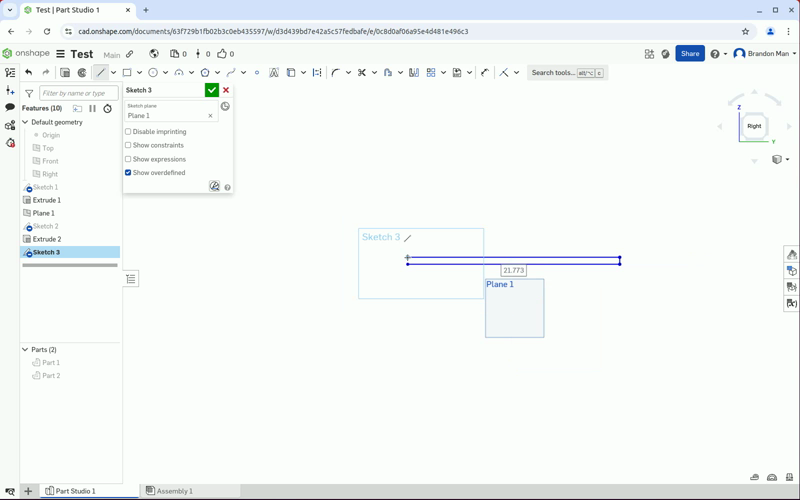
scroll(-6)
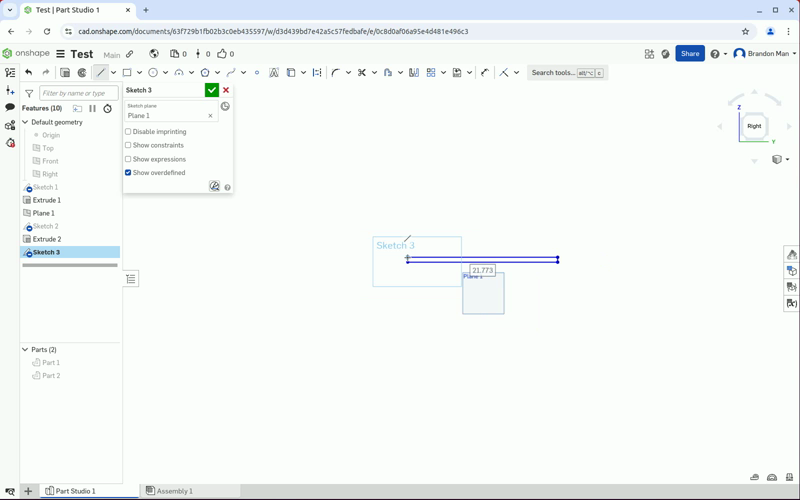
scroll(-6)
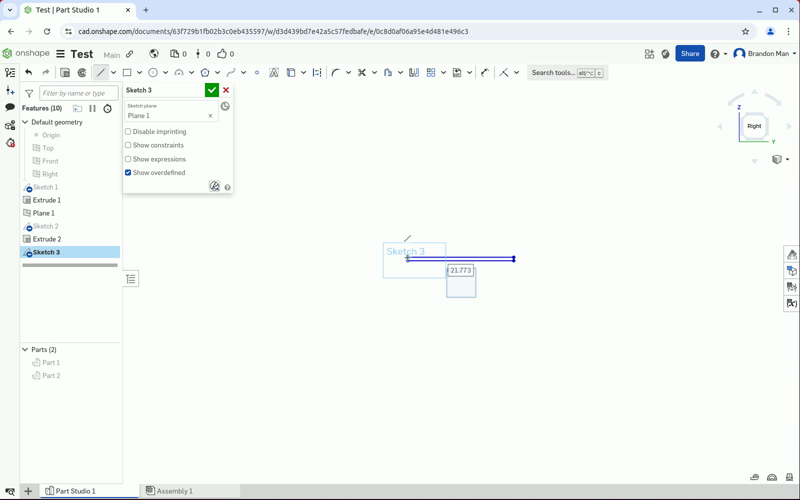
key_up(shift)
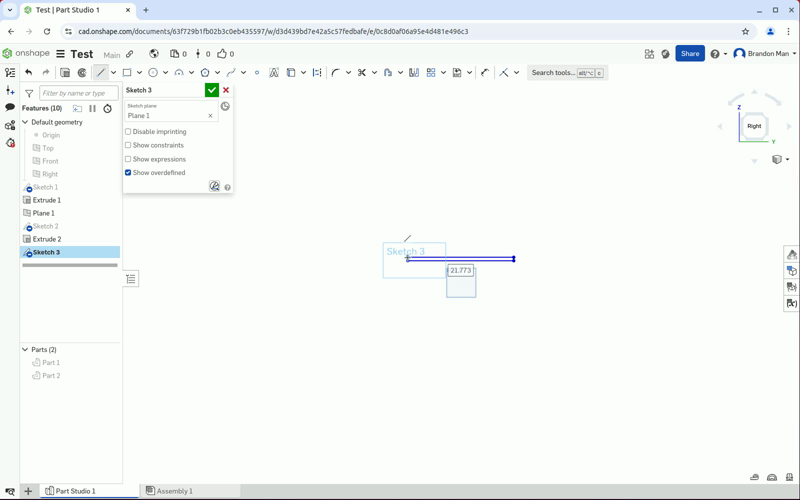
mouse_move(437, 257)
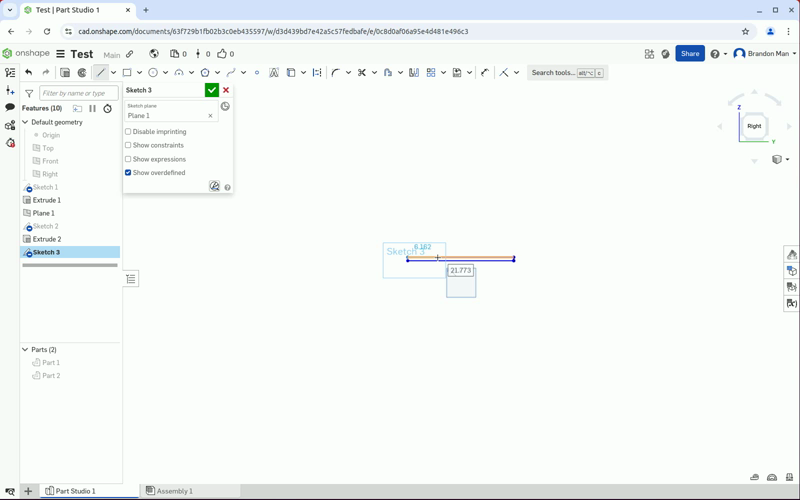
key_down(shift)
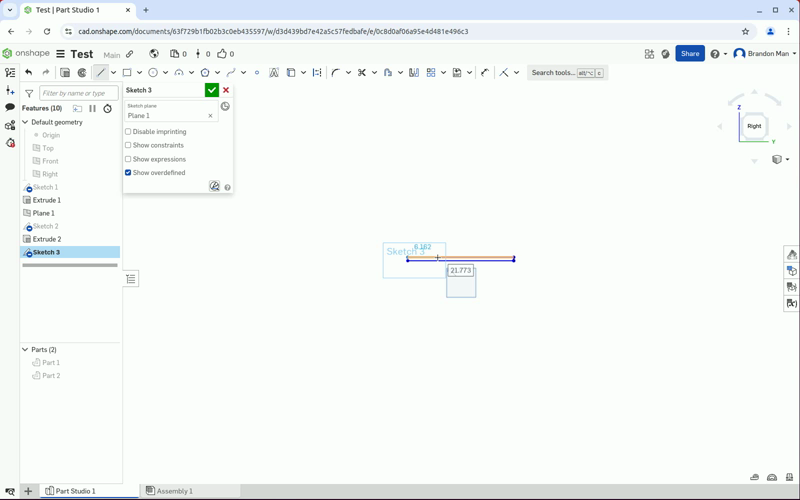
mouse_move(407, 260)
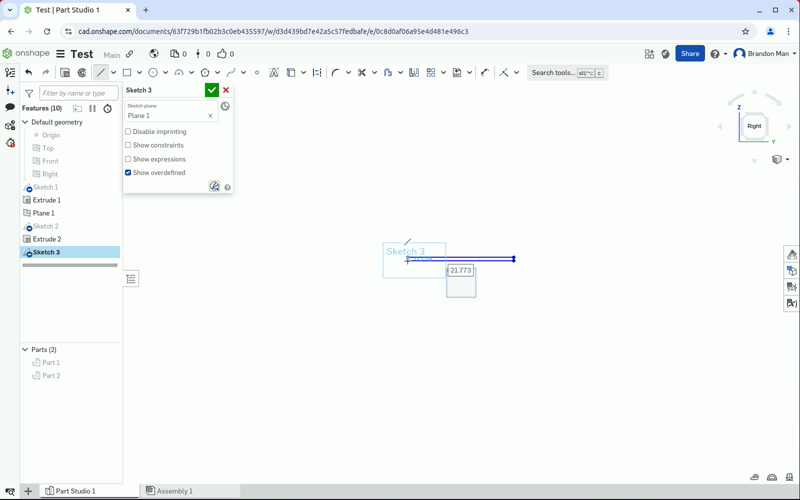
scroll(6)
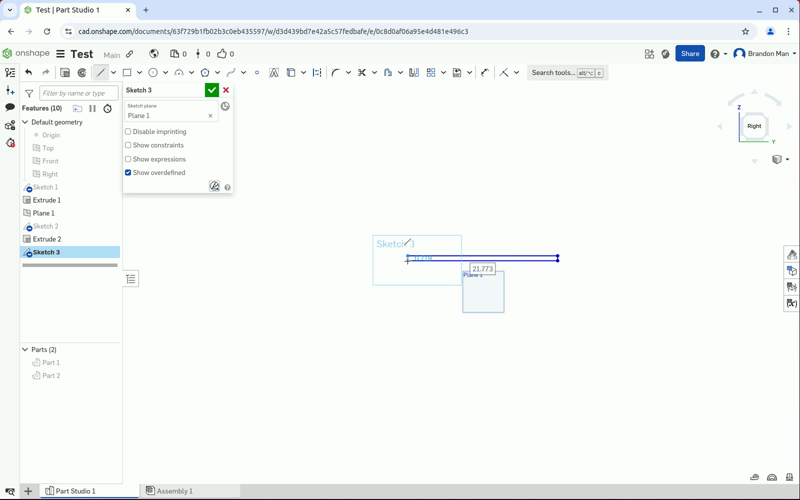
scroll(6)
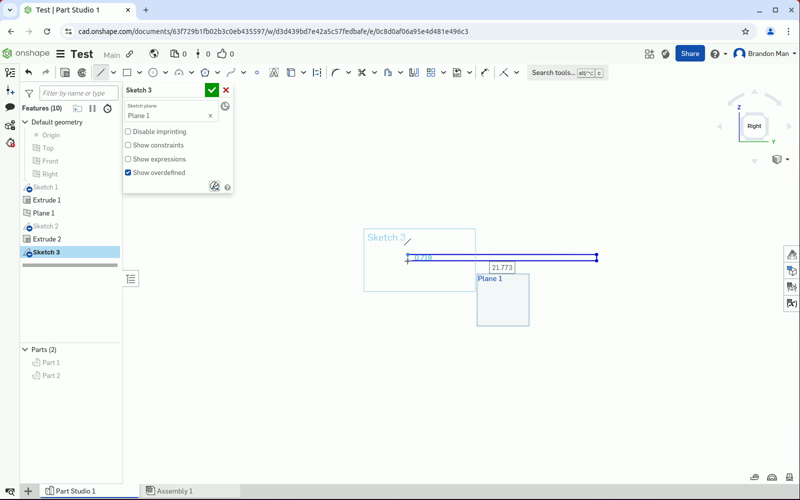
scroll(6)
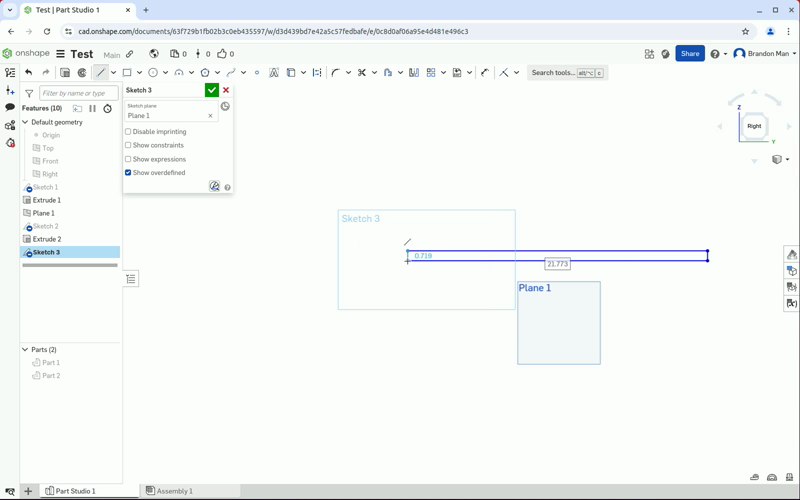
scroll(6)
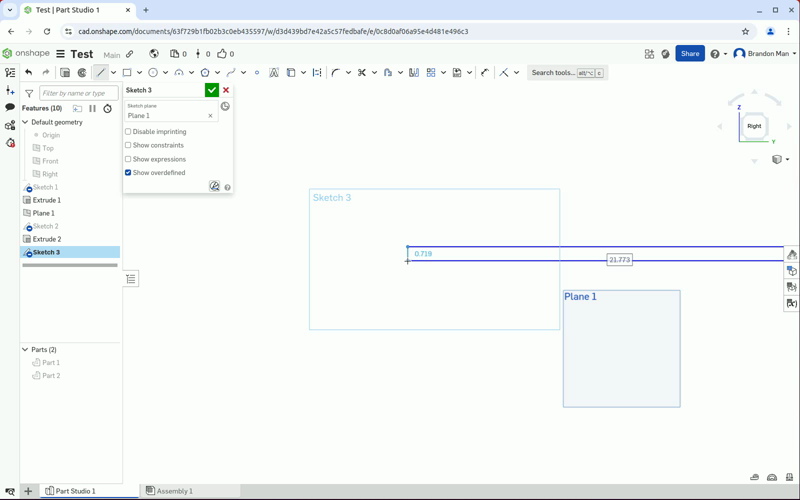
scroll(6)
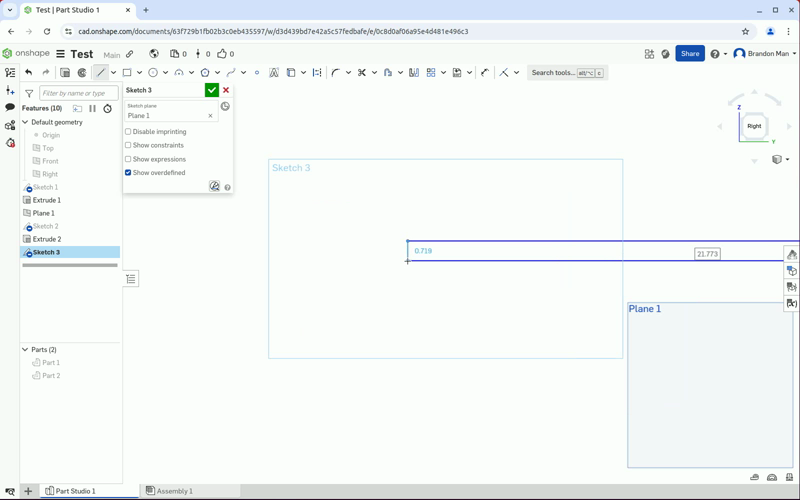
scroll(6)
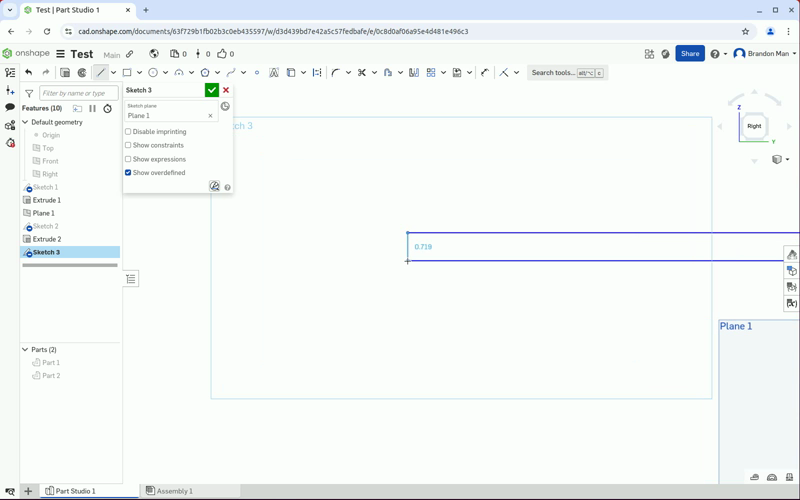
scroll(6)
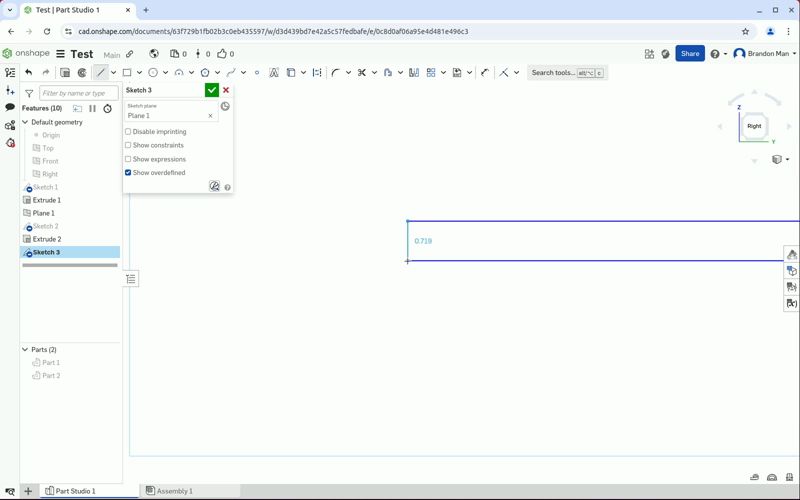
key_up(shift)
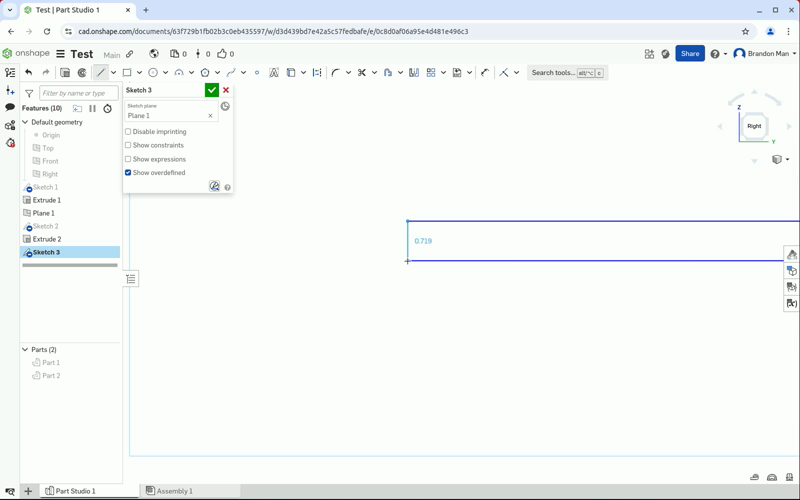
click(407, 260)
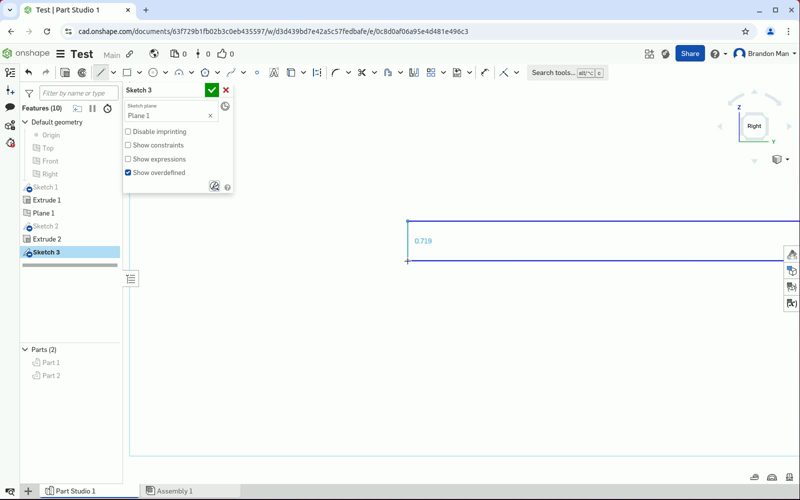
scroll(-6)
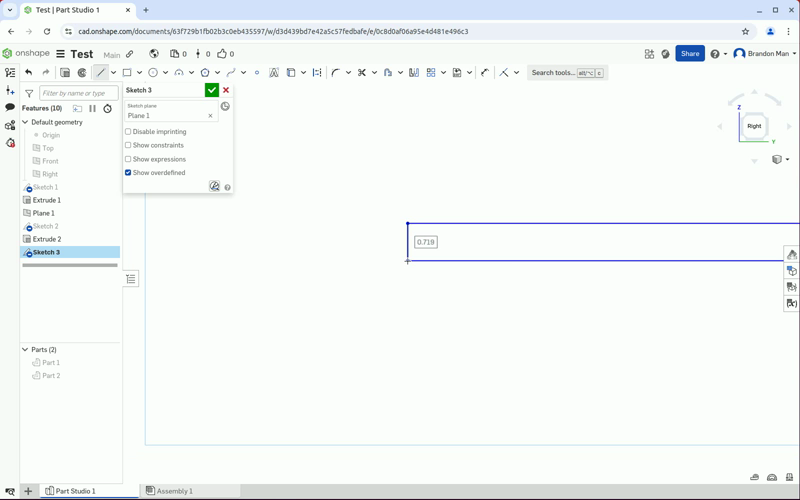
scroll(-6)
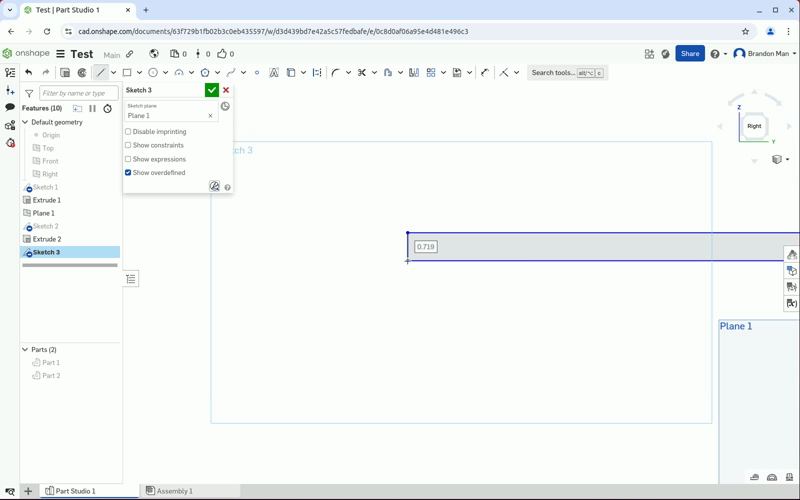
scroll(-6)
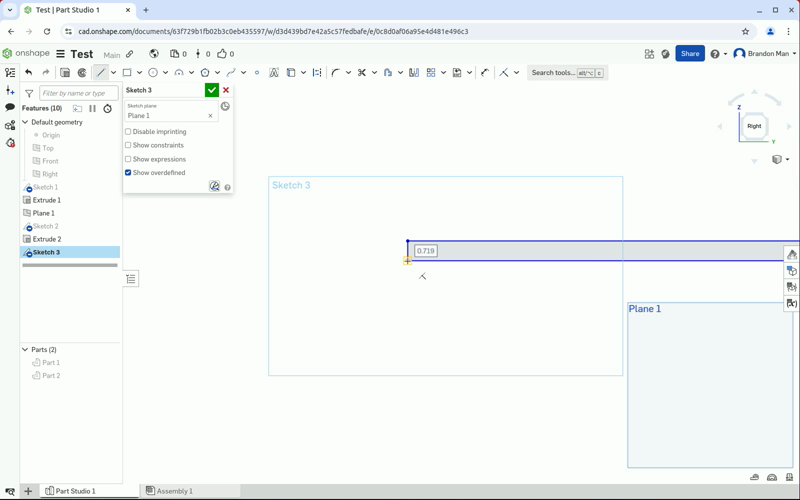
scroll(-6)
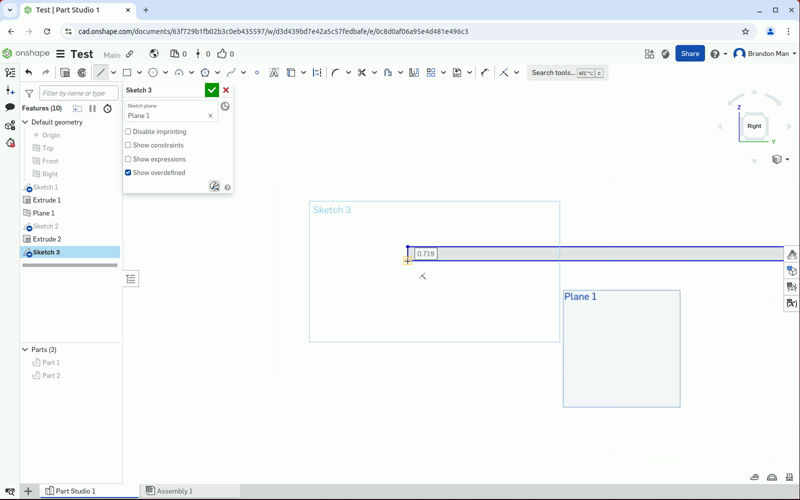
scroll(-6)
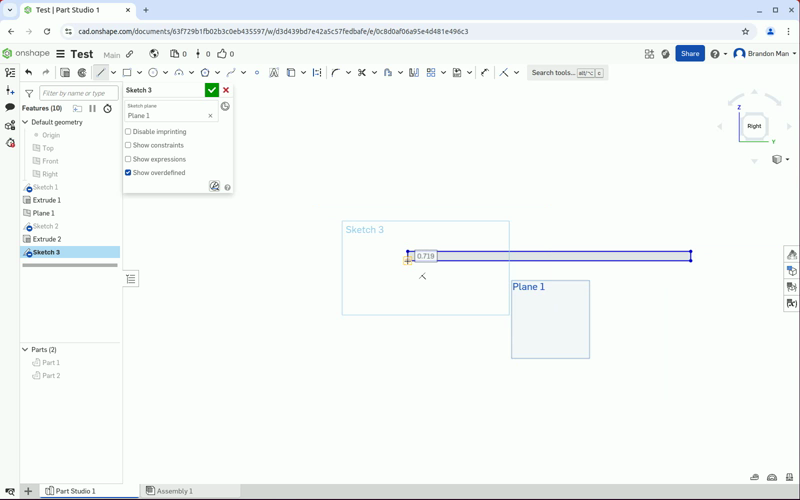
scroll(-6)
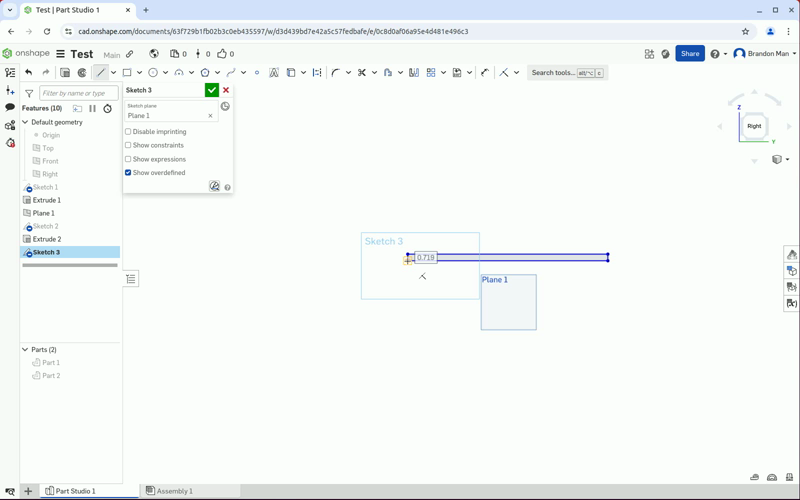
scroll(-6)
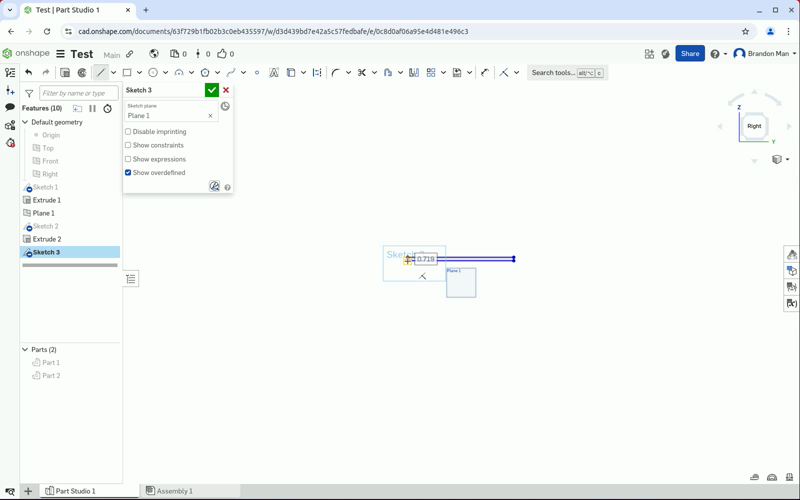
key(esc)
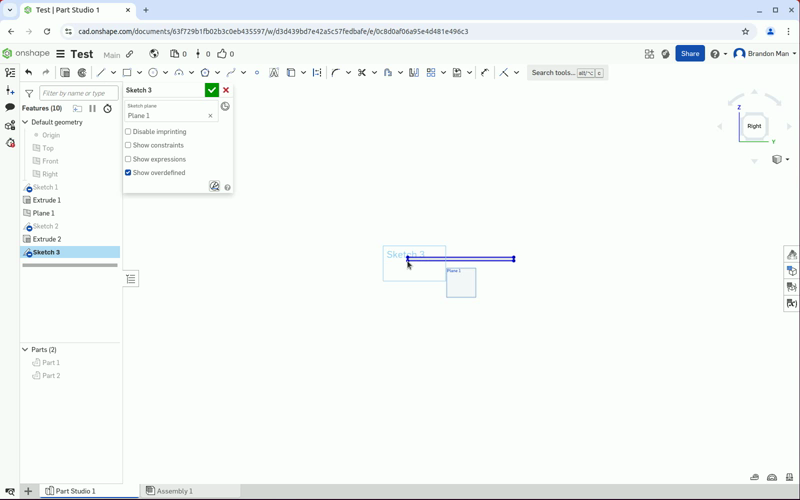
mouse_move(512, 258)
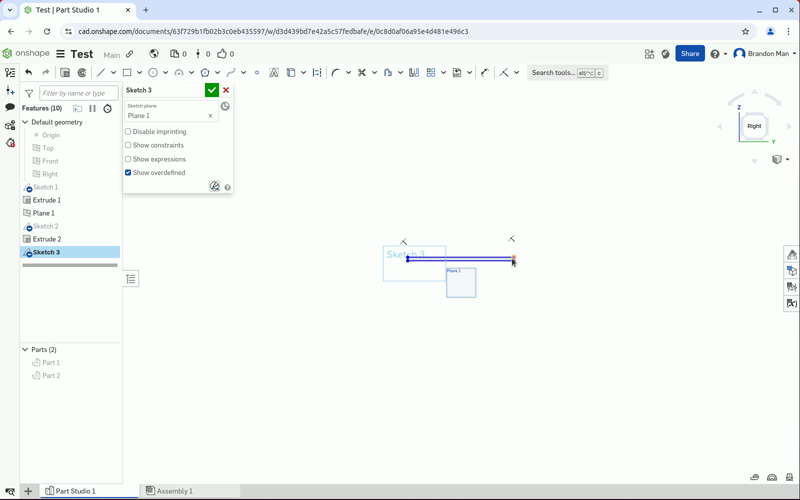
scroll(6)
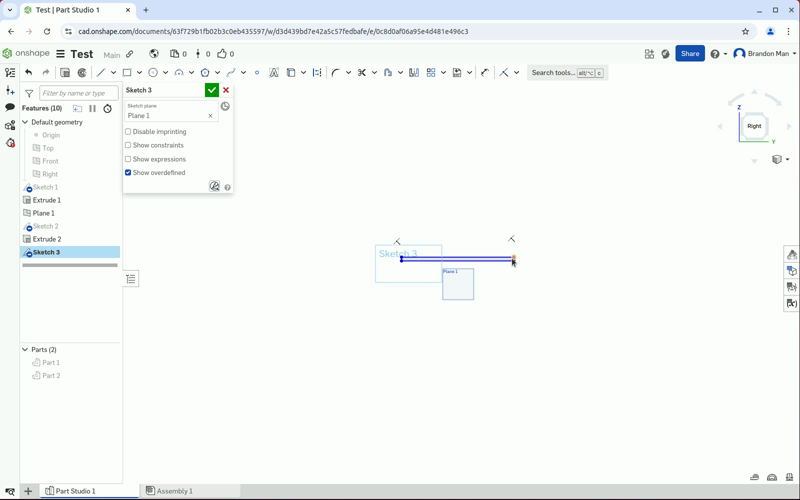
scroll(6)
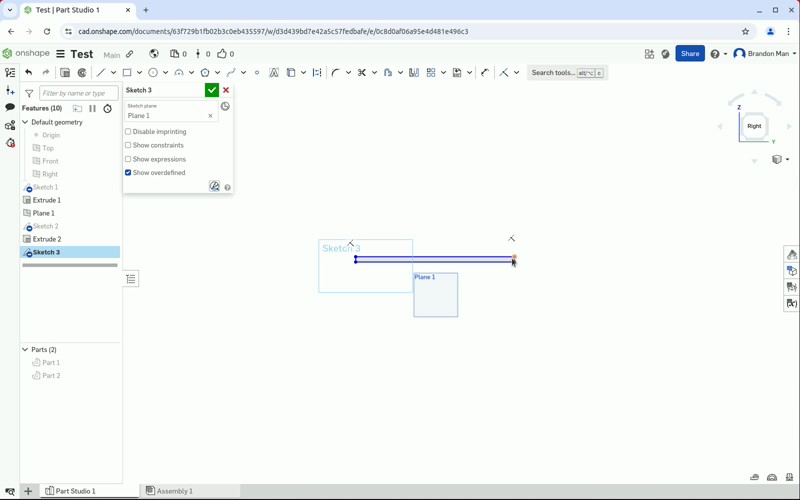
scroll(6)
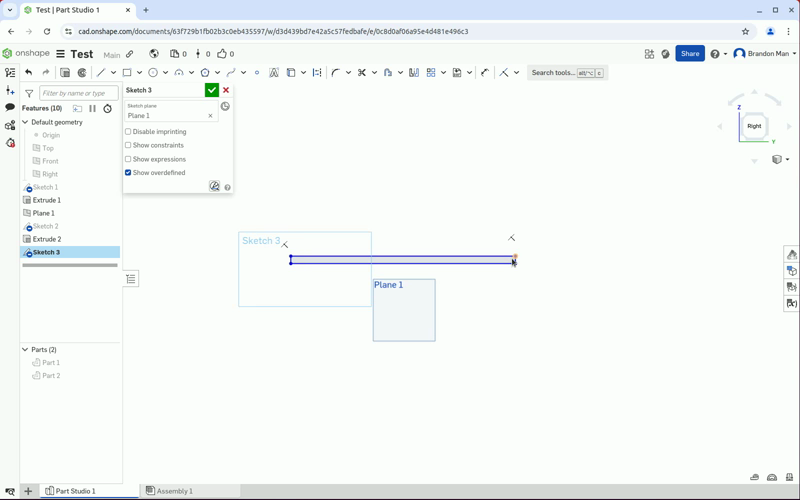
scroll(6)
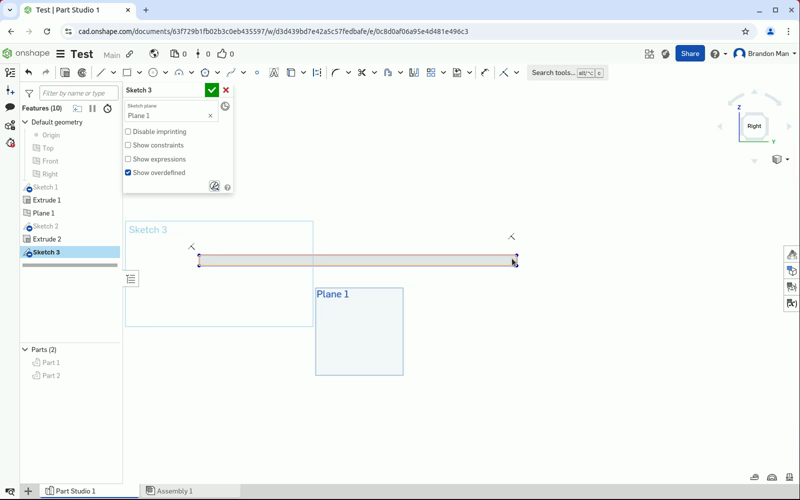
scroll(6)
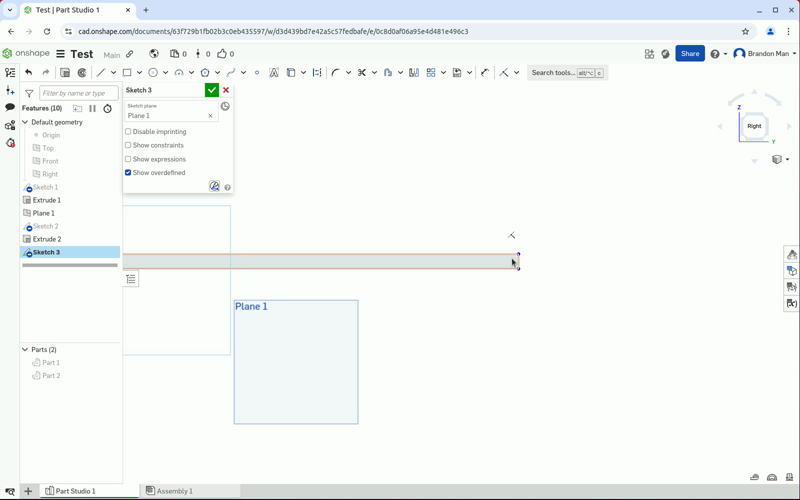
scroll(6)
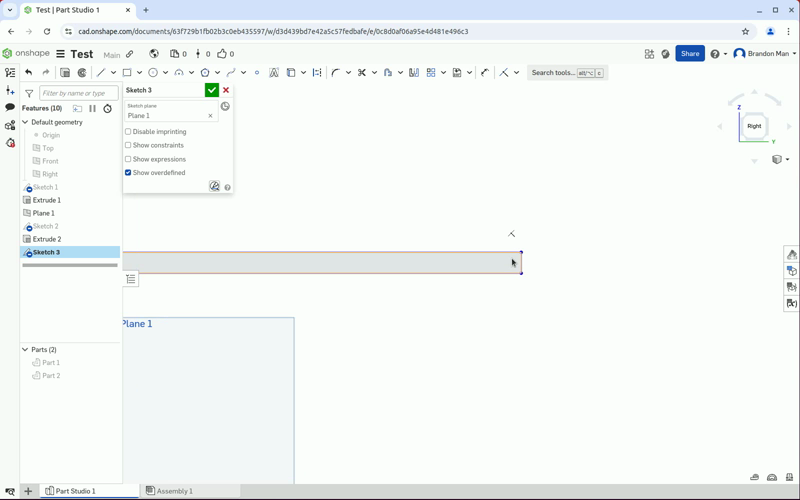
scroll(6)
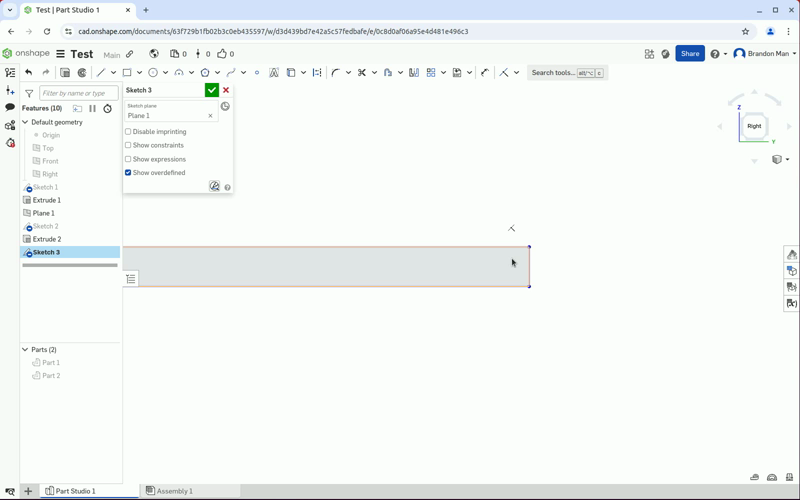
click(512, 258)
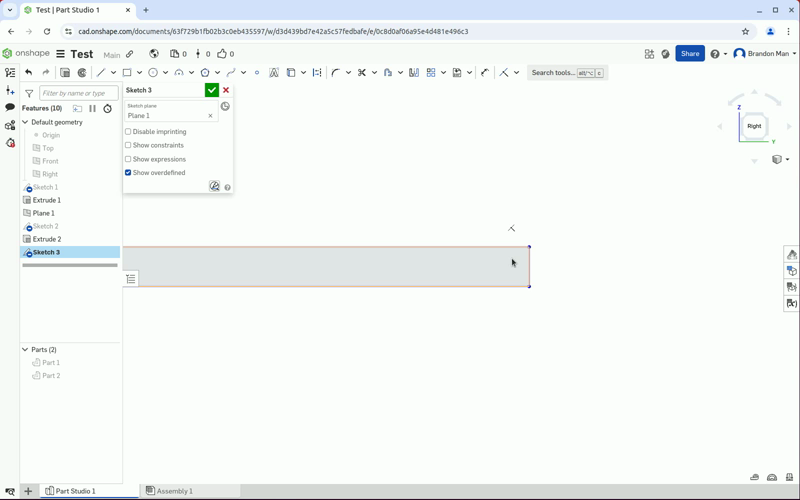
scroll(-6)
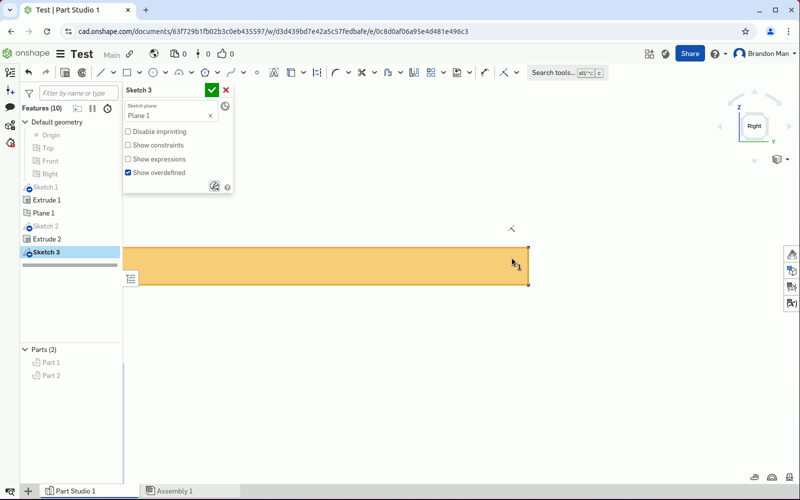
scroll(-6)
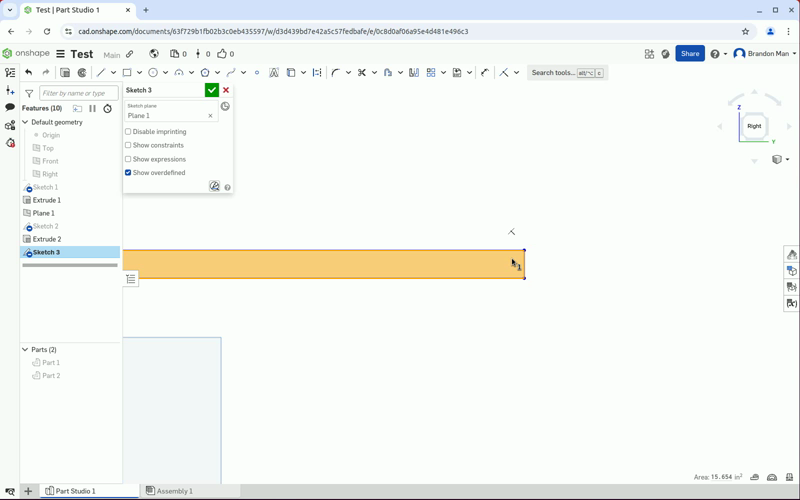
scroll(-6)
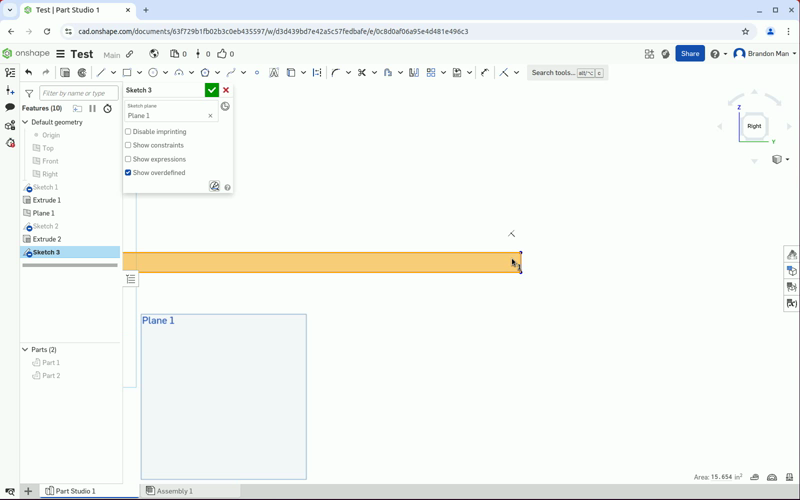
scroll(-6)
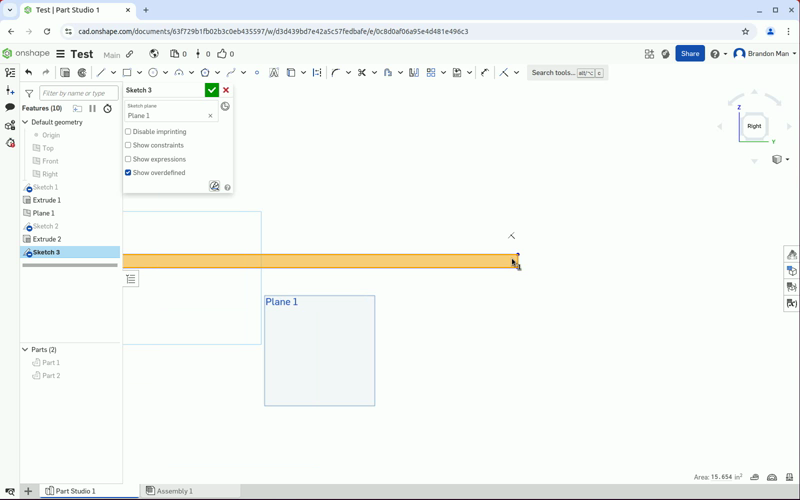
scroll(-6)
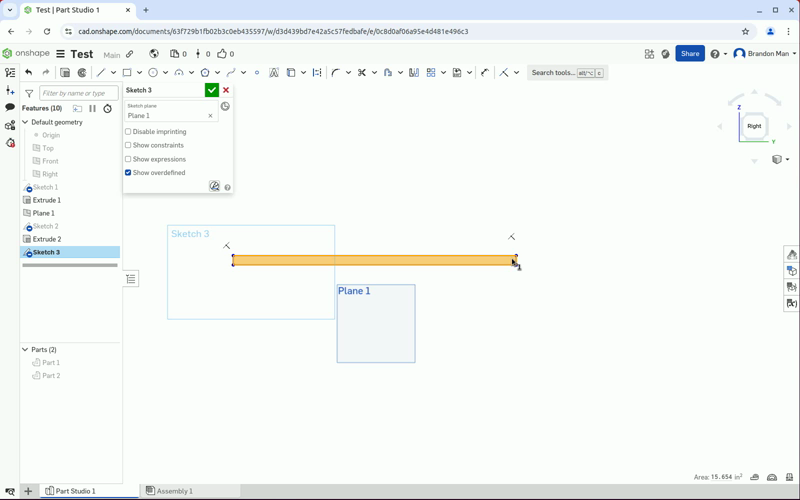
scroll(-6)
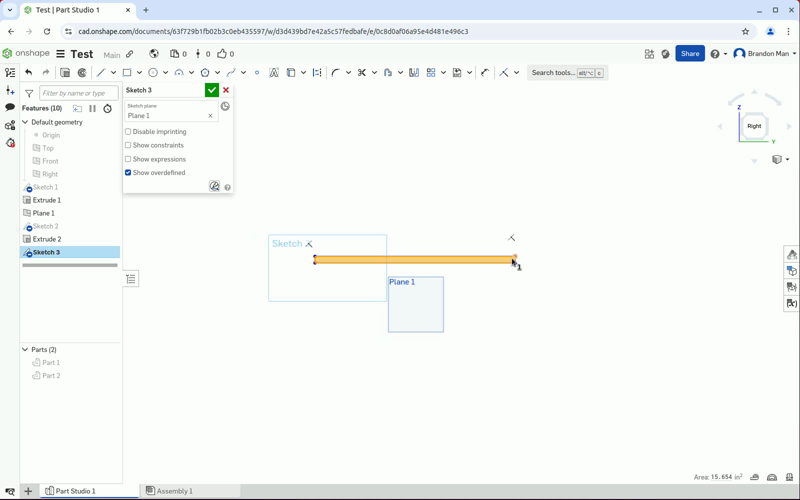
scroll(-6)
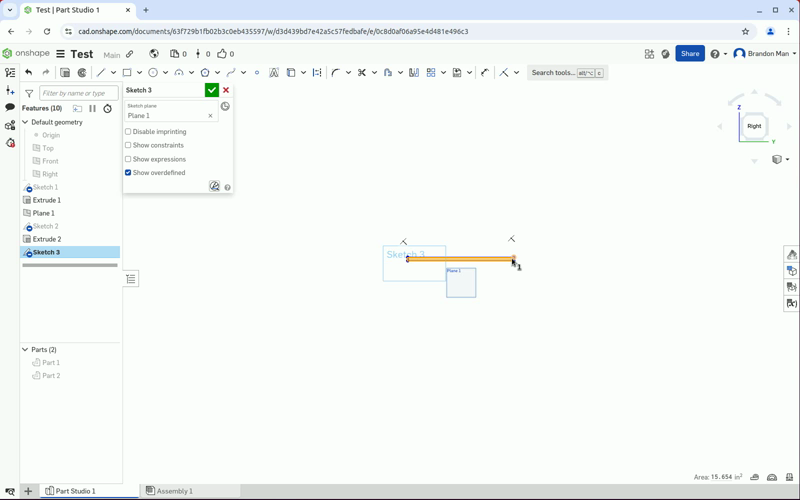
mouse_move(73, 352)
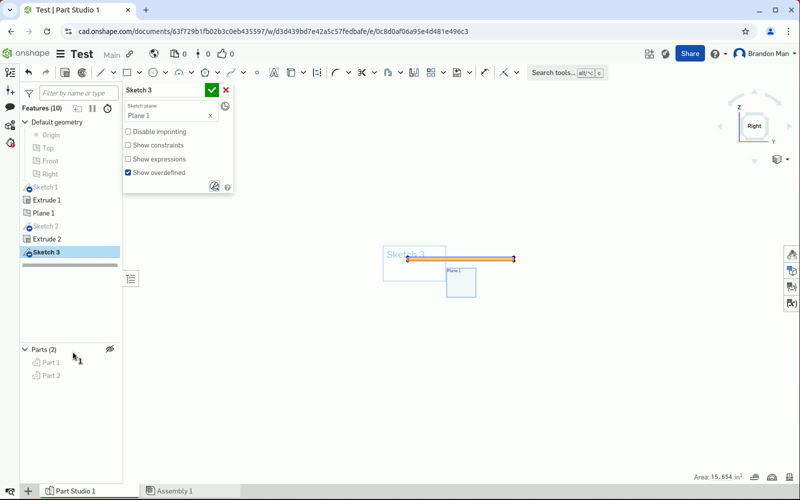
key(shift+y)
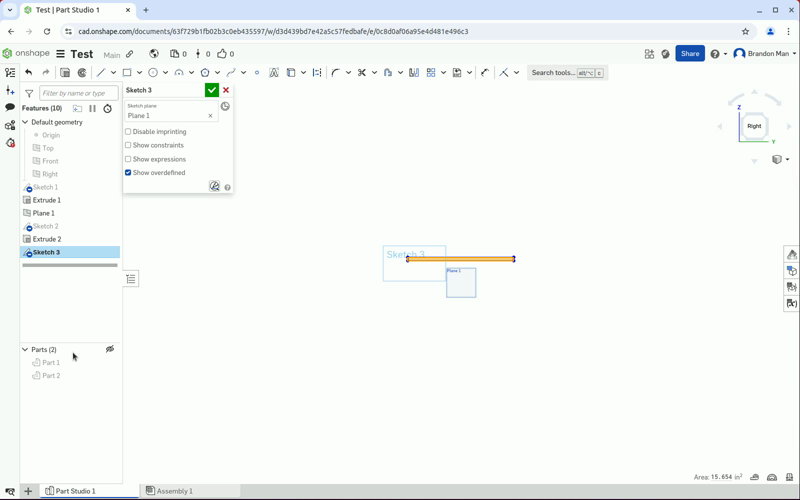
key(shift+e)
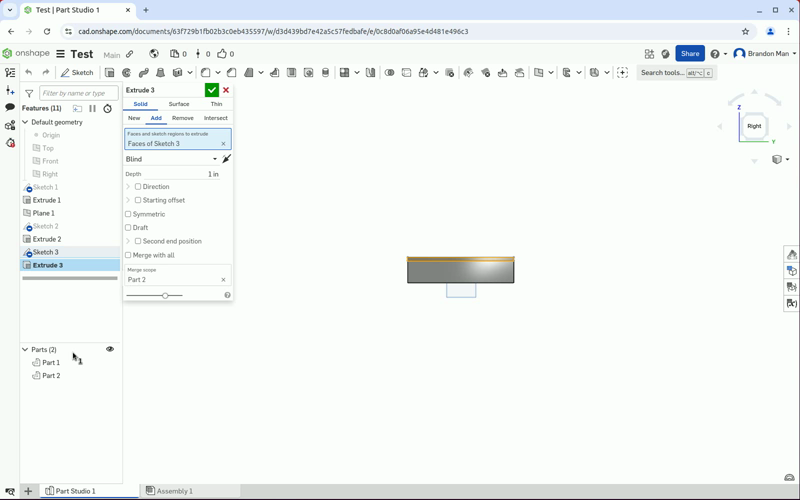
mouse_move(143, 106)
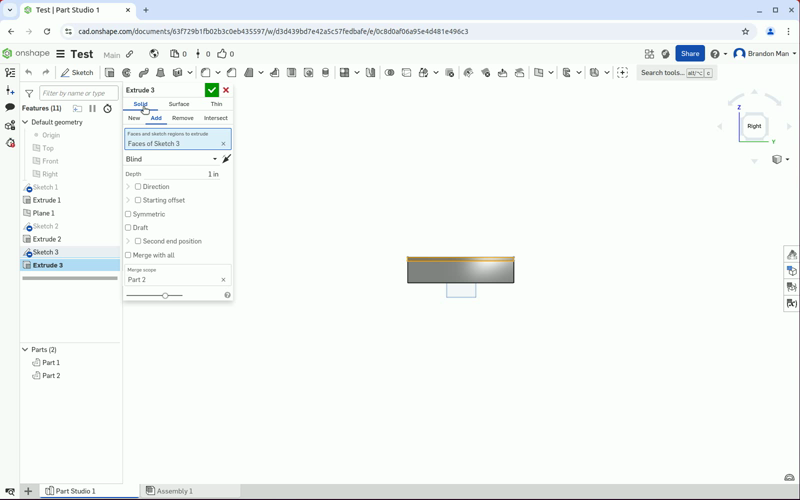
click(143, 106)
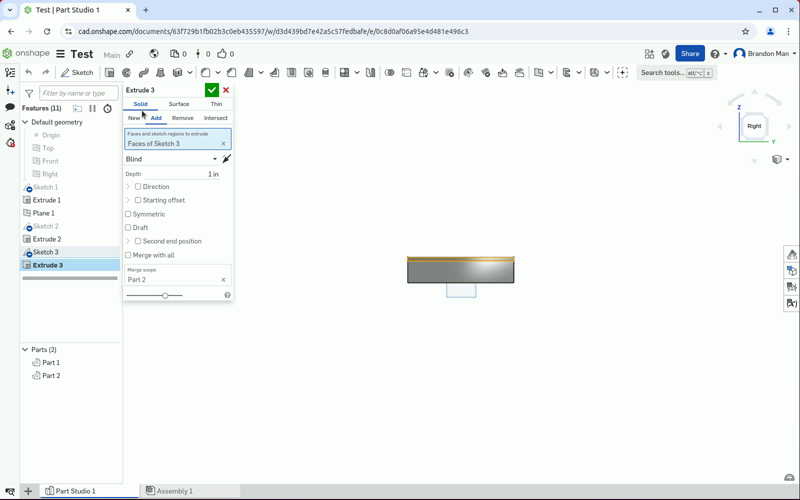
mouse_move(137, 120)
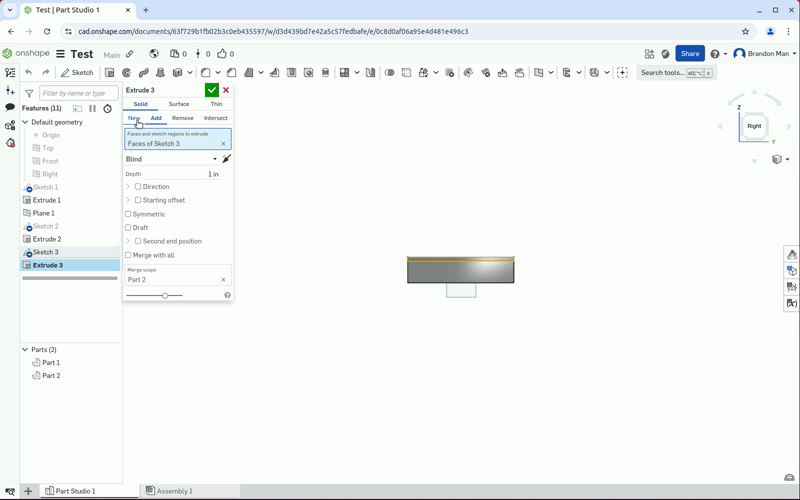
click(137, 120)
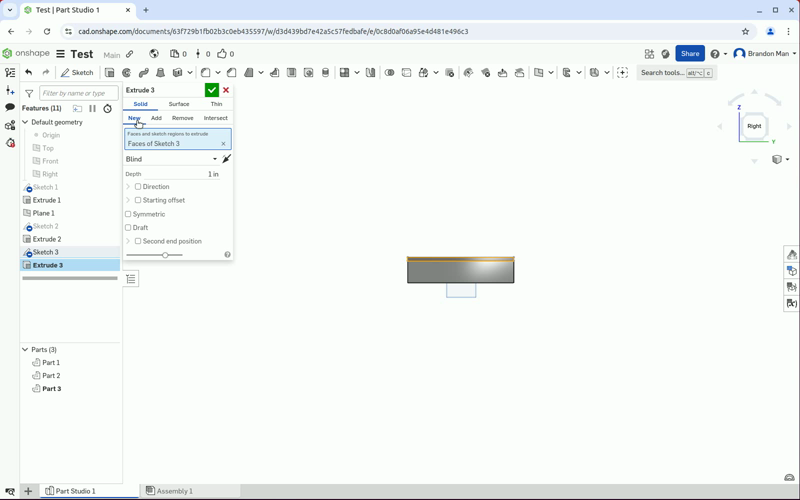
key(tab, 4)
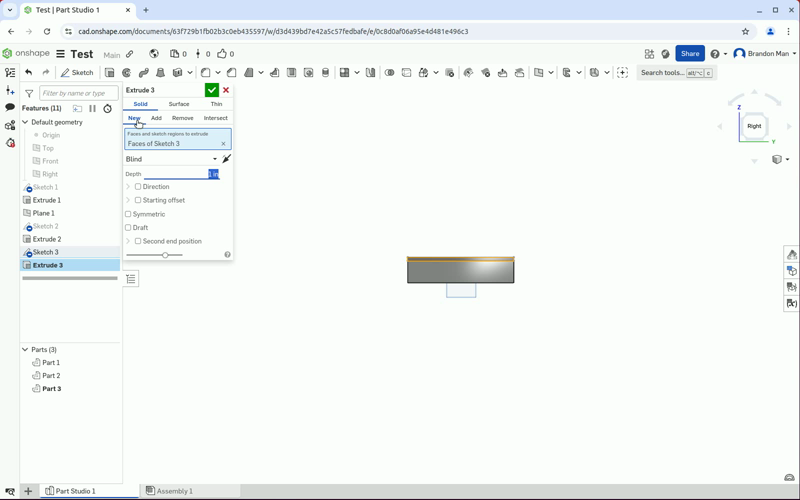
text(0.722)
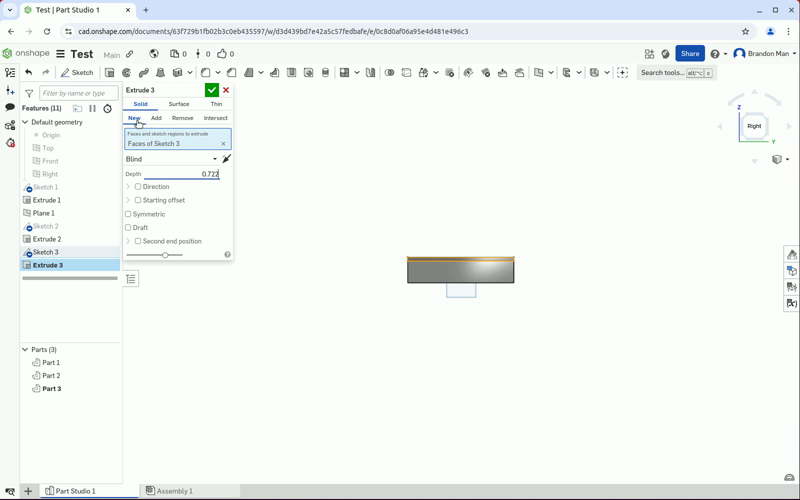
key(enter)
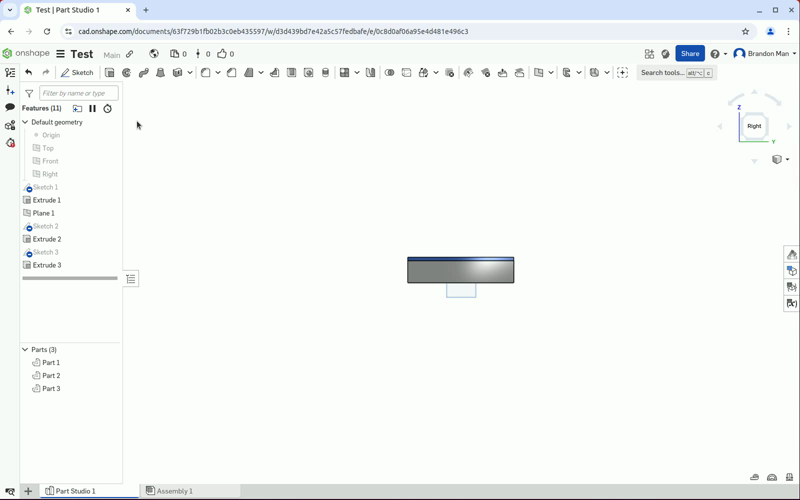
key(shift+h)
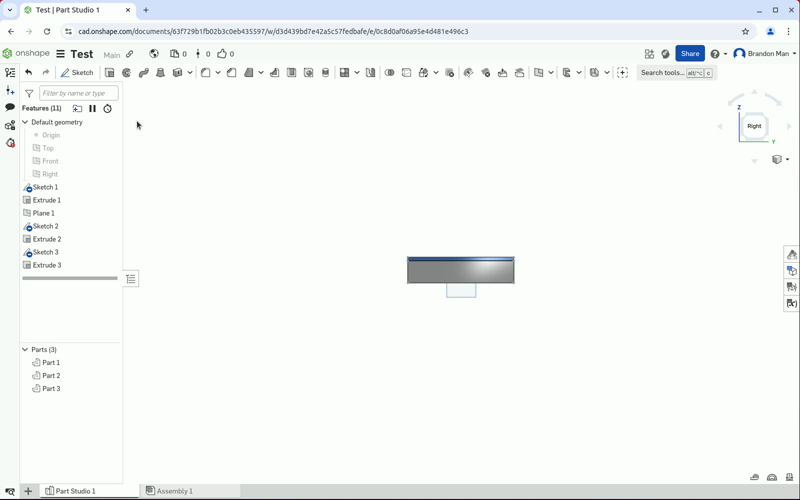
key(shift+h)
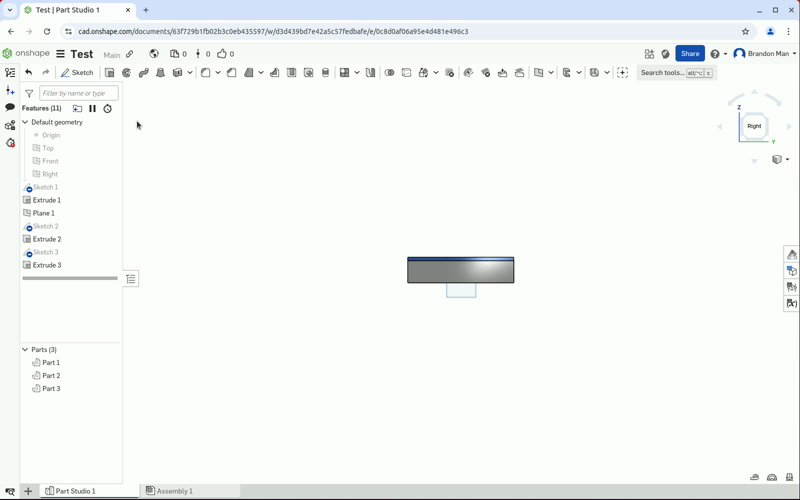
mouse_move(73, 189)
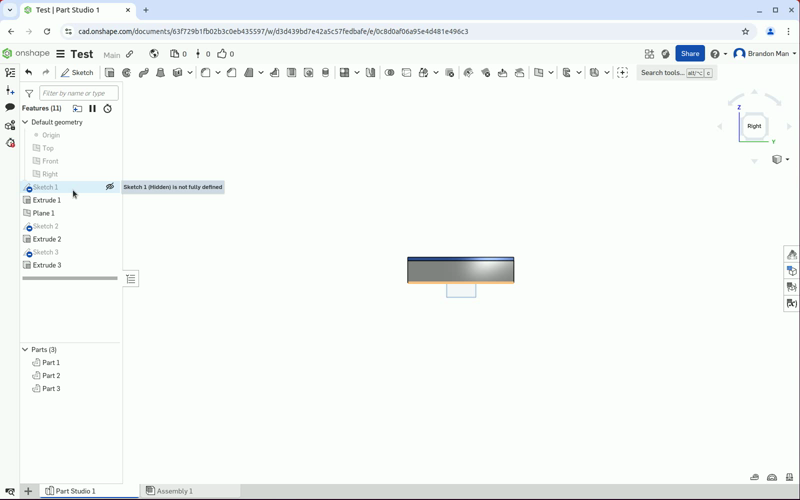
click(73, 189)
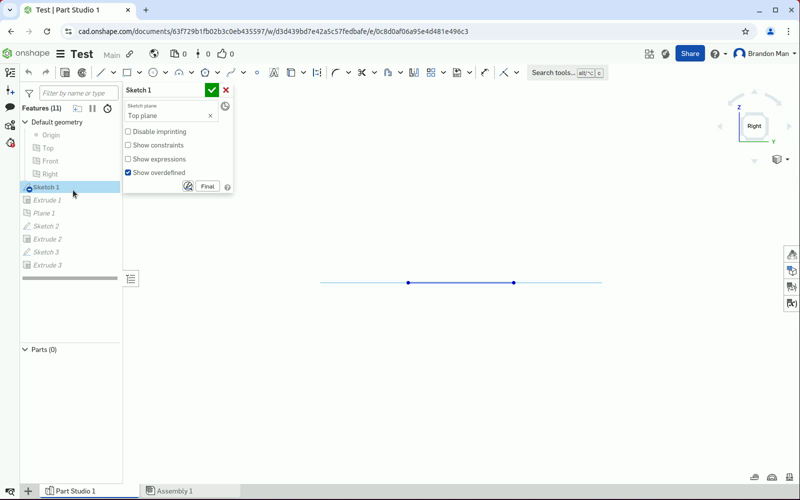
mouse_move(229, 92)
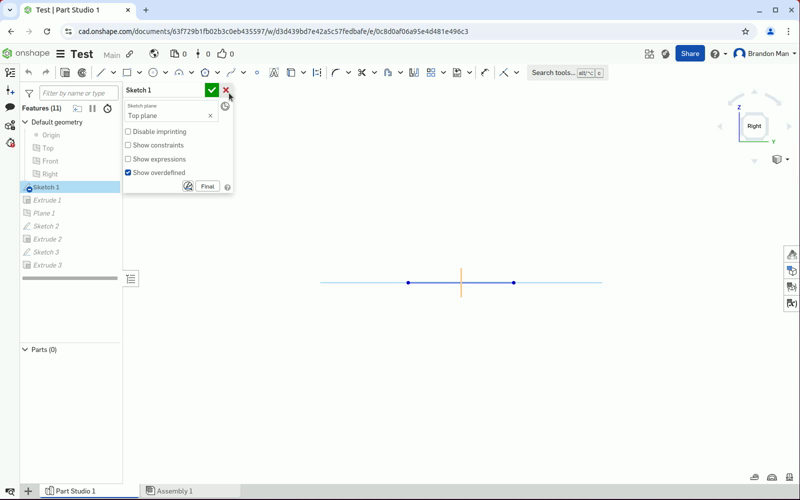
click(229, 92)
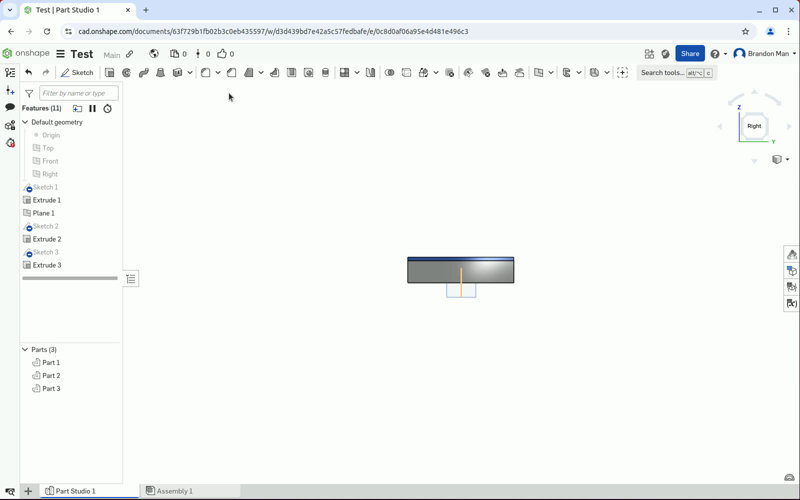
mouse_move(73, 352)
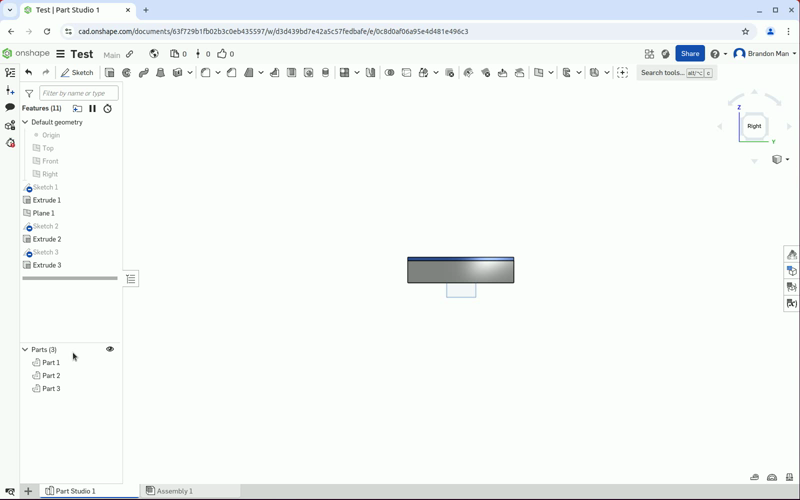
key(y)
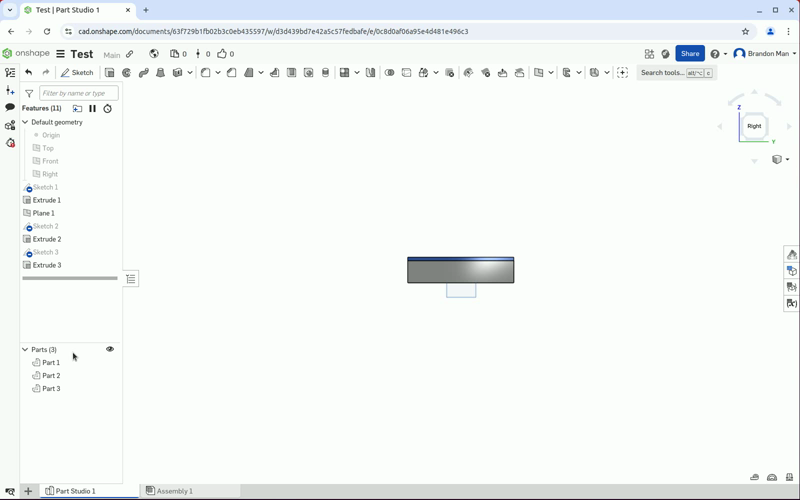
key(shift+p)
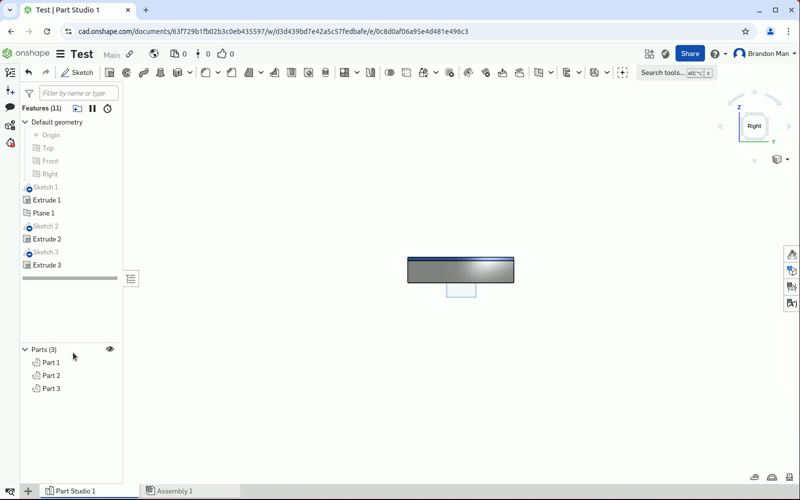
key(space)
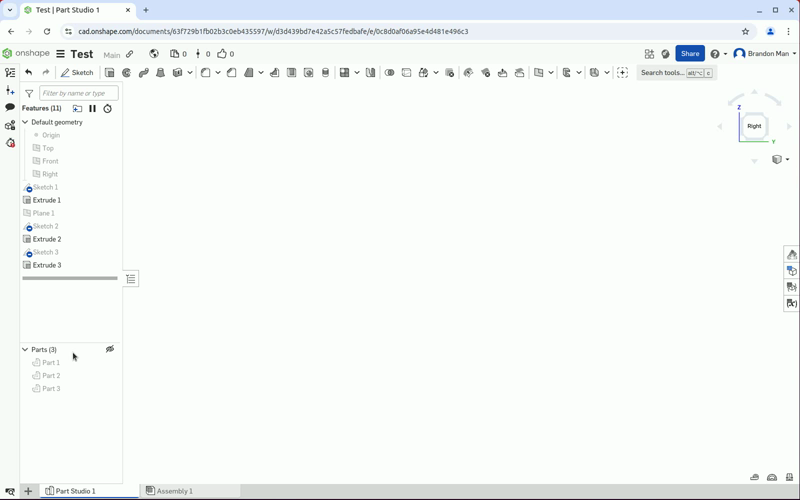
key_down(shift)
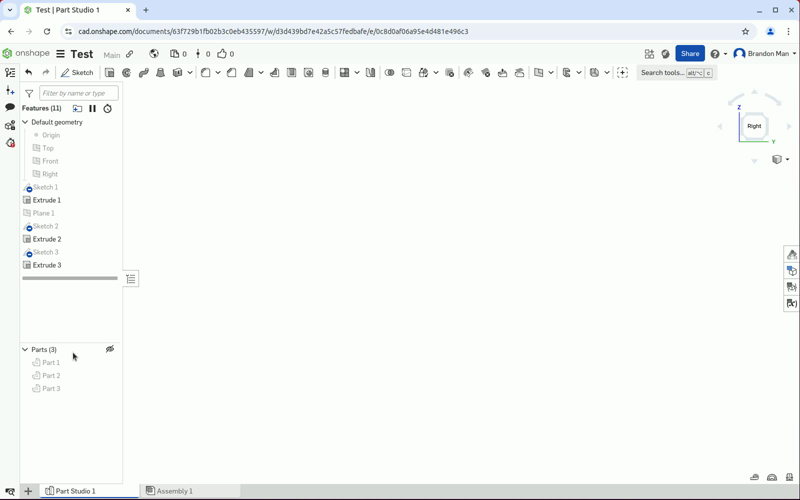
key(right)
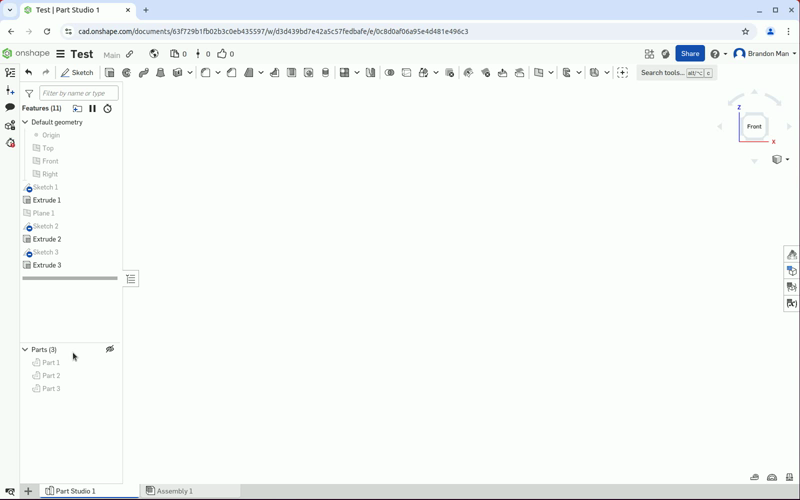
key_up(shift)
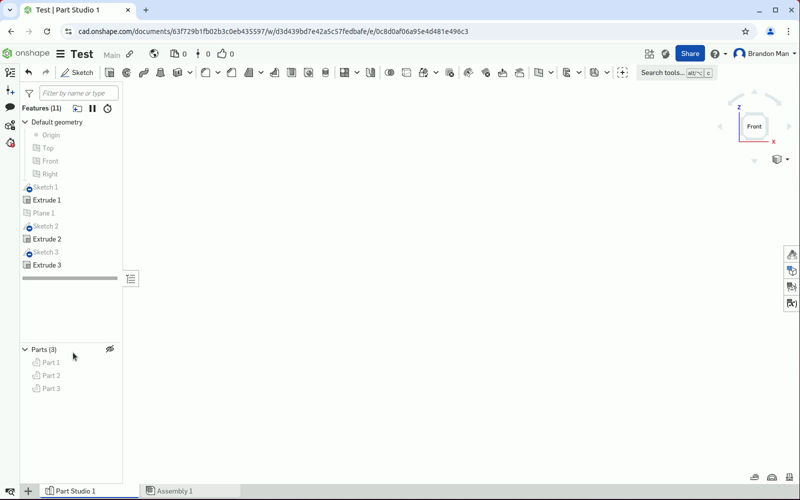
mouse_move(73, 352)
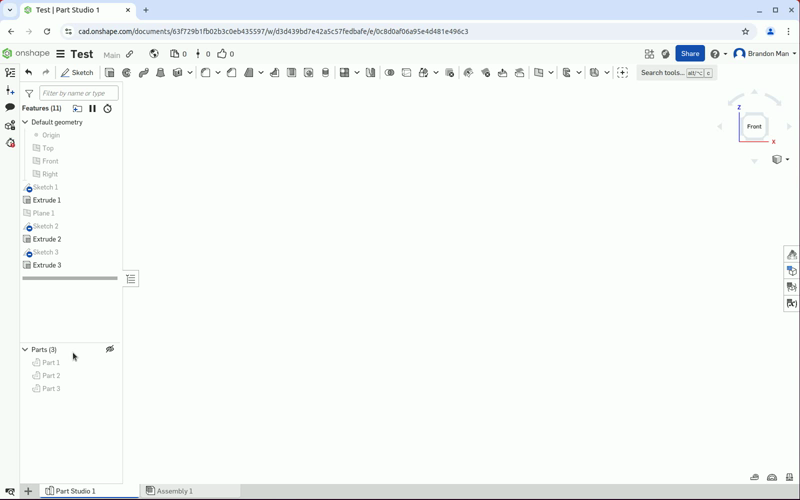
key(shift+y)
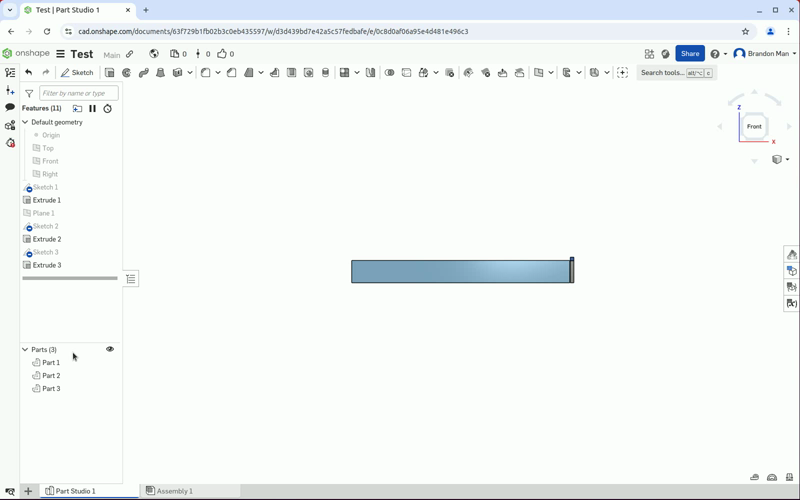
mouse_move(541, 75)
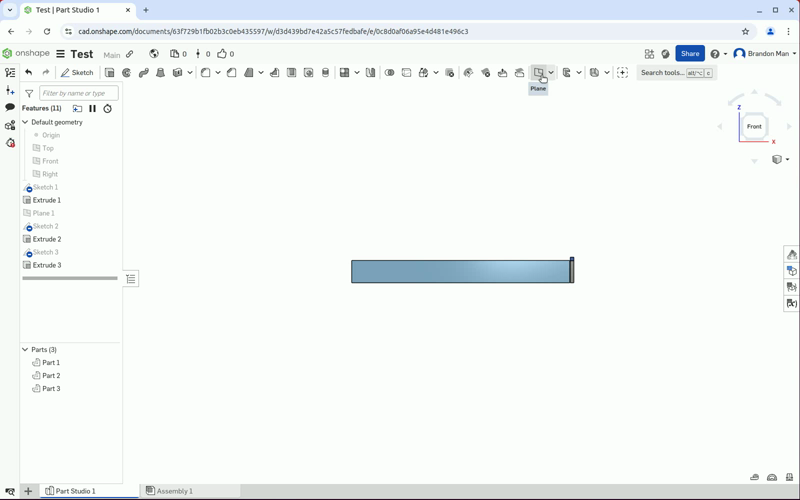
click(541, 75)
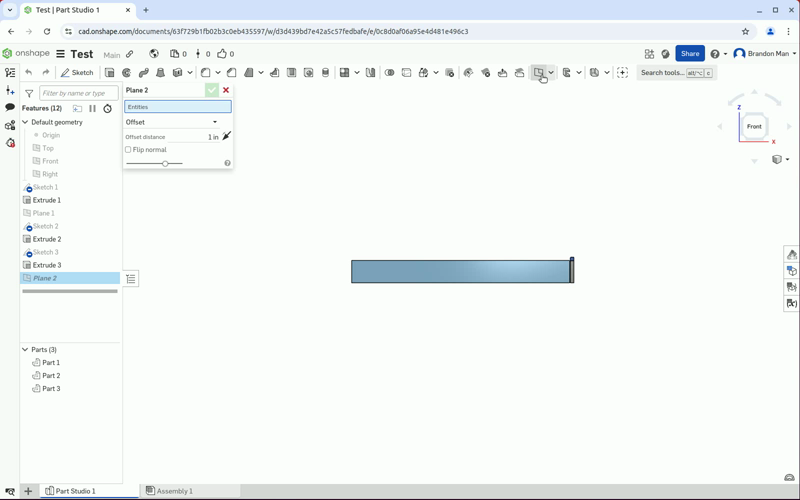
mouse_move(73, 163)
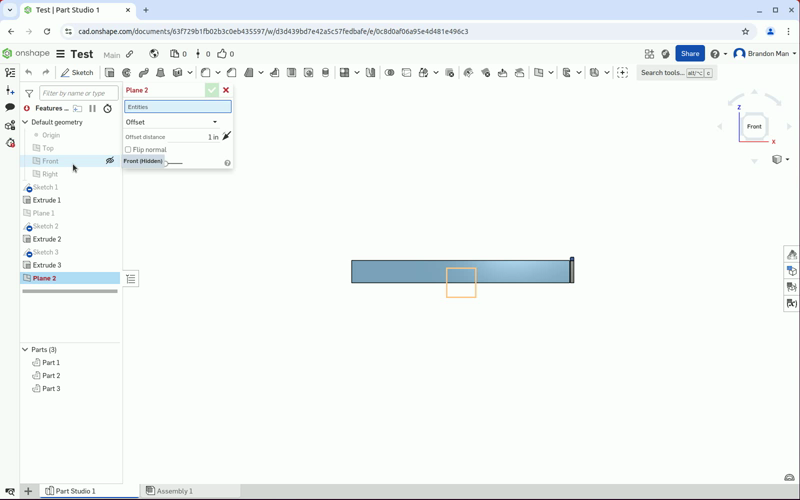
click(73, 163)
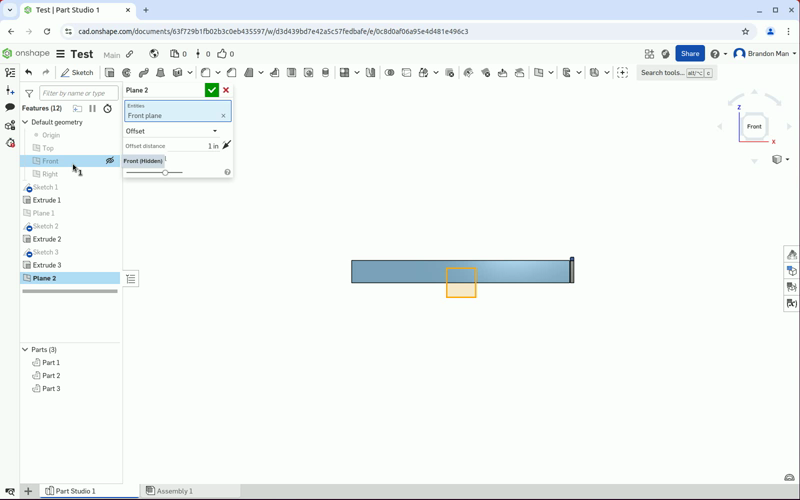
key(tab, 2)
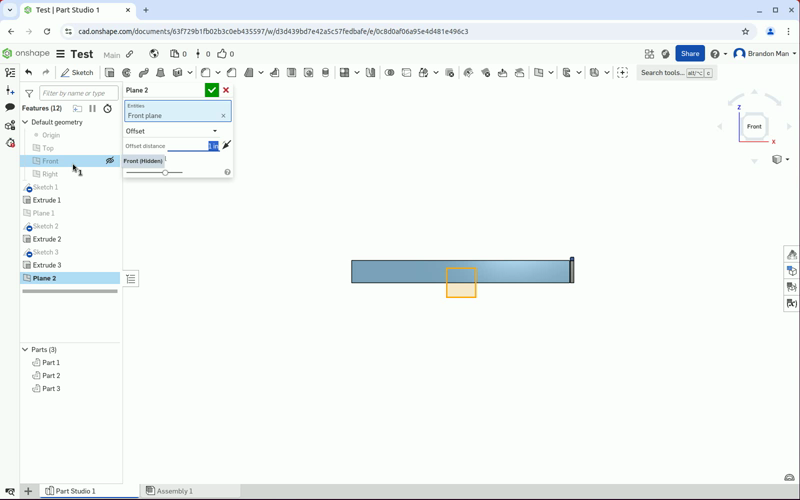
text(10.845)
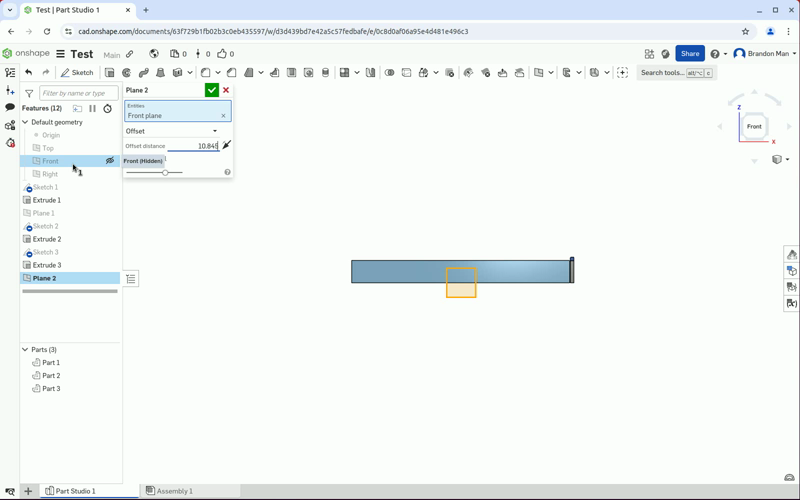
key(enter, 2)
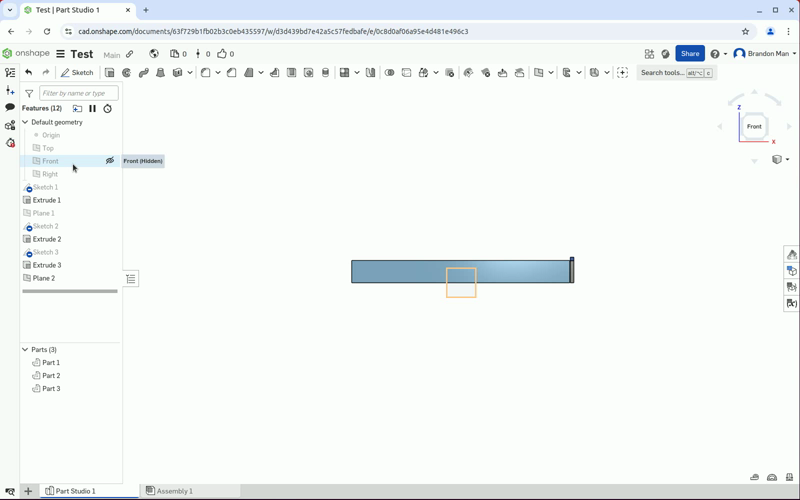
key(shift+s)
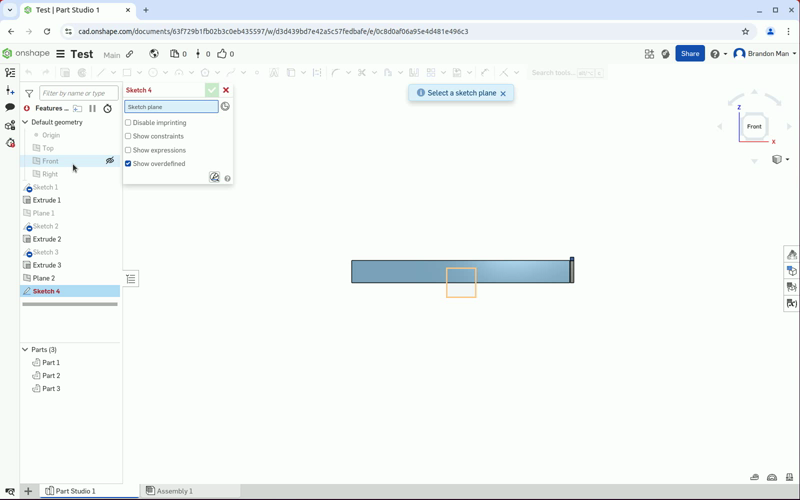
mouse_move(73, 280)
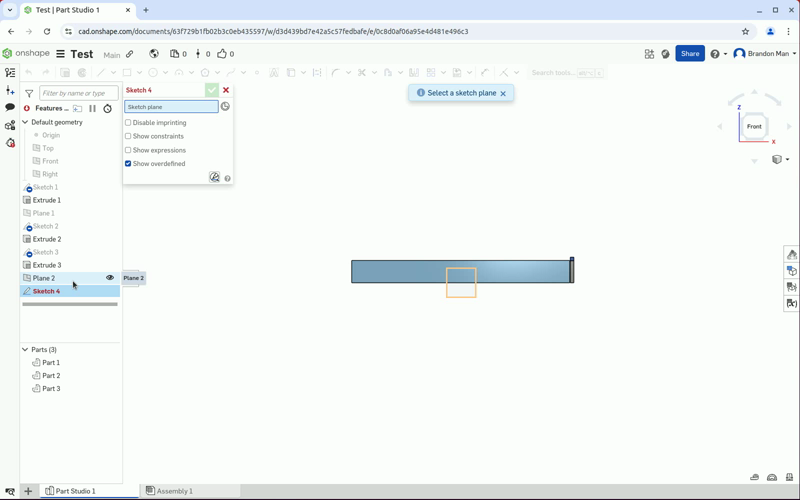
click(73, 280)
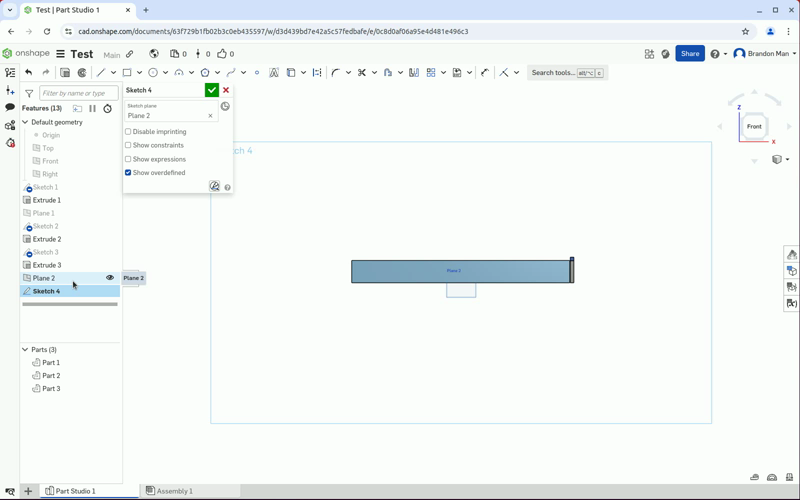
mouse_move(73, 352)
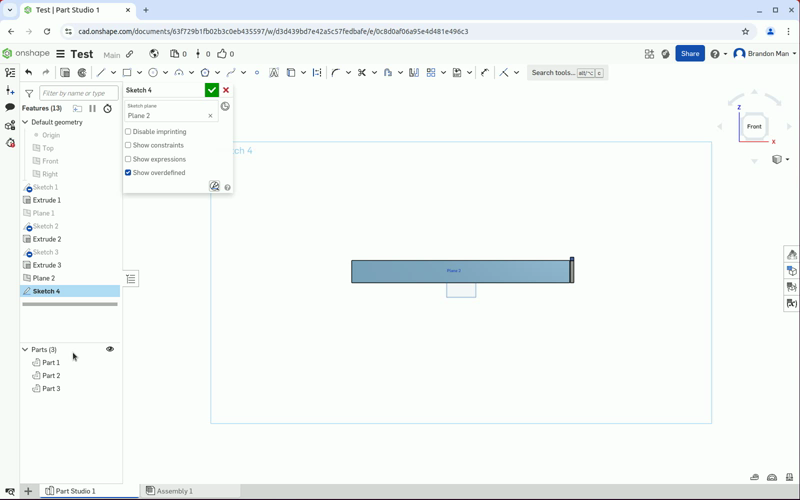
key(y)
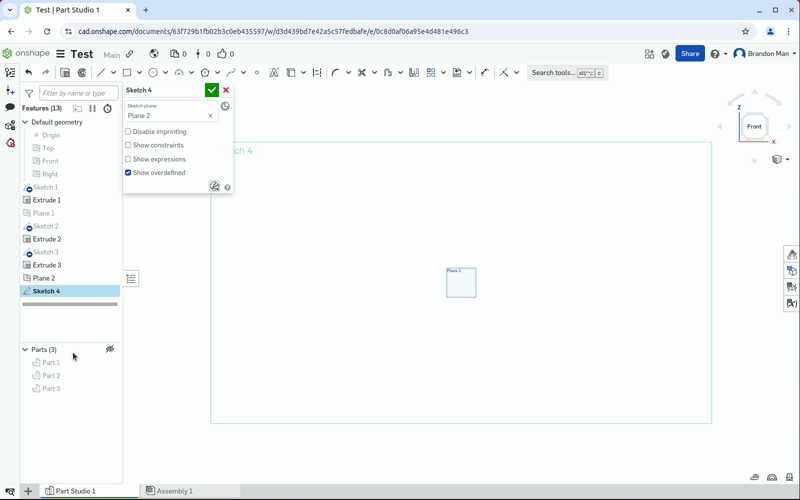
key(l)
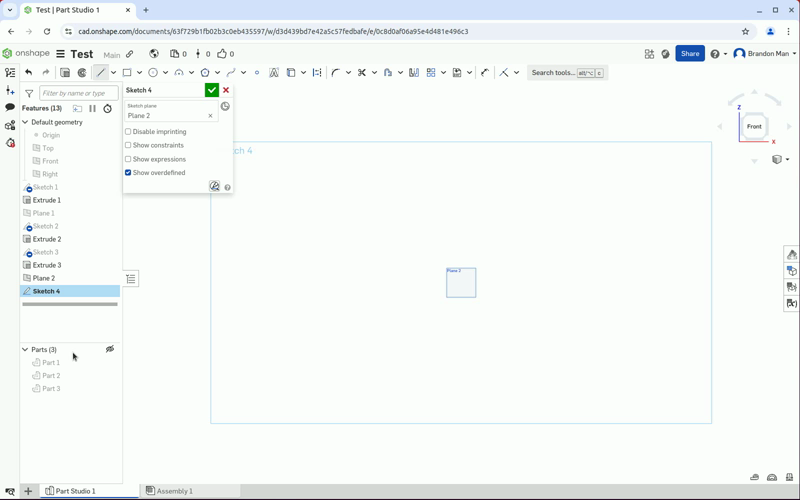
key_down(shift)
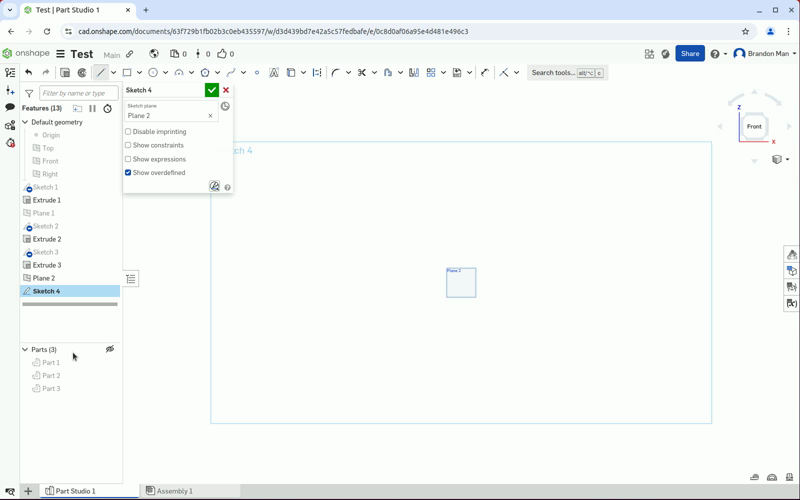
mouse_move(348, 282)
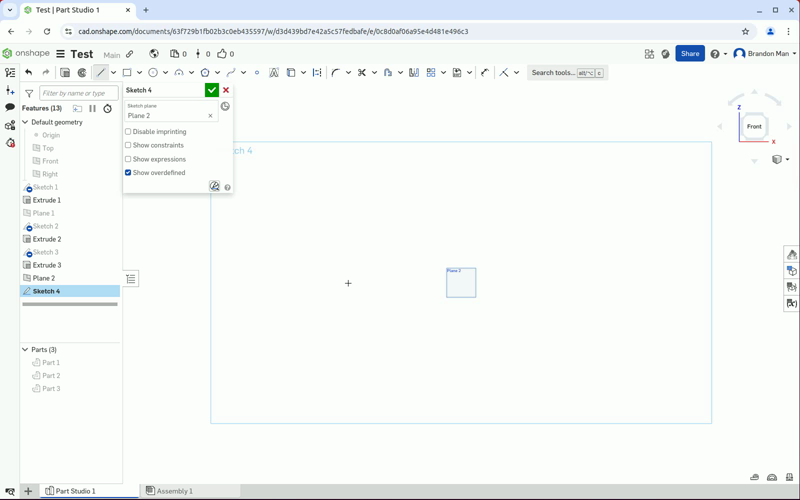
click(348, 282)
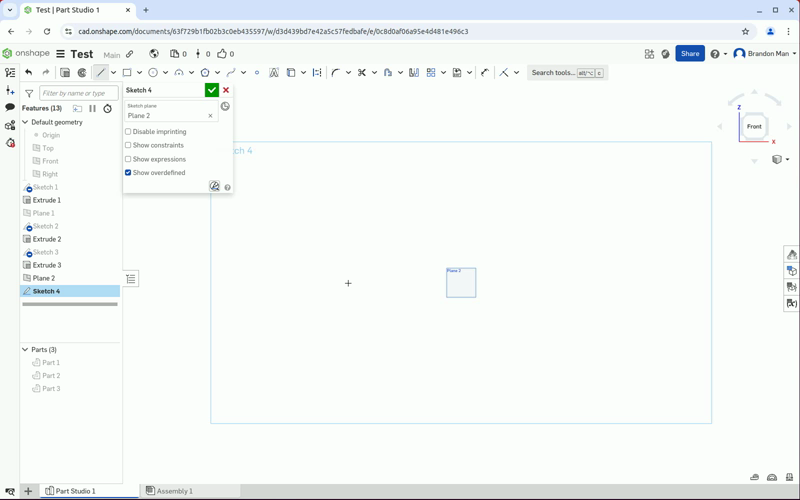
key_up(shift)
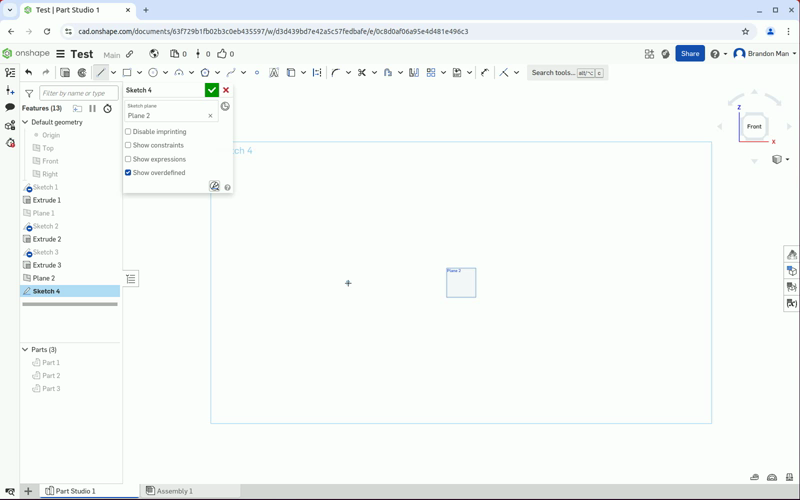
key_down(shift)
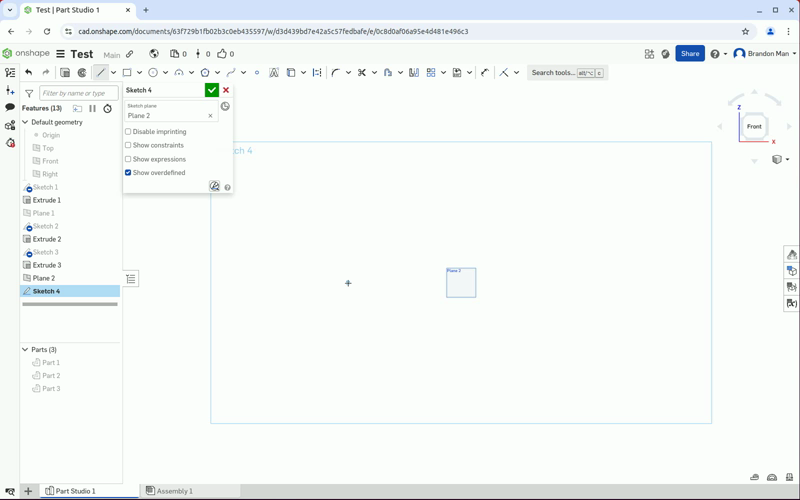
mouse_move(378, 282)
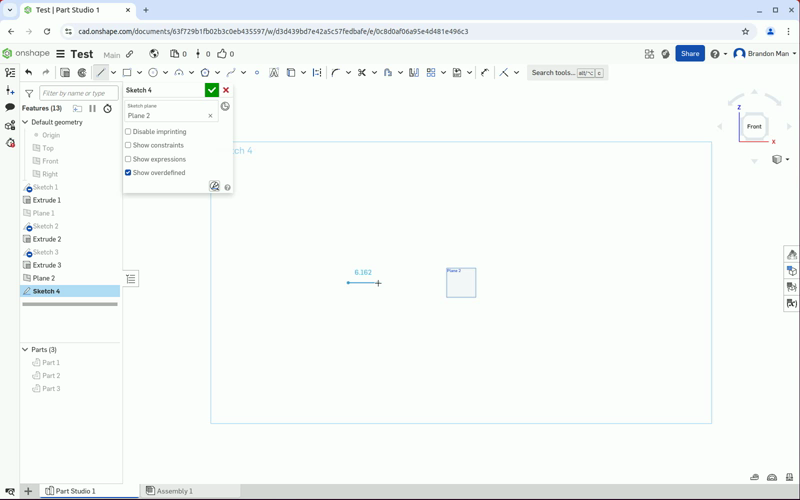
mouse_move(350, 282)
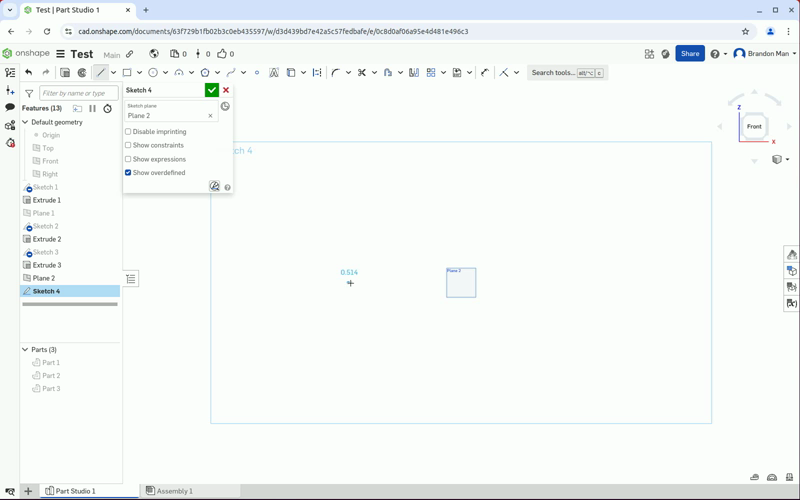
scroll(6)
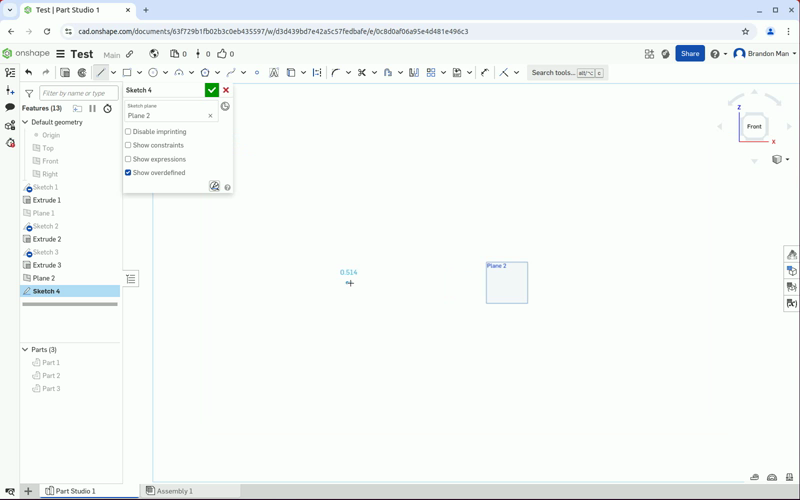
scroll(6)
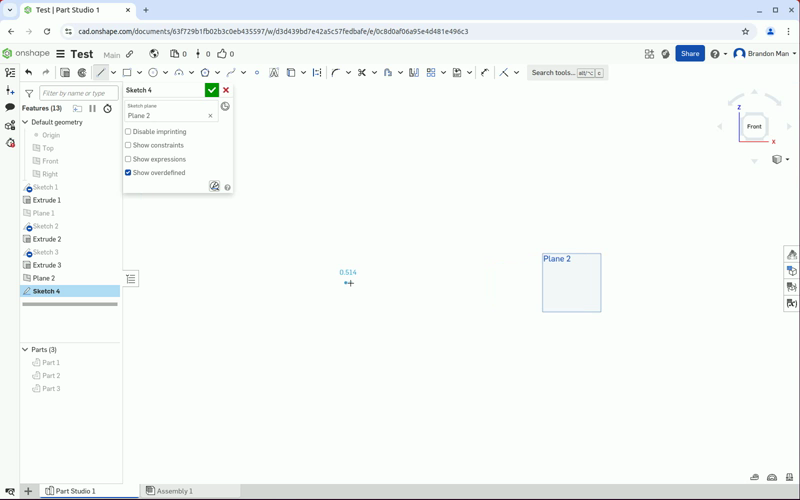
scroll(6)
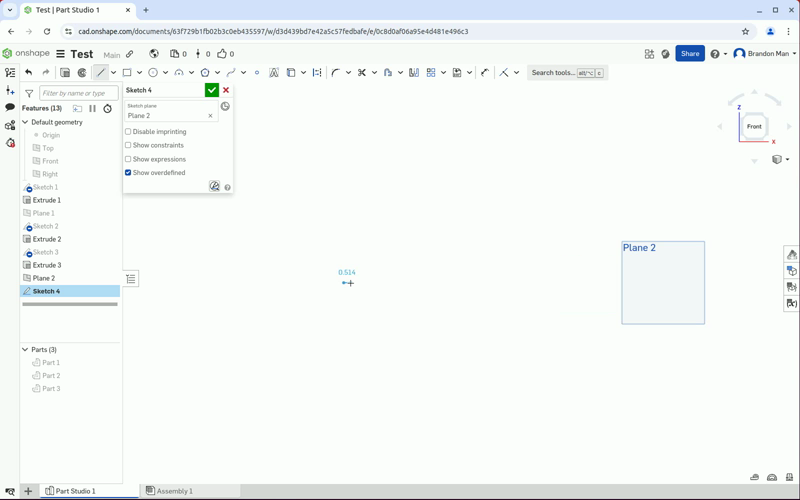
scroll(6)
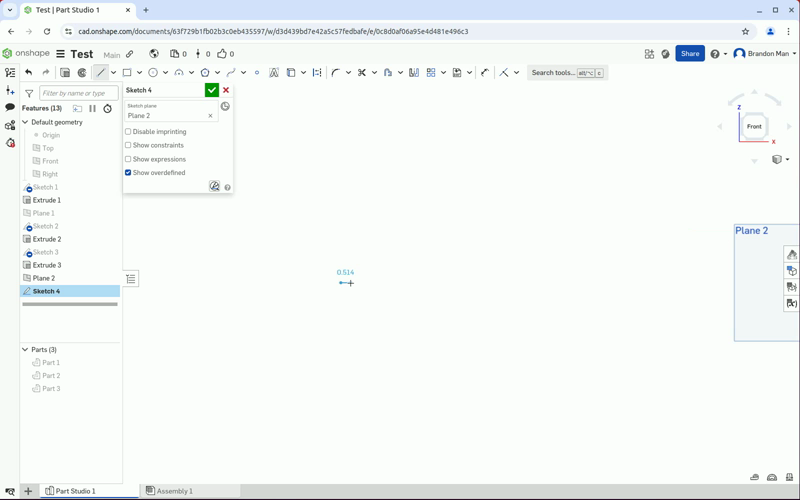
scroll(6)
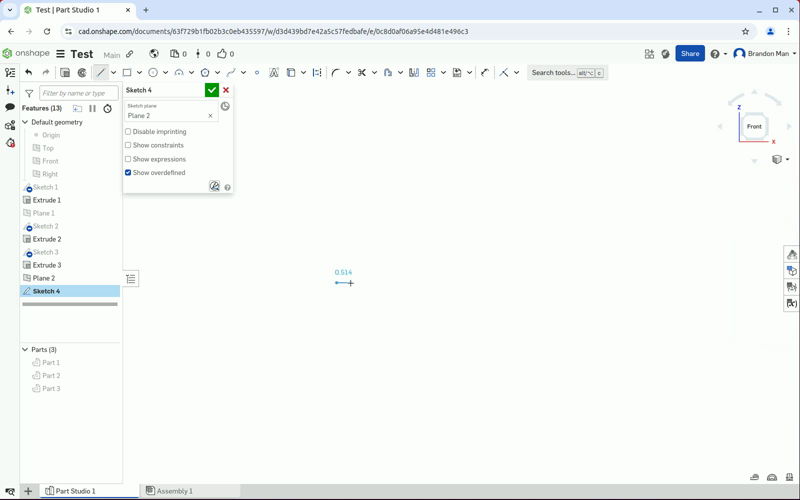
scroll(6)
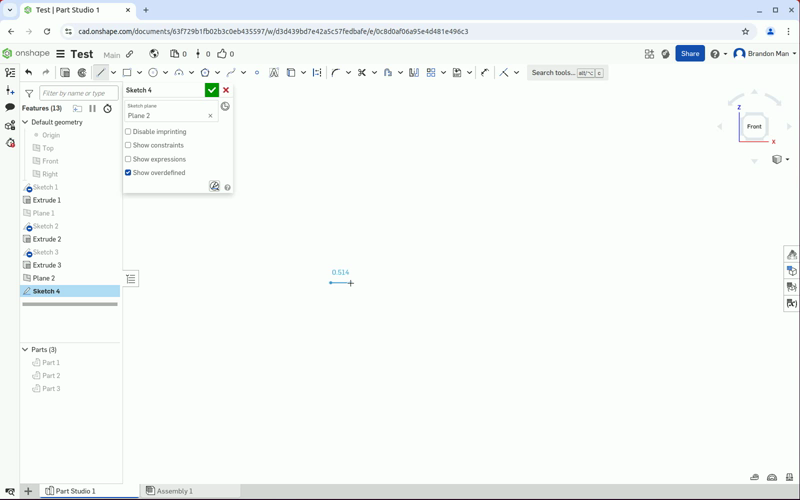
scroll(6)
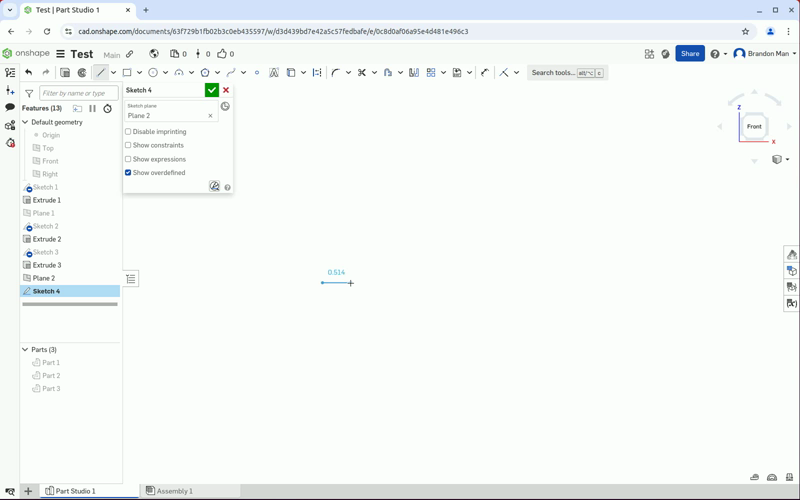
click(350, 282)
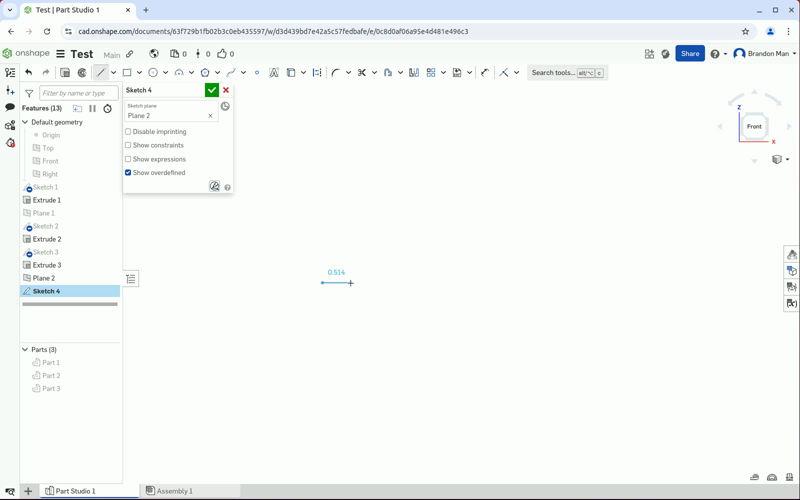
scroll(-6)
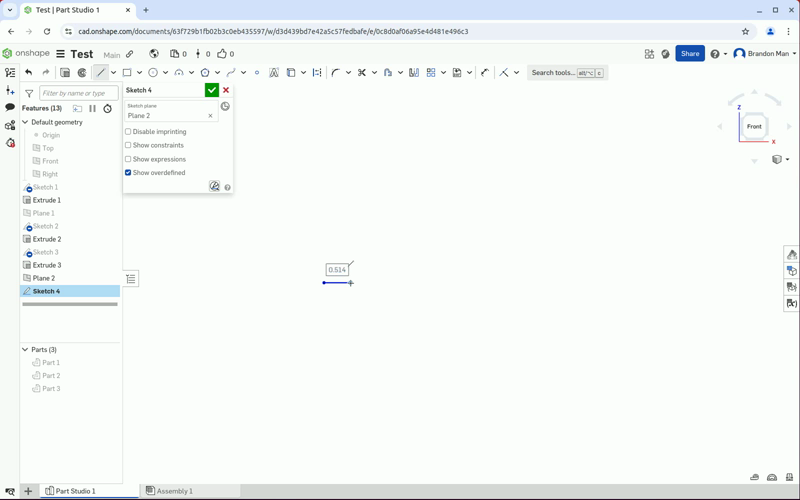
scroll(-6)
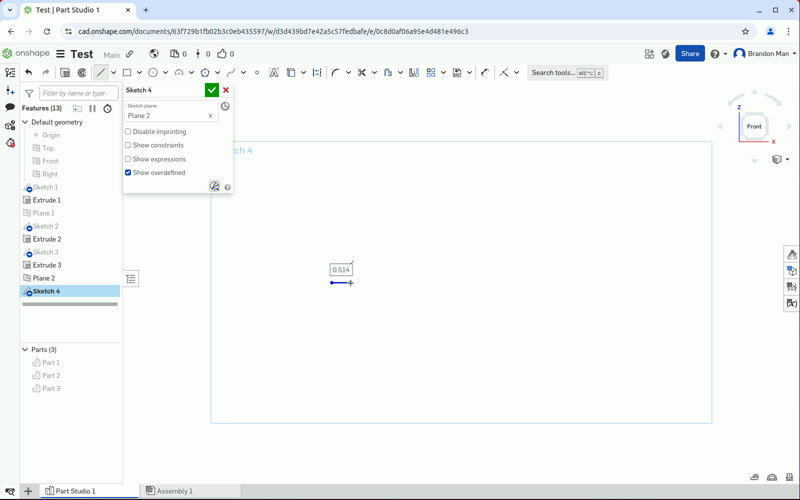
scroll(-6)
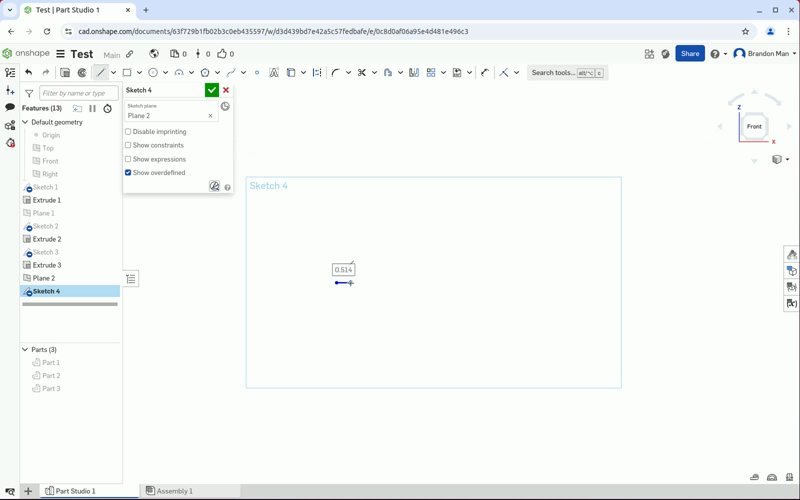
scroll(-6)
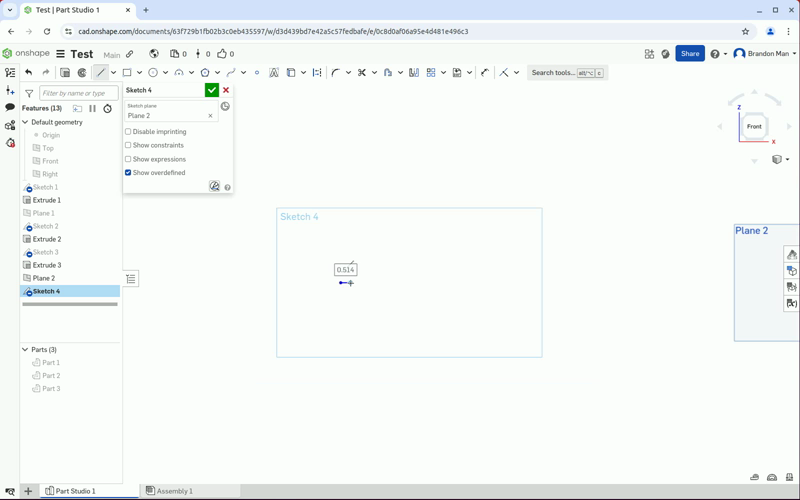
scroll(-6)
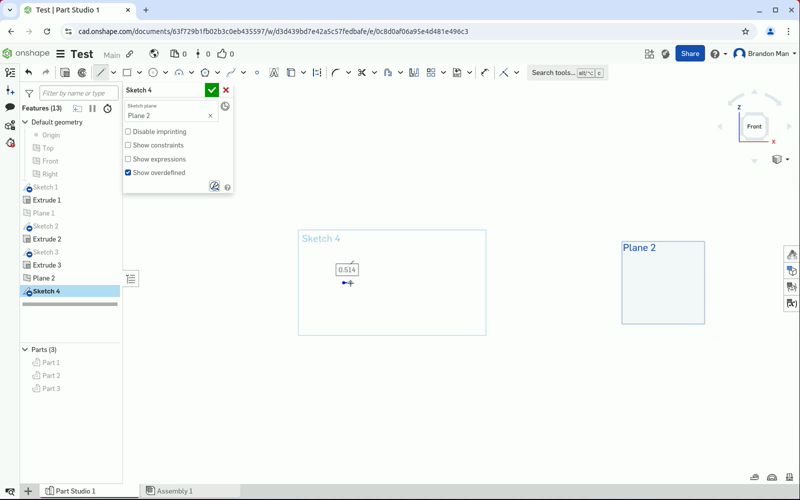
scroll(-6)
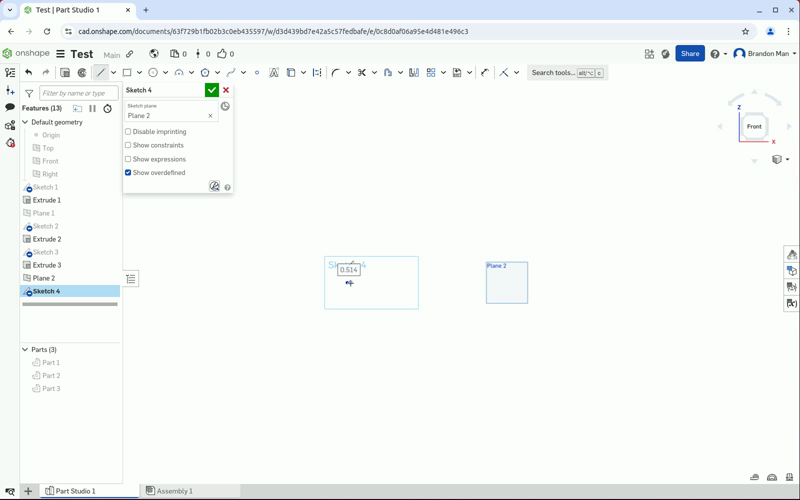
scroll(-6)
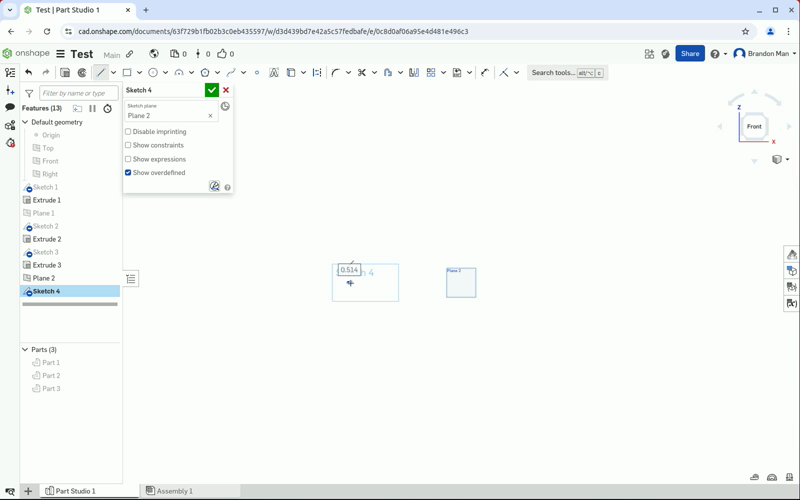
key_up(shift)
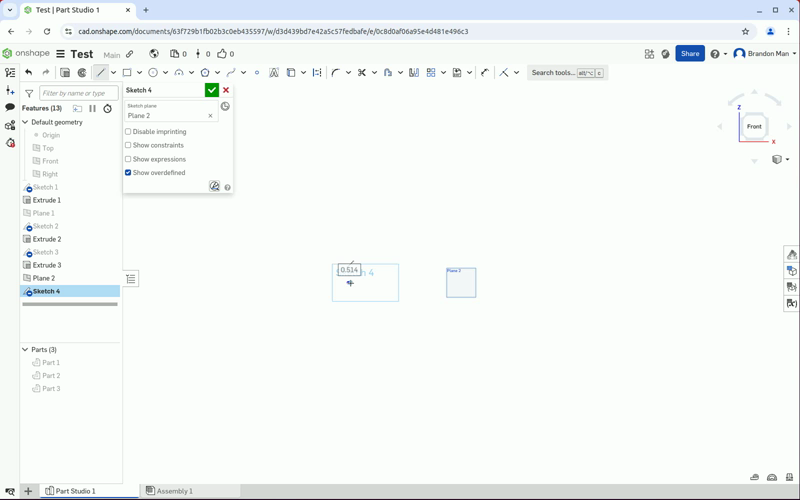
key_down(shift)
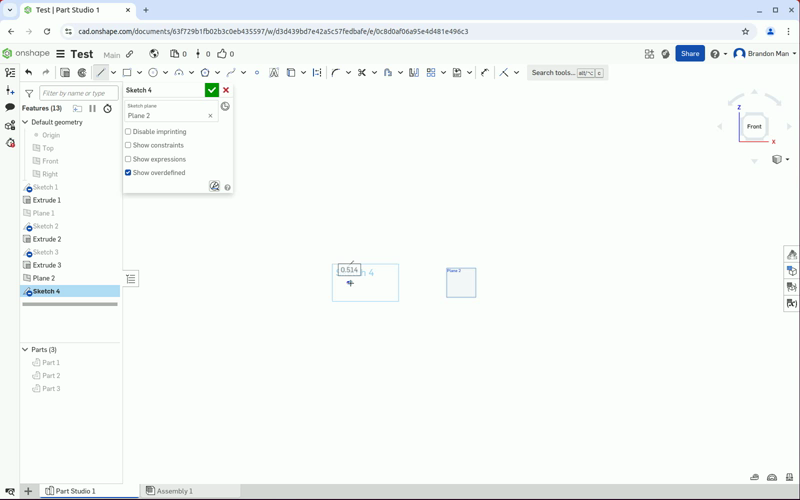
mouse_move(380, 282)
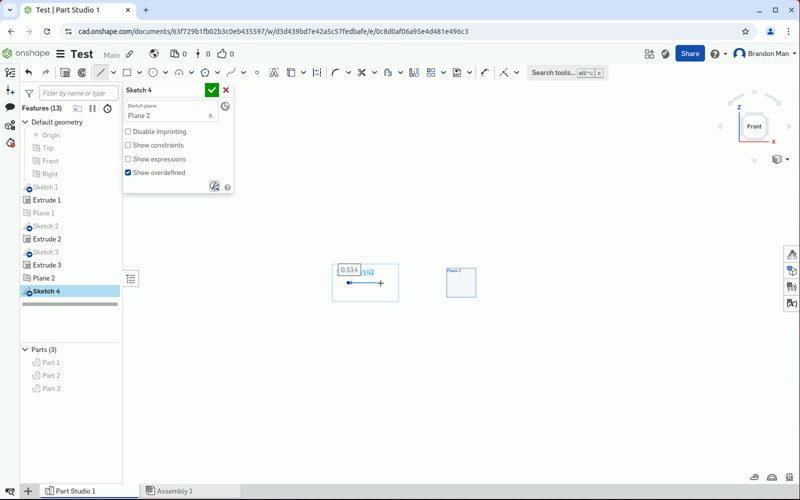
mouse_move(350, 259)
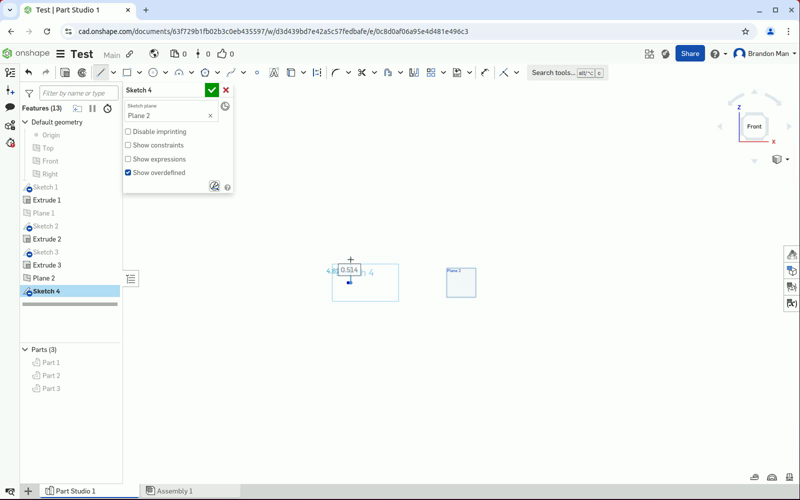
click(350, 259)
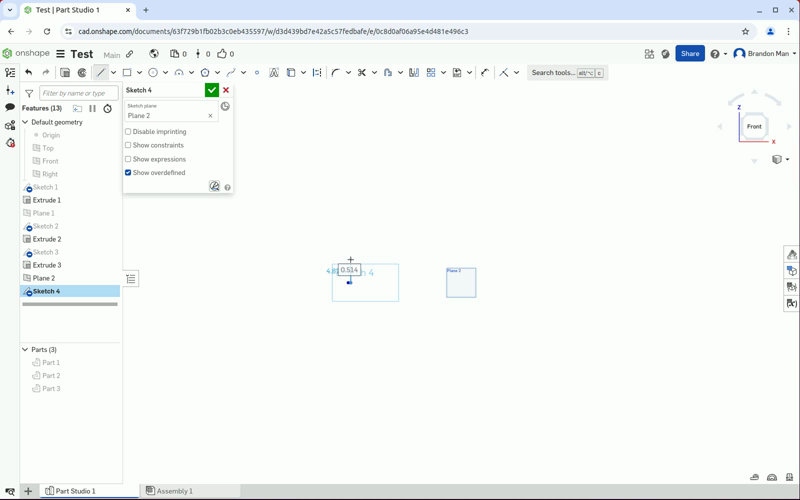
key_up(shift)
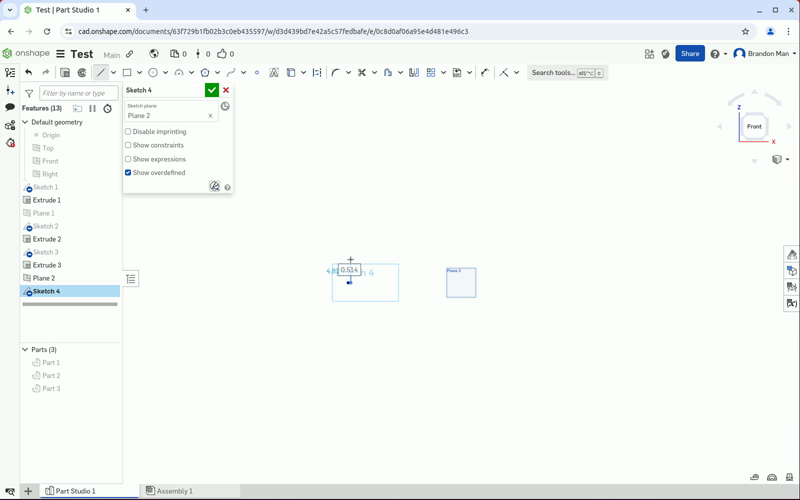
key_down(shift)
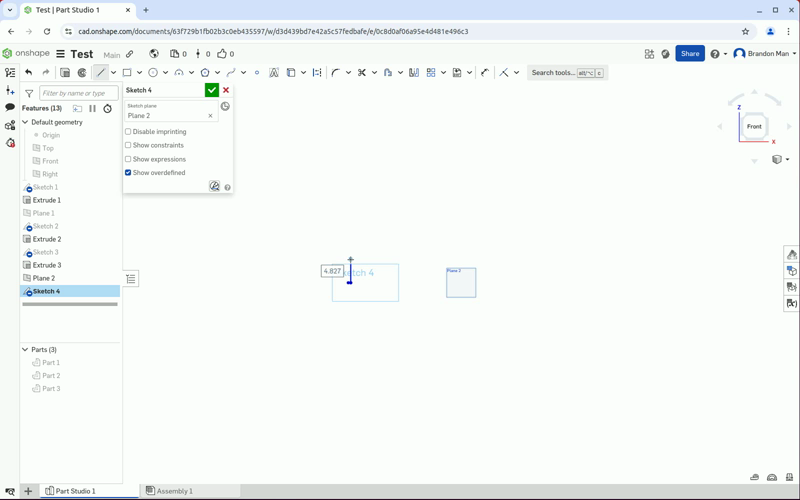
mouse_move(569, 259)
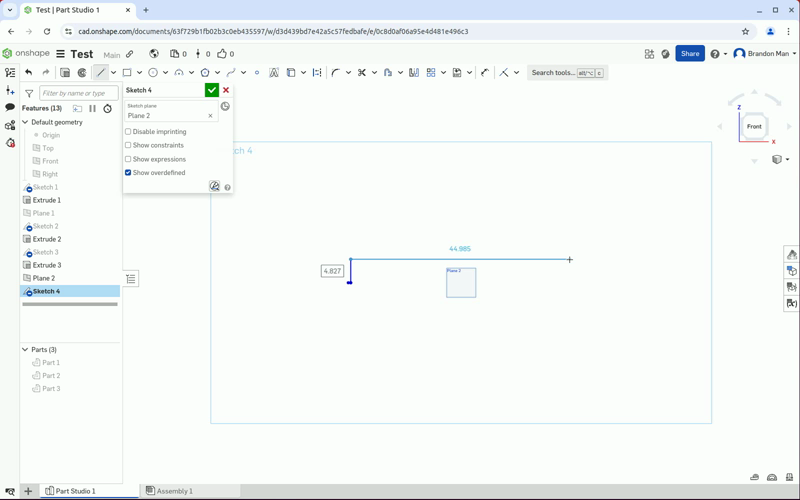
click(569, 259)
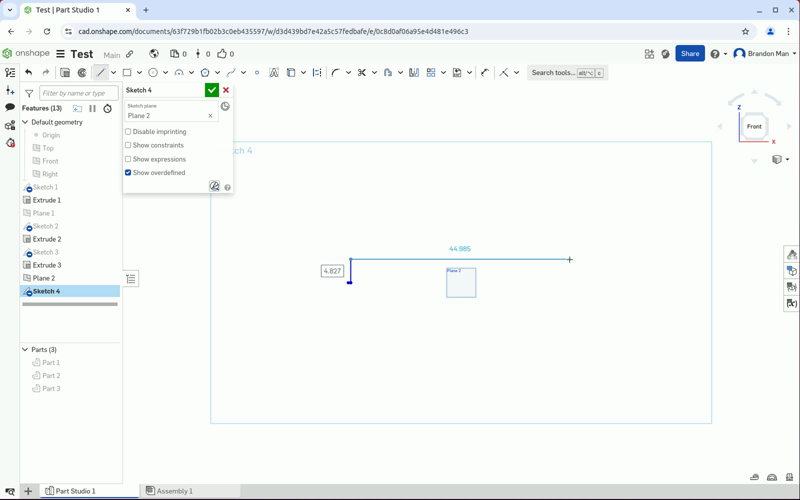
key_up(shift)
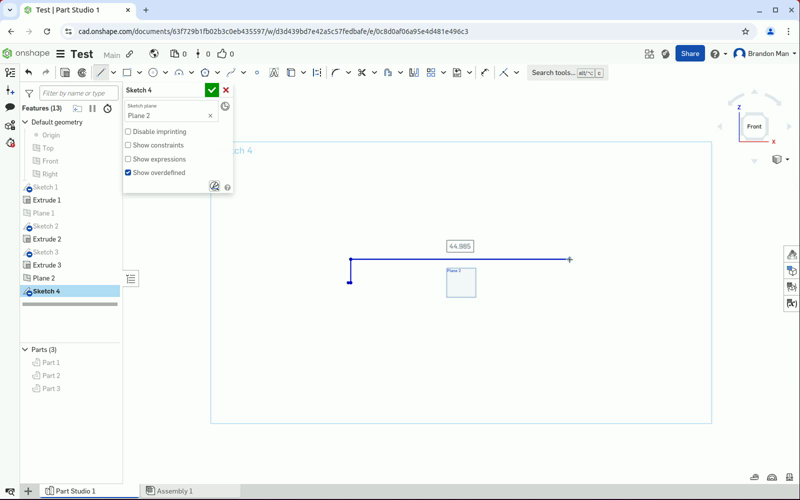
key_down(shift)
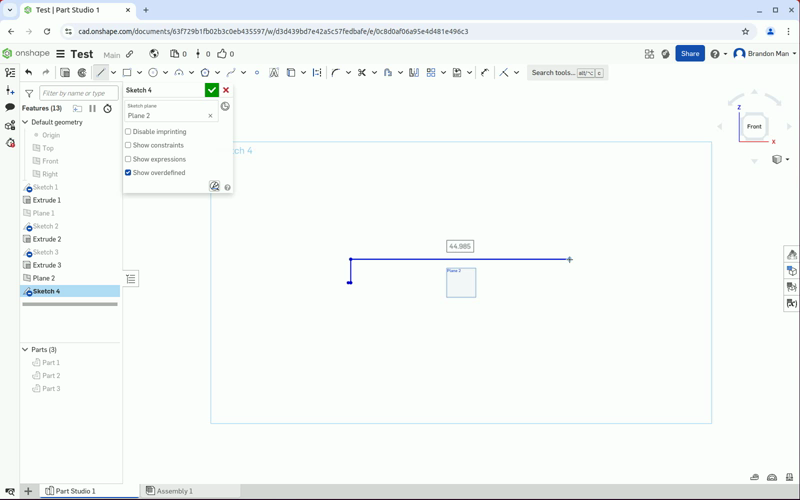
mouse_move(589, 259)
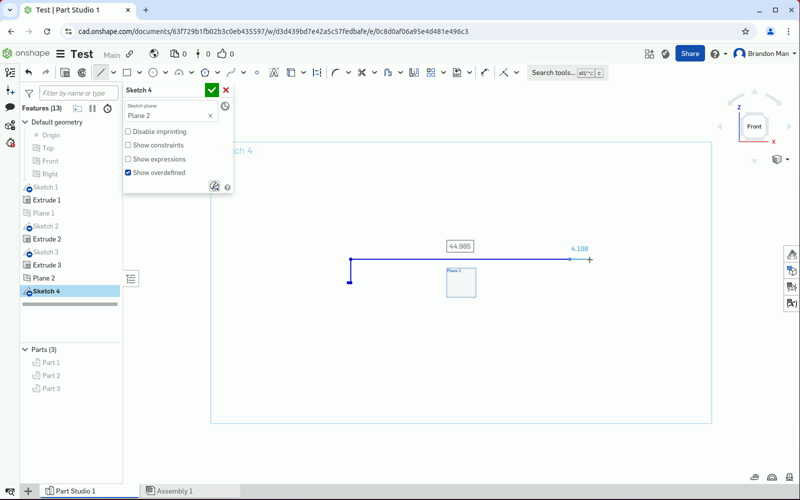
mouse_move(569, 282)
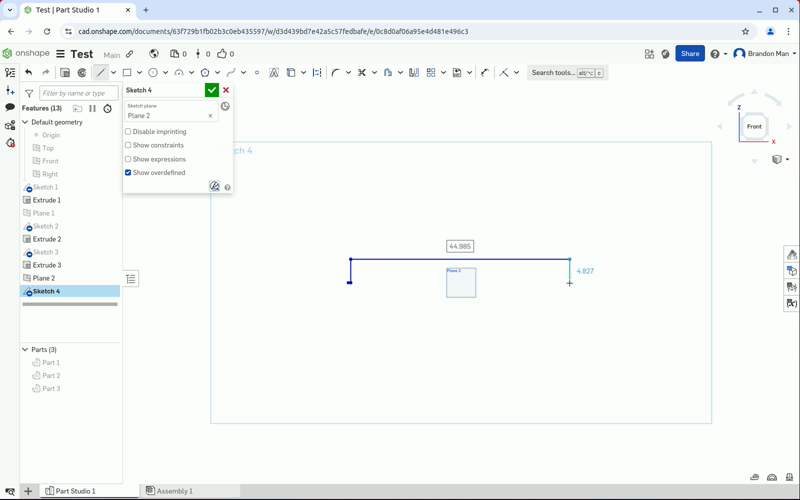
click(569, 282)
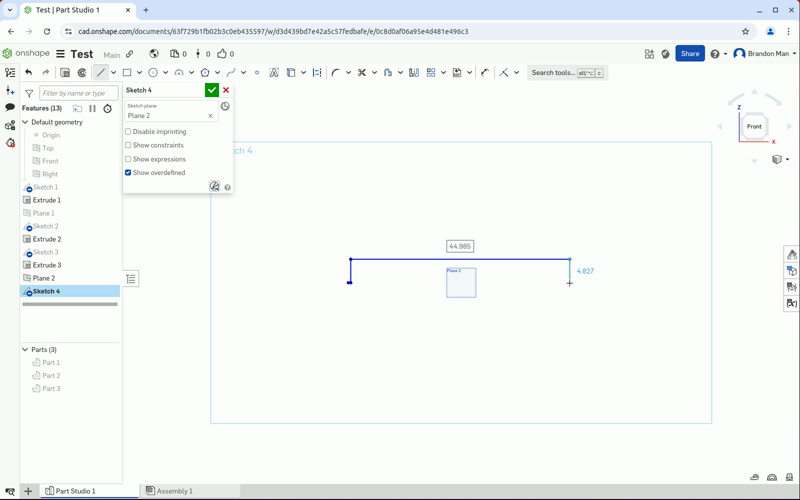
key_up(shift)
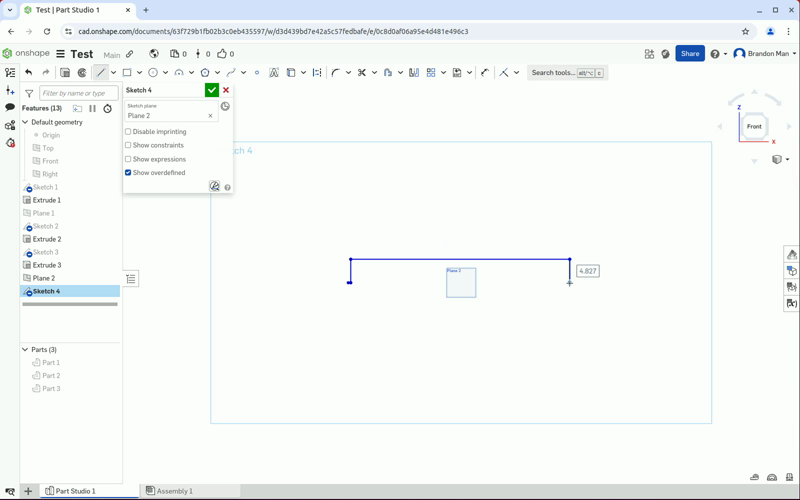
key_down(shift)
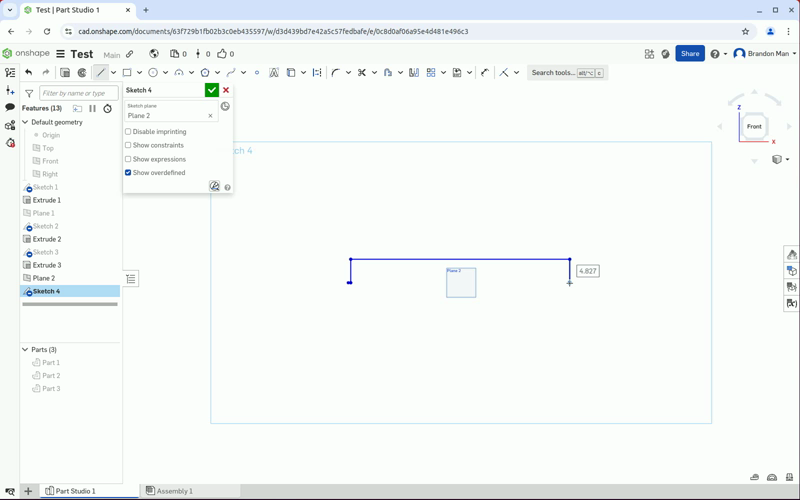
mouse_move(589, 282)
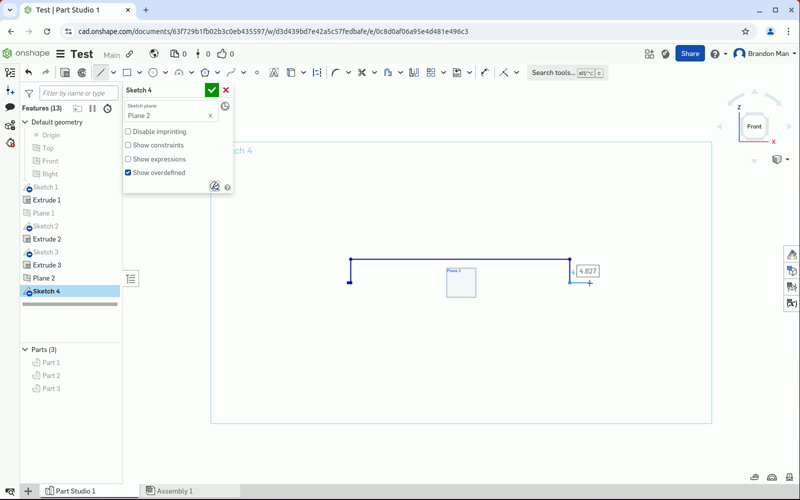
mouse_move(572, 282)
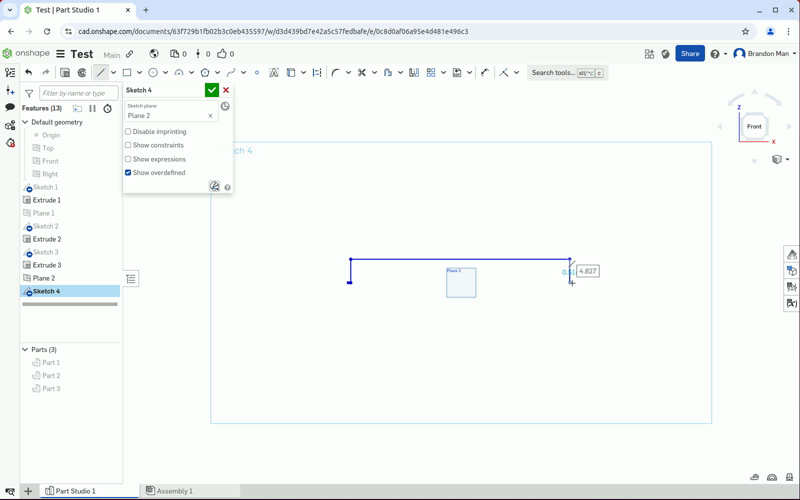
scroll(6)
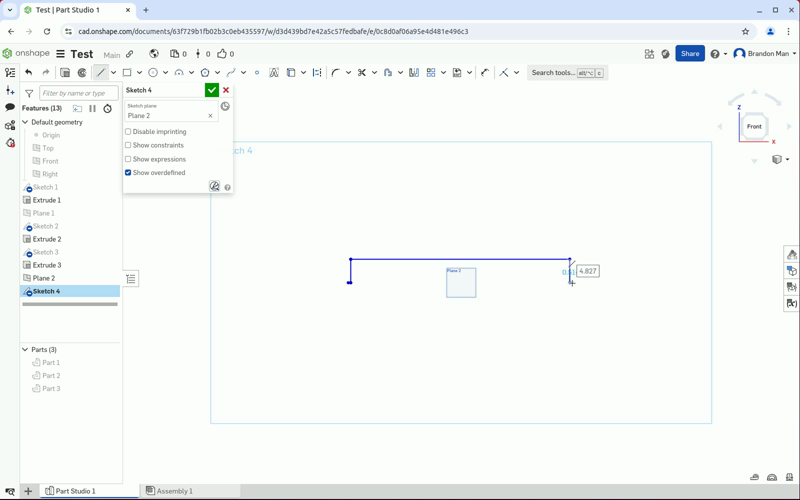
scroll(6)
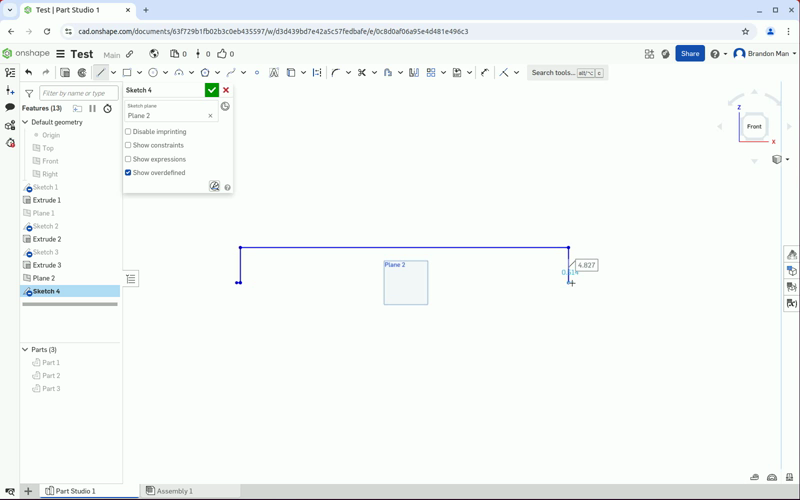
scroll(6)
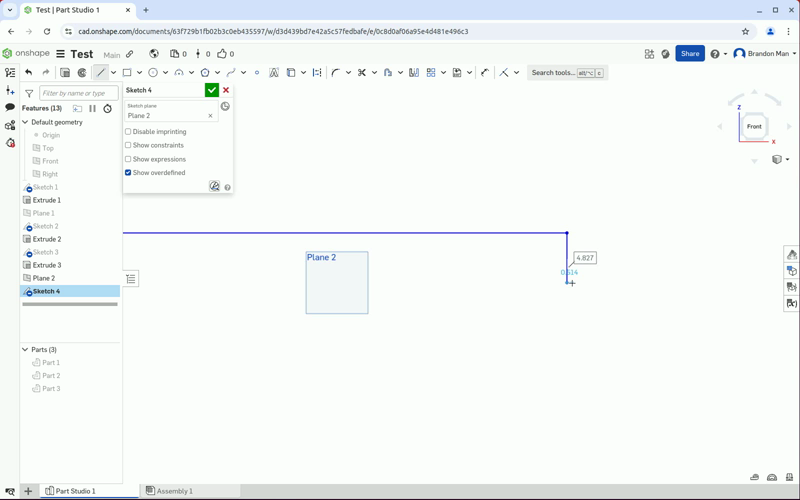
scroll(6)
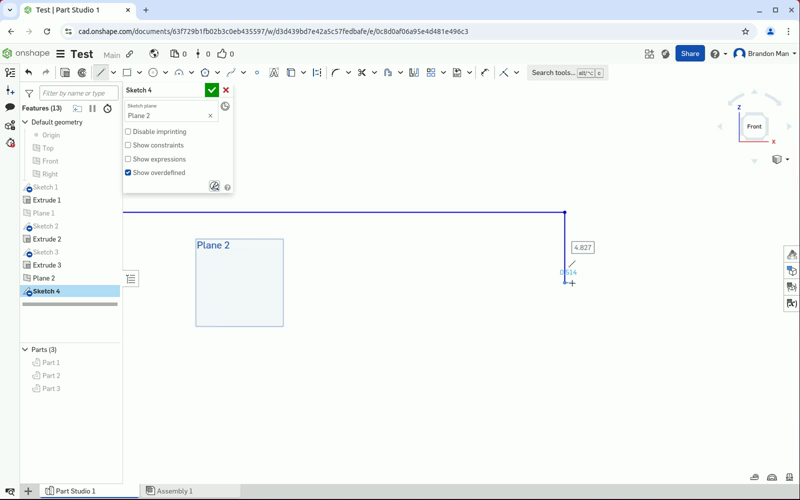
scroll(6)
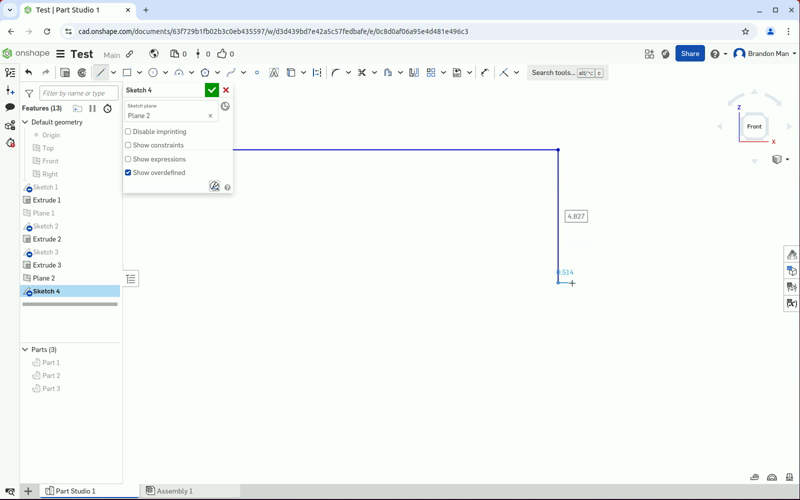
scroll(6)
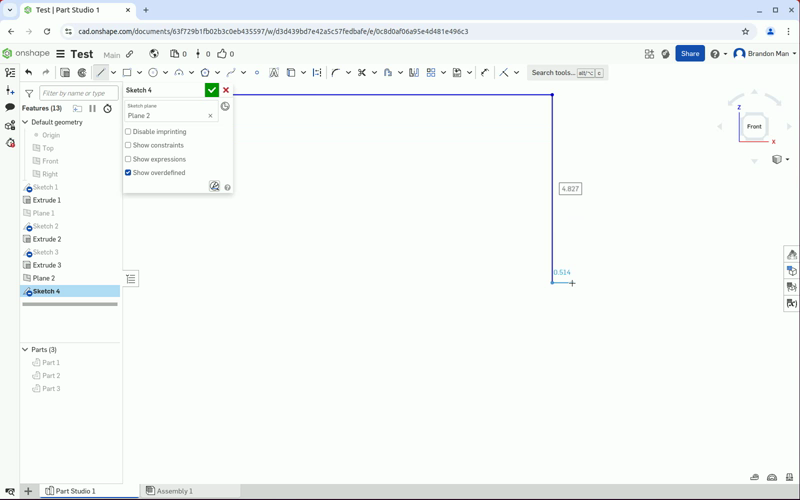
scroll(6)
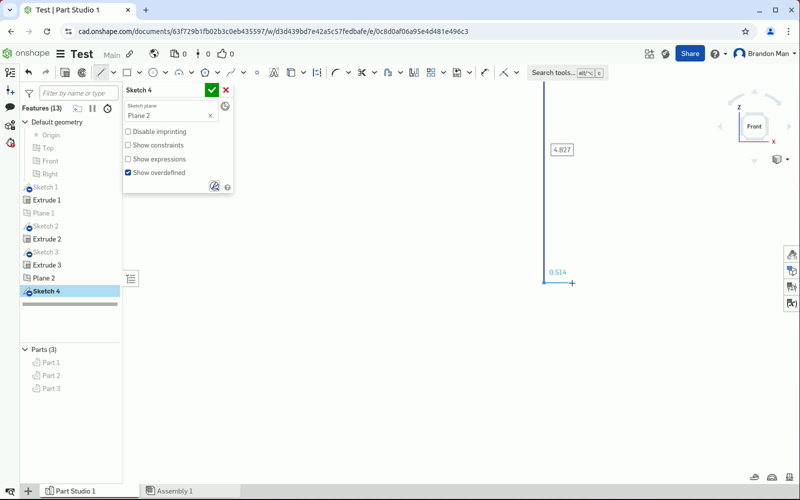
click(572, 282)
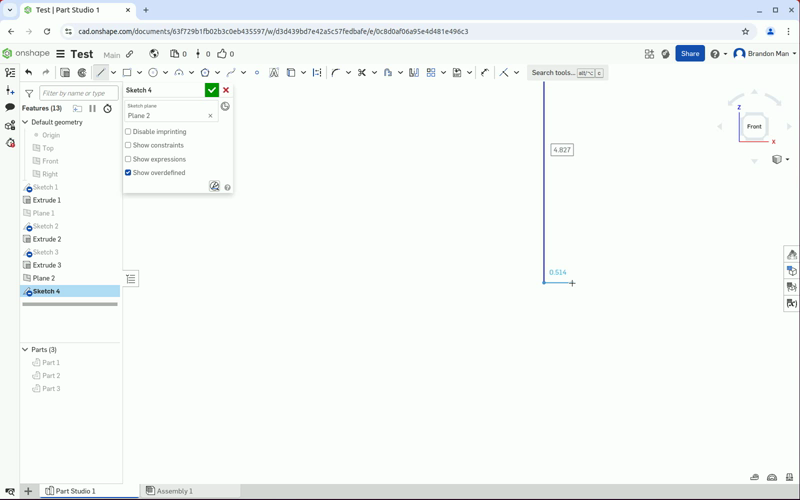
scroll(-6)
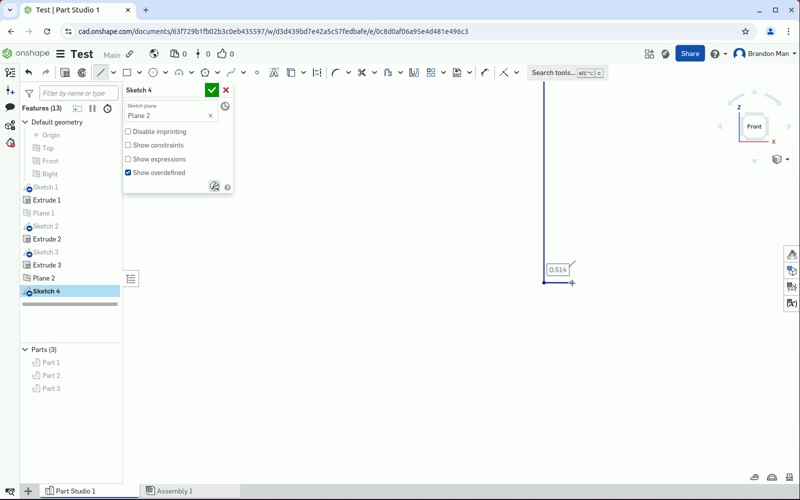
scroll(-6)
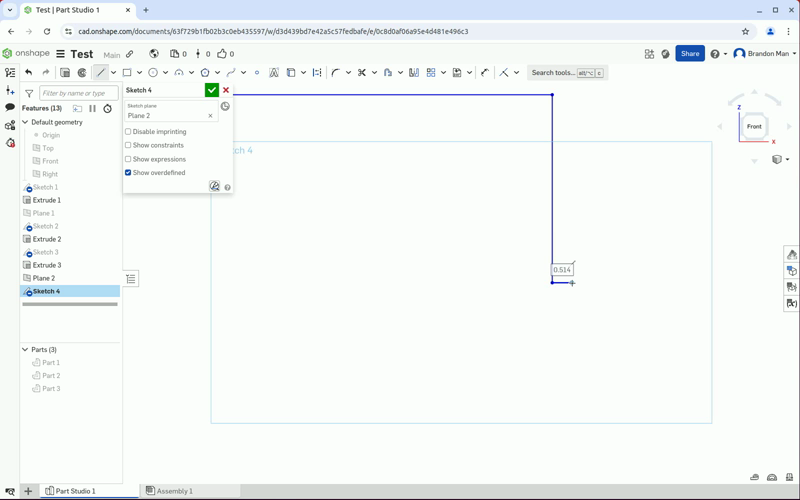
scroll(-6)
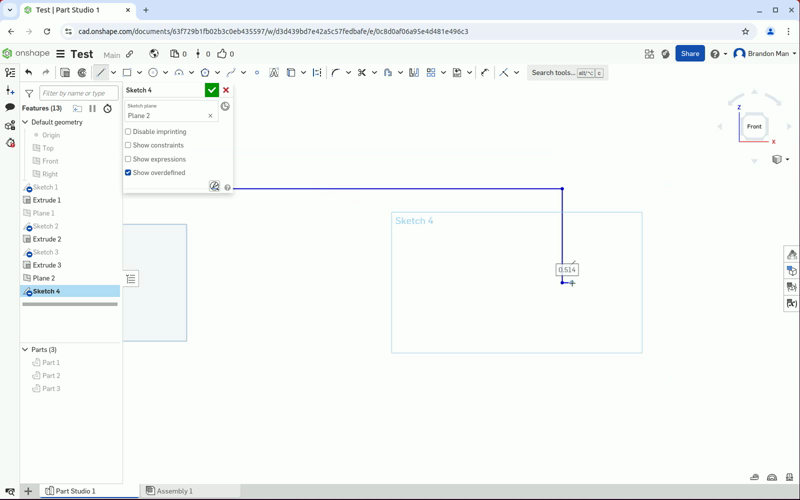
scroll(-6)
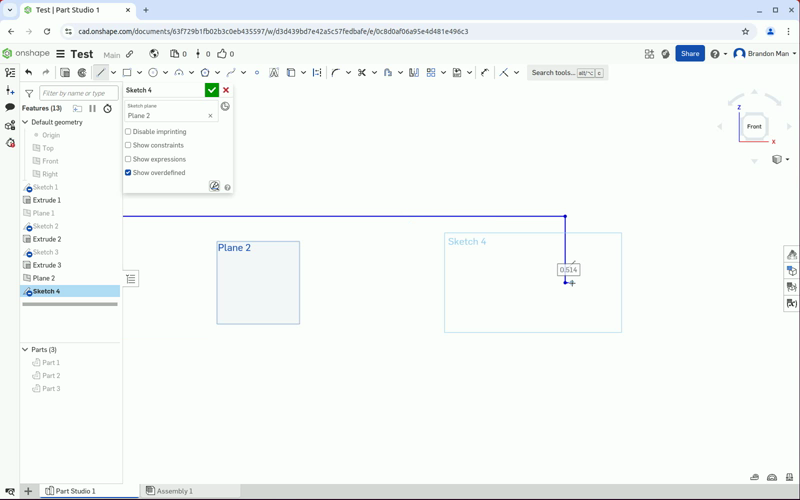
scroll(-6)
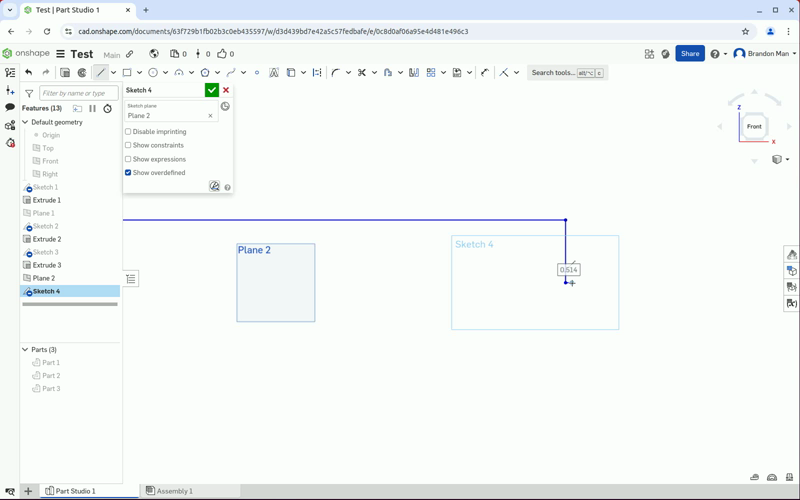
scroll(-6)
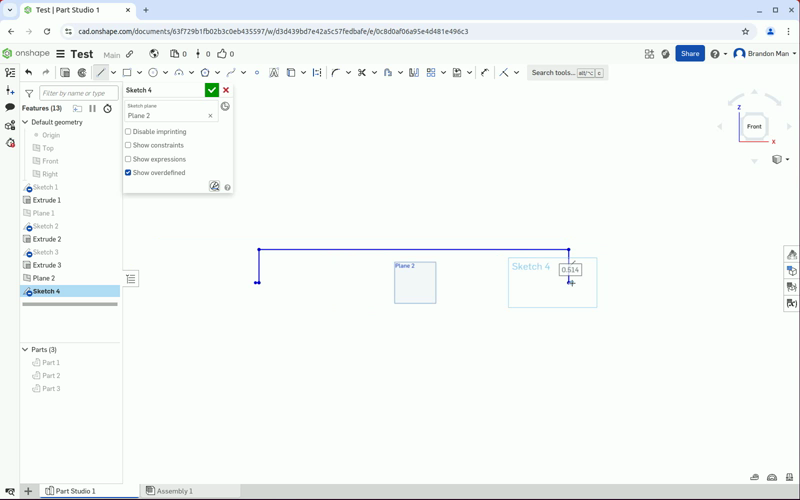
scroll(-6)
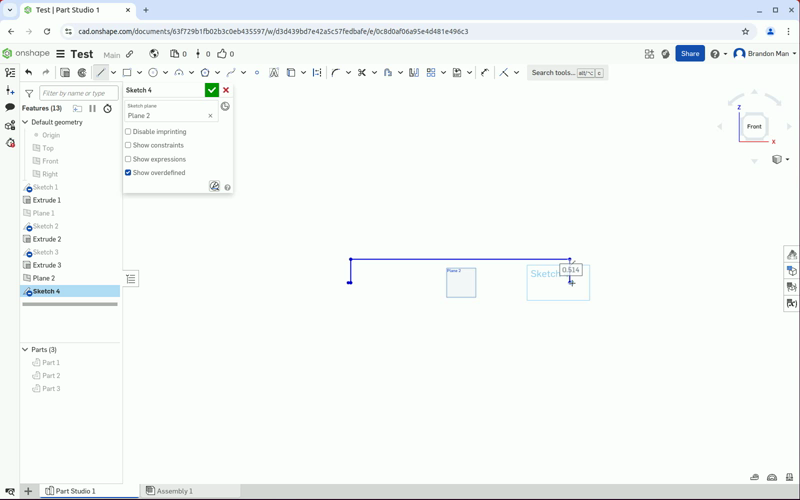
key_up(shift)
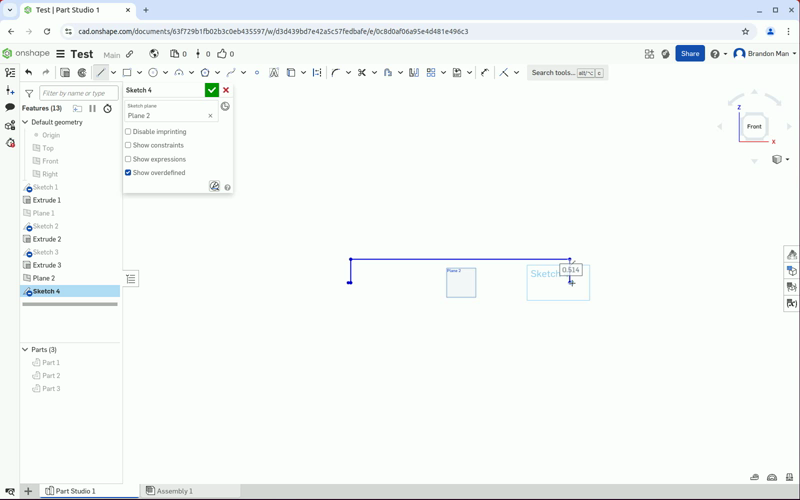
key_down(shift)
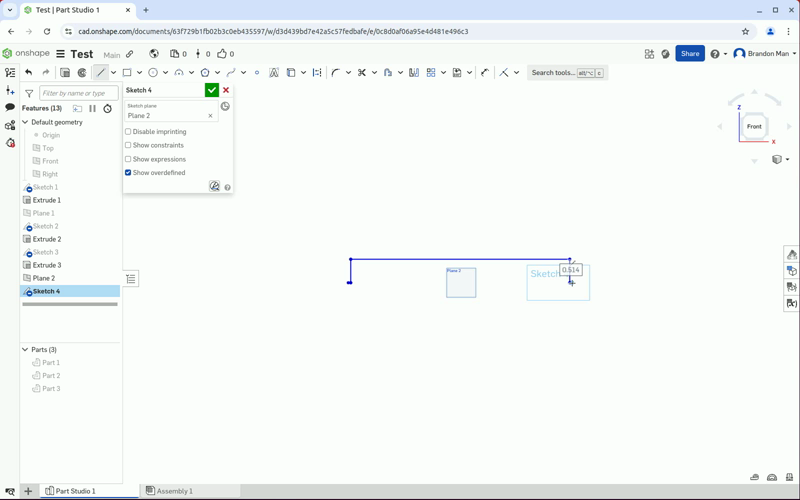
mouse_move(589, 282)
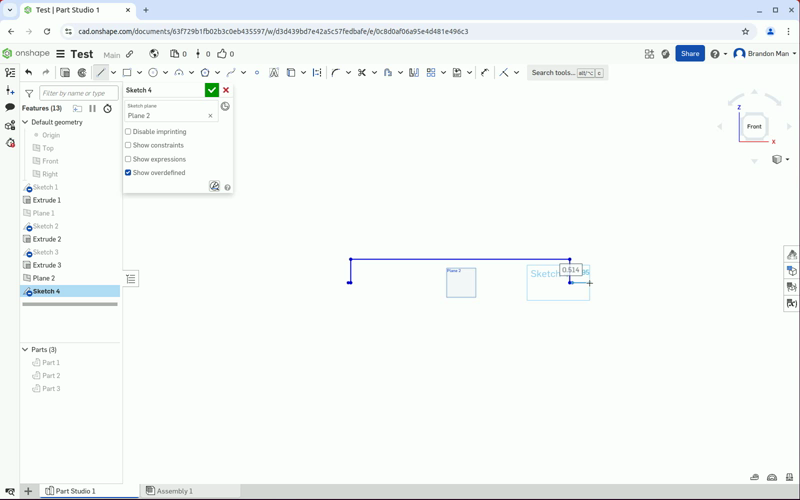
mouse_move(572, 257)
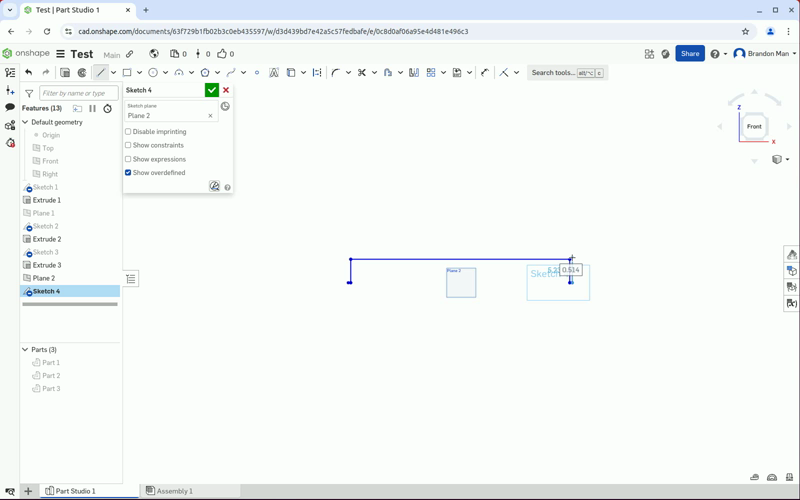
scroll(6)
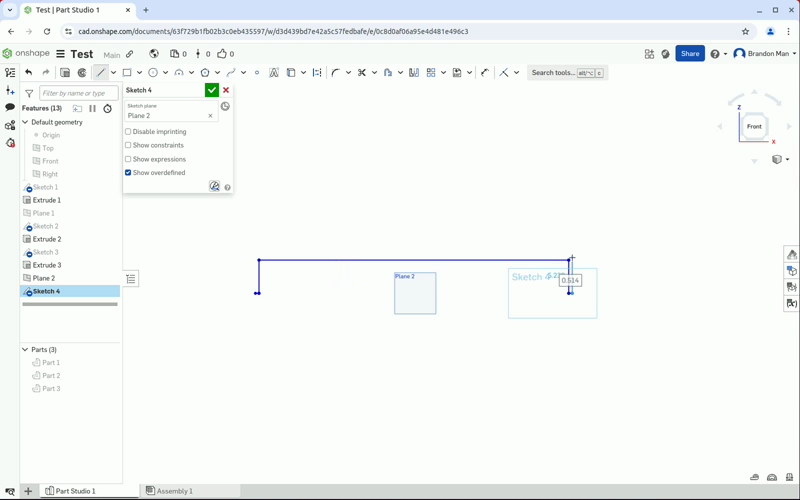
scroll(6)
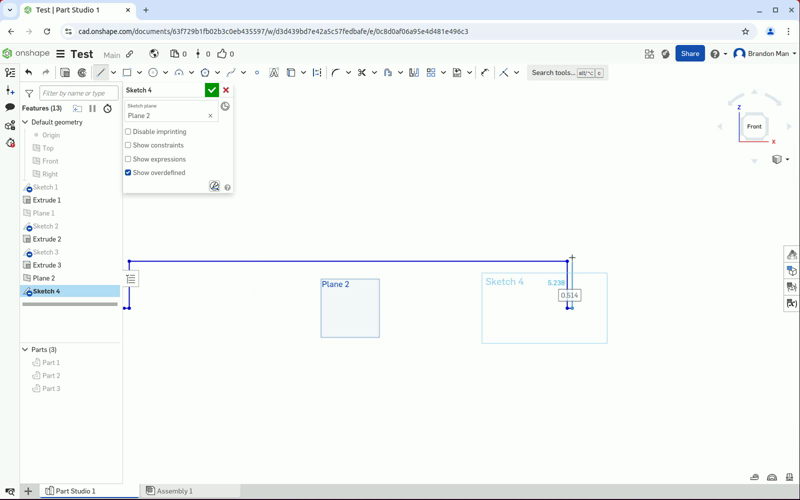
scroll(6)
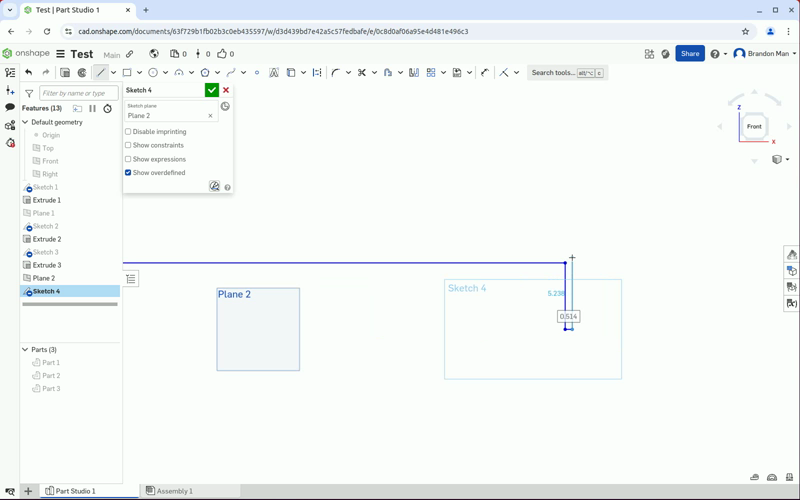
scroll(6)
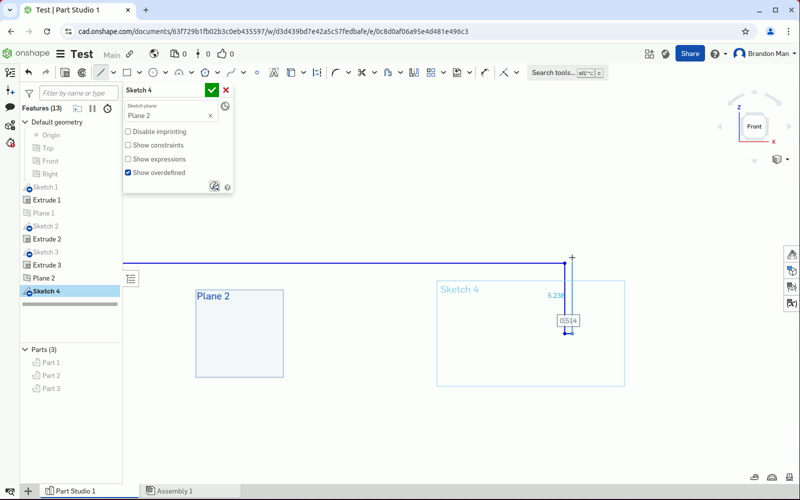
scroll(6)
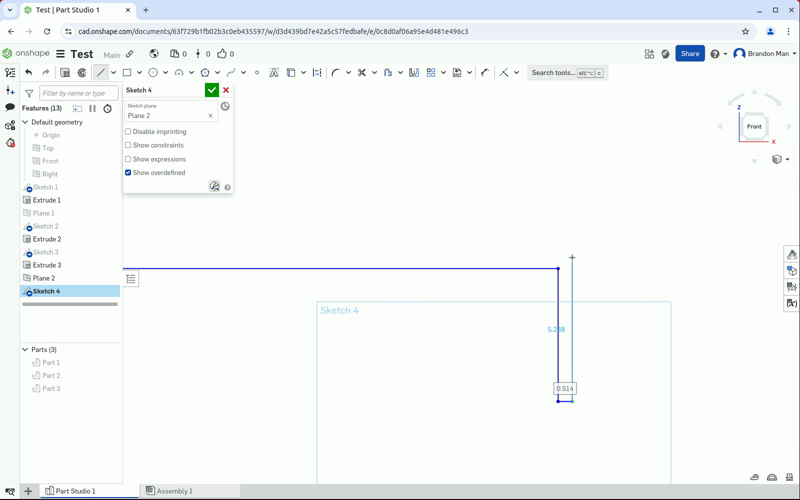
scroll(6)
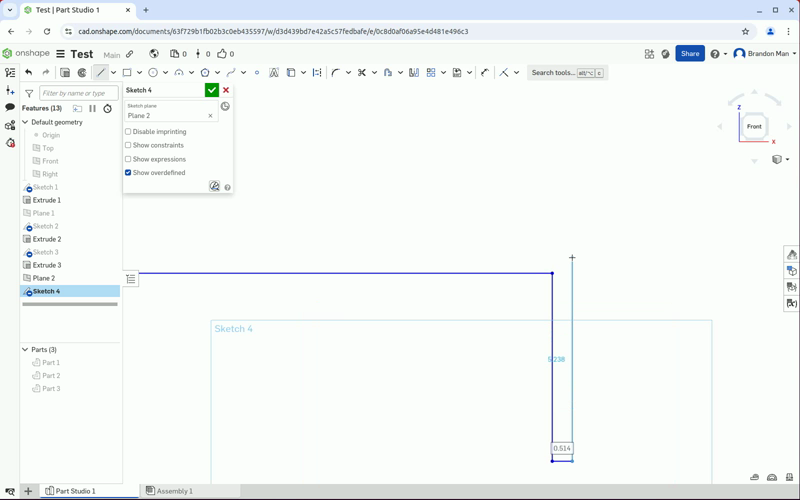
scroll(6)
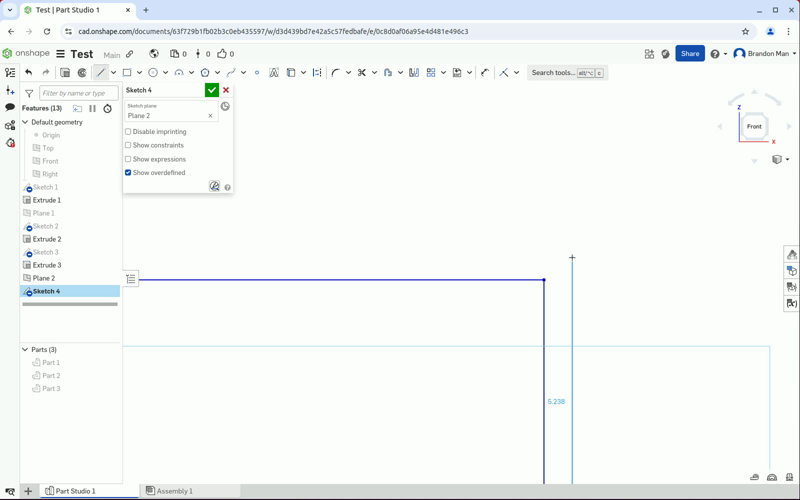
click(572, 257)
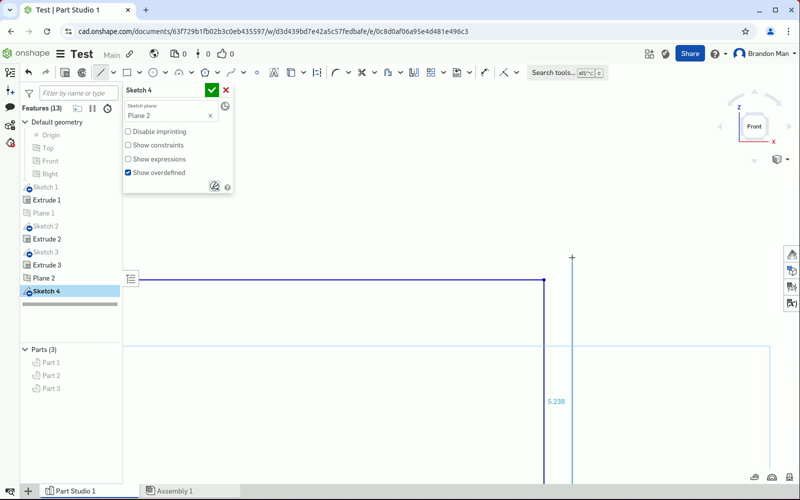
scroll(-6)
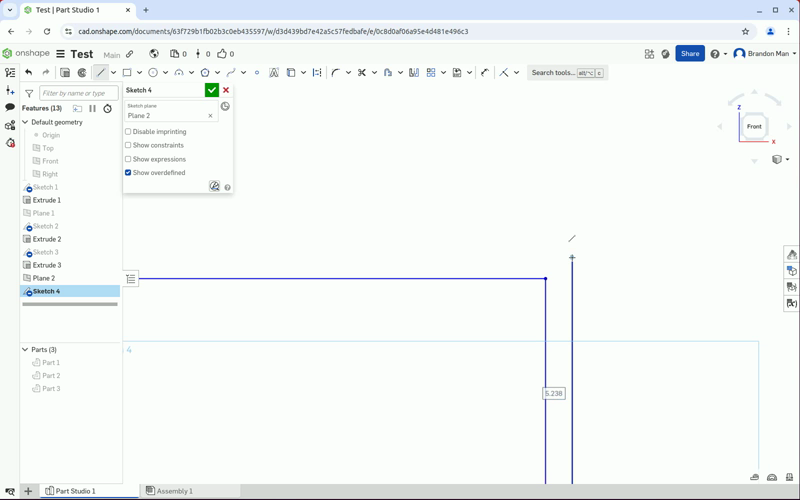
scroll(-6)
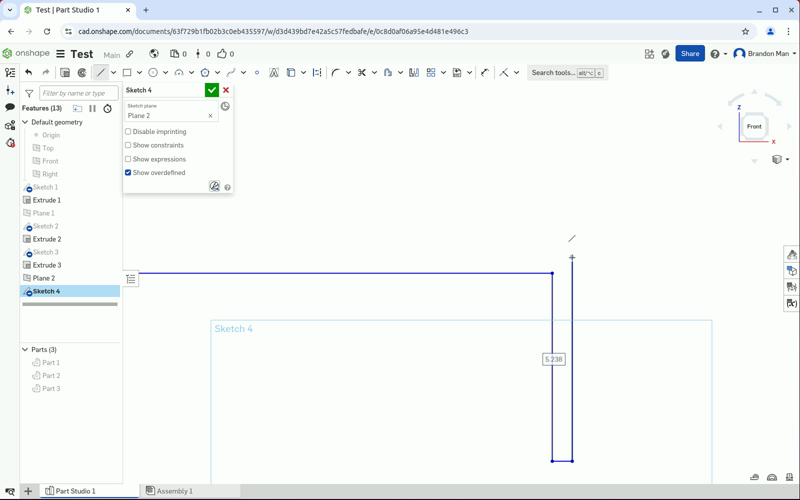
scroll(-6)
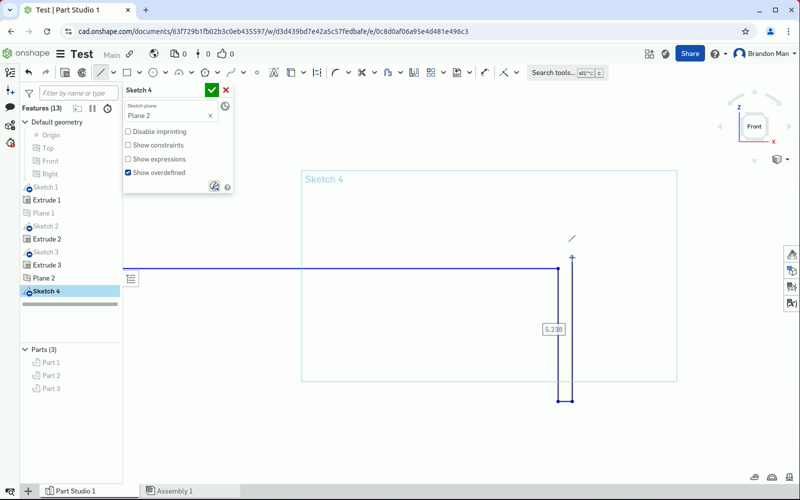
scroll(-6)
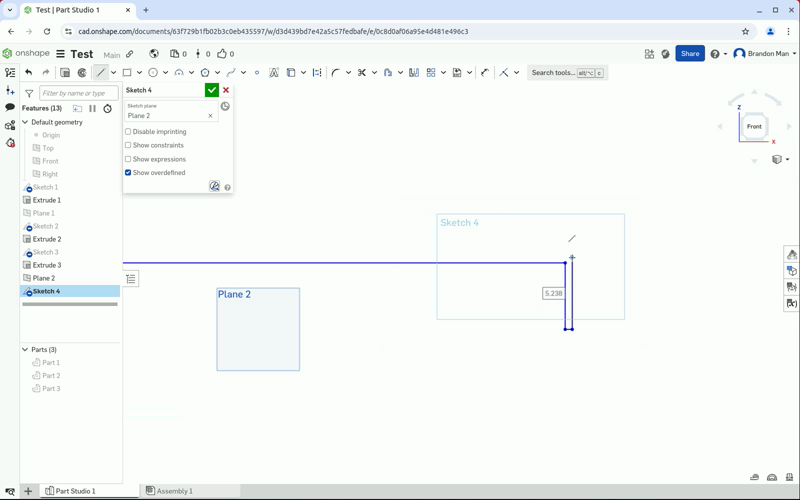
scroll(-6)
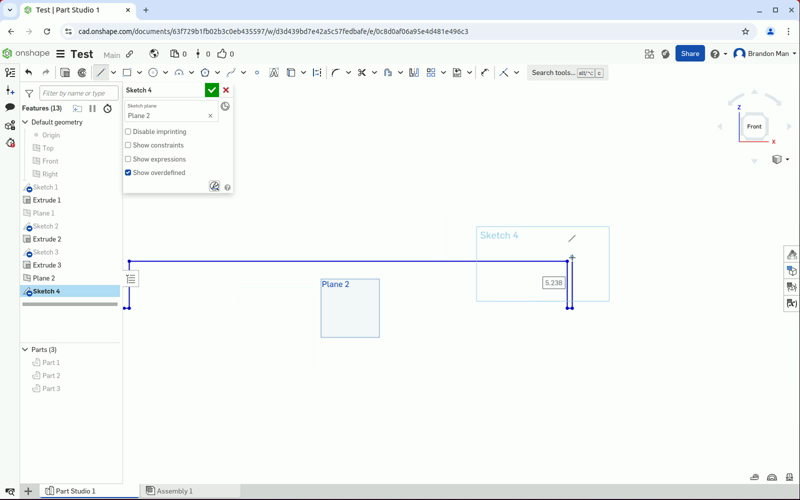
scroll(-6)
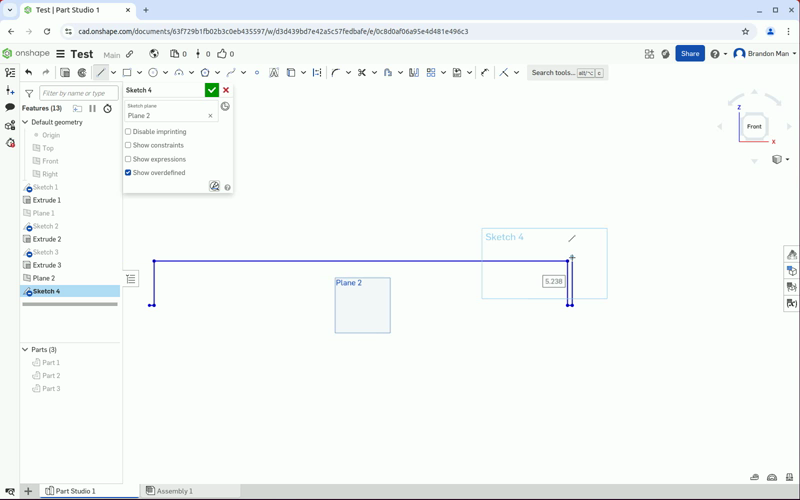
scroll(-6)
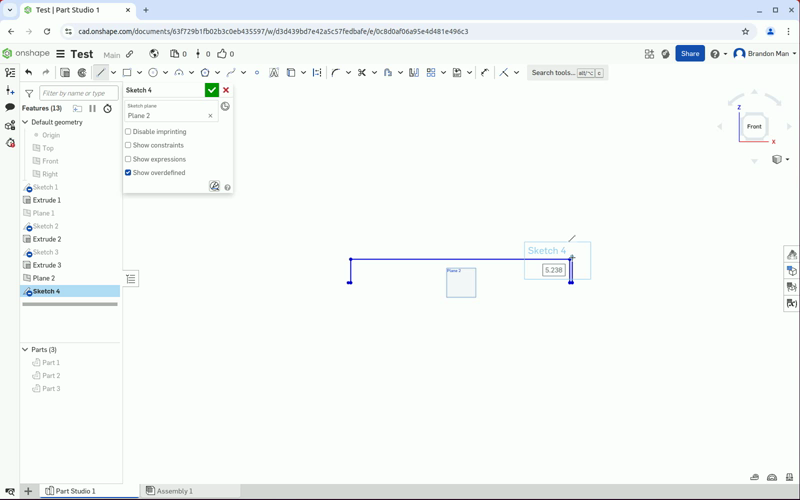
key_up(shift)
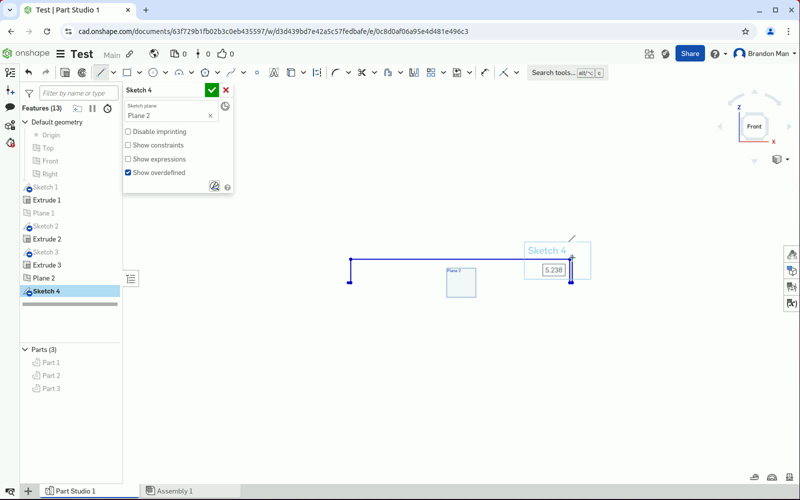
key_down(shift)
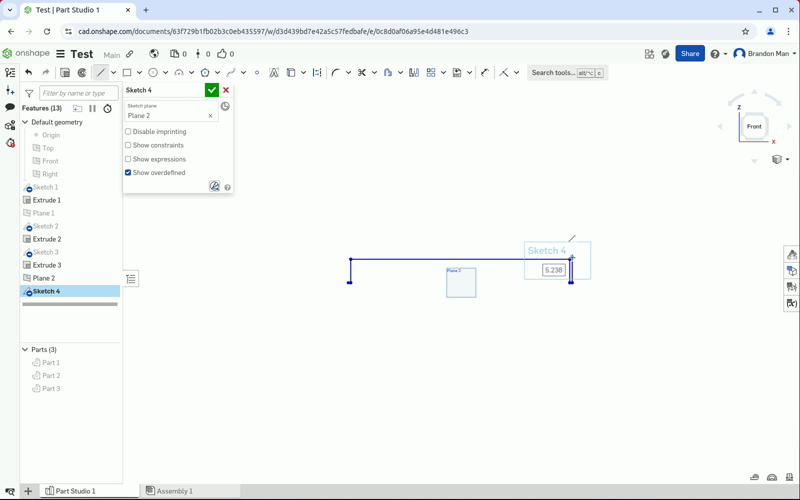
mouse_move(348, 257)
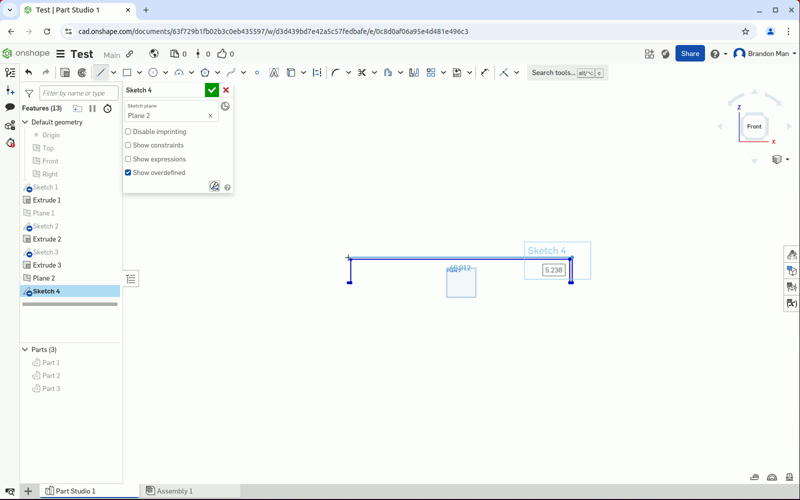
scroll(6)
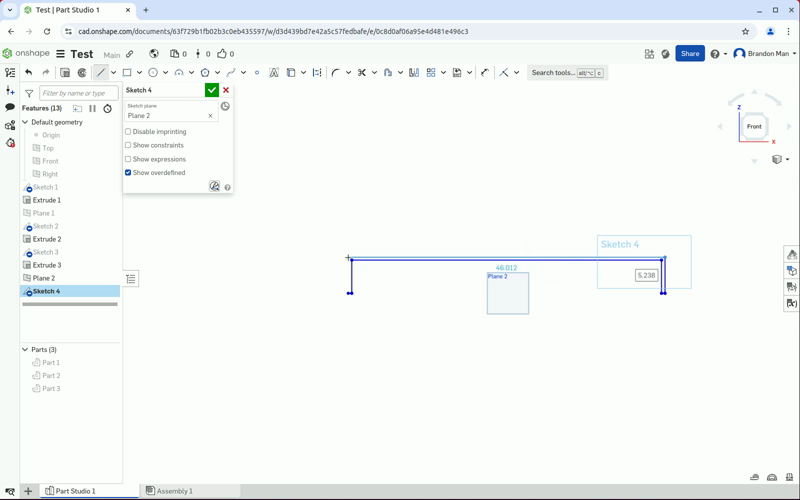
scroll(6)
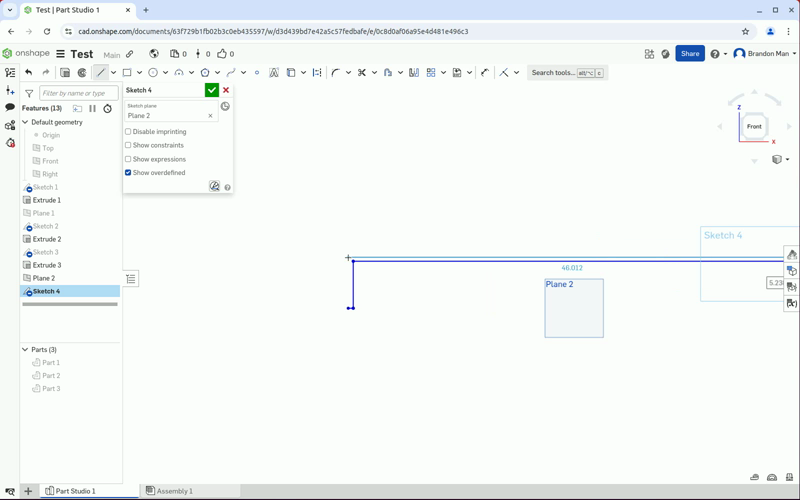
scroll(6)
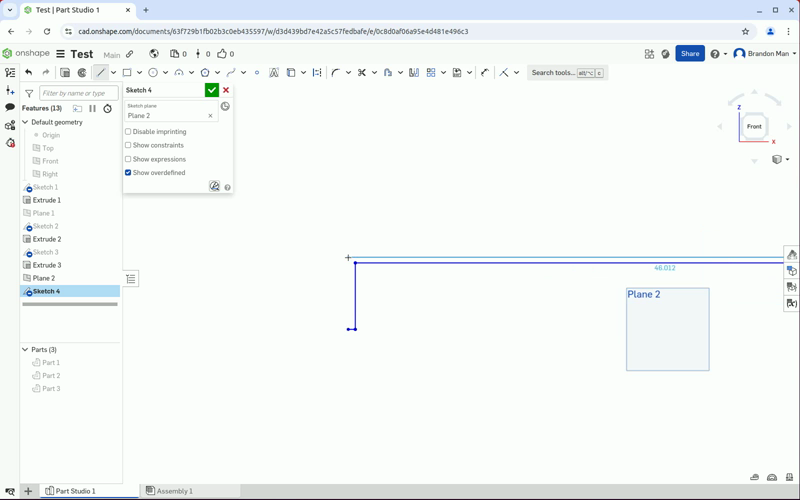
scroll(6)
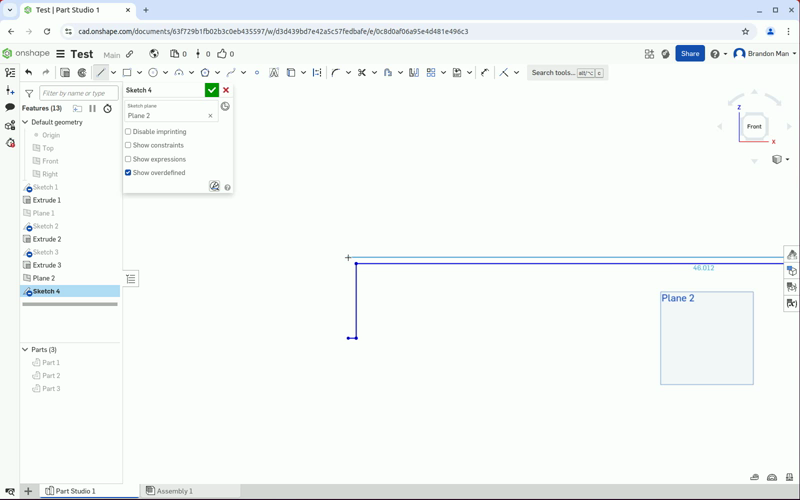
scroll(6)
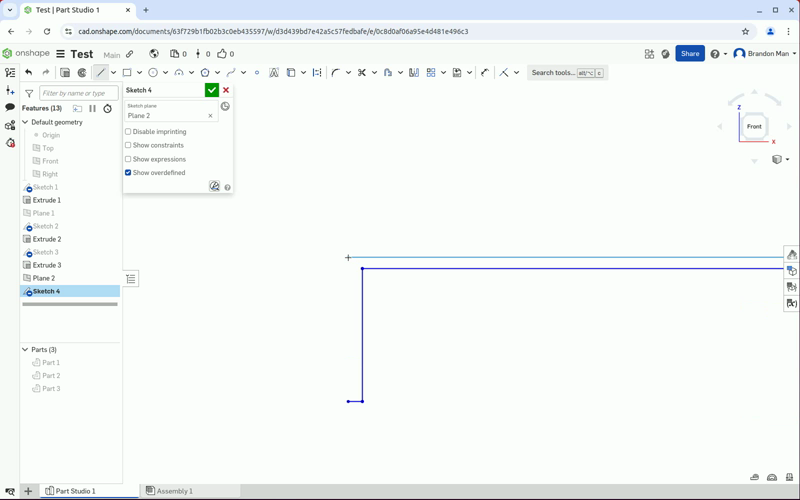
scroll(6)
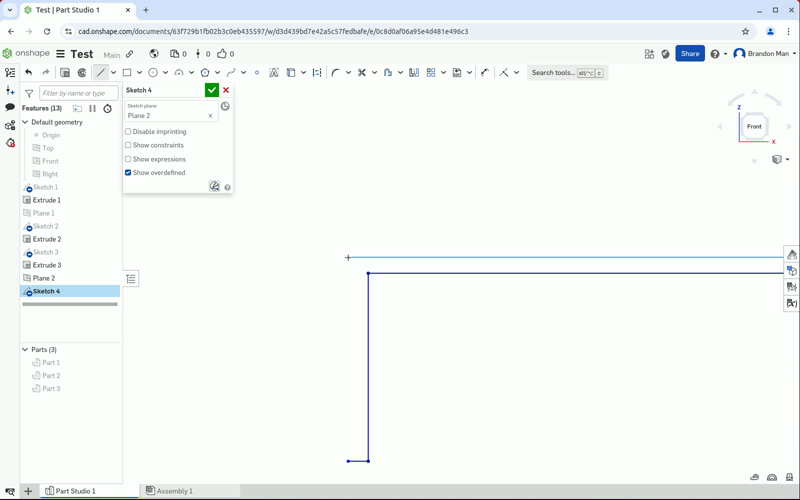
scroll(6)
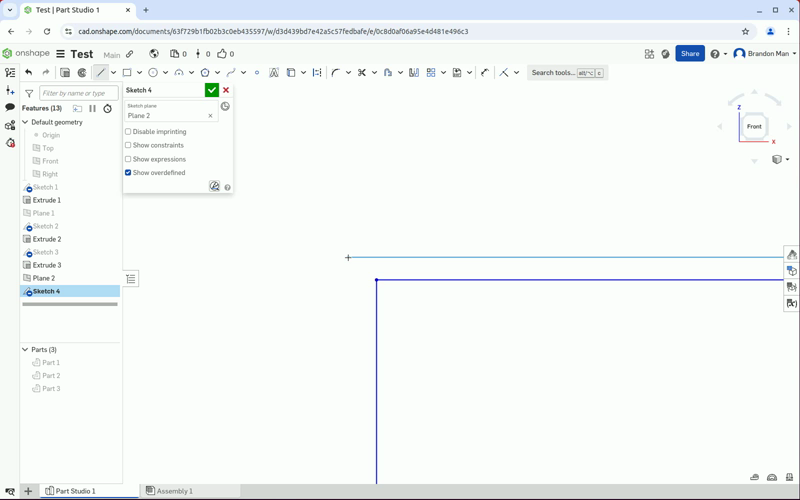
click(348, 257)
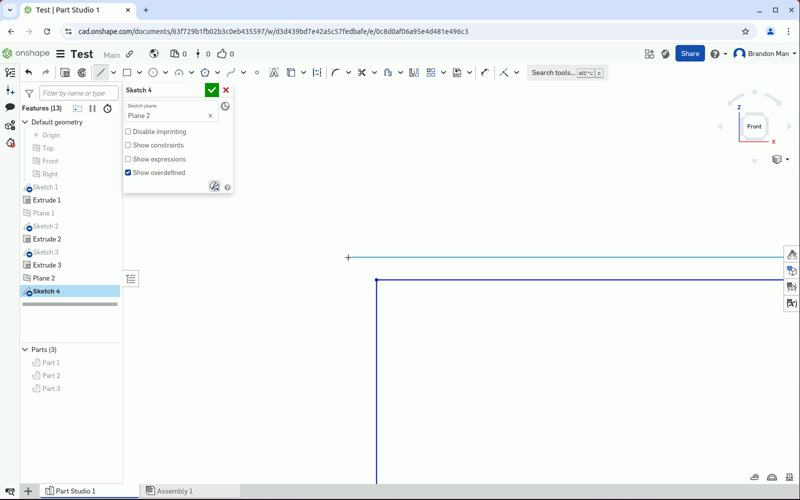
scroll(-6)
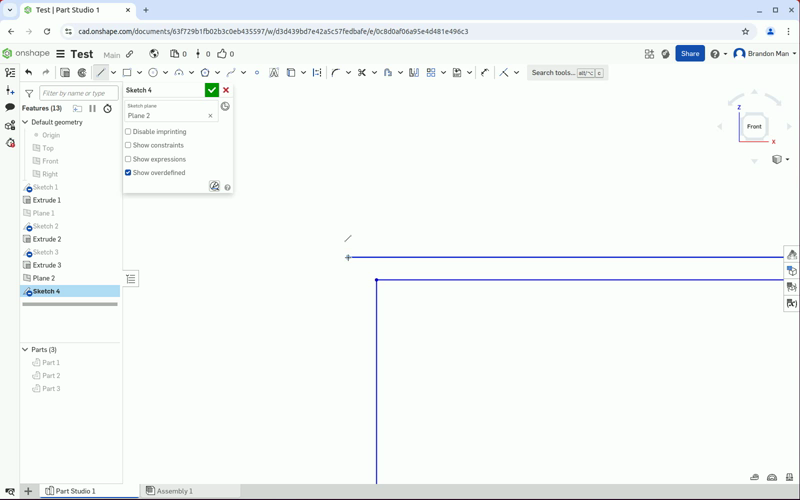
scroll(-6)
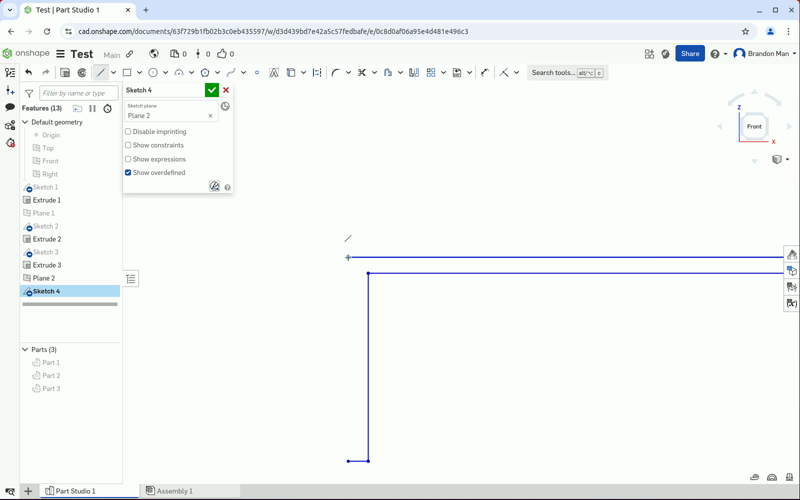
scroll(-6)
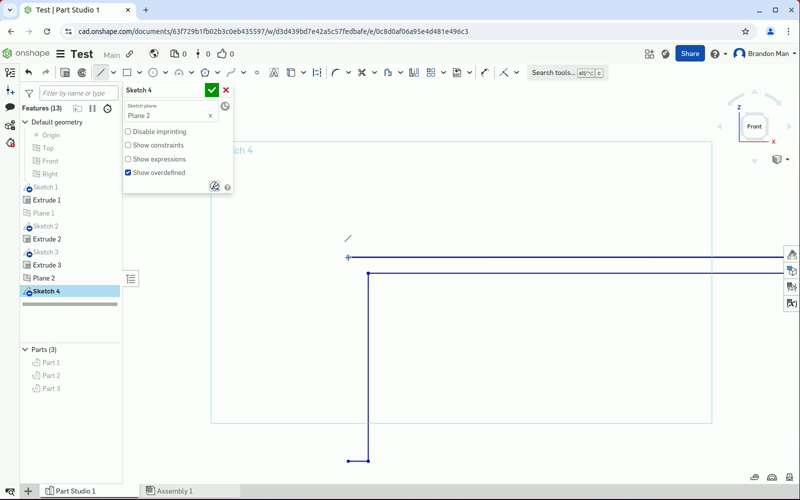
scroll(-6)
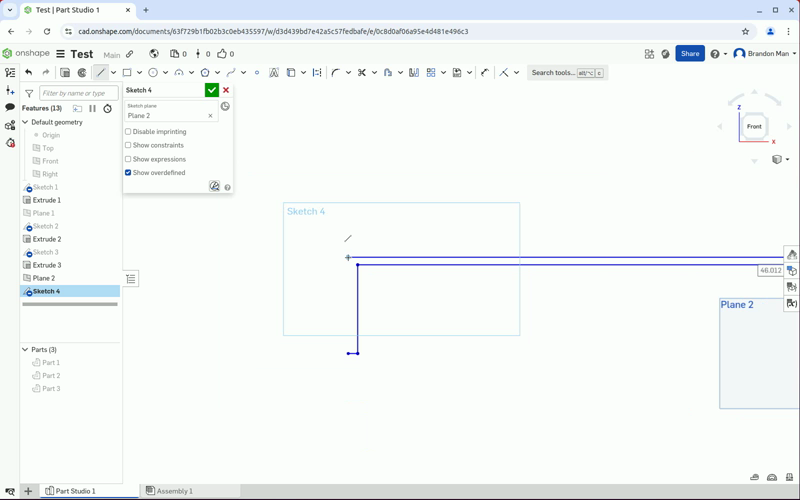
scroll(-6)
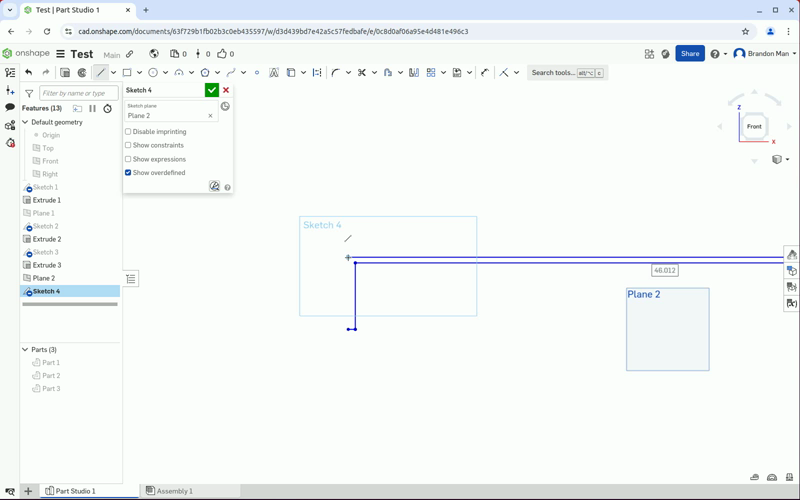
scroll(-6)
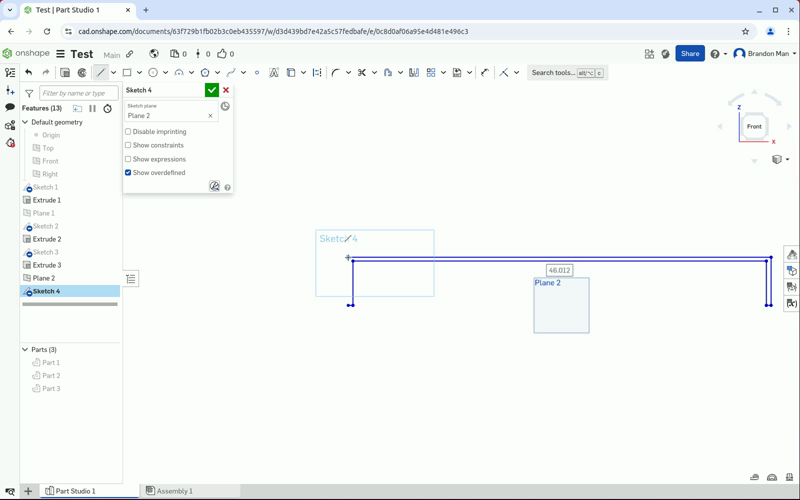
scroll(-6)
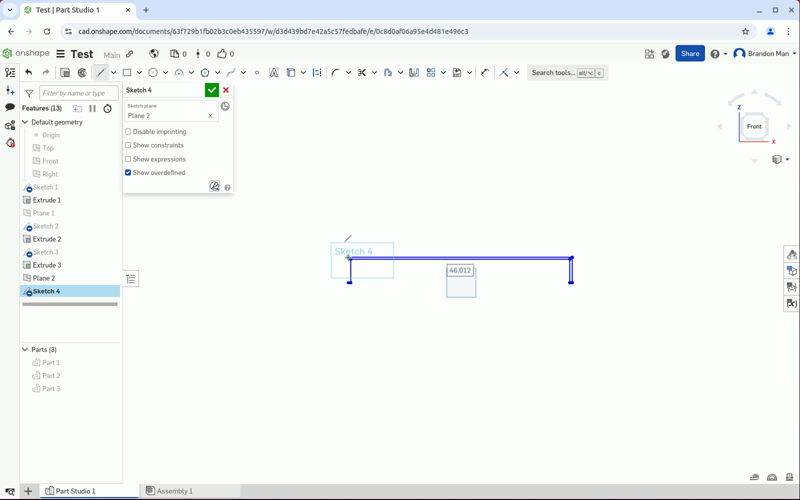
key_up(shift)
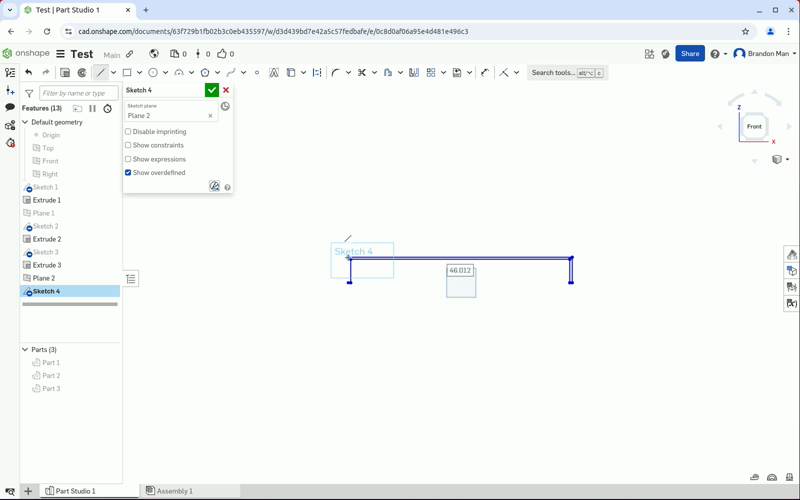
mouse_move(378, 257)
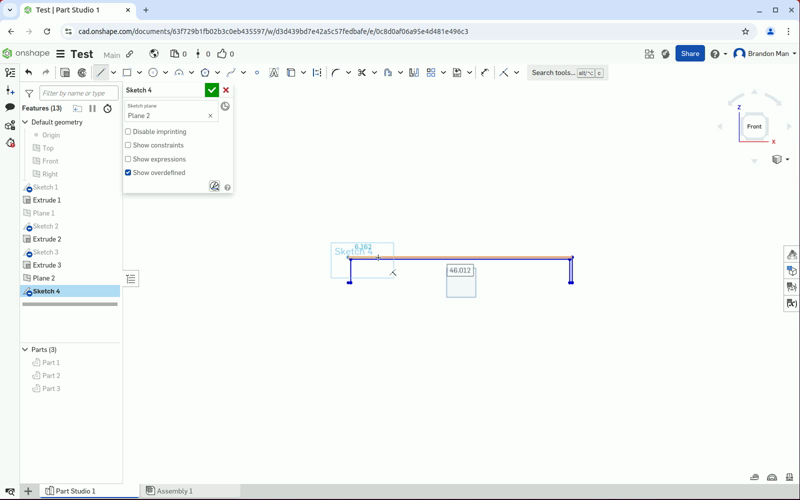
key_down(shift)
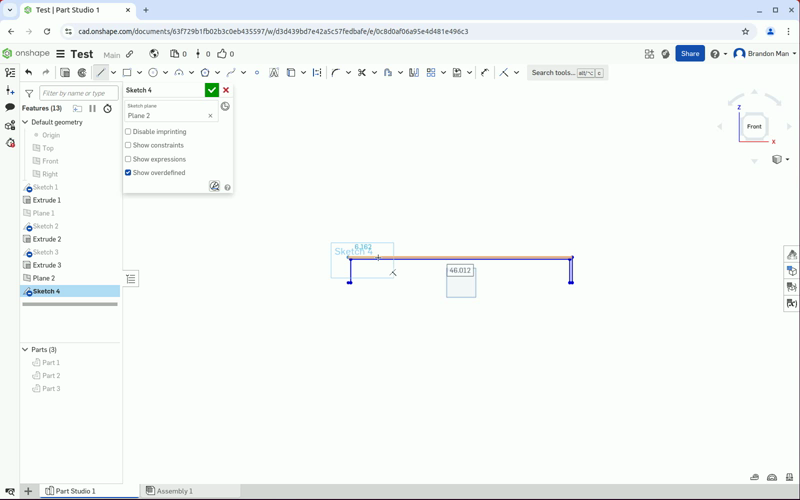
mouse_move(348, 282)
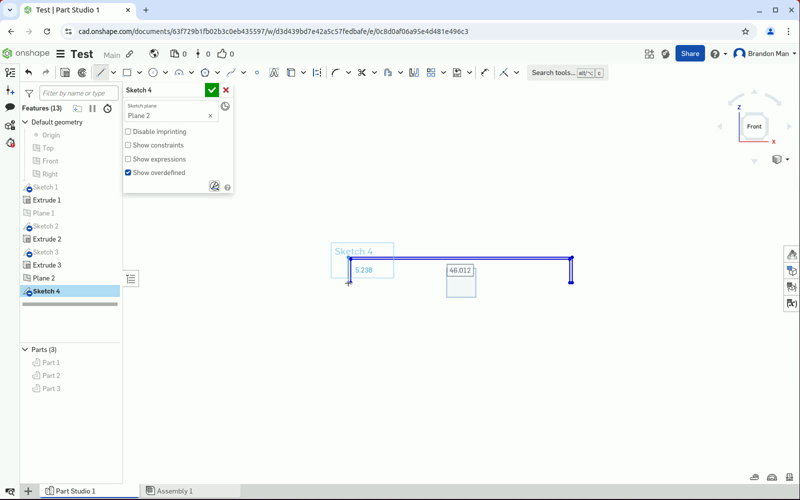
scroll(6)
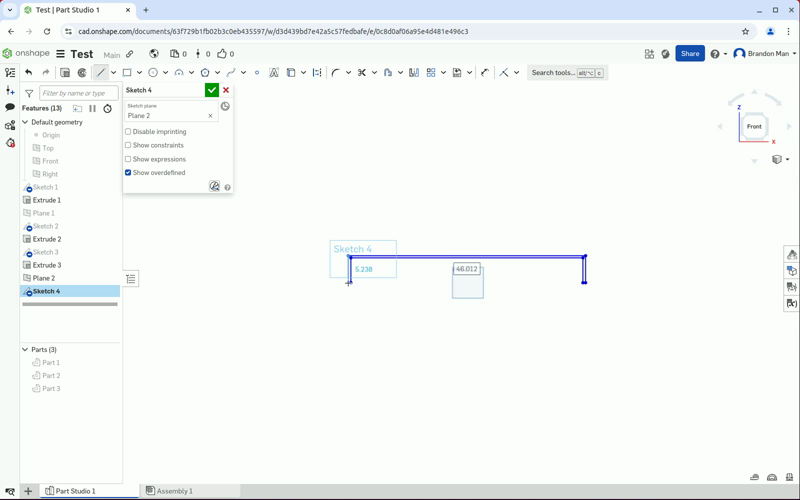
scroll(6)
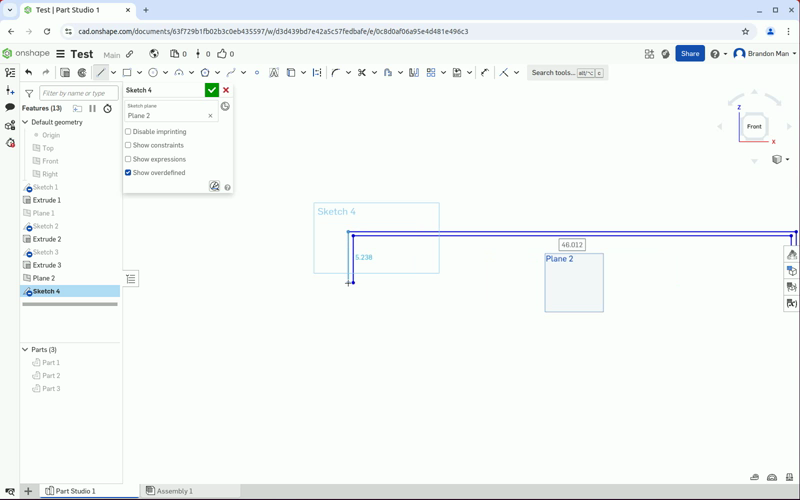
scroll(6)
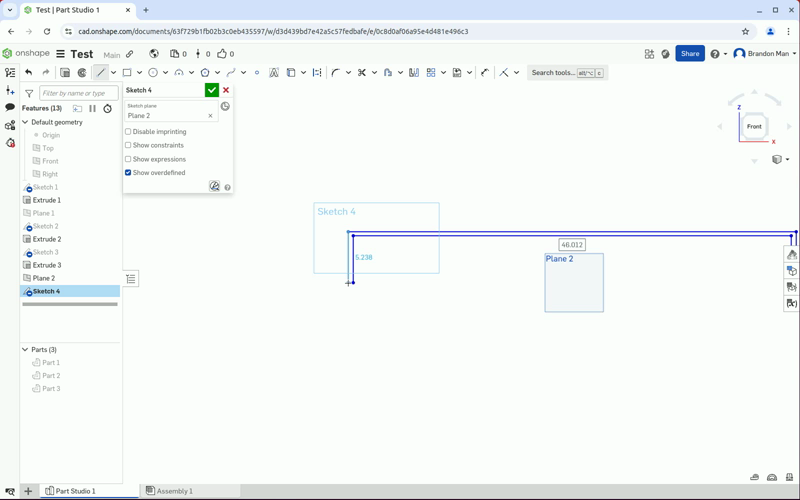
scroll(6)
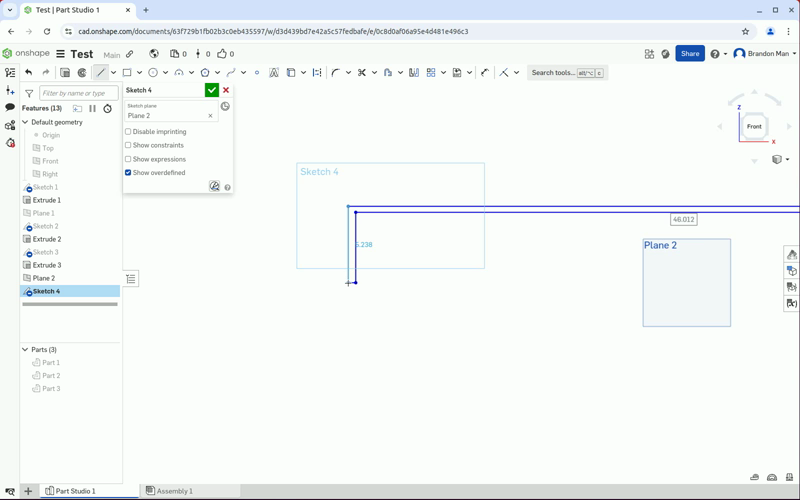
scroll(6)
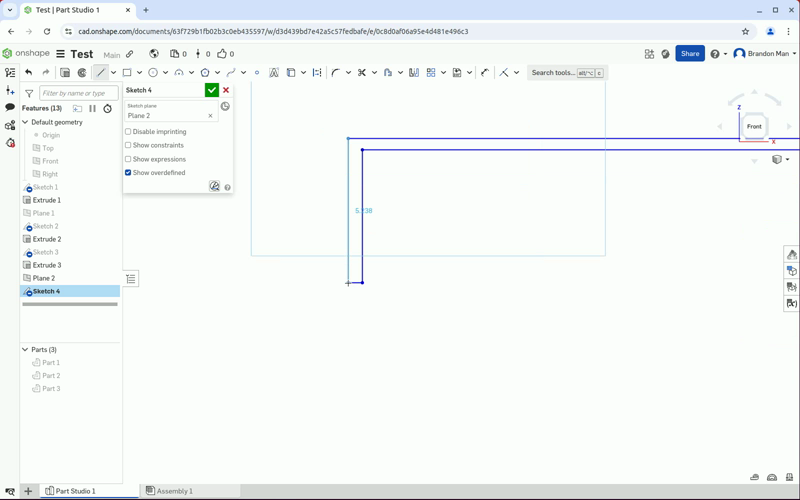
scroll(6)
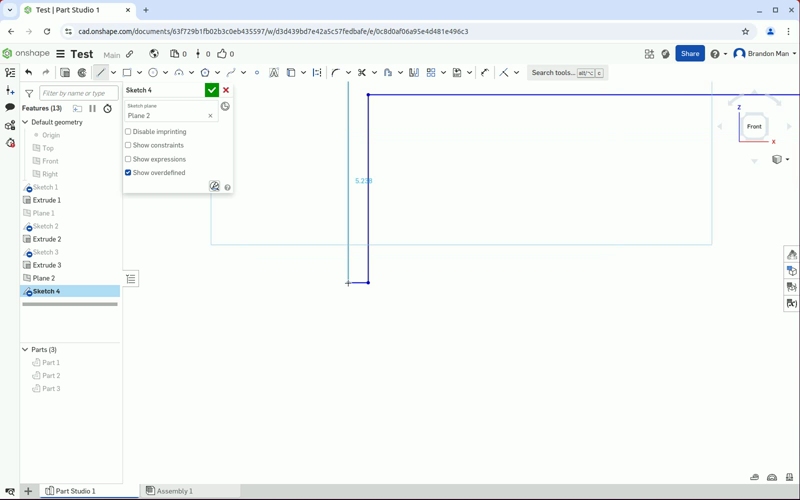
scroll(6)
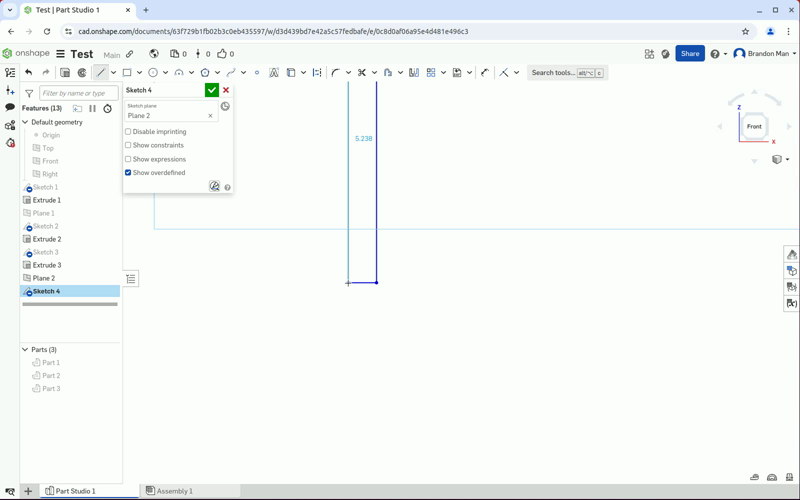
key_up(shift)
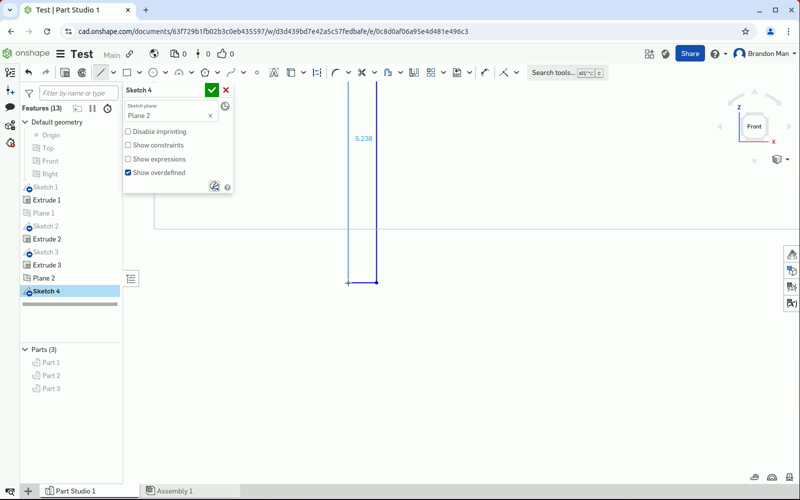
click(348, 282)
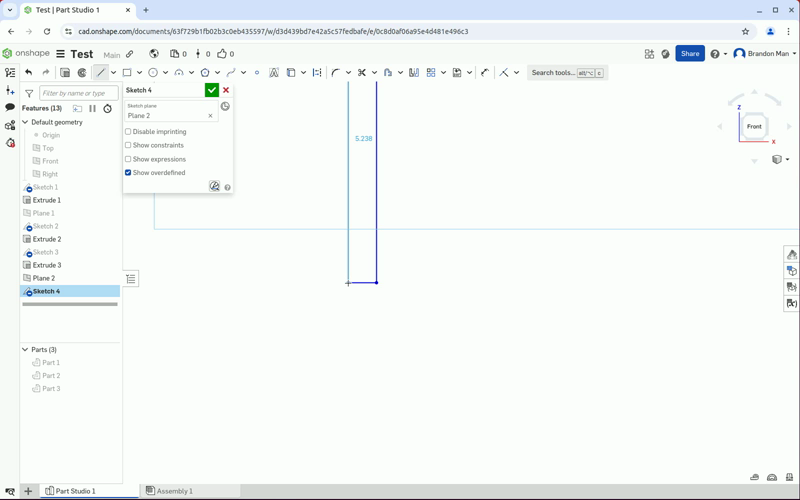
scroll(-6)
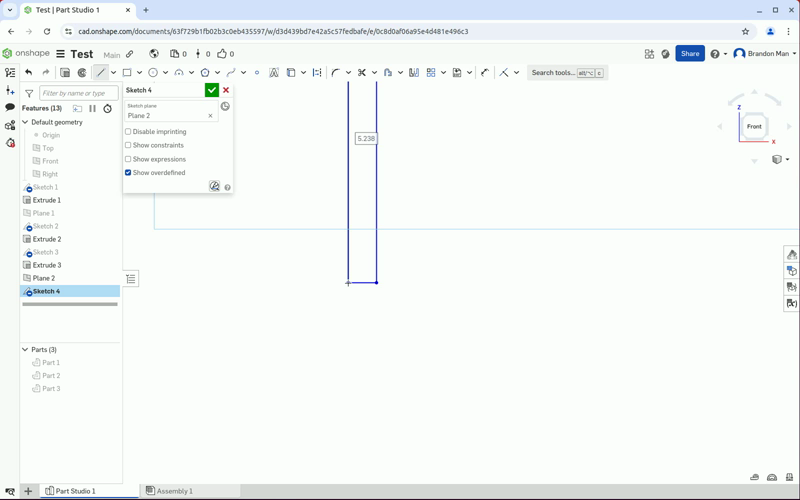
scroll(-6)
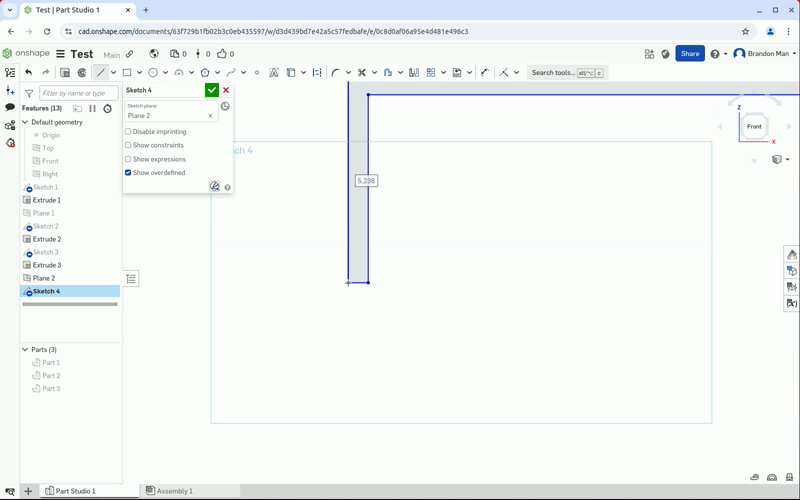
scroll(-6)
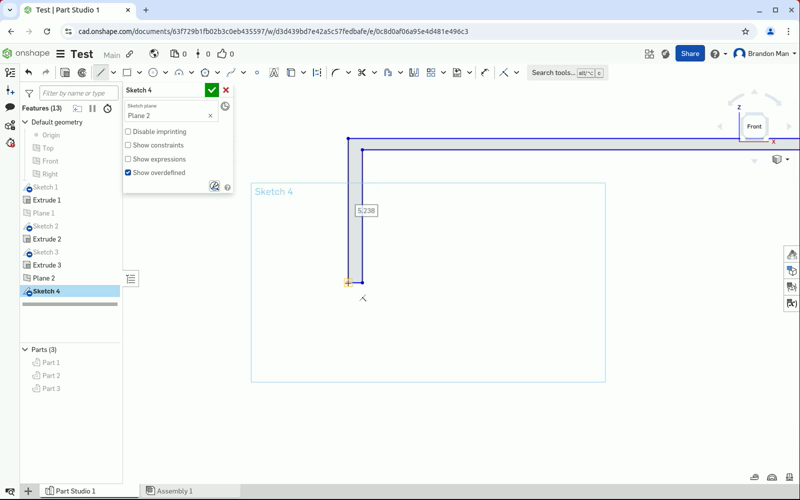
scroll(-6)
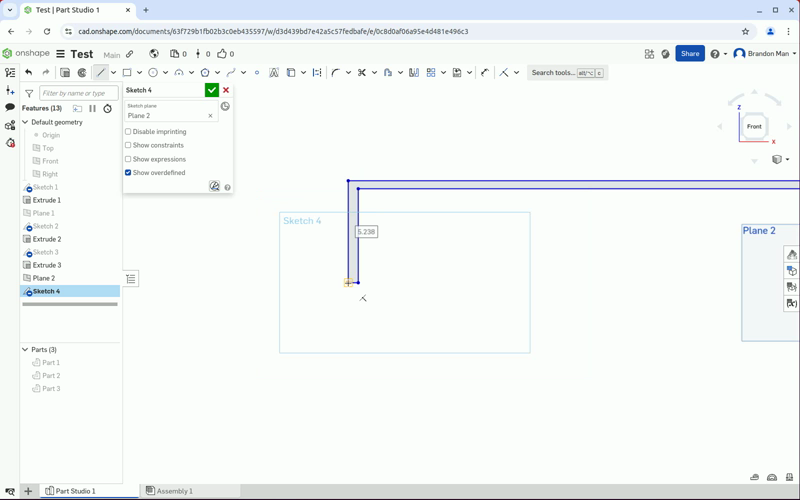
scroll(-6)
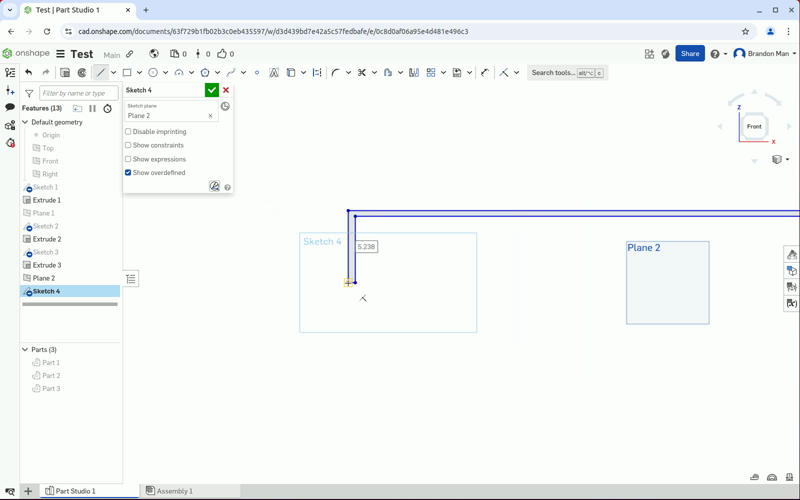
scroll(-6)
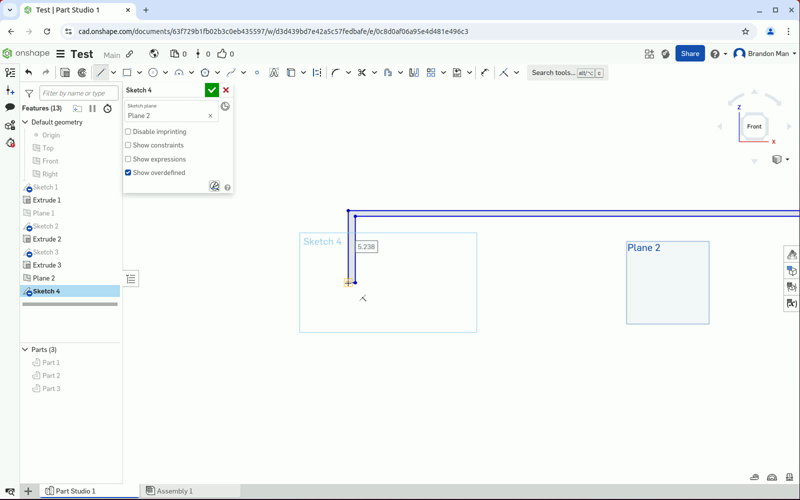
scroll(-6)
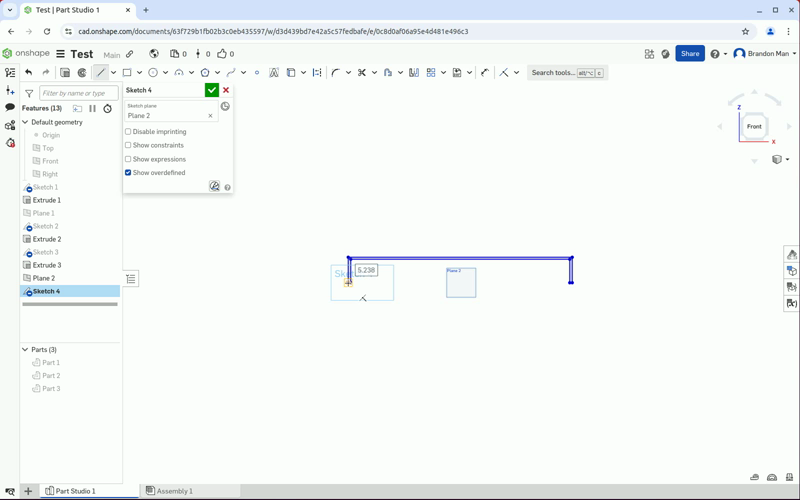
key(esc)
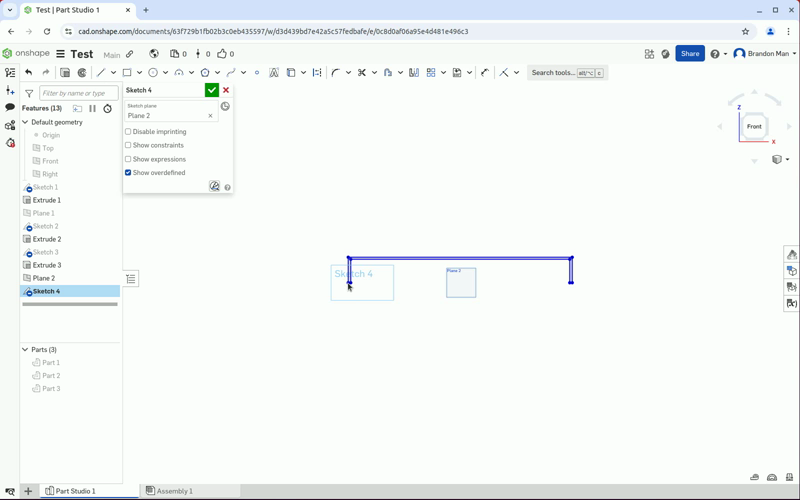
mouse_move(376, 257)
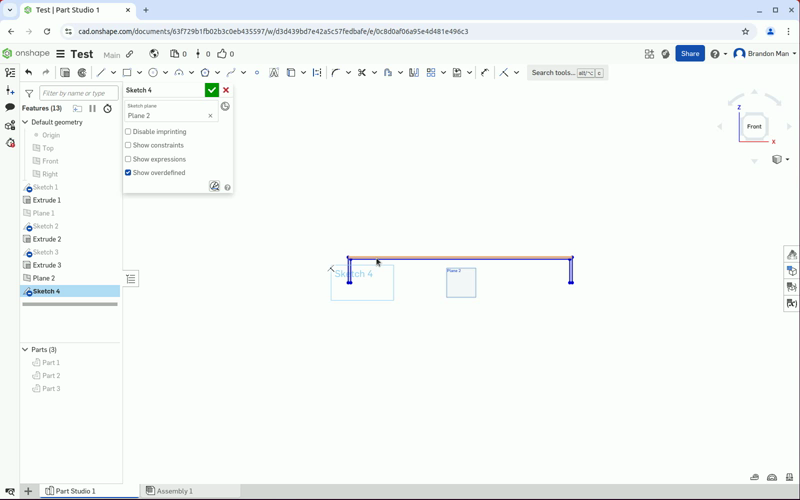
scroll(6)
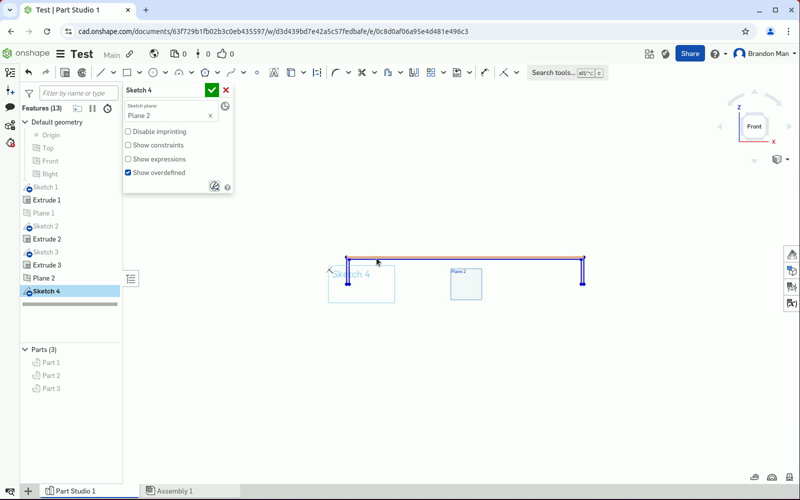
scroll(6)
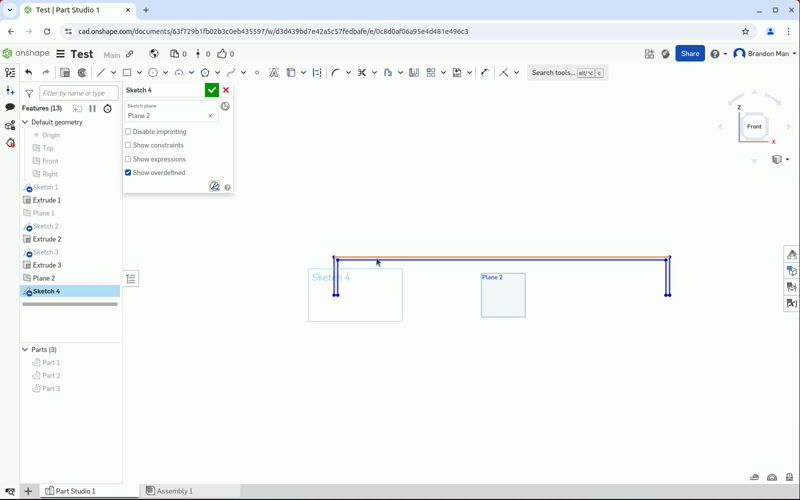
scroll(6)
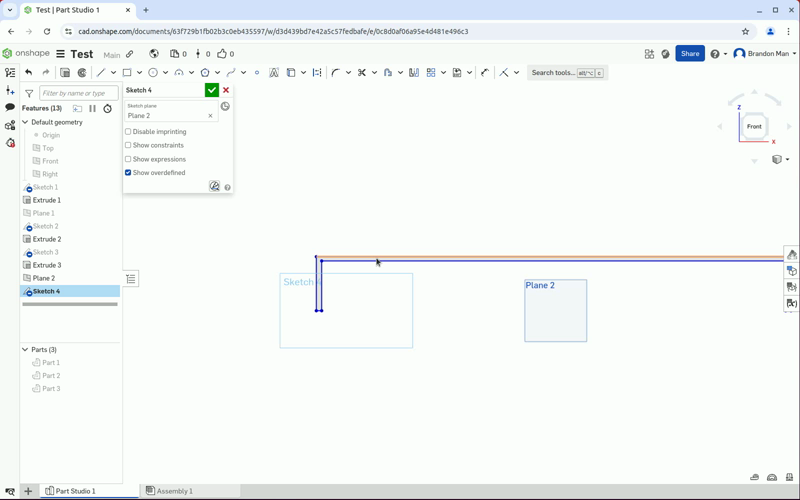
scroll(6)
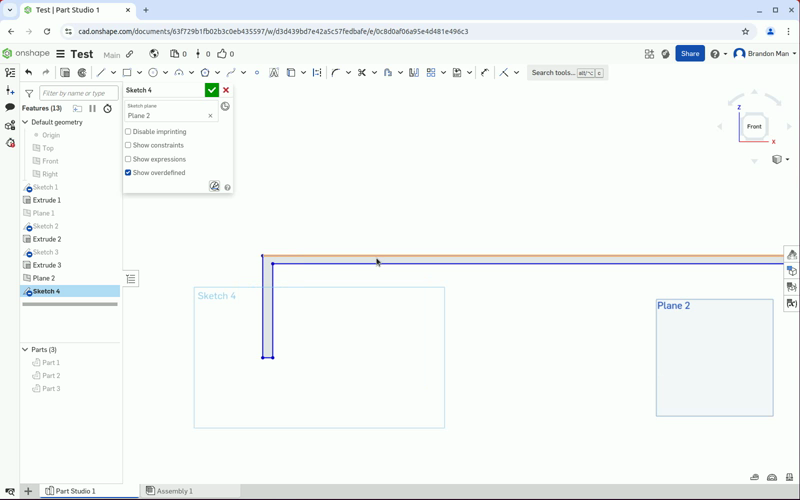
scroll(6)
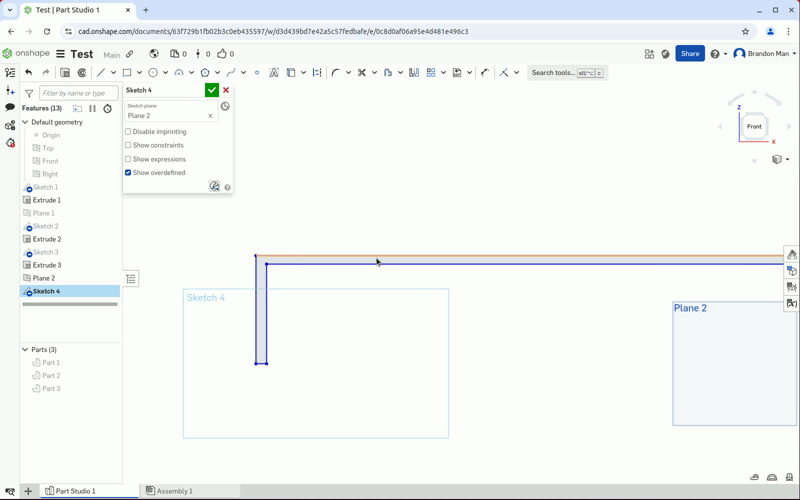
scroll(6)
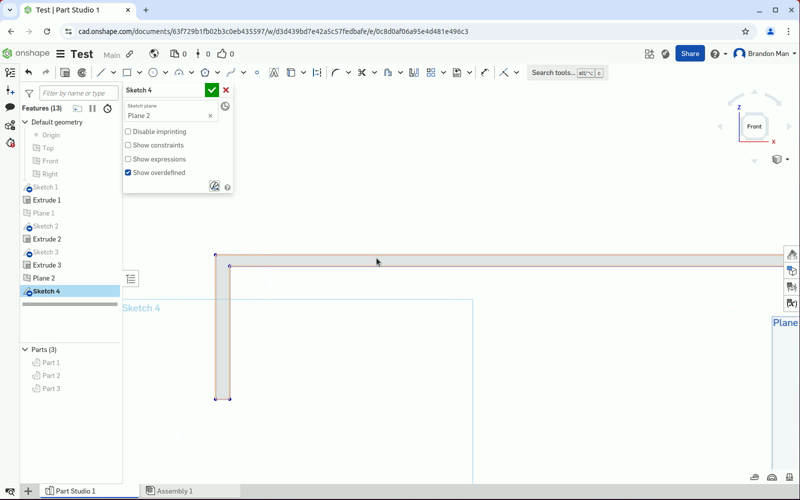
scroll(6)
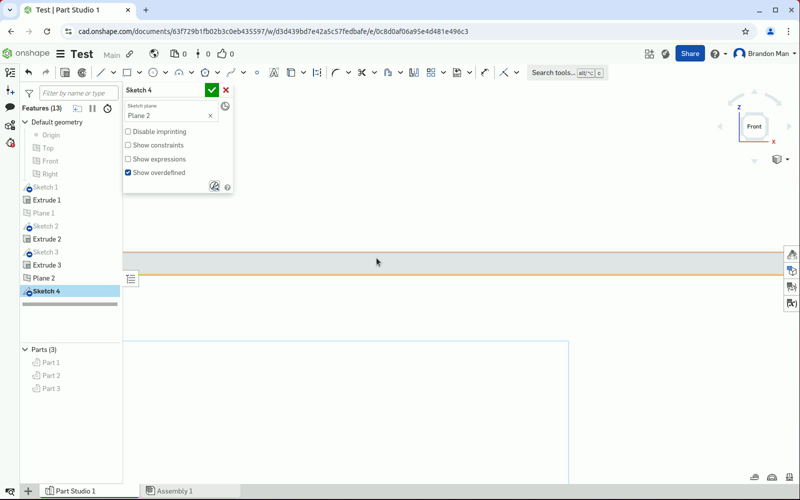
click(376, 257)
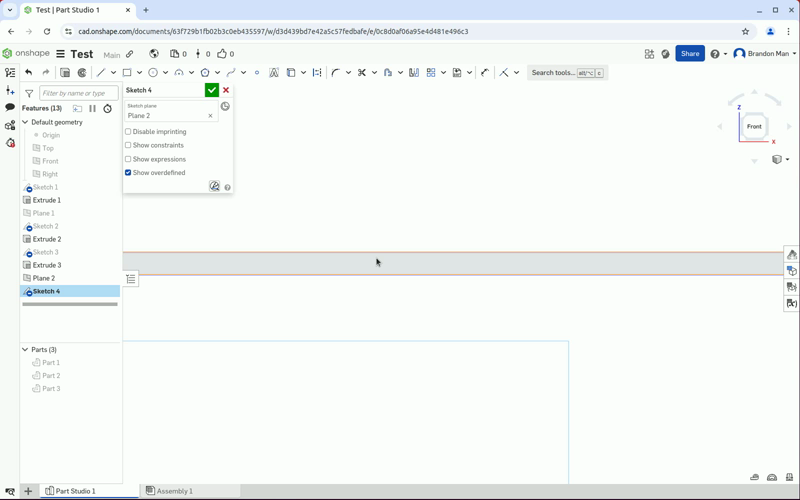
scroll(-6)
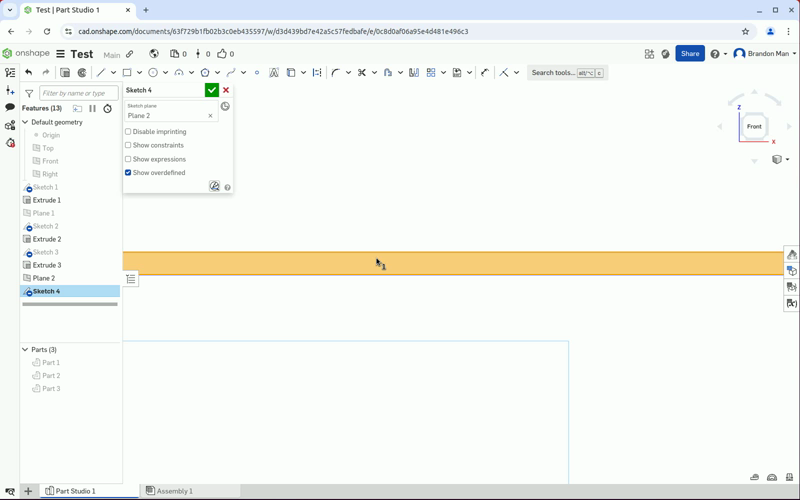
scroll(-6)
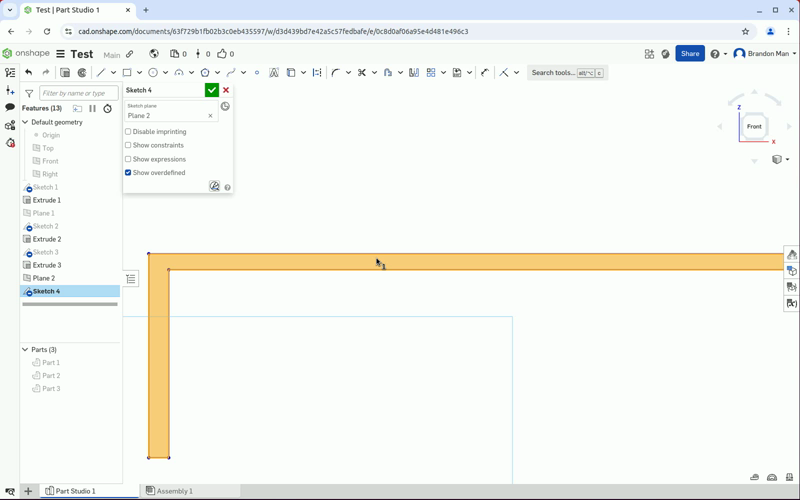
scroll(-6)
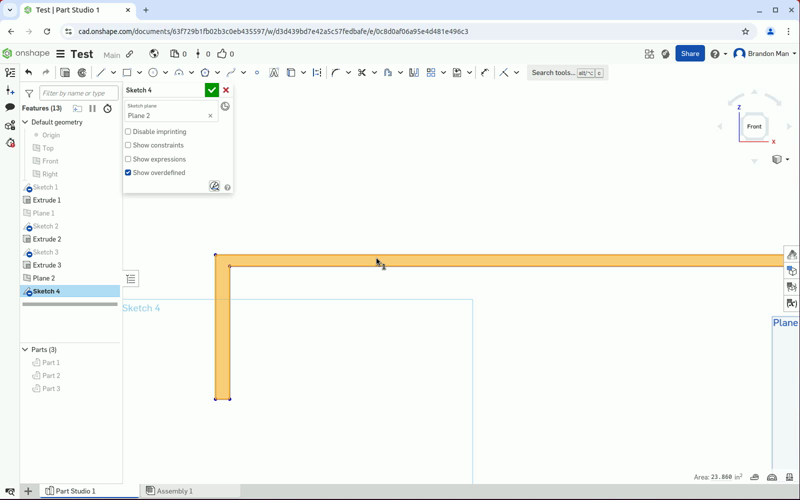
scroll(-6)
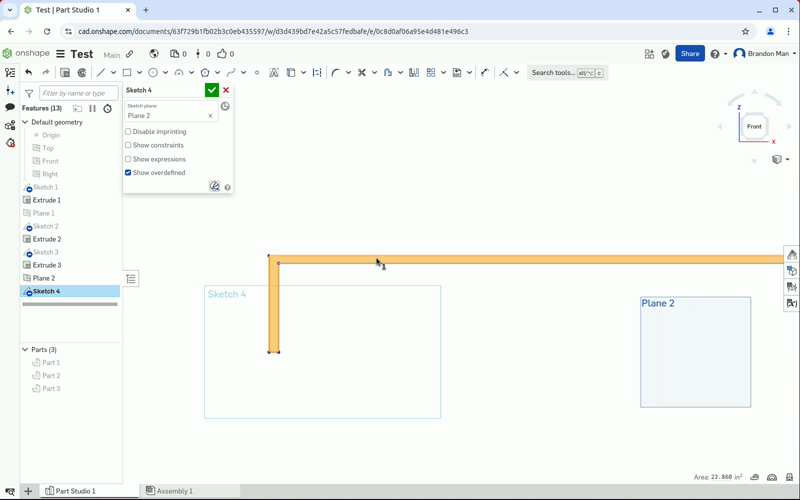
scroll(-6)
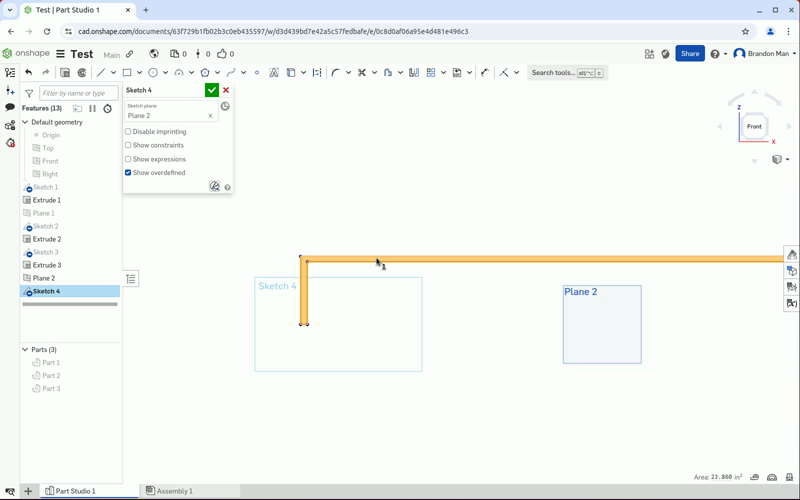
scroll(-6)
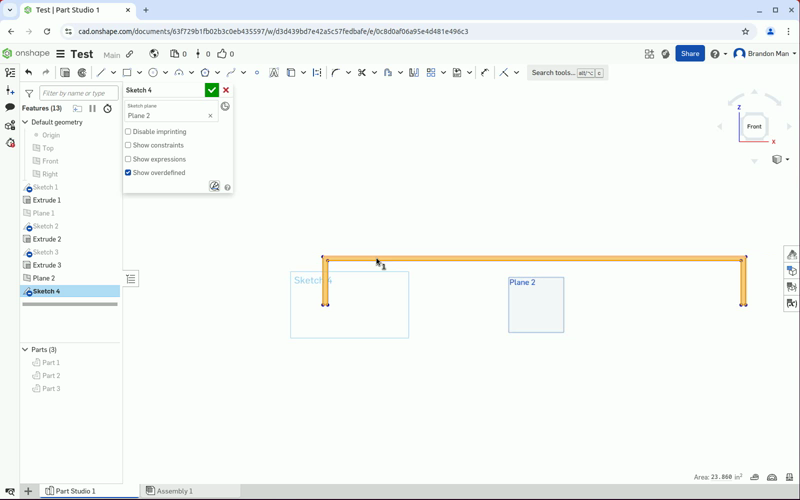
scroll(-6)
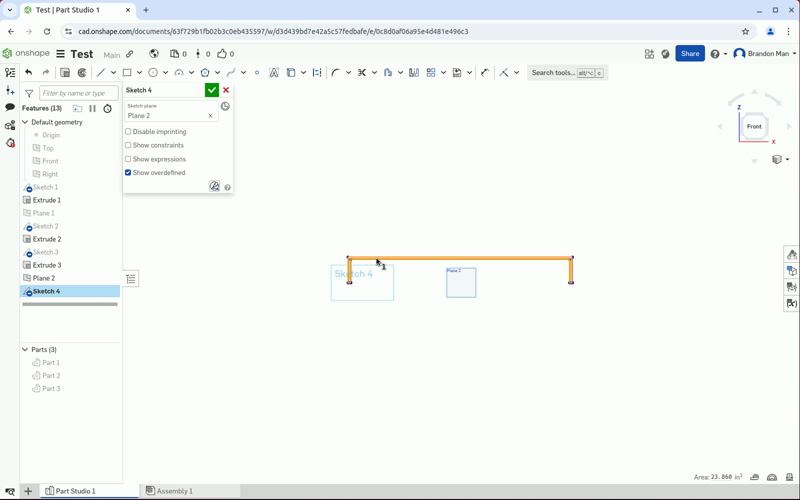
mouse_move(73, 352)
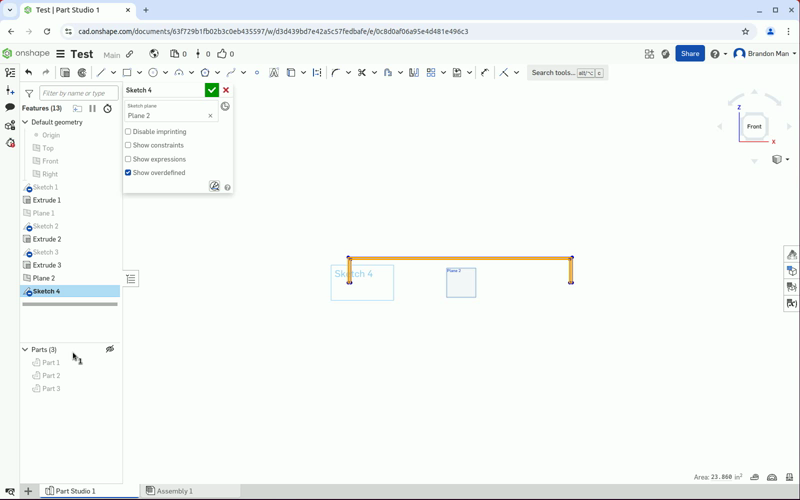
key(shift+y)
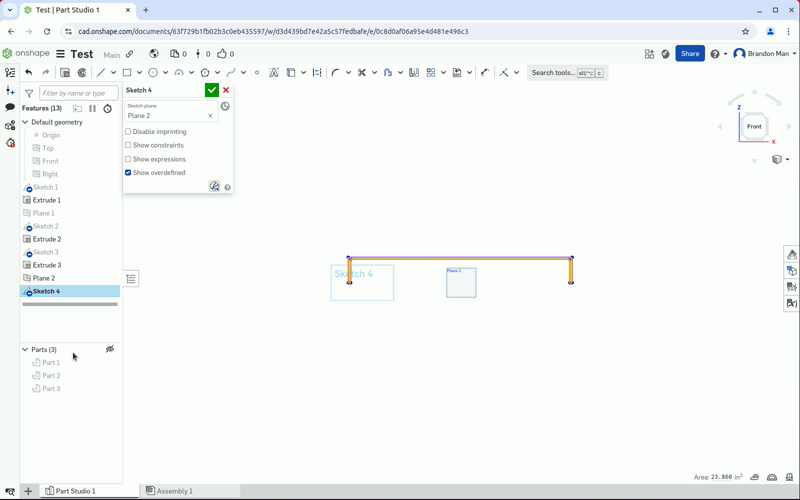
key(shift+e)
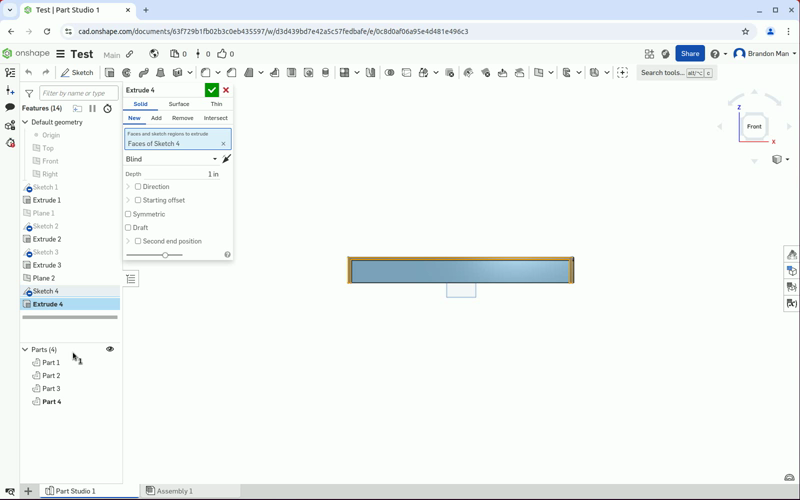
mouse_move(143, 106)
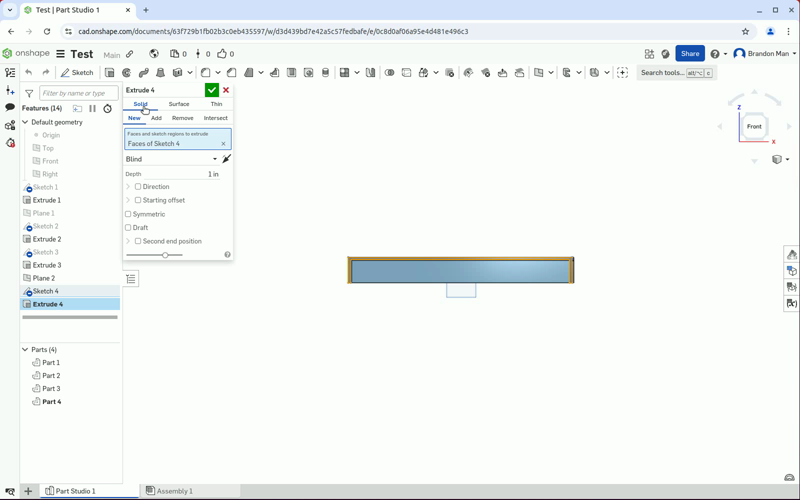
click(143, 106)
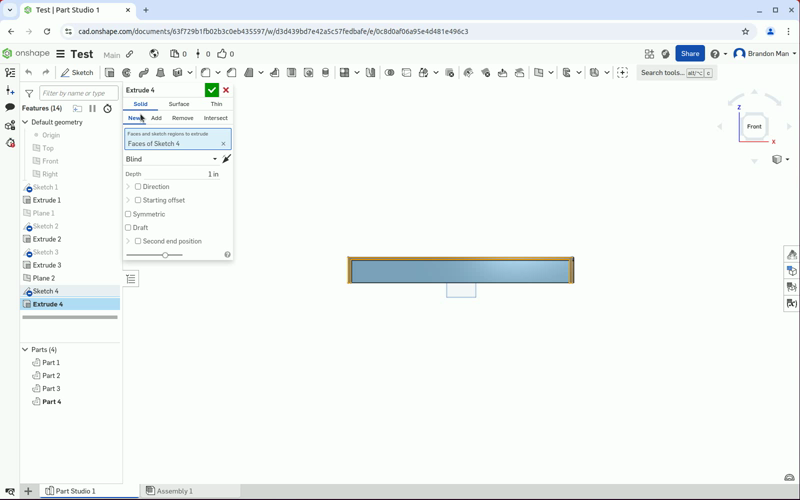
mouse_move(137, 120)
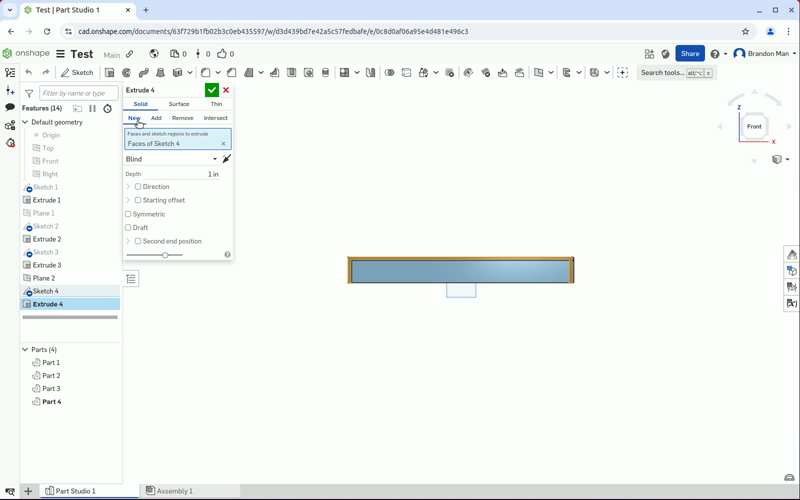
click(137, 120)
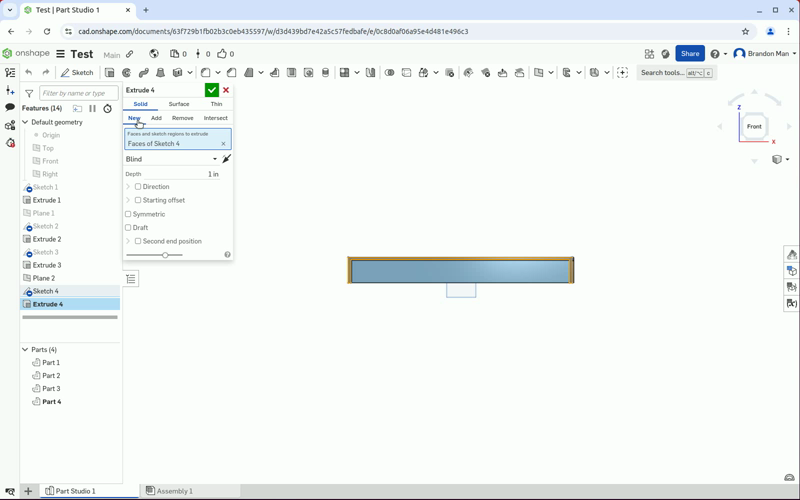
key(tab, 4)
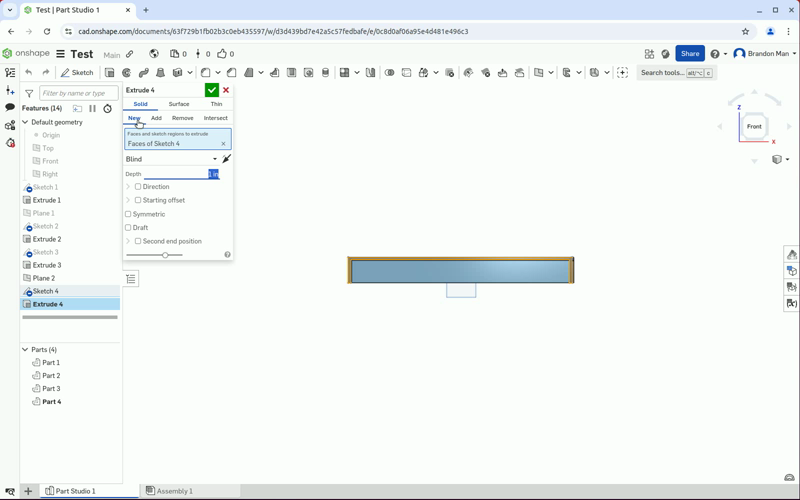
text(0.722)
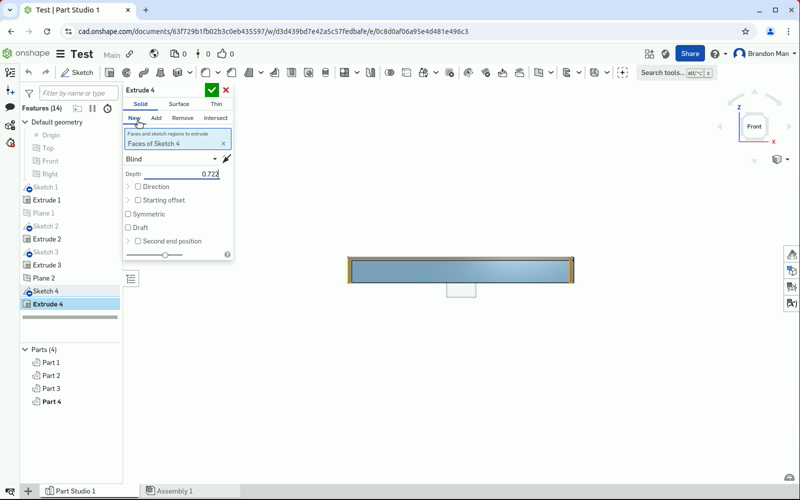
key(enter)
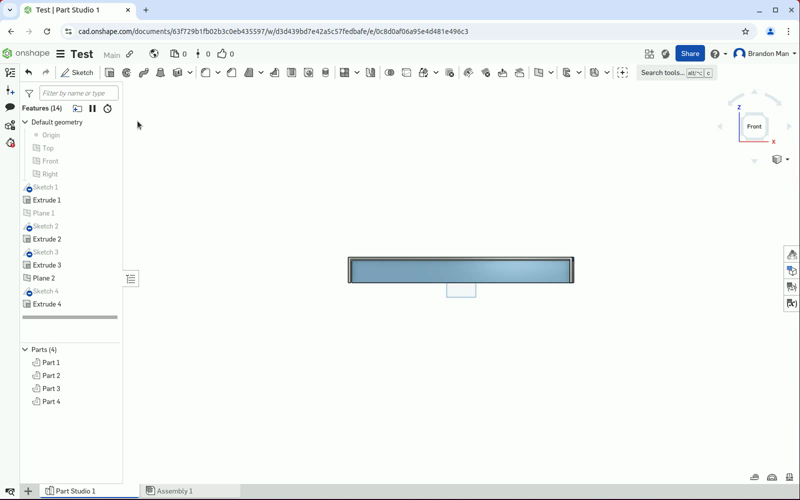
key(shift+h)
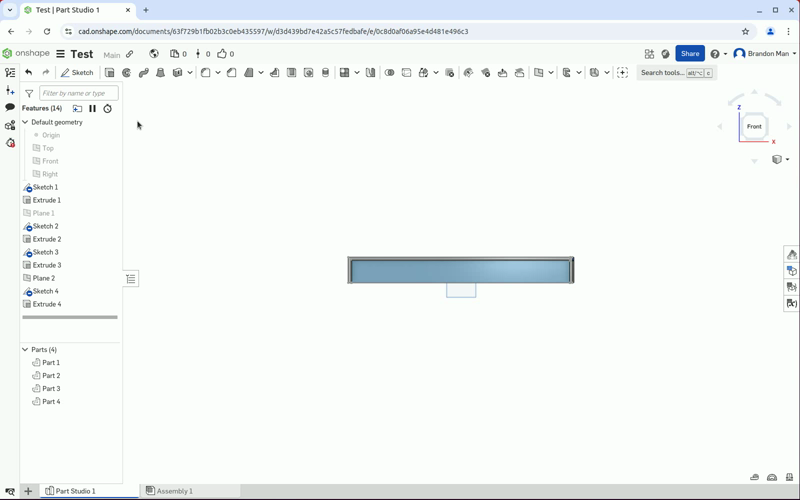
key(shift+h)
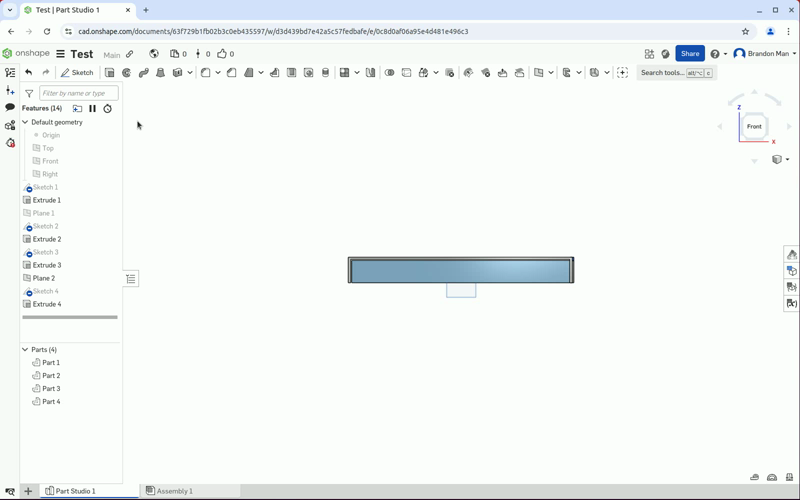
mouse_move(73, 189)
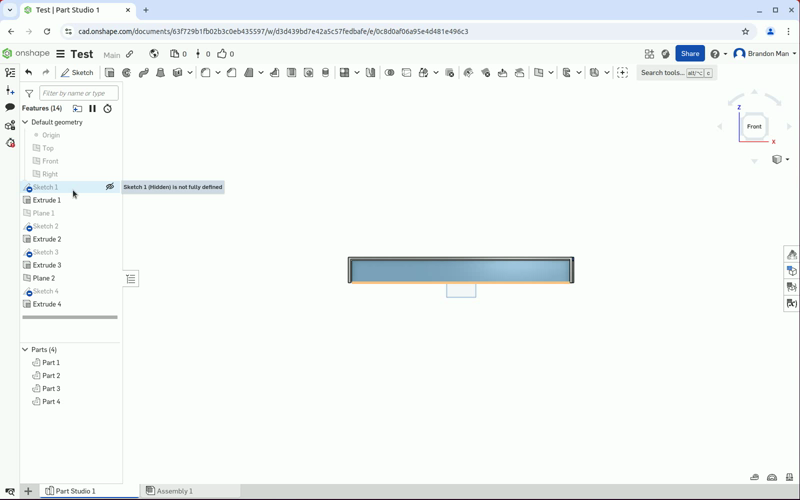
click(73, 189)
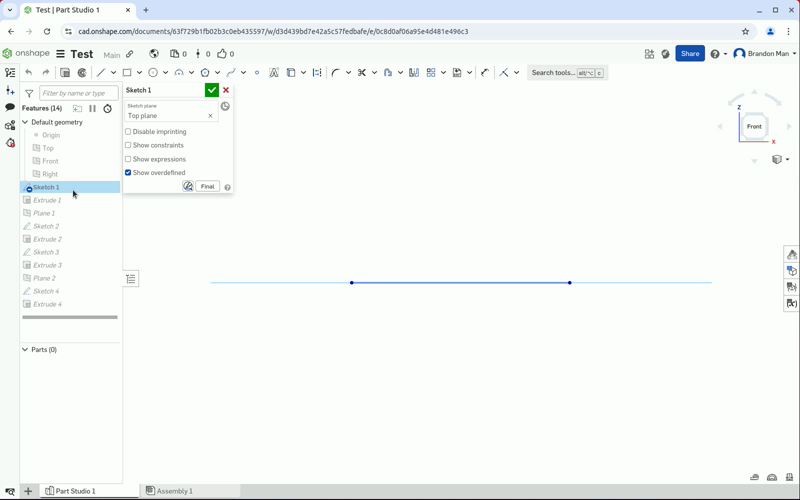
mouse_move(229, 92)
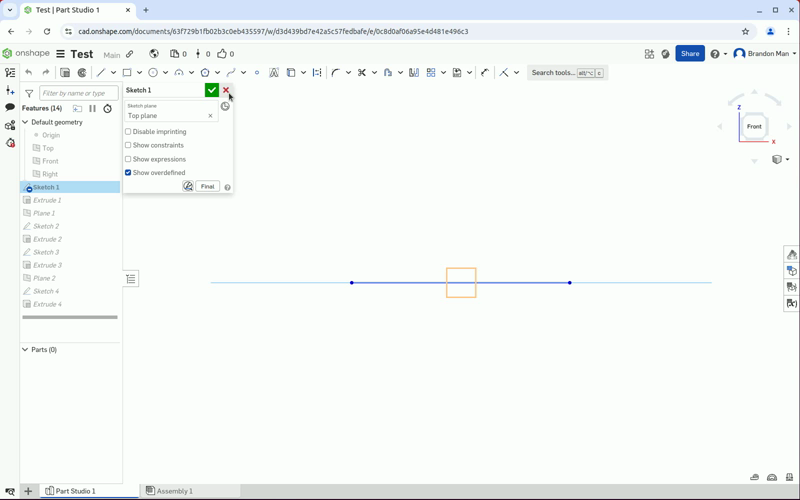
click(229, 92)
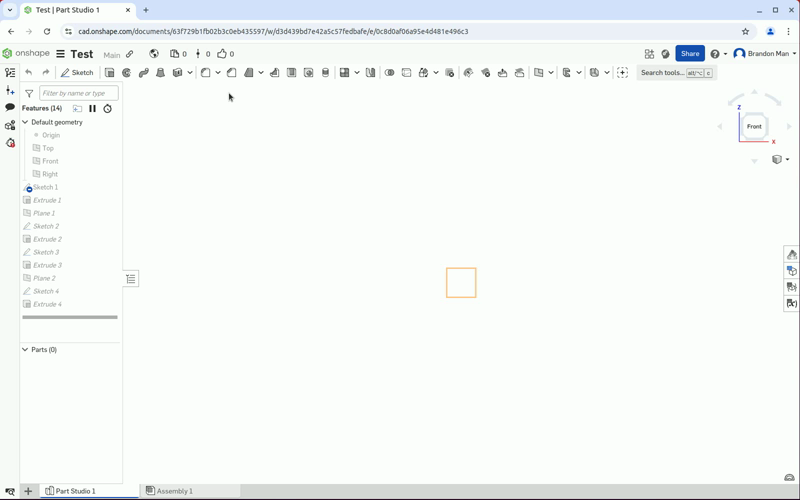
key(shift+s)
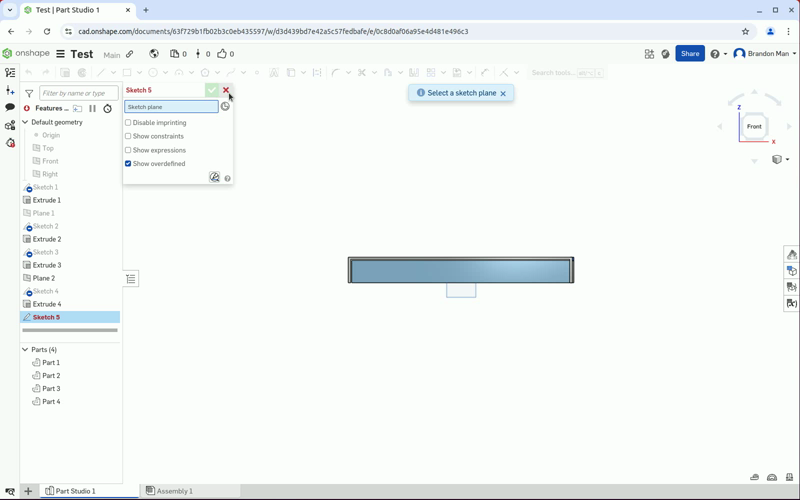
mouse_move(73, 280)
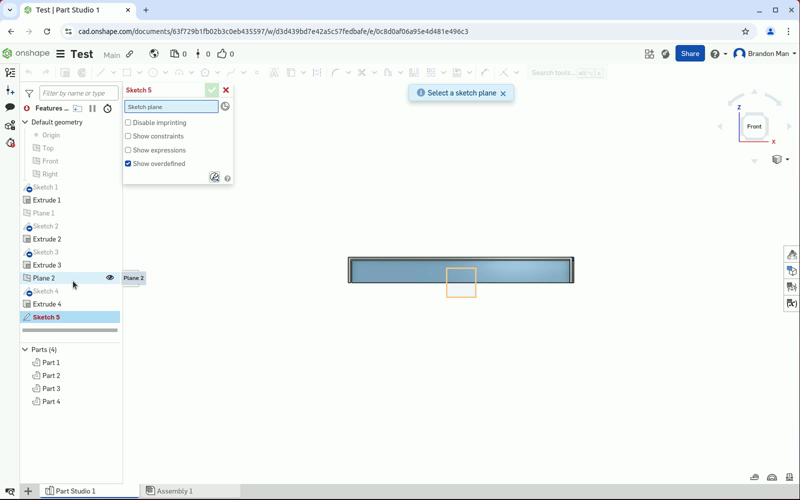
click(73, 280)
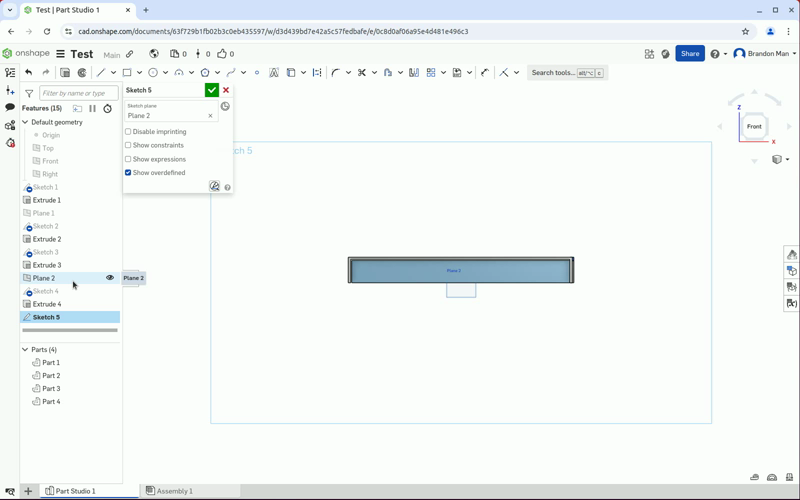
mouse_move(73, 352)
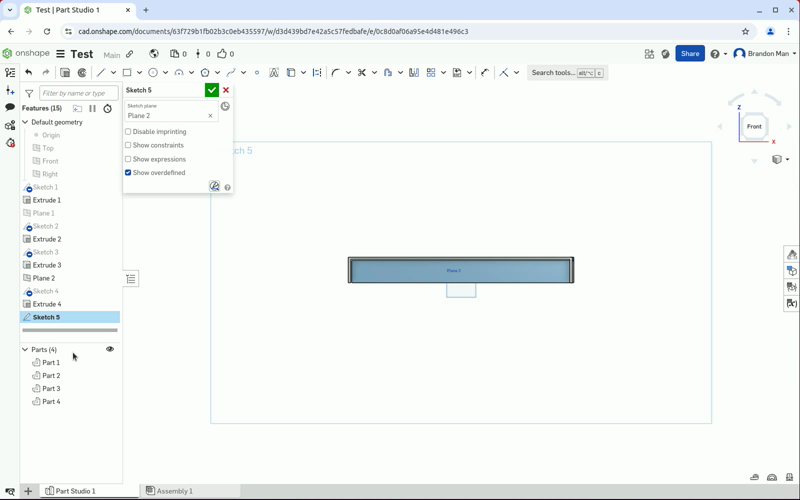
key(y)
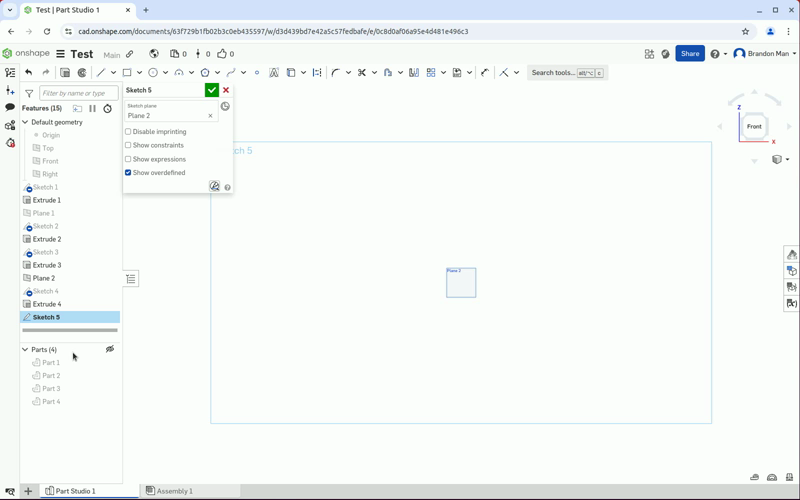
key(l)
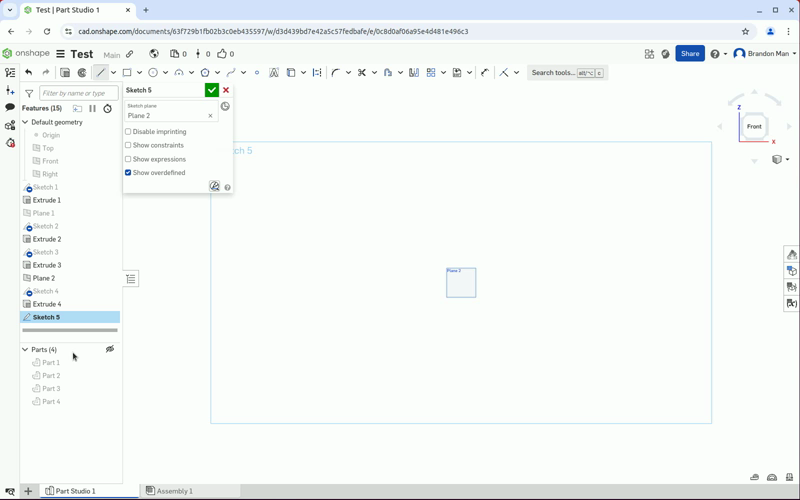
key_down(shift)
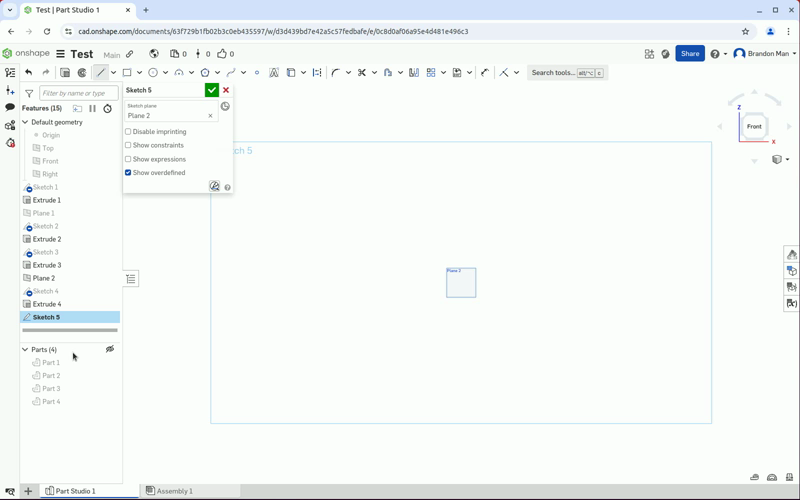
mouse_move(351, 282)
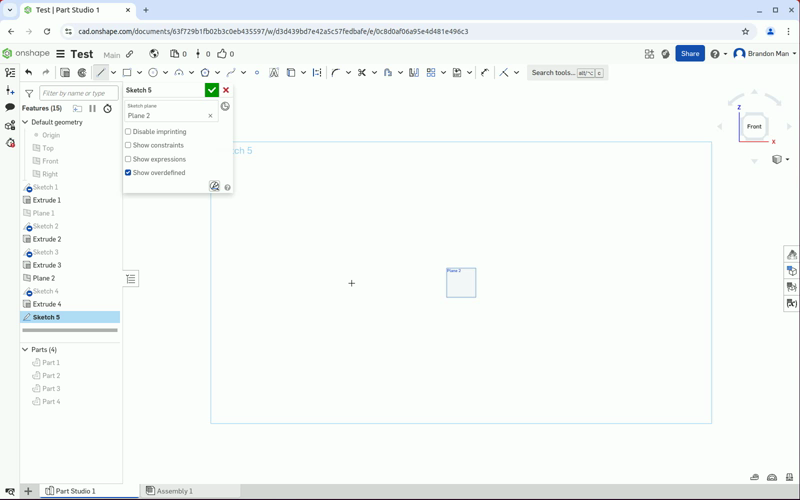
click(351, 282)
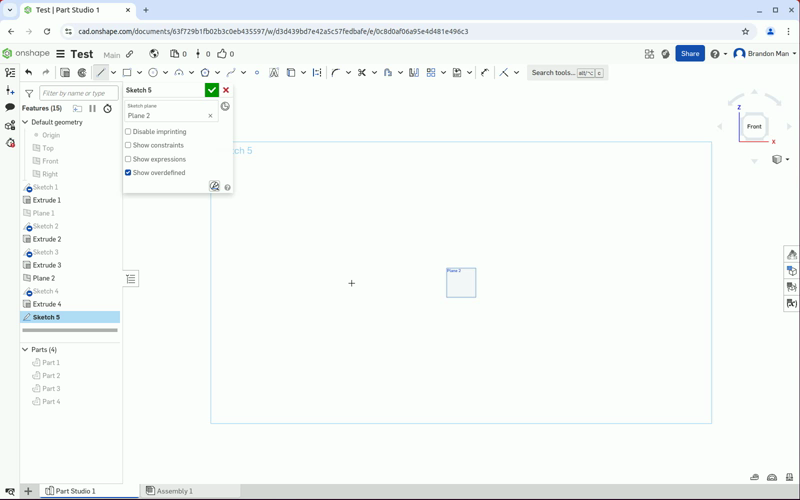
key_up(shift)
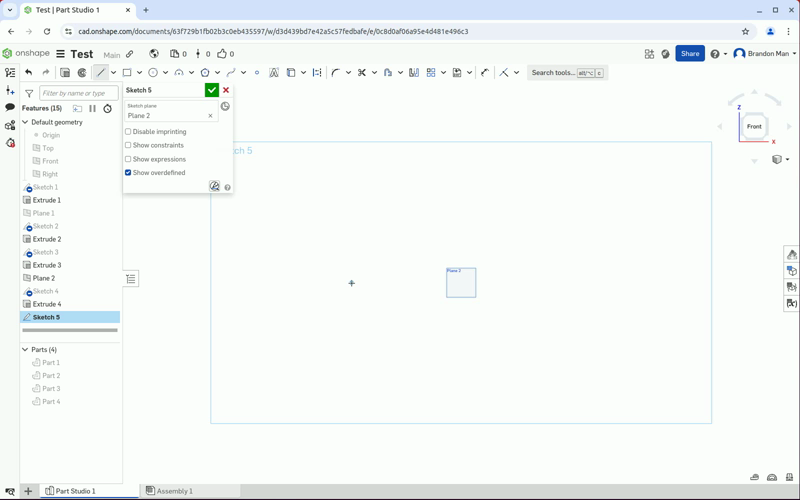
key_down(shift)
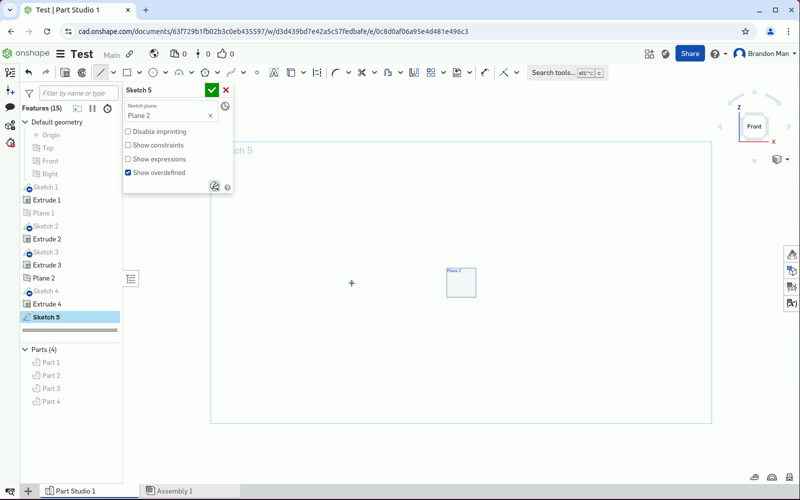
mouse_move(569, 282)
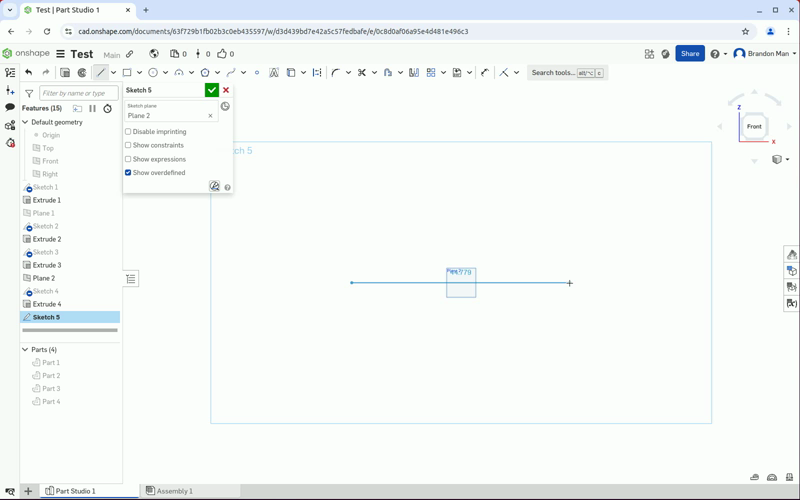
click(569, 282)
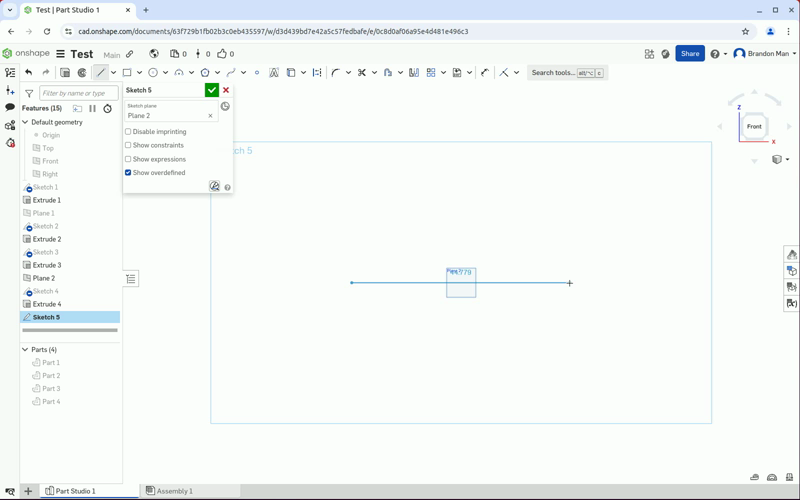
key_up(shift)
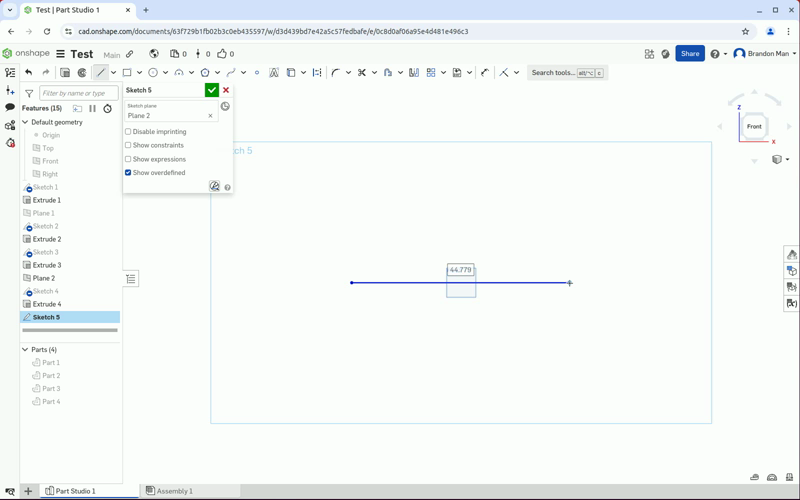
key_down(shift)
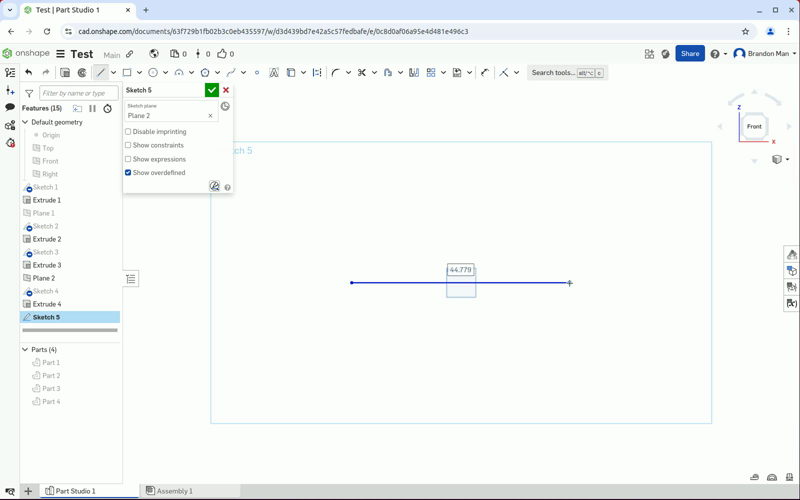
mouse_move(589, 282)
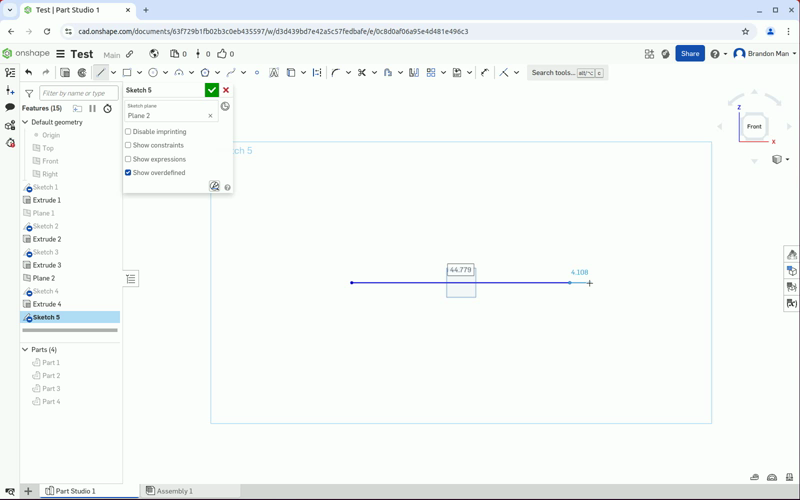
mouse_move(569, 260)
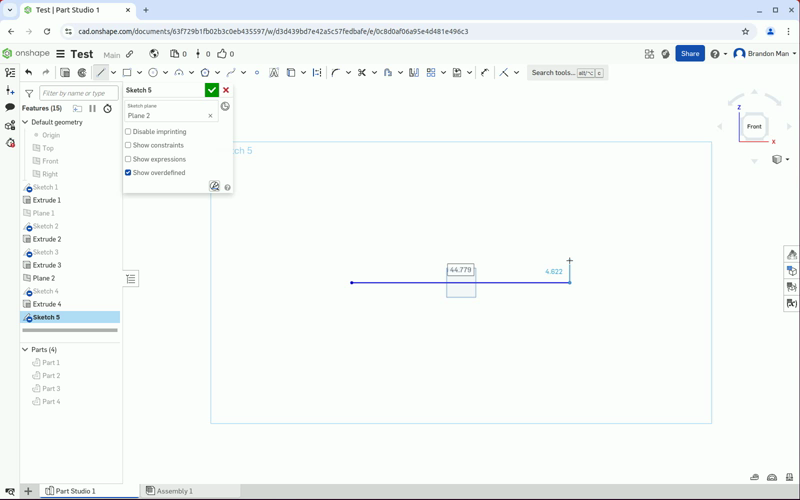
click(569, 260)
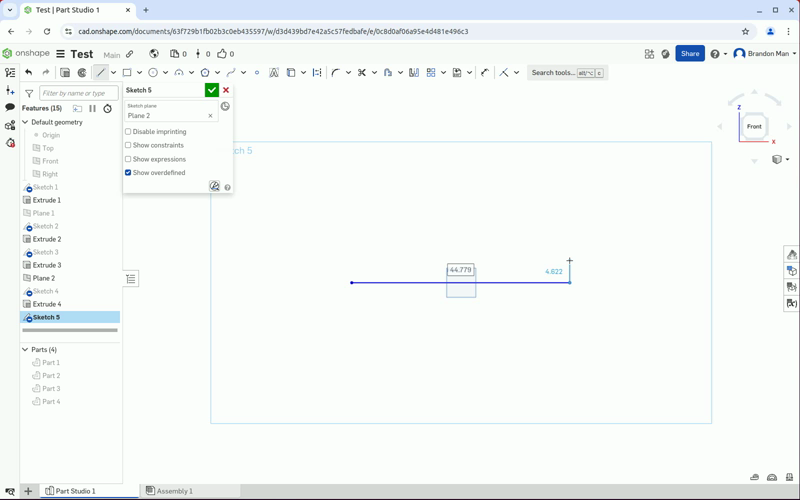
key_up(shift)
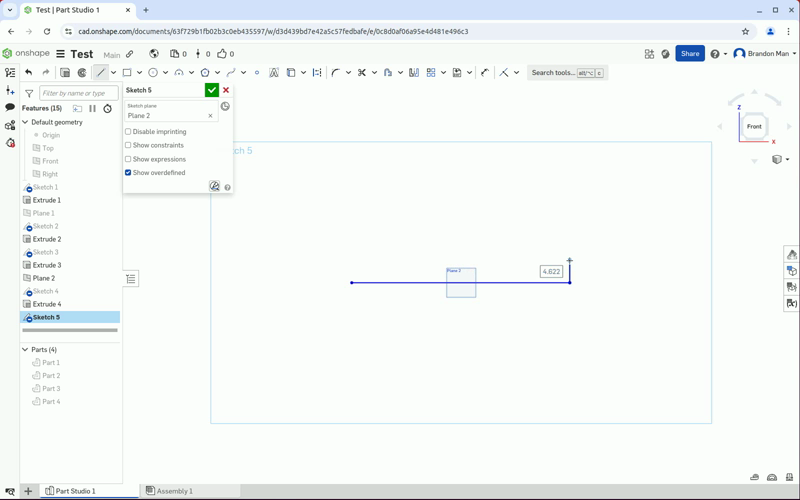
key_down(shift)
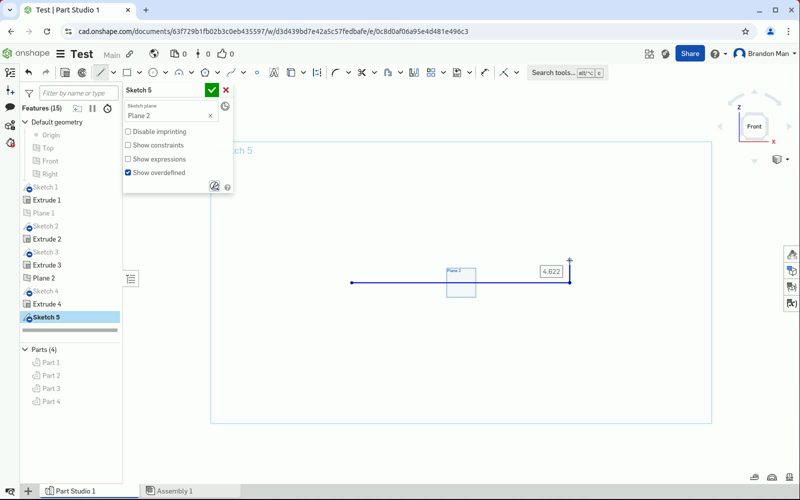
mouse_move(351, 260)
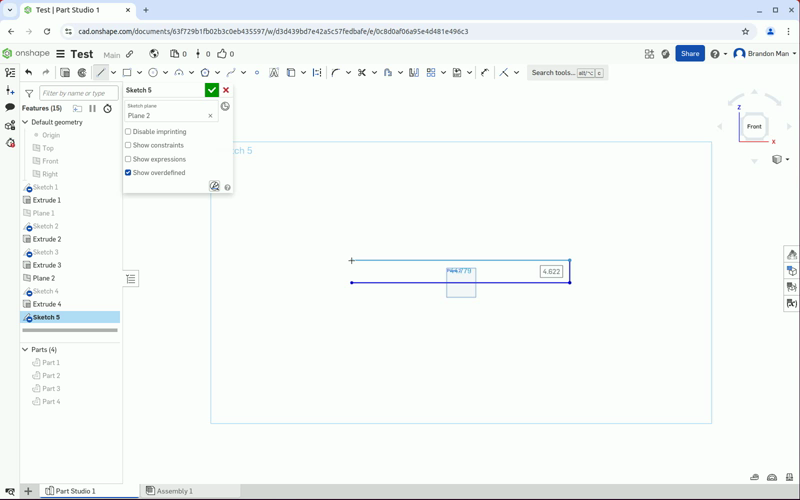
click(351, 260)
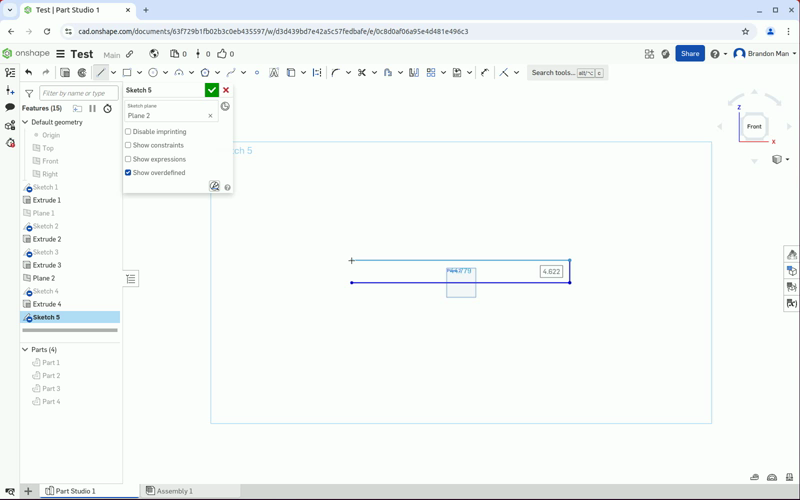
key_up(shift)
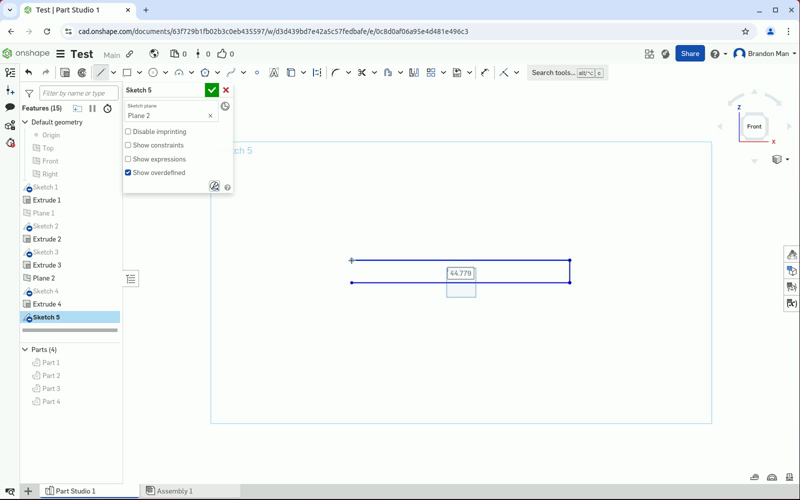
mouse_move(381, 260)
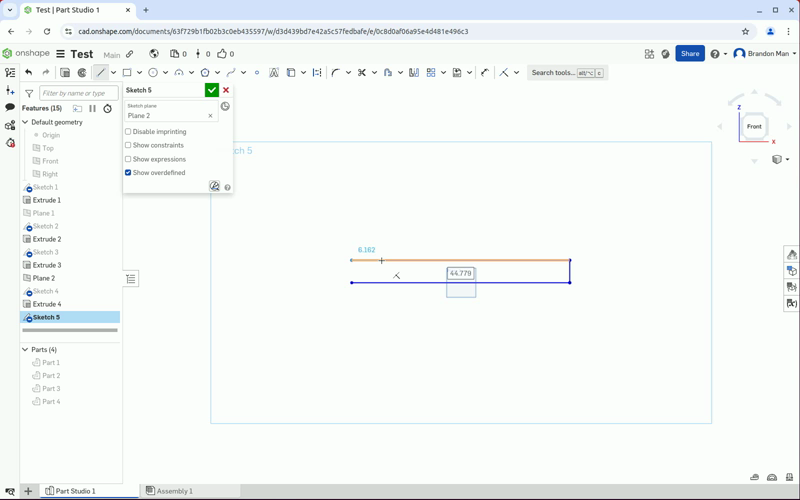
key_down(shift)
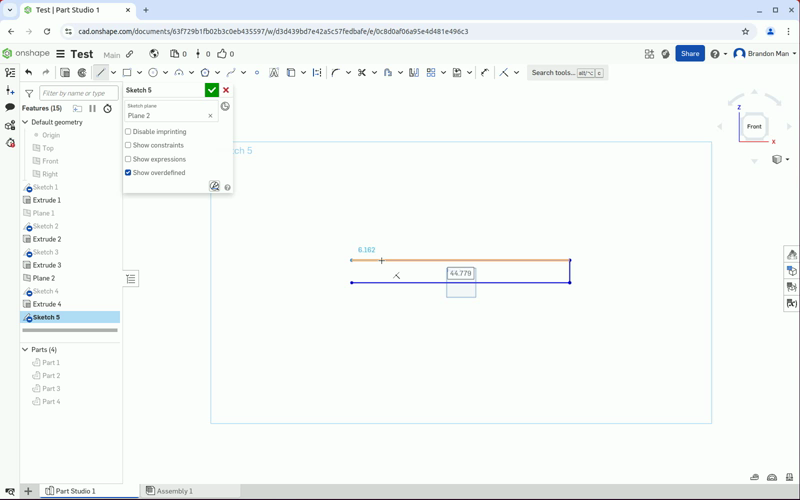
mouse_move(351, 282)
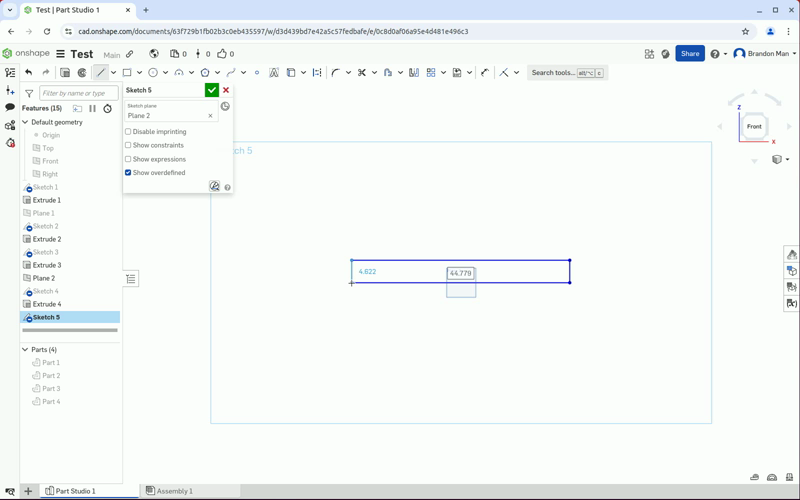
key_up(shift)
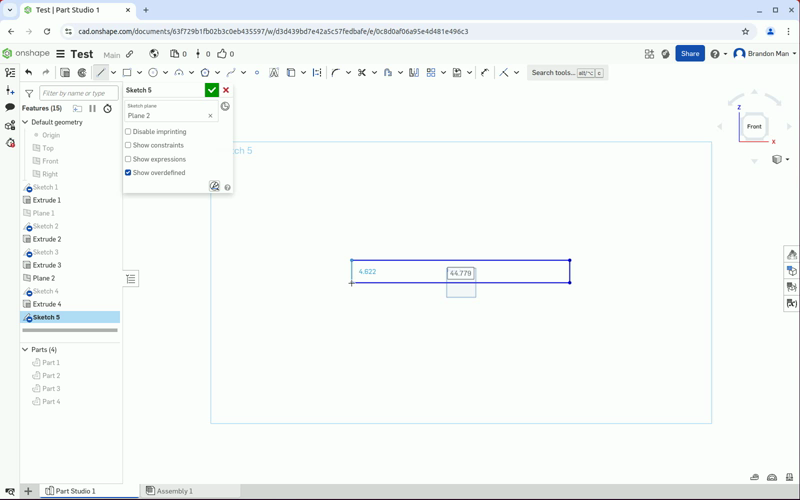
click(351, 282)
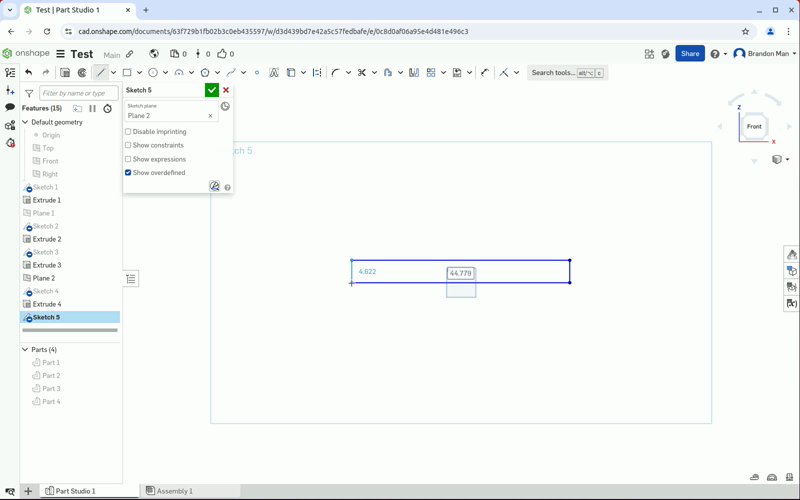
key(esc)
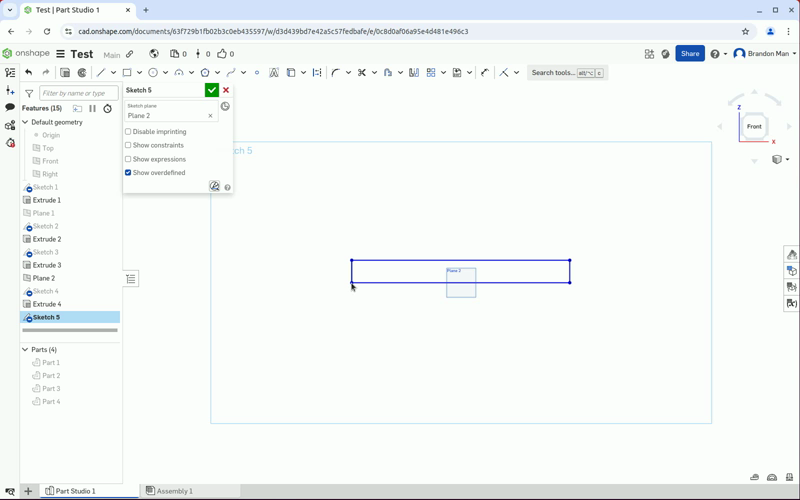
mouse_move(445, 268)
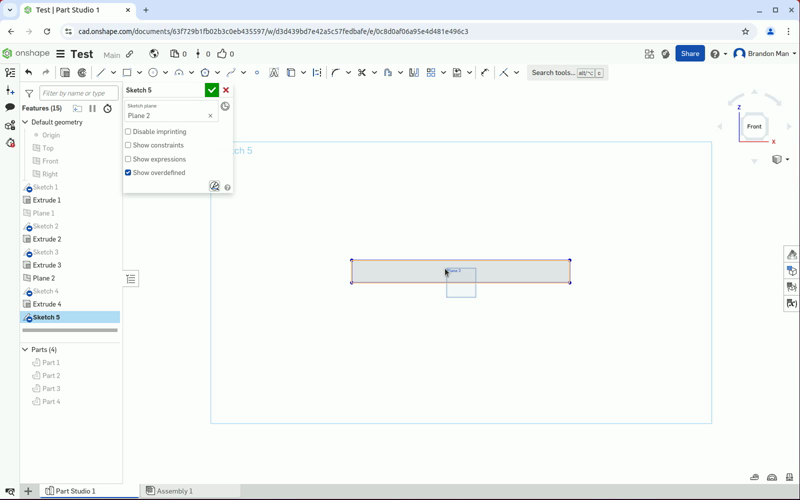
click(445, 268)
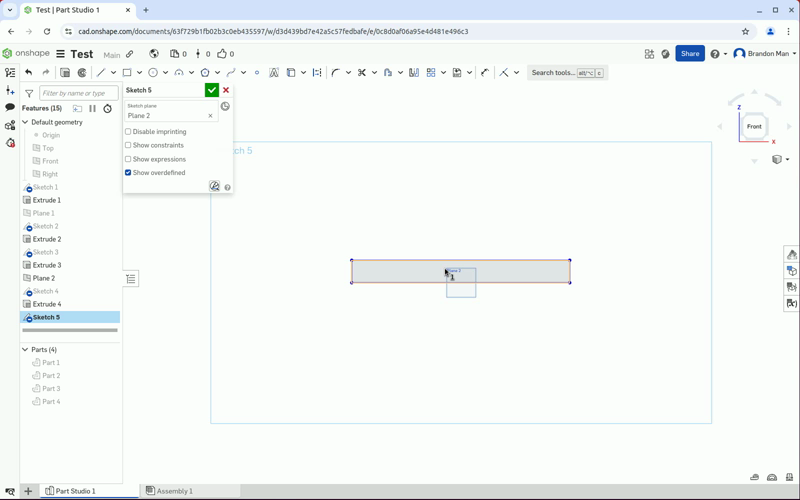
mouse_move(73, 352)
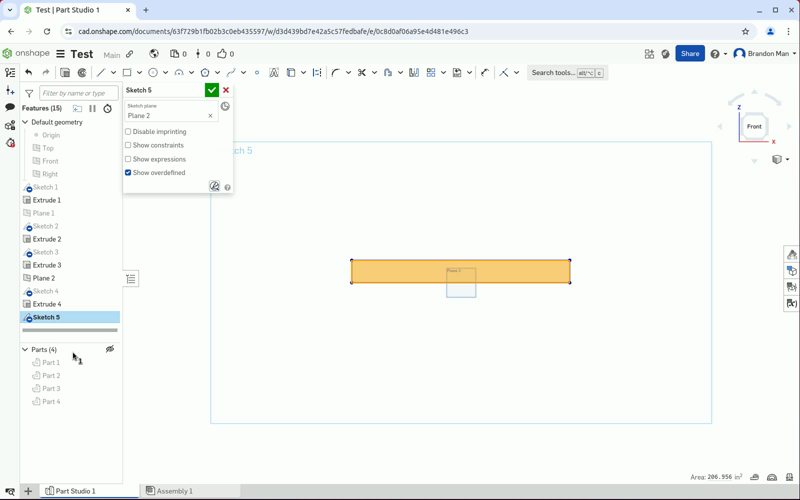
key(shift+y)
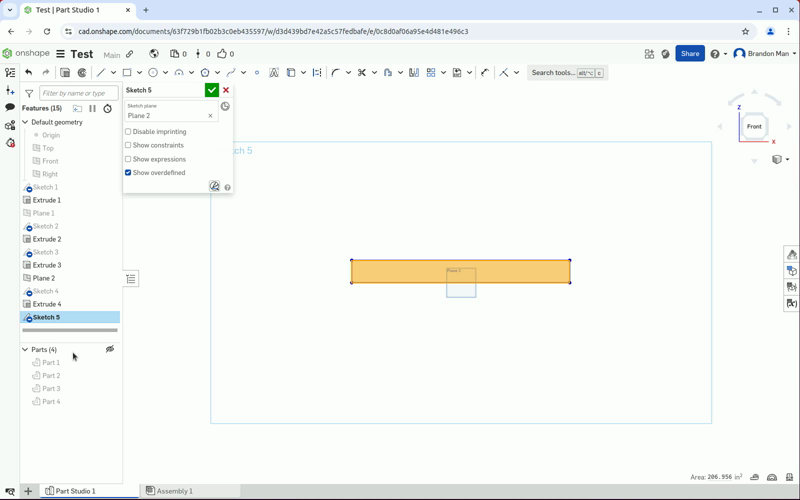
key(shift+e)
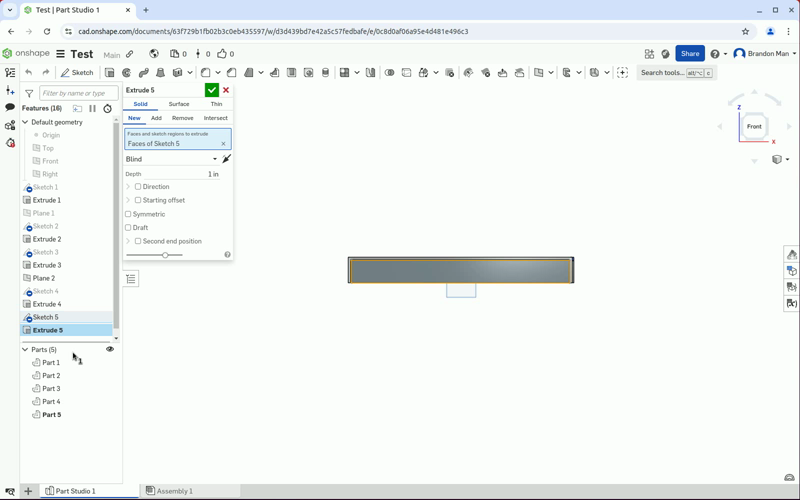
mouse_move(143, 106)
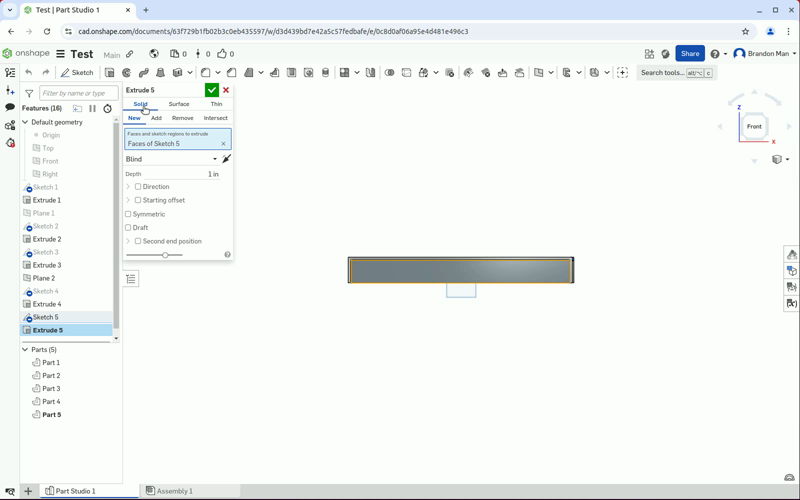
click(143, 106)
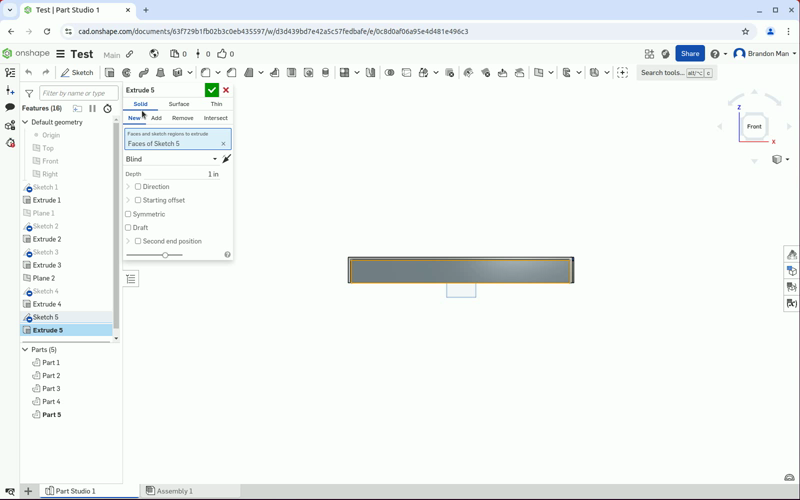
mouse_move(137, 120)
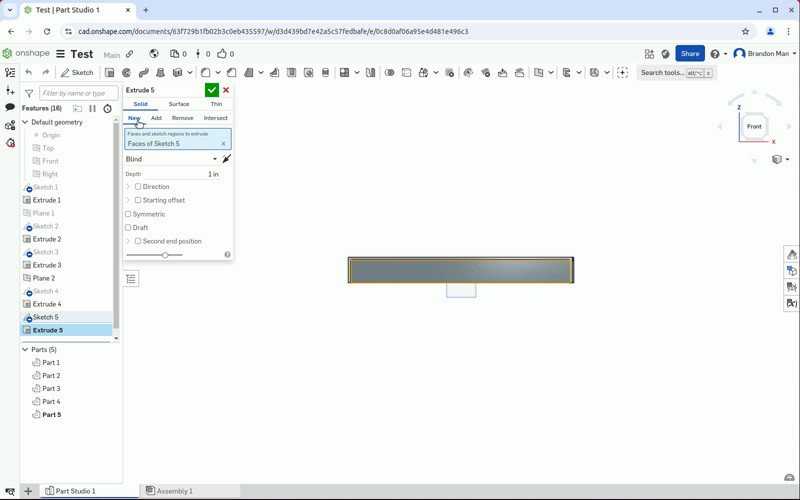
click(137, 120)
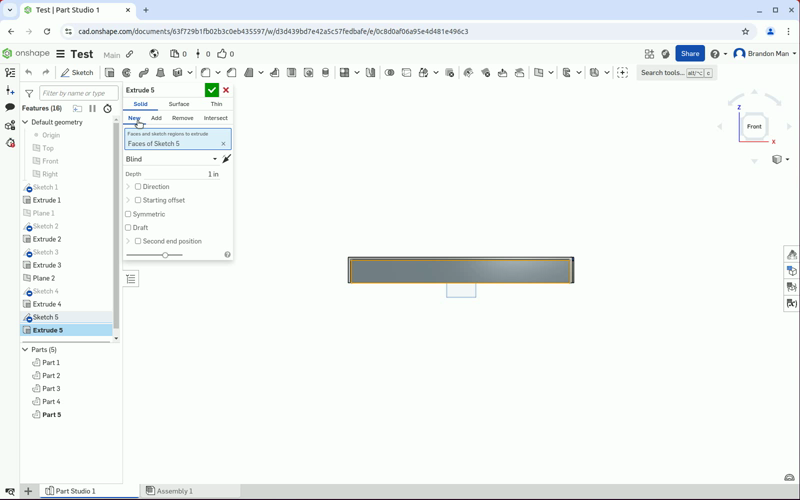
key(tab, 4)
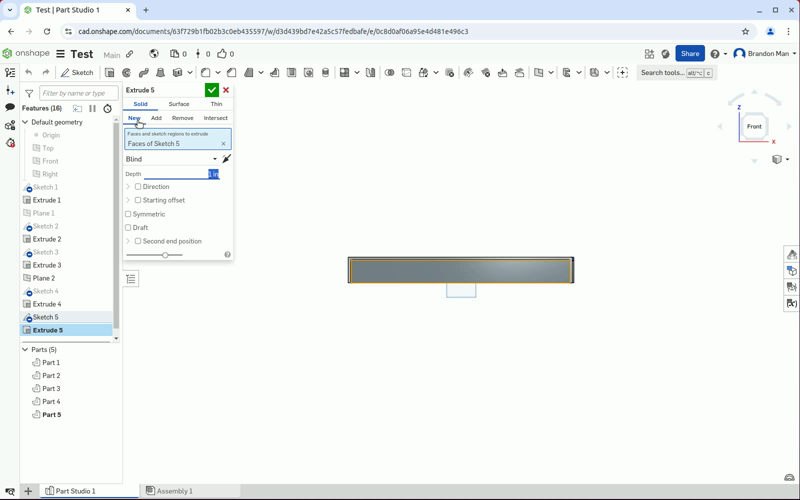
text(0.722)
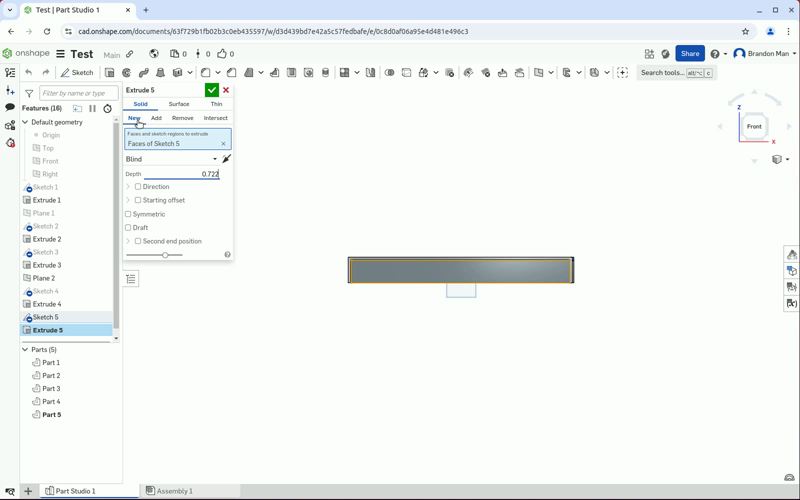
key(enter)
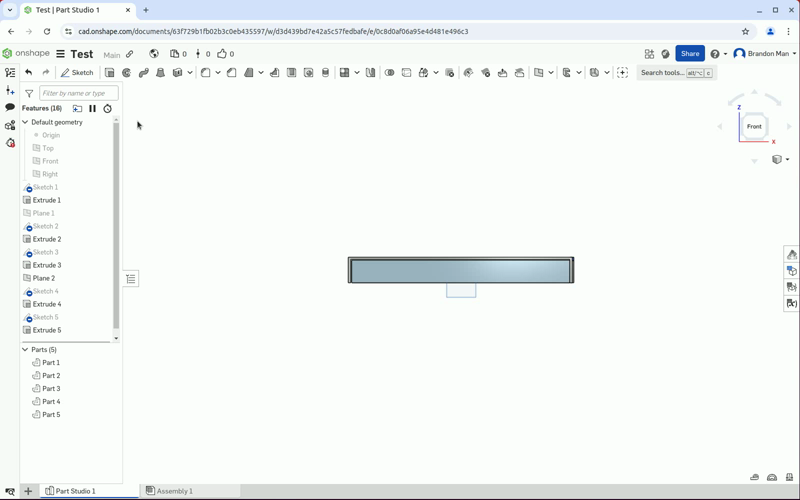
key(shift+h)
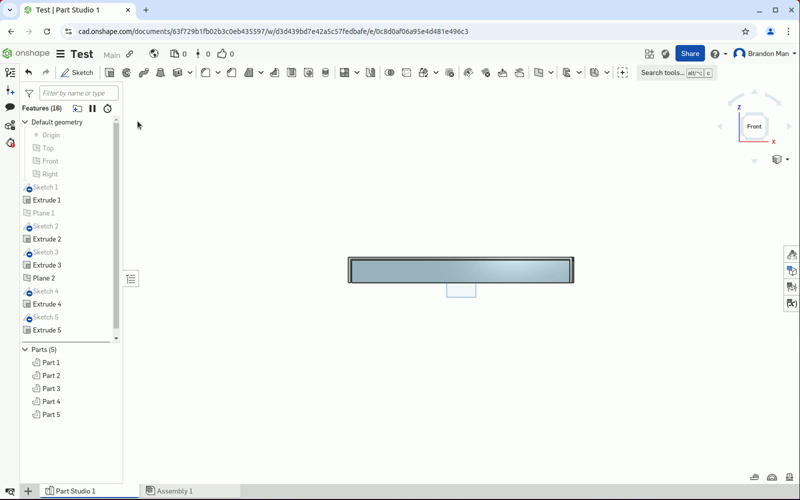
key(shift+h)
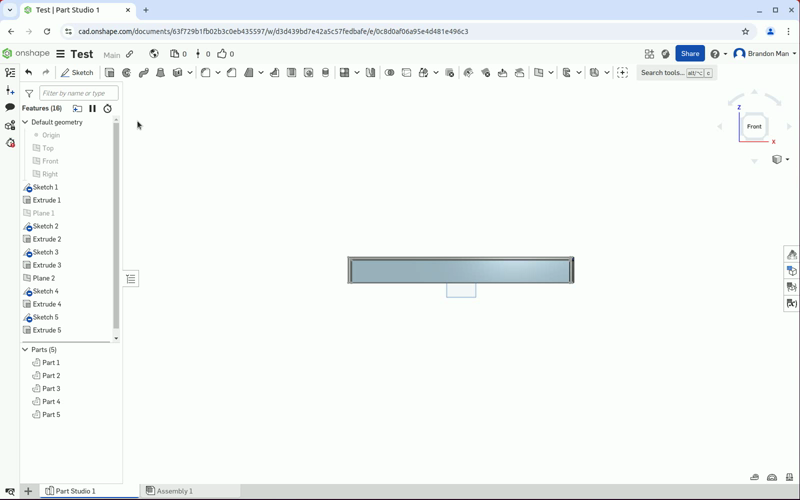
key(shift+7)
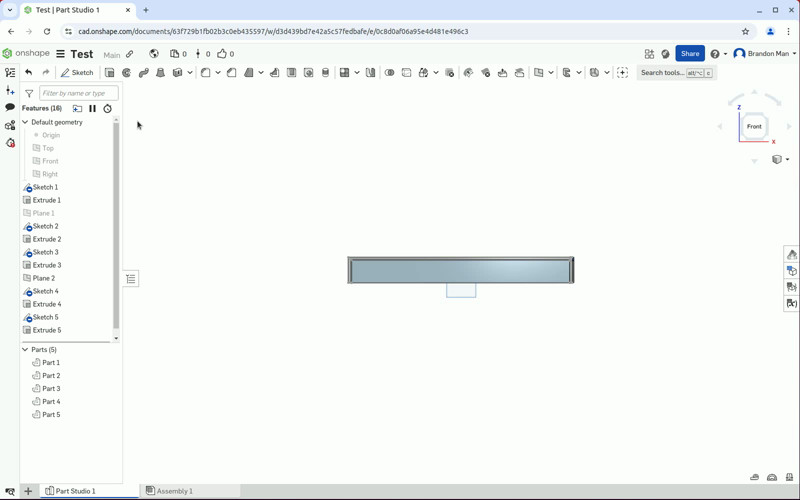
key(left, 2)
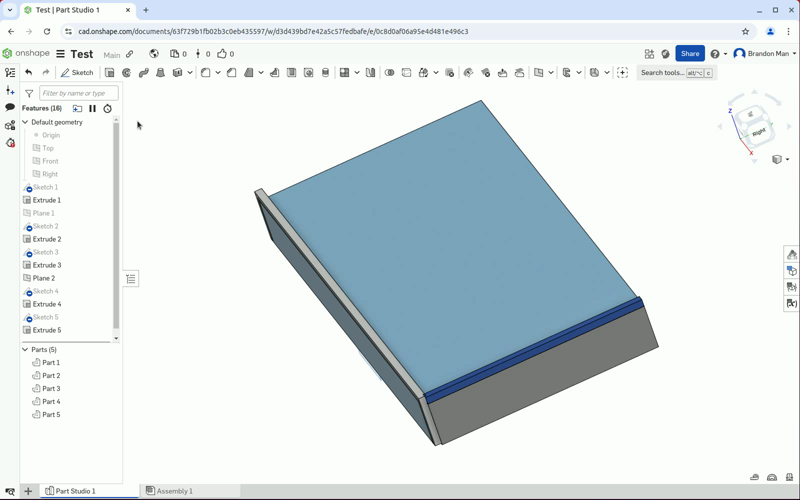
key(down, 2)
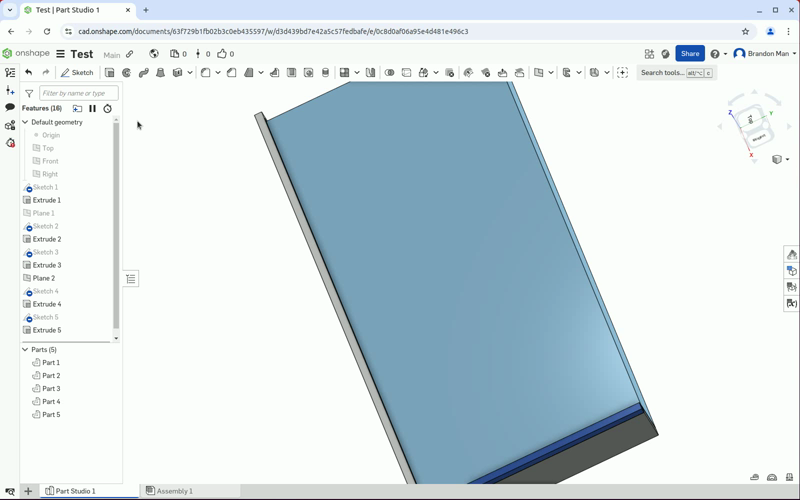
key(up, 2)
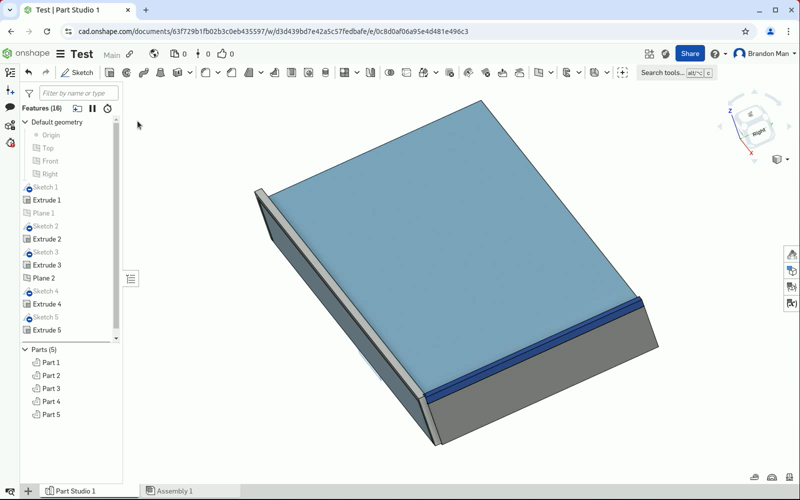
key(right, 2)
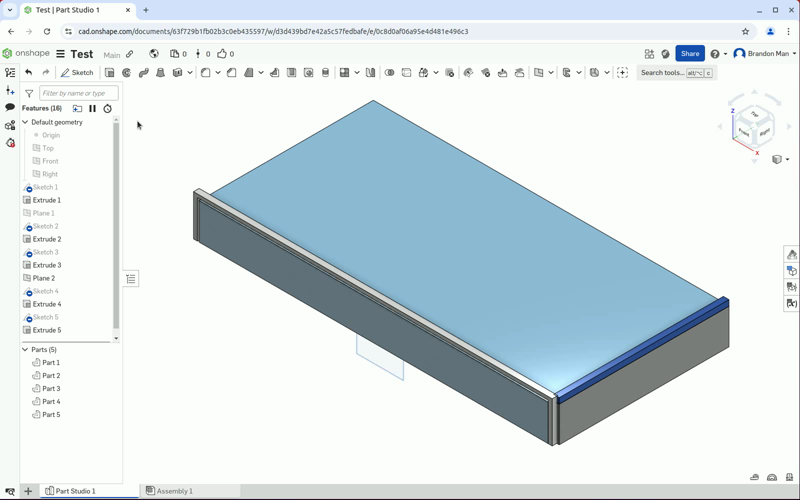
mouse_move(69, 189)
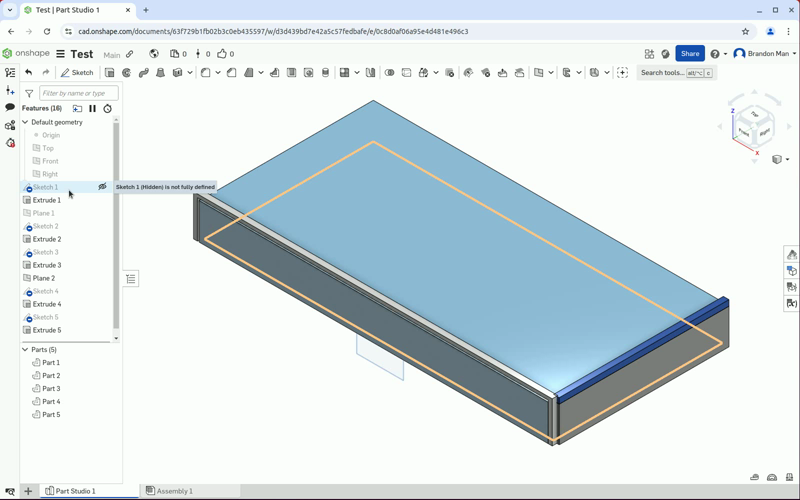
click(69, 189)